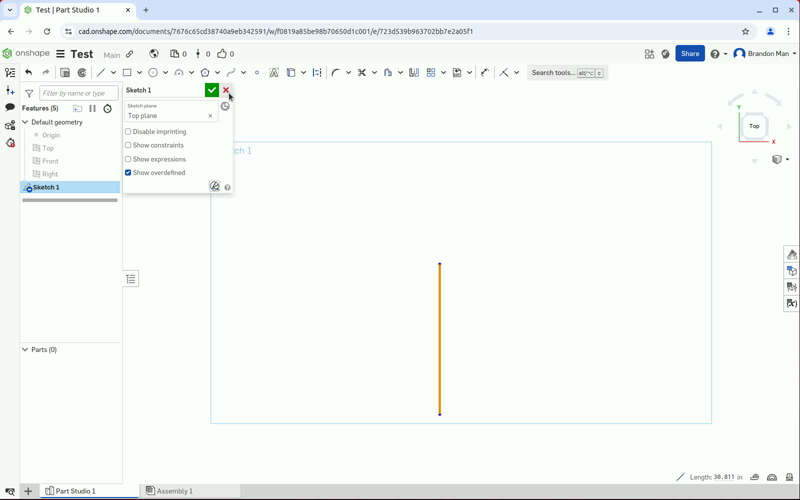
key(shift+h)
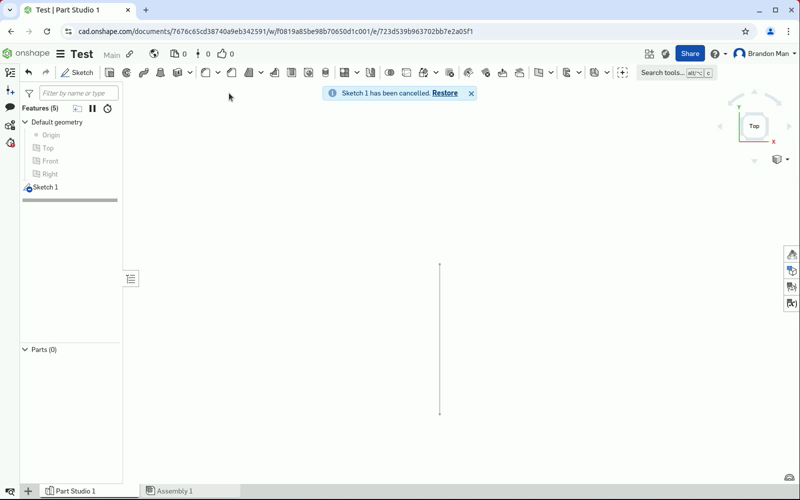
mouse_move(73, 352)
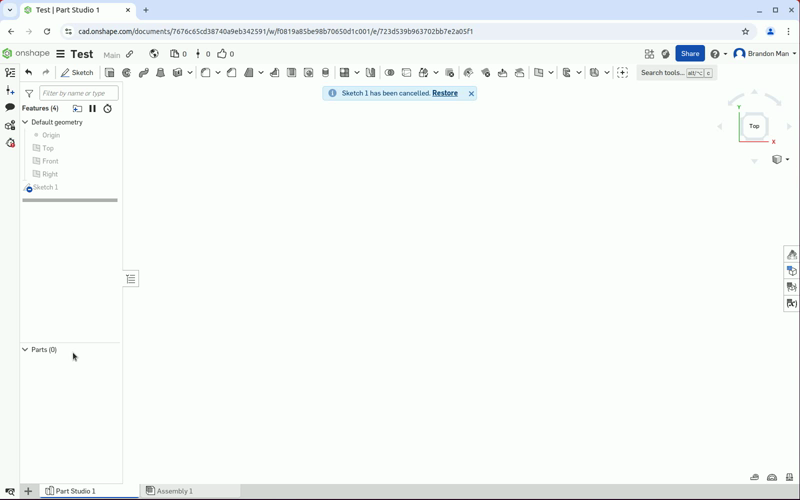
key(y)
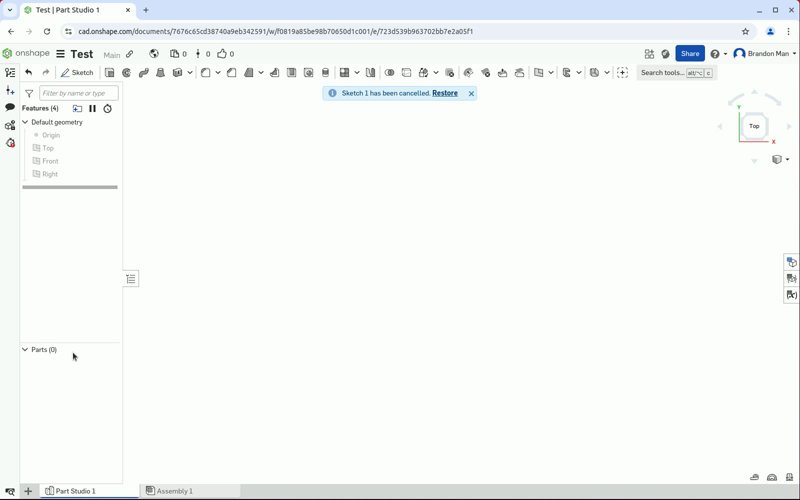
key(shift+p)
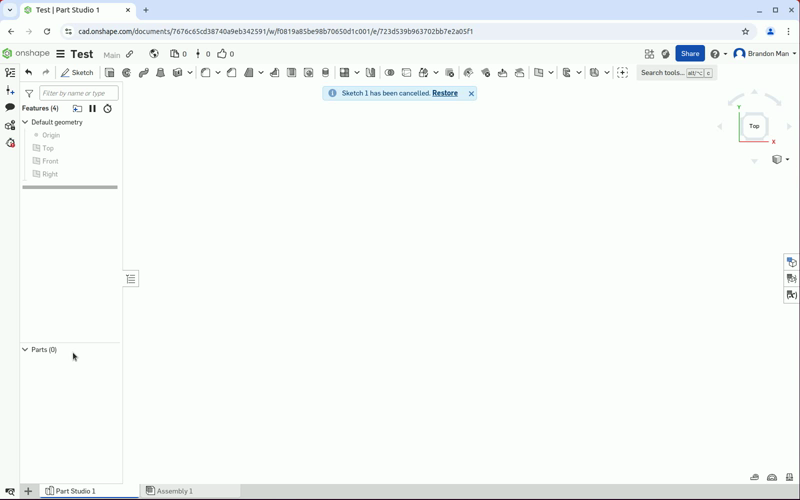
key(space)
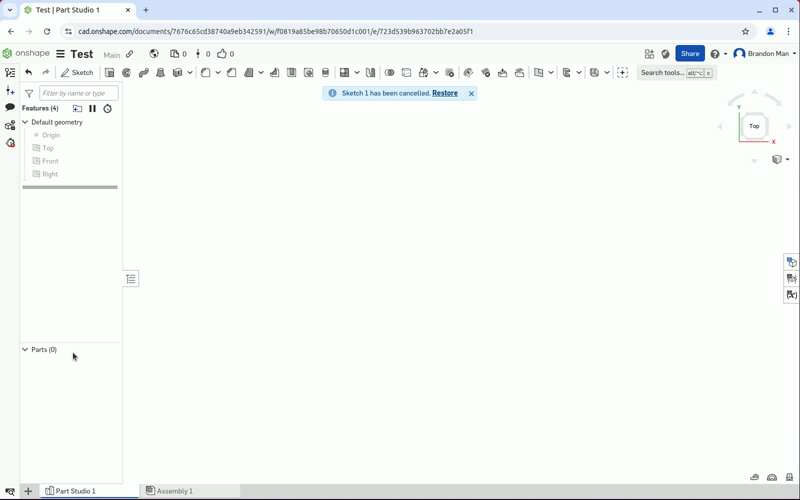
key_down(shift)
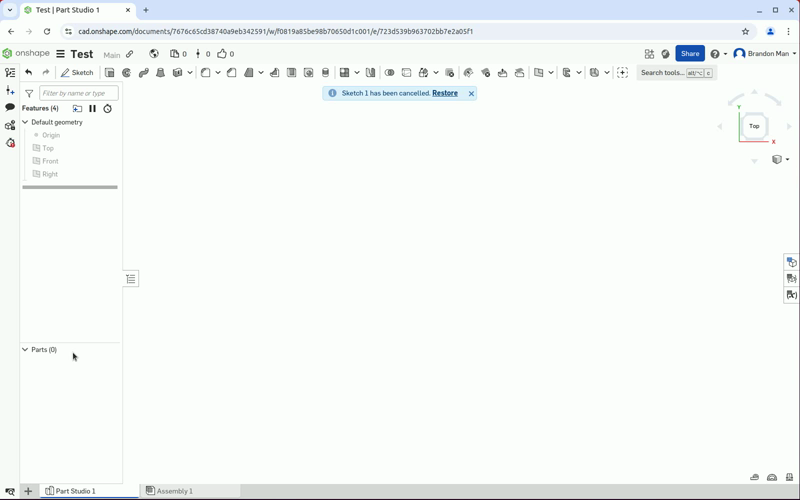
key(up)
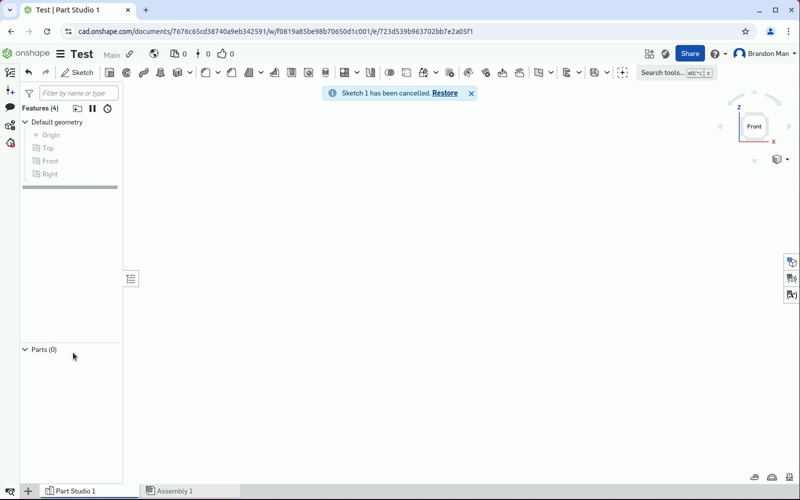
key_up(shift)
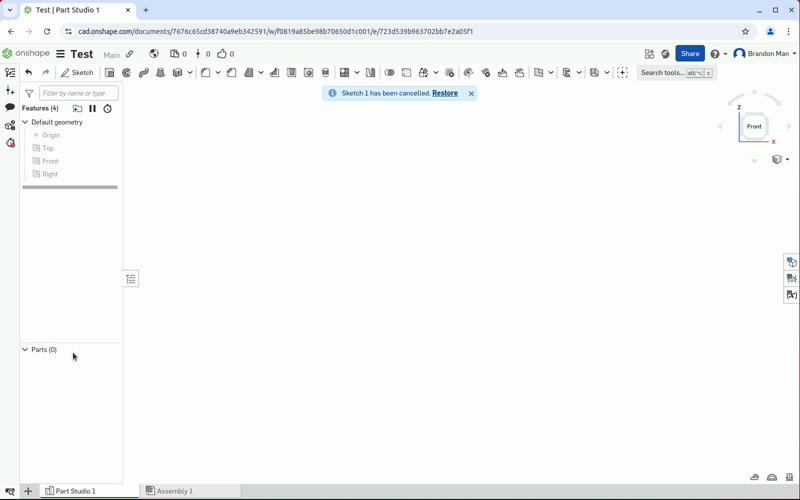
mouse_move(73, 352)
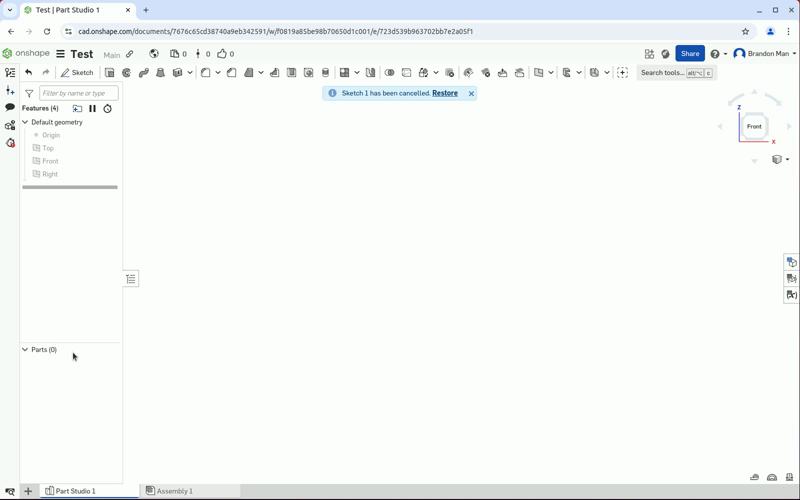
key(shift+y)
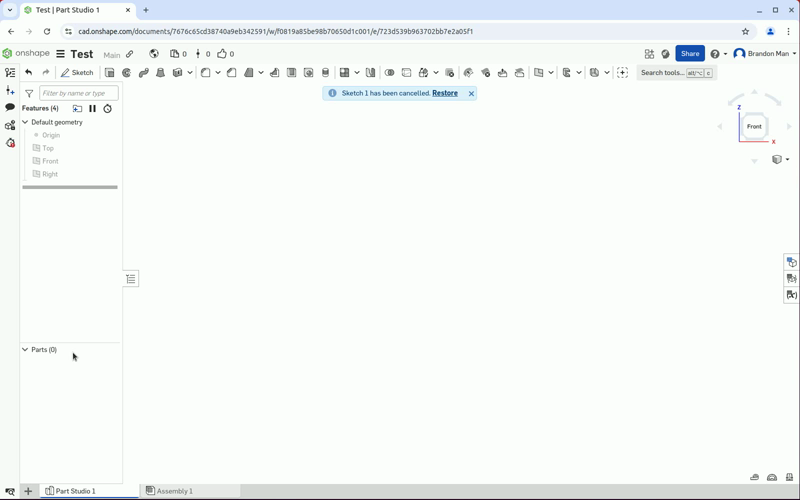
key(shift+s)
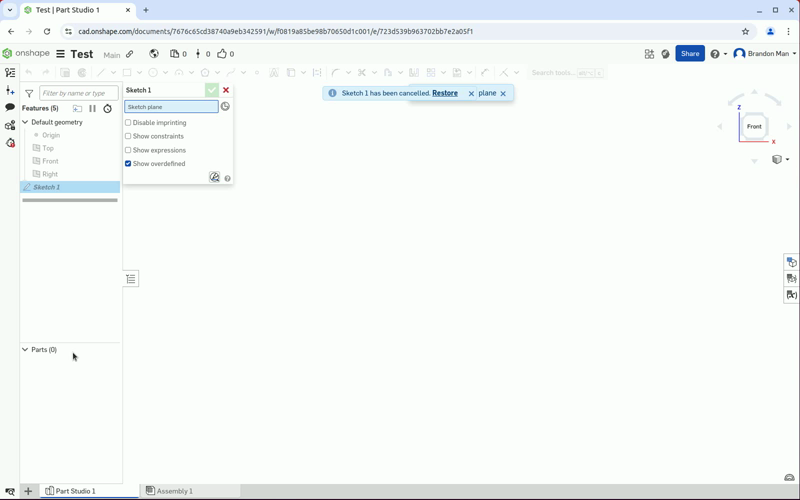
mouse_move(73, 163)
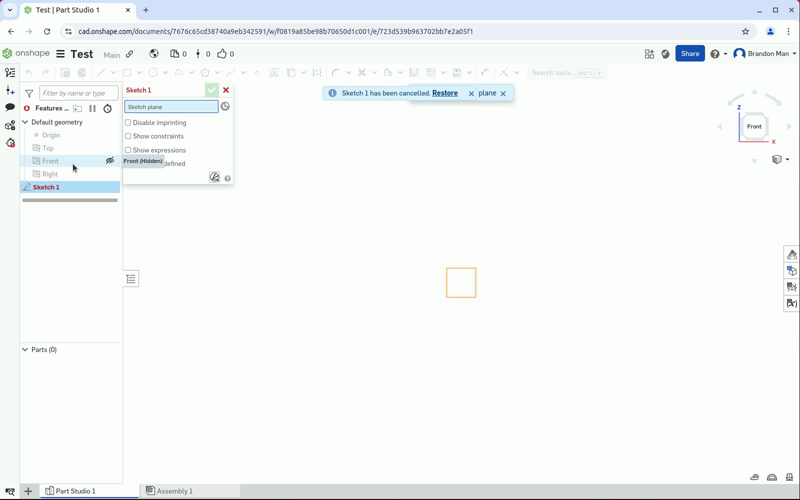
click(73, 163)
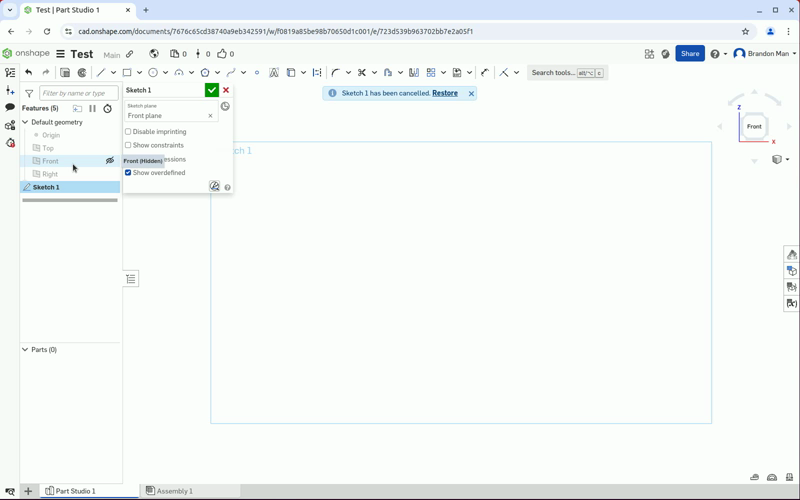
mouse_move(73, 352)
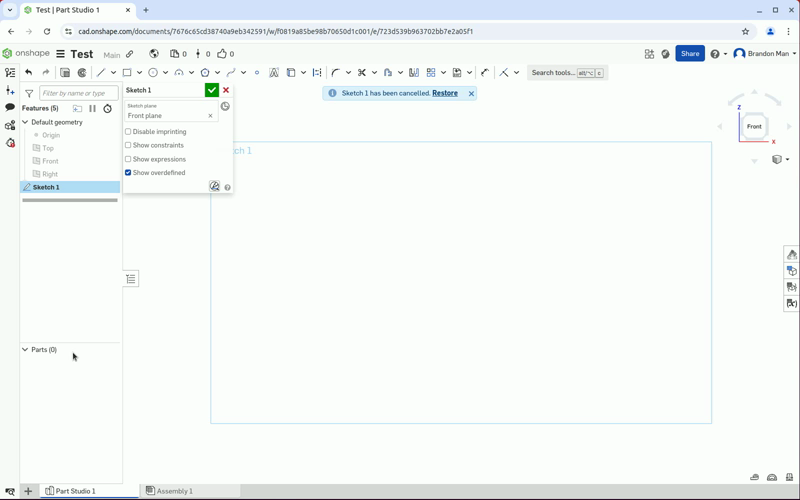
key(y)
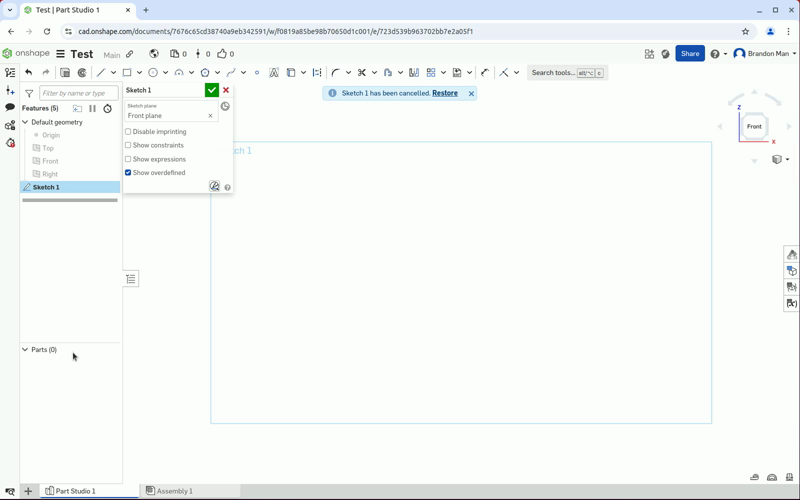
key(c)
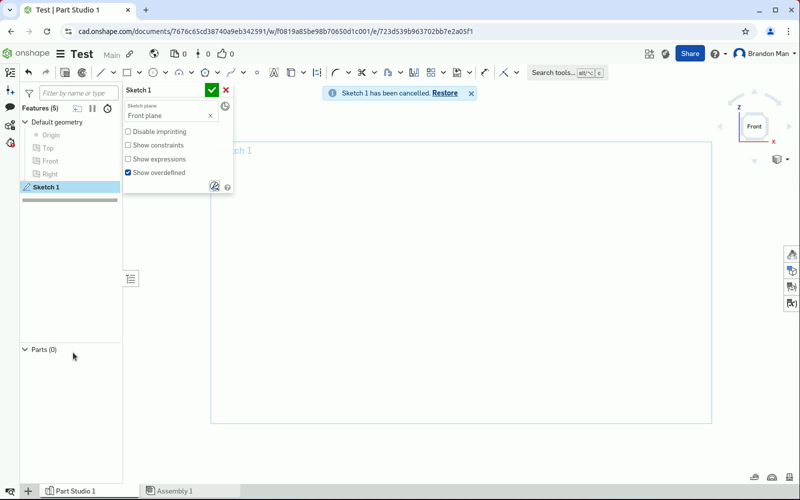
key_down(shift)
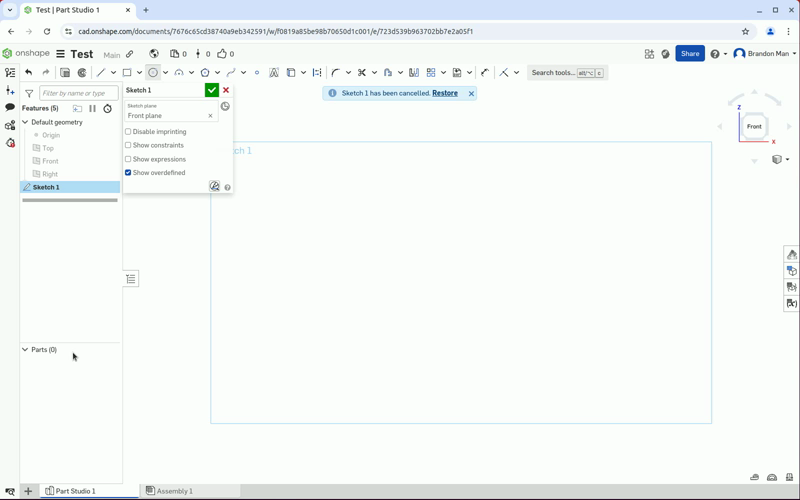
mouse_move(460, 282)
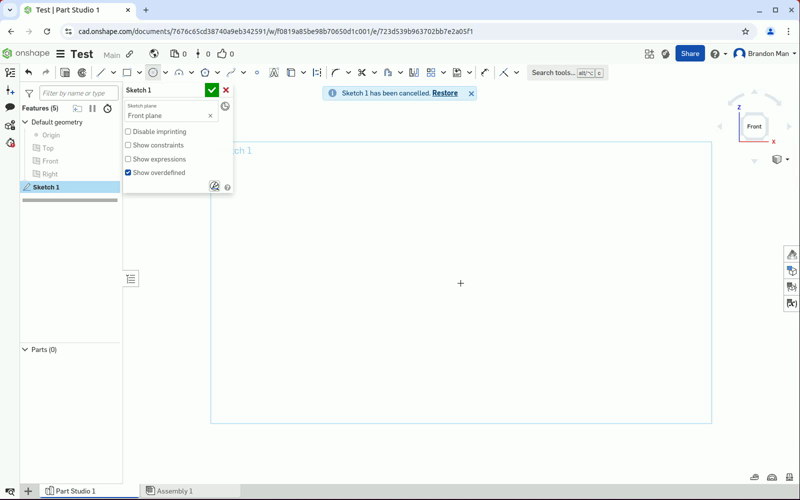
click(460, 282)
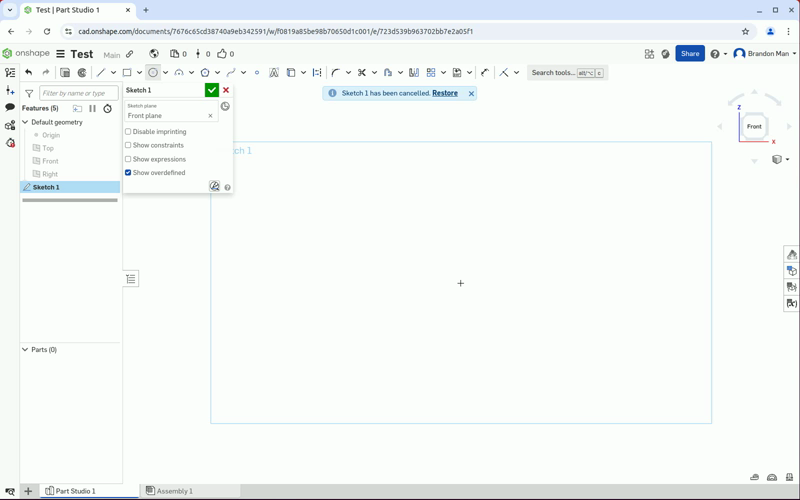
key_up(shift)
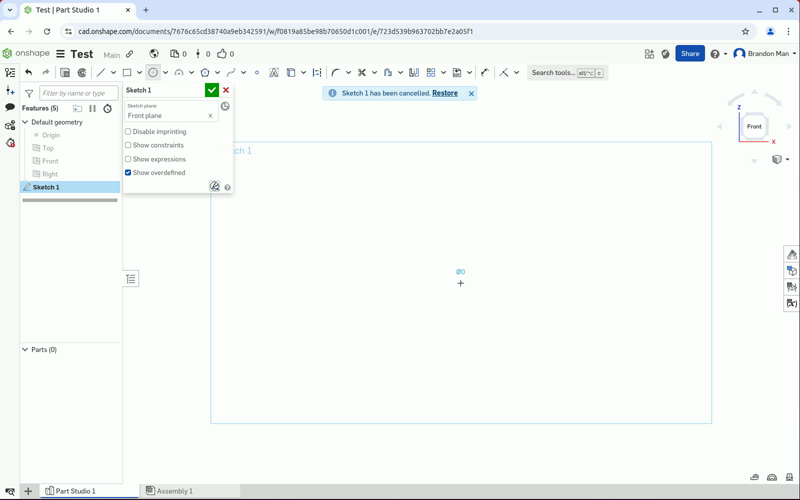
mouse_move(510, 282)
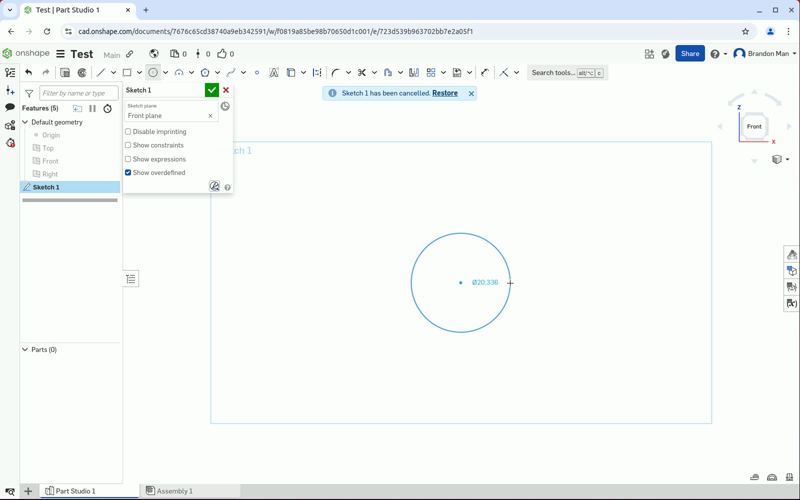
click(510, 282)
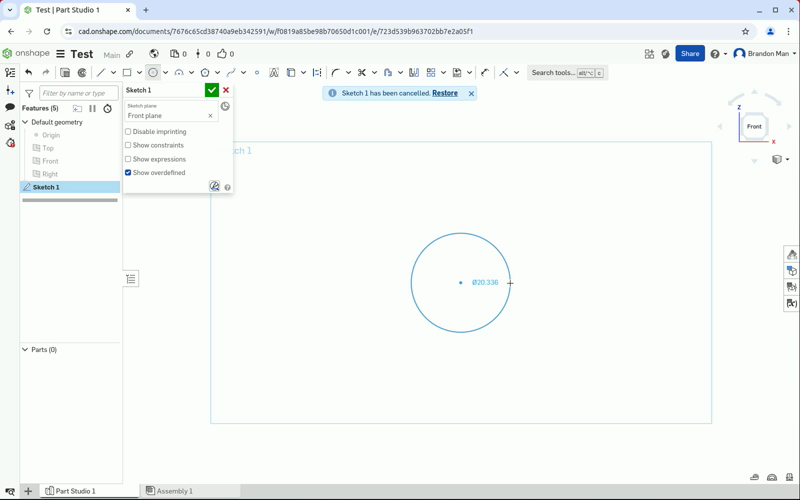
key(esc)
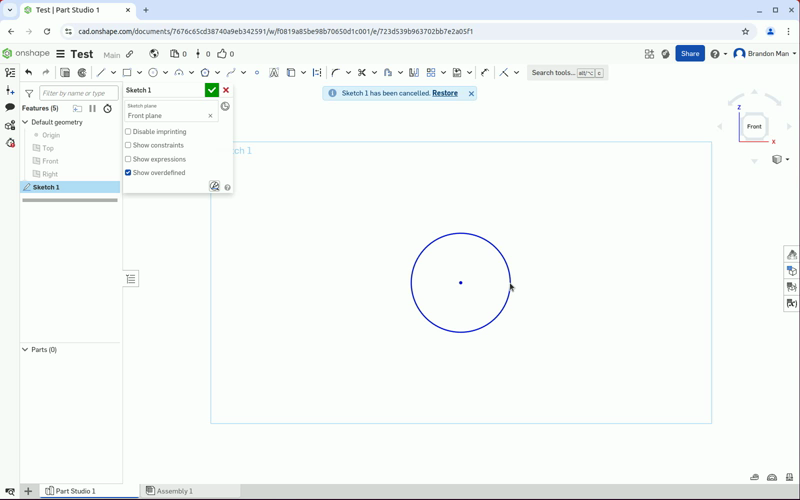
key(l)
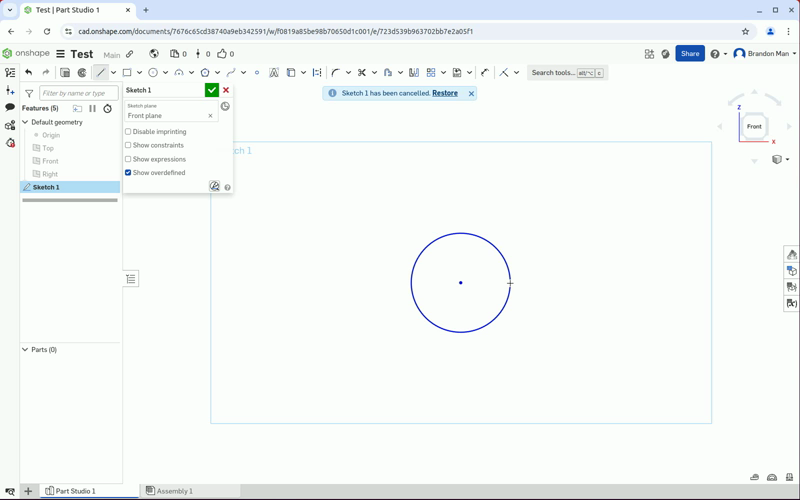
key_down(shift)
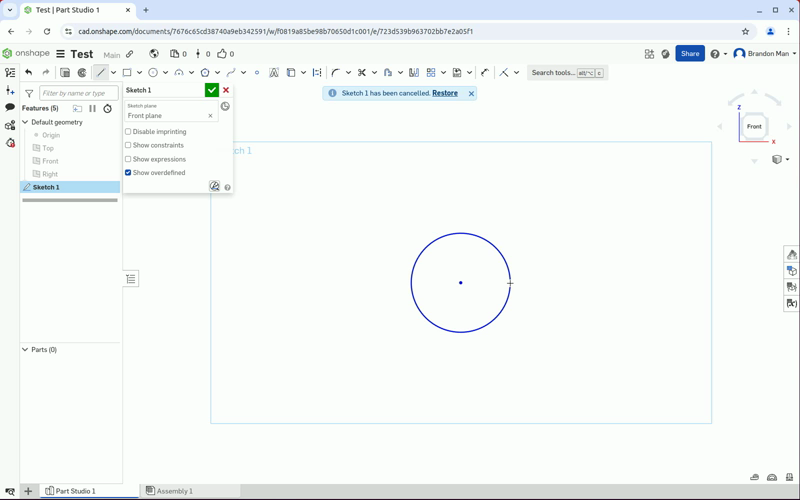
mouse_move(431, 290)
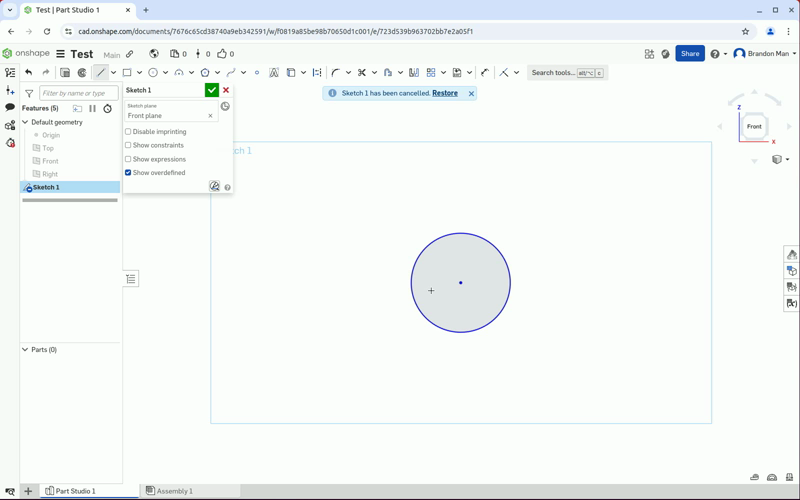
click(431, 290)
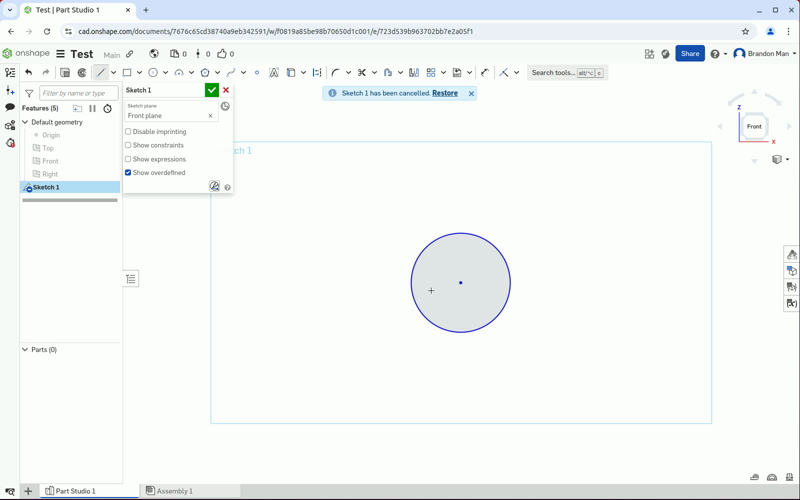
key_up(shift)
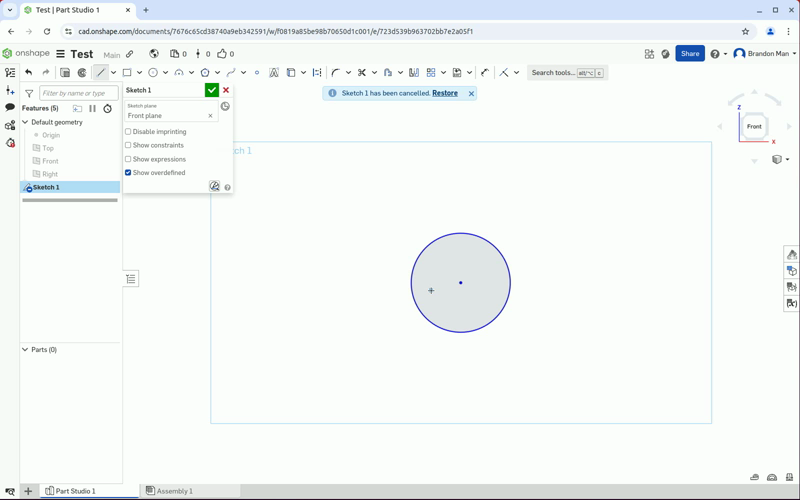
key_down(shift)
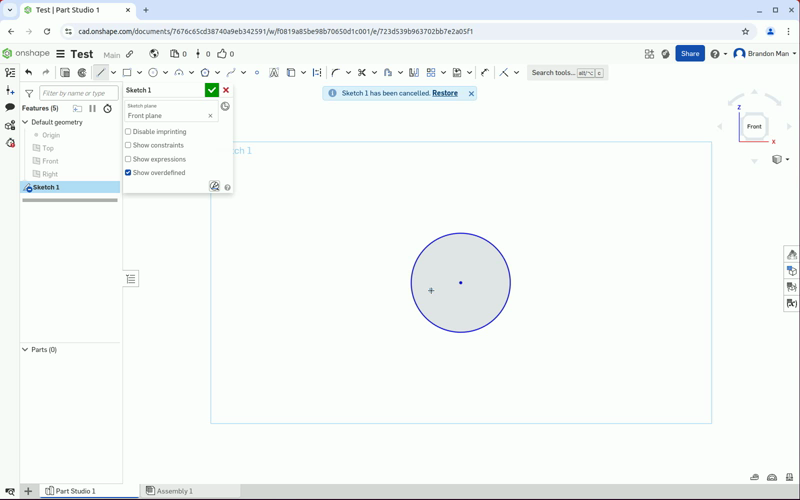
mouse_move(461, 290)
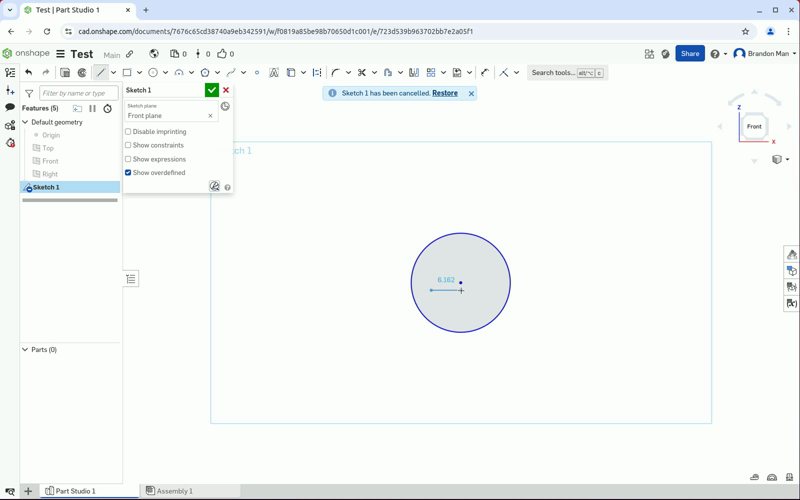
mouse_move(439, 290)
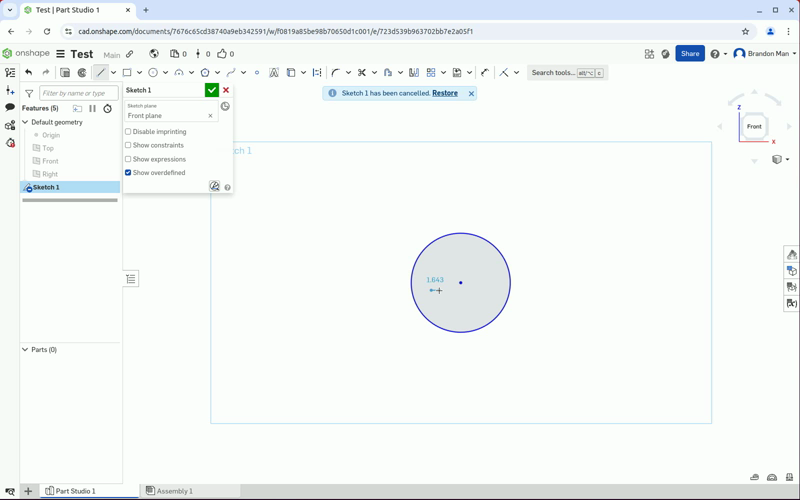
click(439, 290)
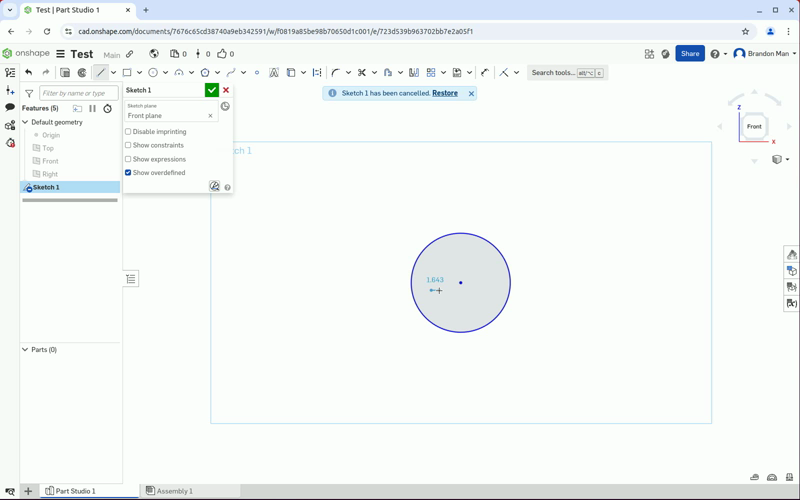
key_up(shift)
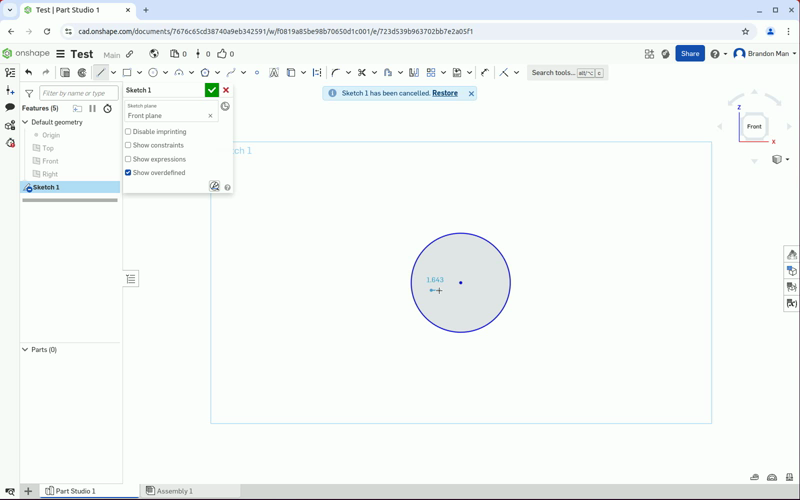
key(esc)
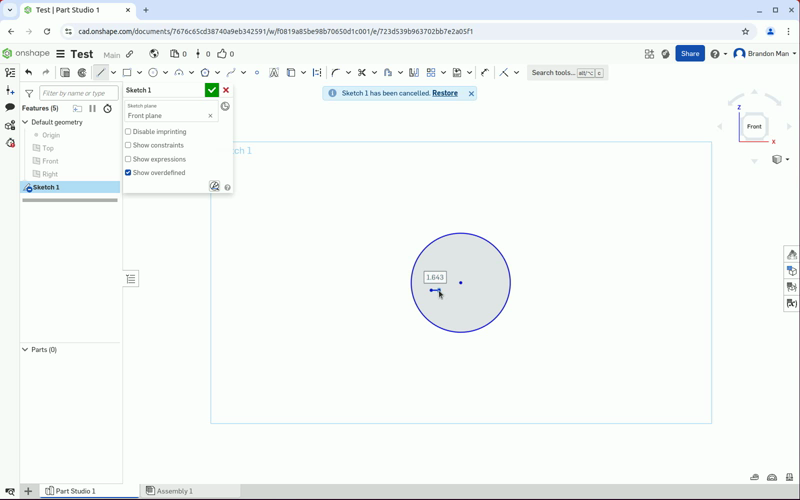
key(a)
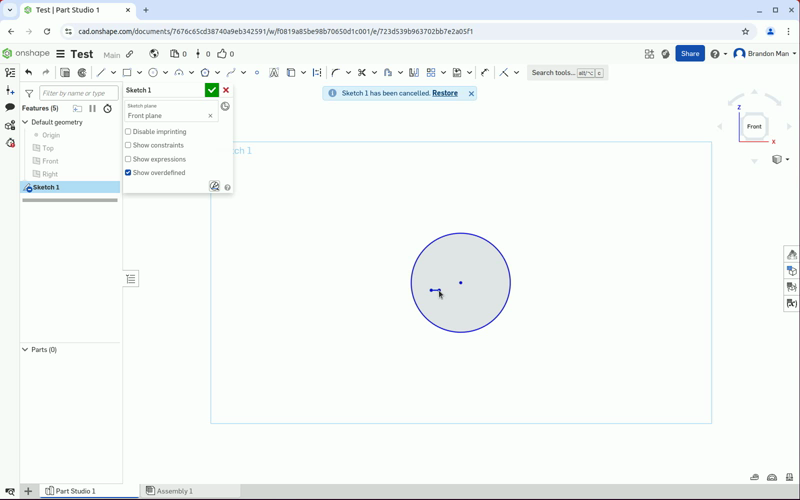
mouse_move(439, 290)
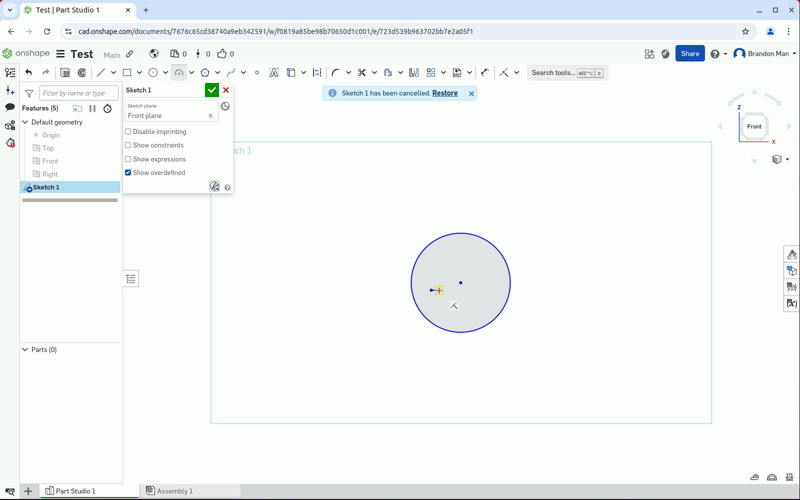
click(439, 290)
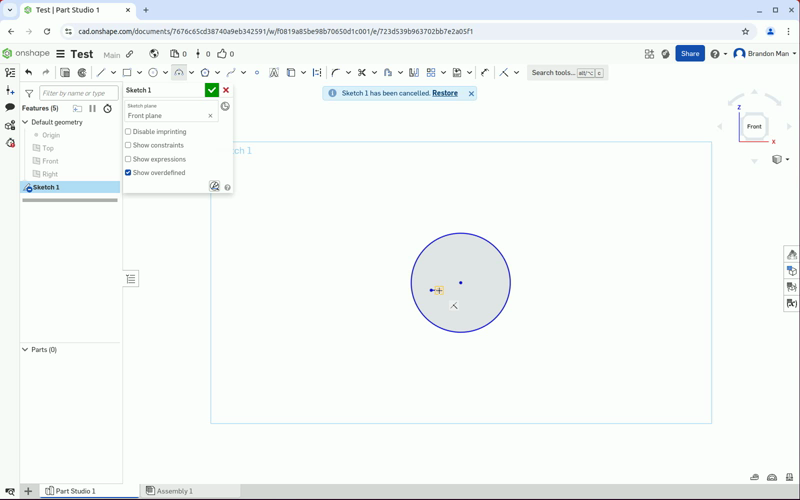
key_down(shift)
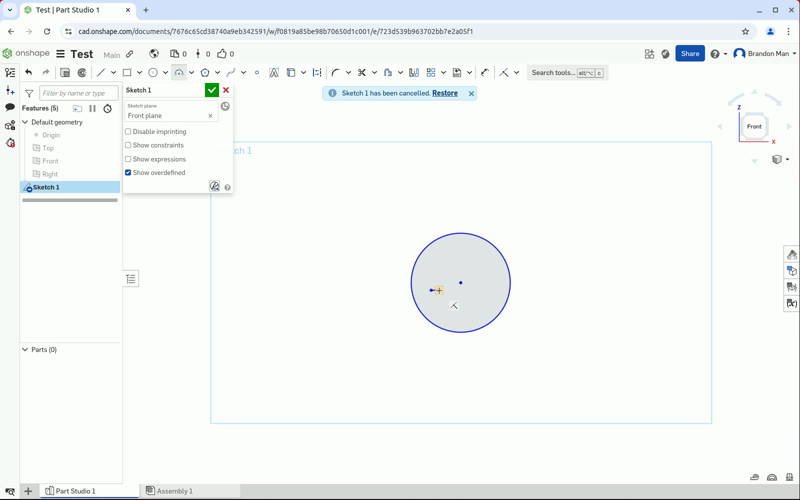
mouse_move(481, 290)
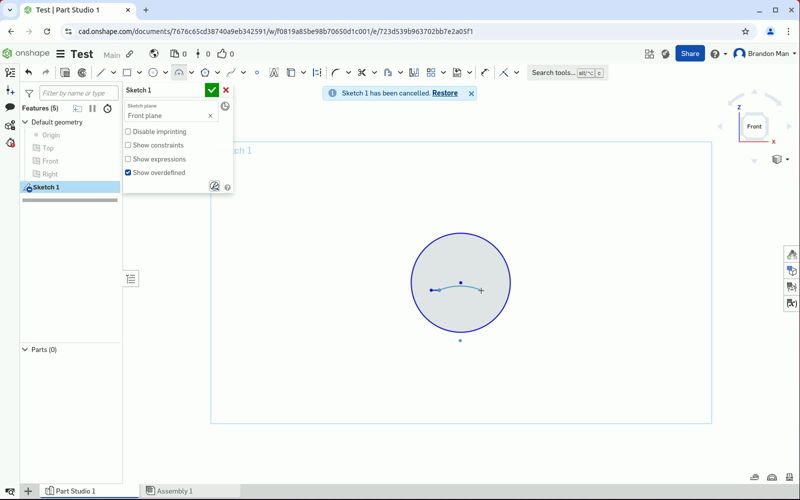
click(481, 290)
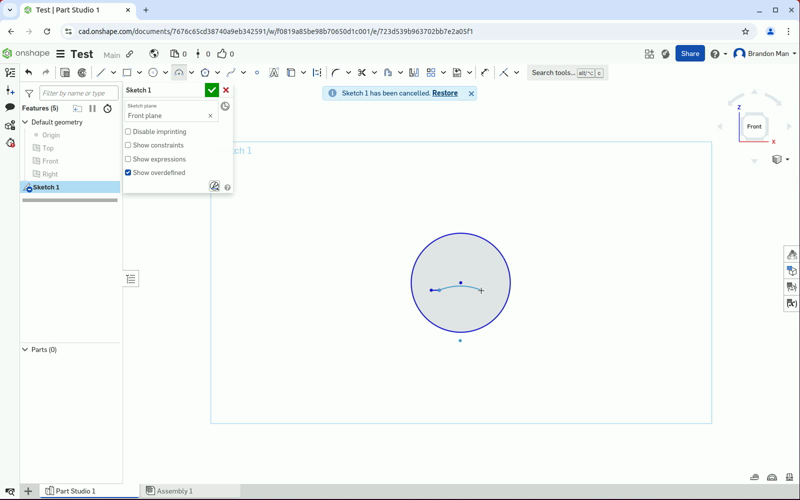
mouse_move(460, 304)
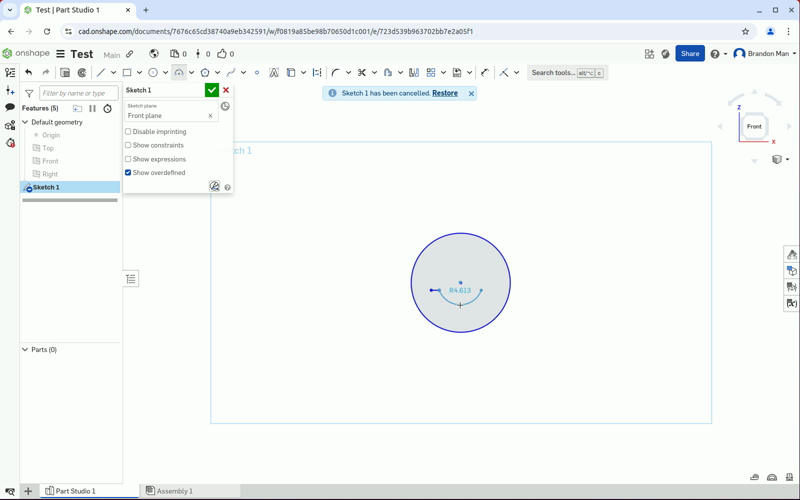
click(460, 304)
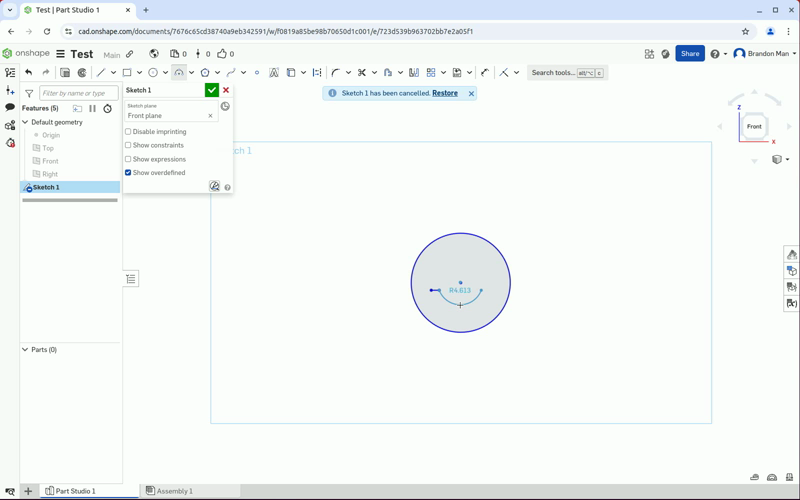
key_up(shift)
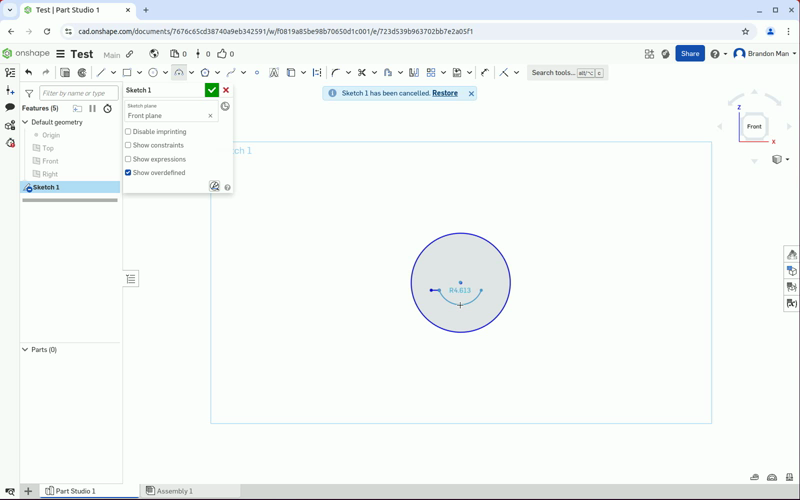
key(esc)
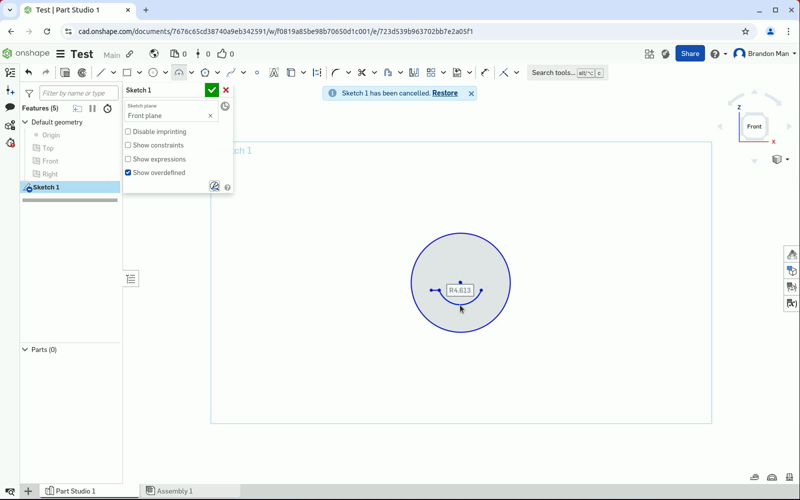
key(l)
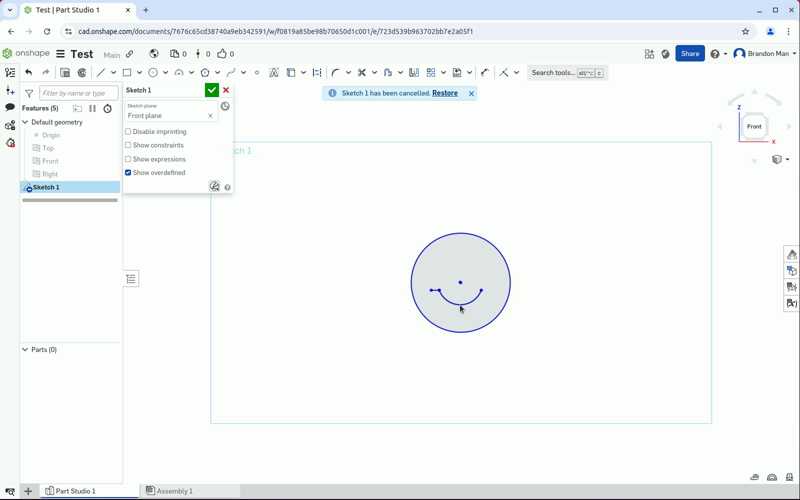
mouse_move(481, 290)
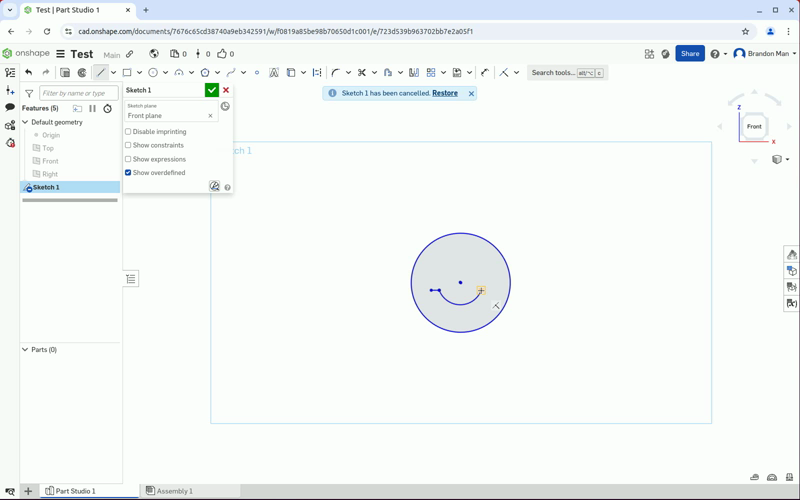
click(481, 290)
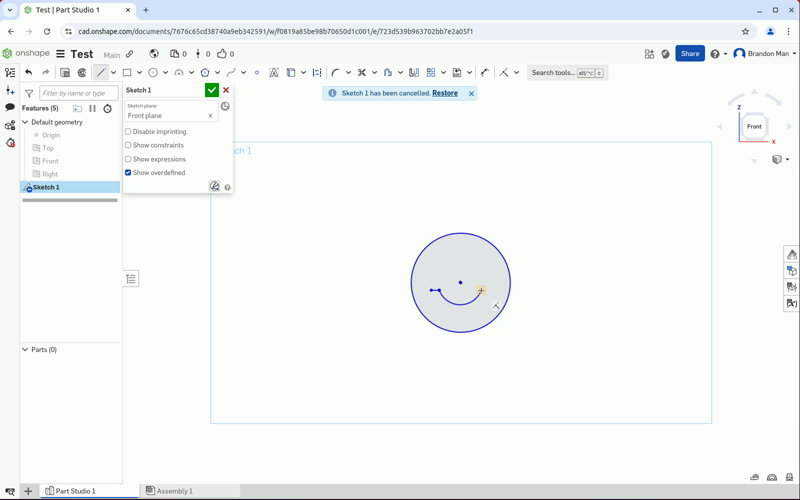
key_down(shift)
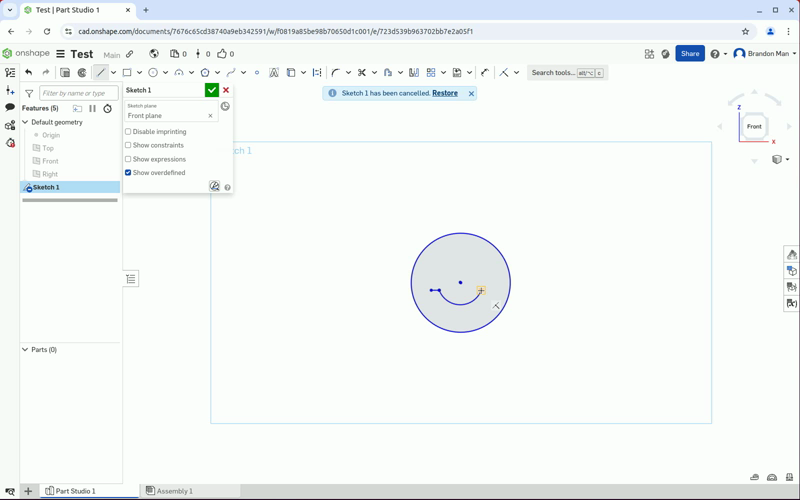
mouse_move(511, 290)
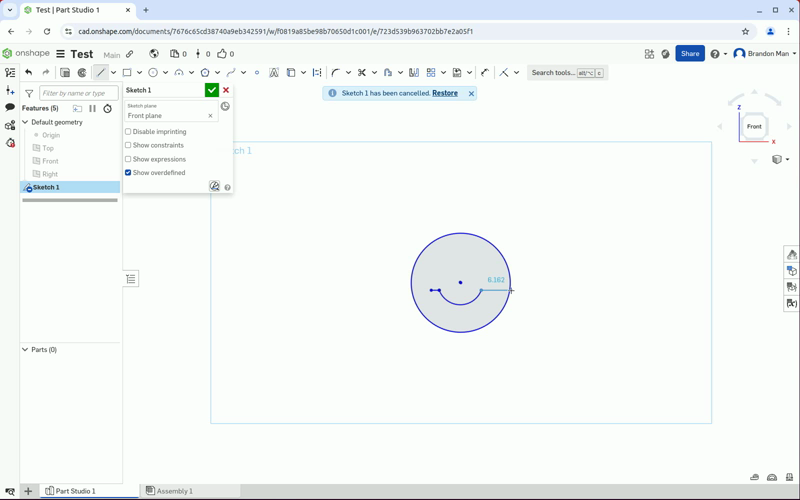
mouse_move(489, 290)
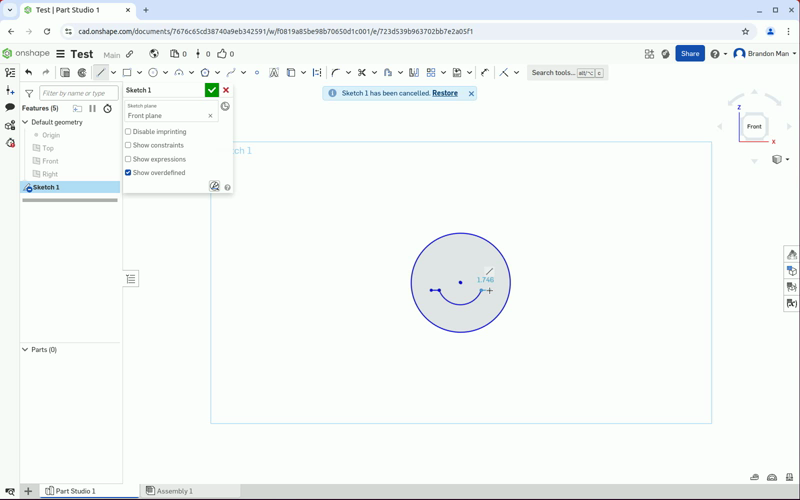
click(489, 290)
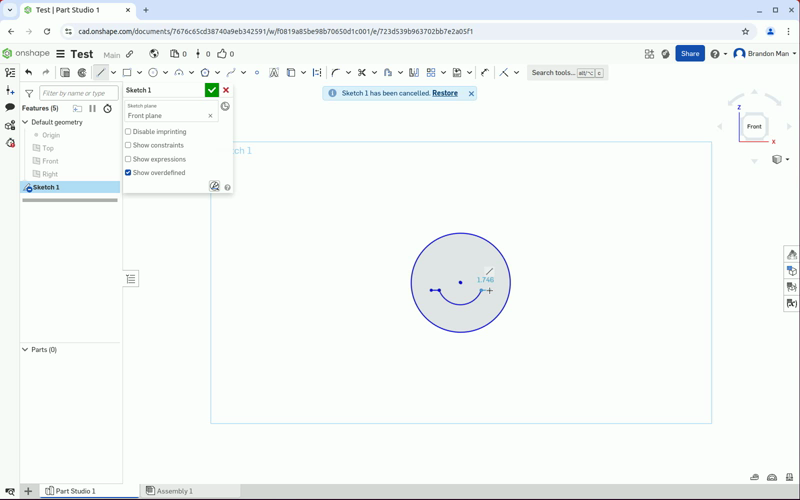
key_up(shift)
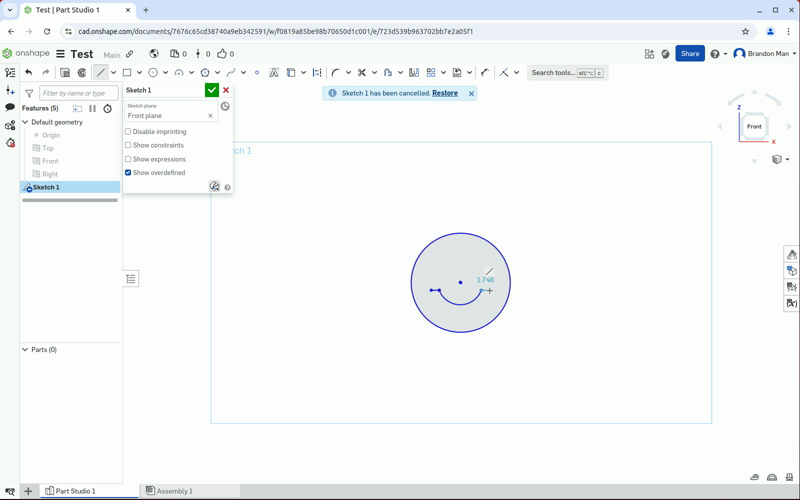
key_down(shift)
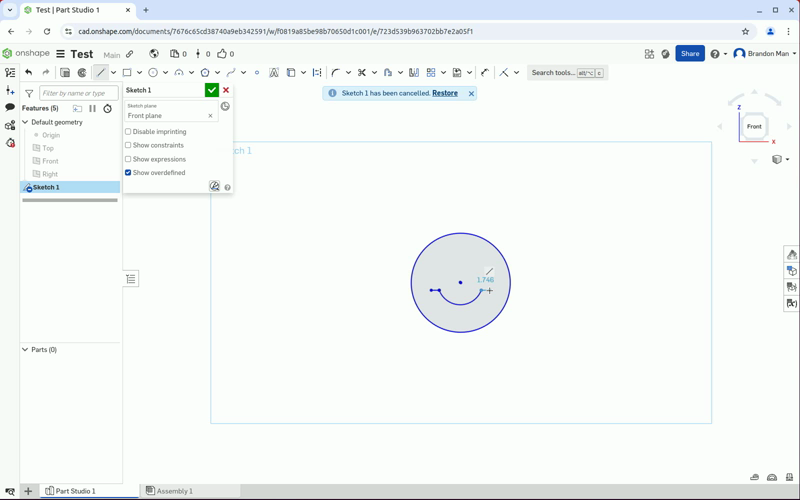
mouse_move(519, 290)
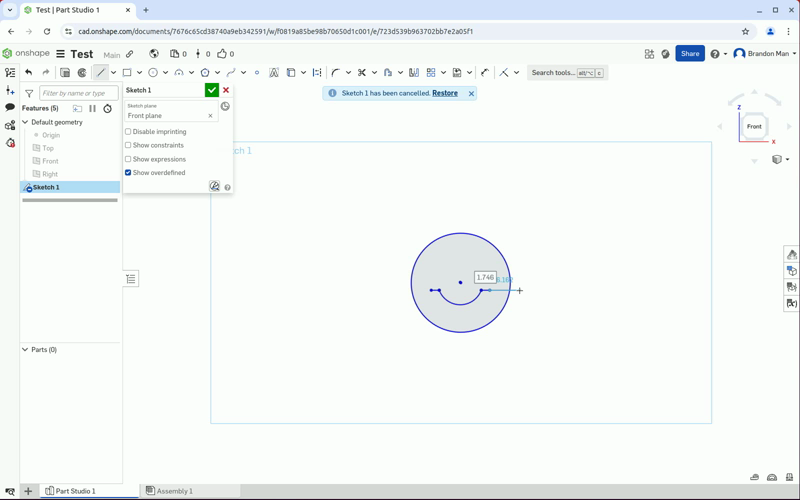
mouse_move(489, 275)
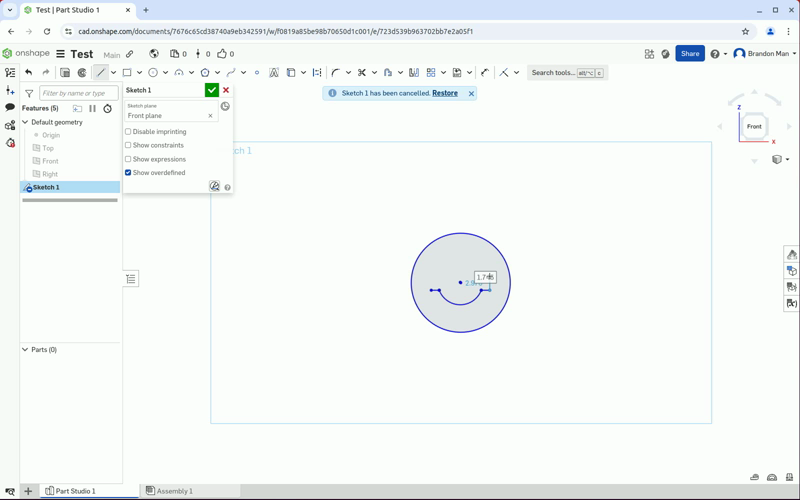
click(489, 275)
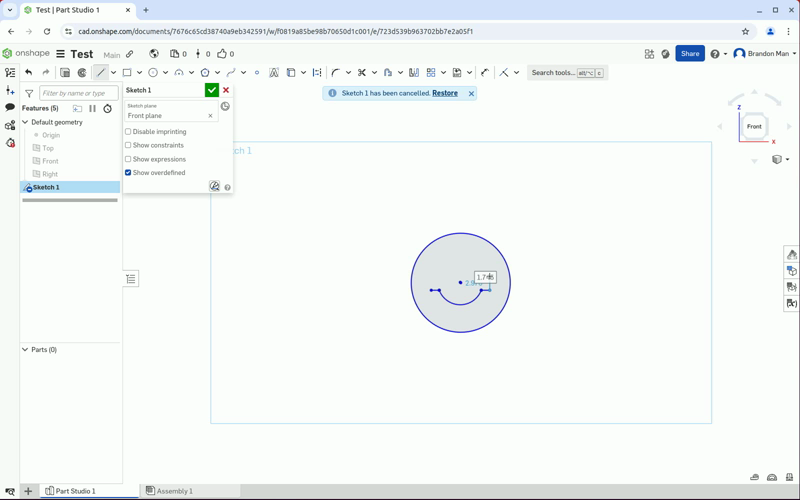
key_up(shift)
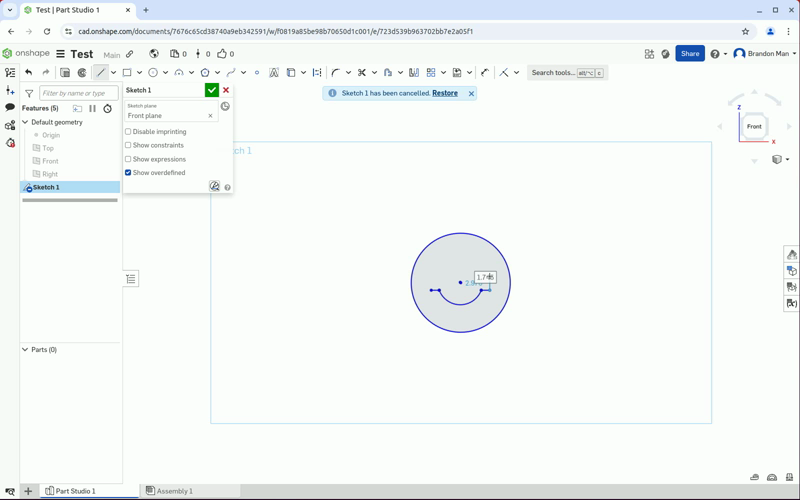
key_down(shift)
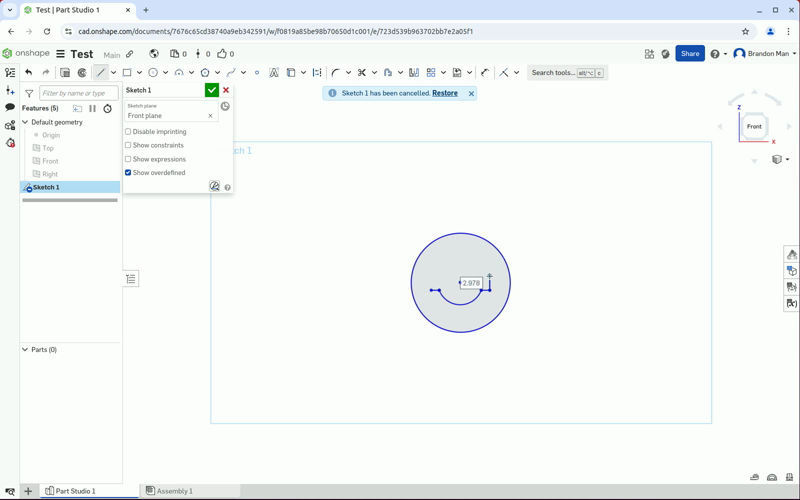
mouse_move(519, 275)
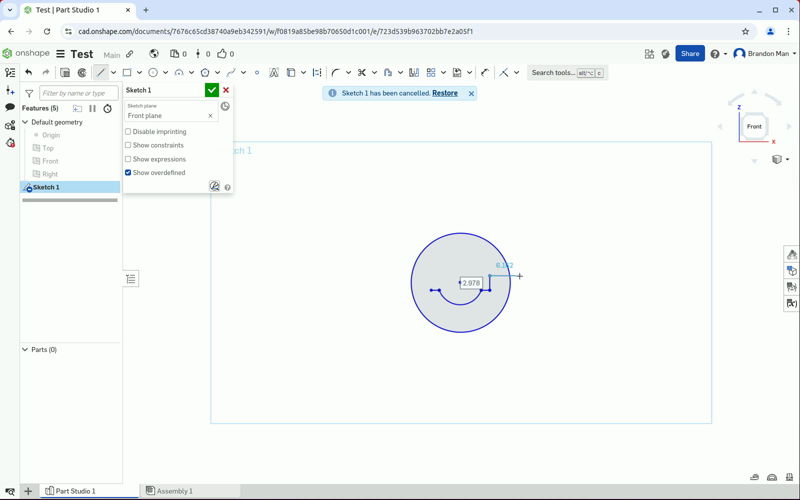
mouse_move(481, 275)
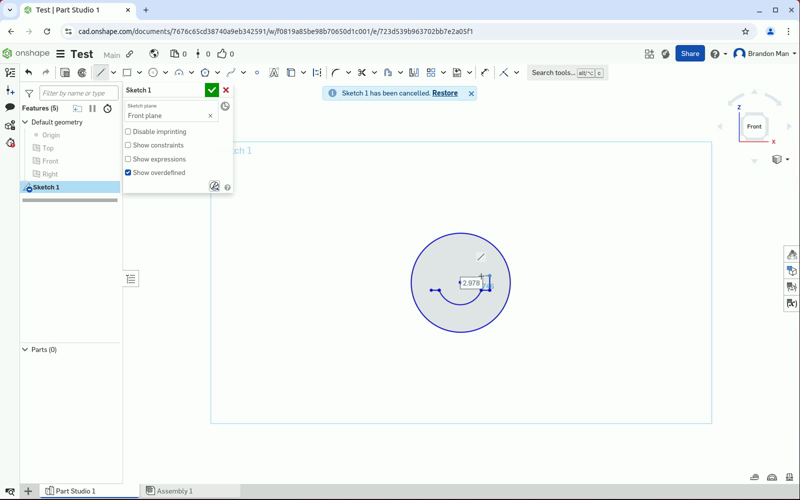
click(481, 275)
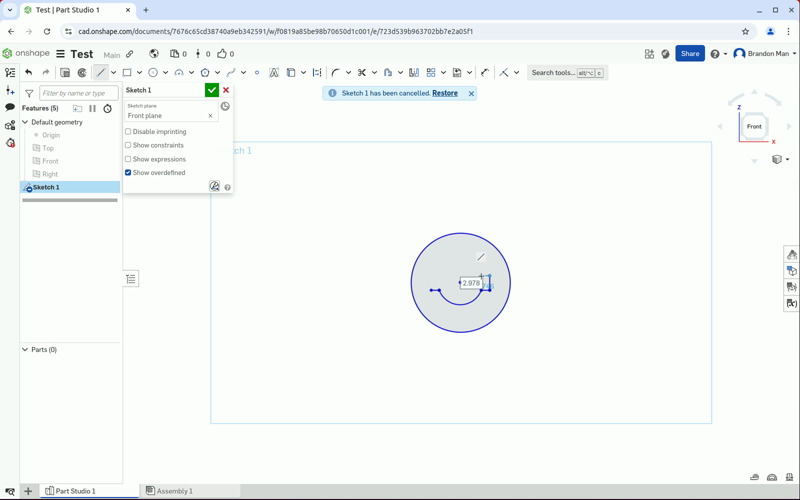
key_up(shift)
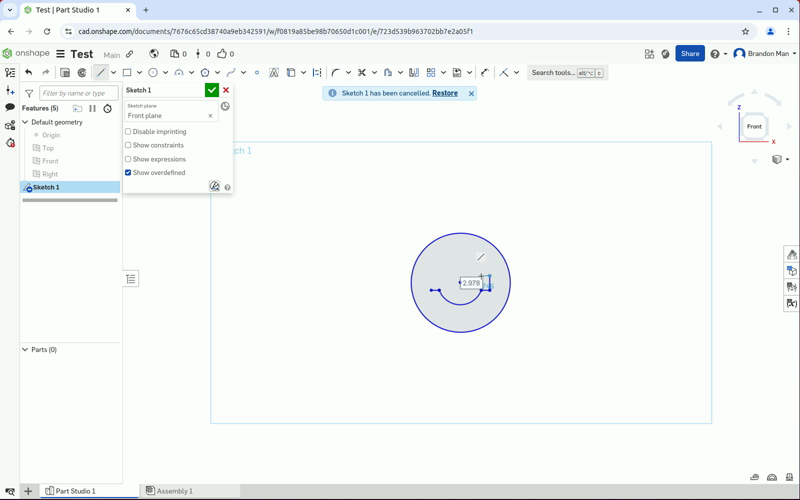
key(esc)
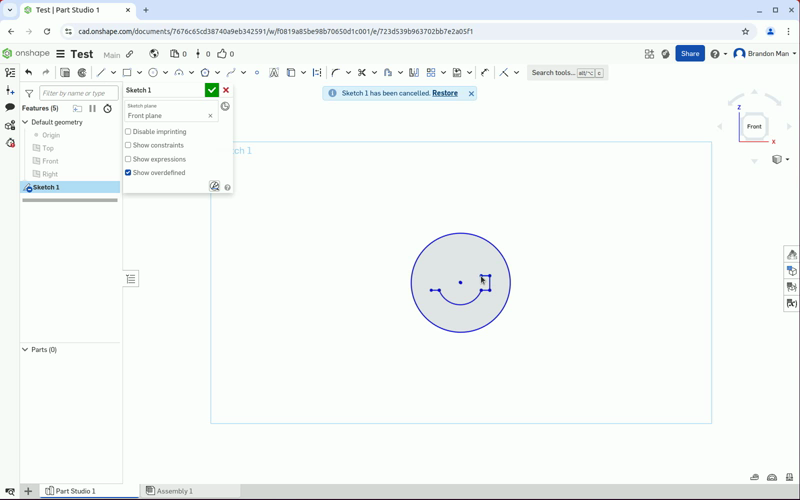
key(a)
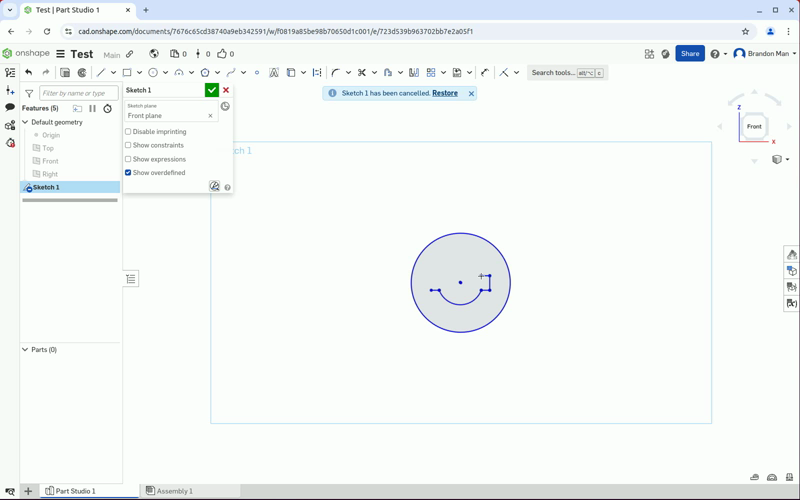
mouse_move(481, 275)
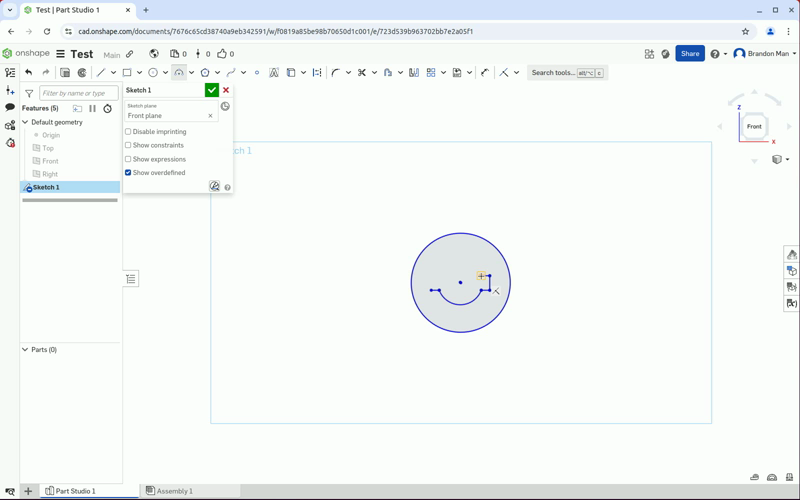
click(481, 275)
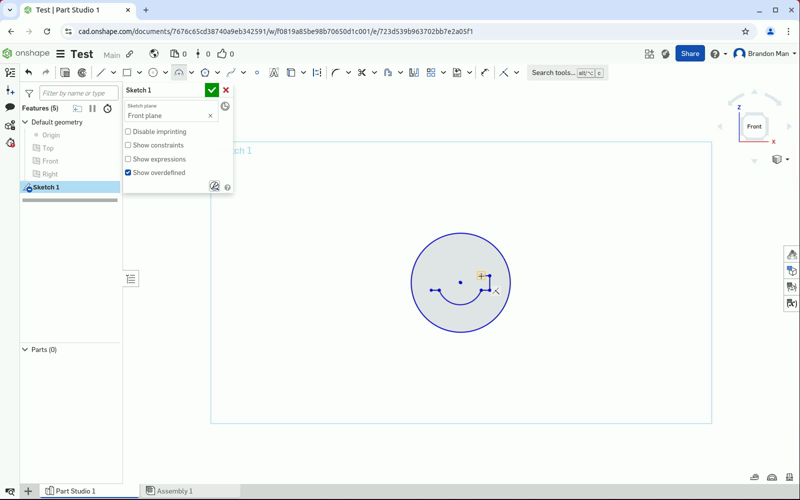
key_down(shift)
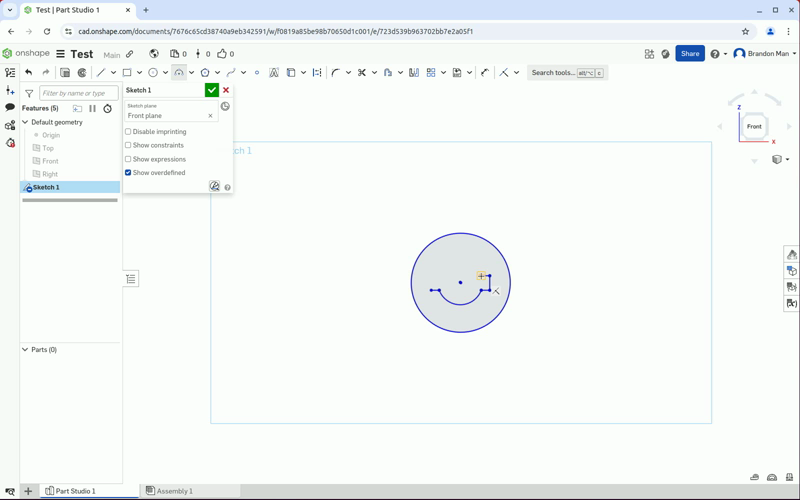
mouse_move(439, 275)
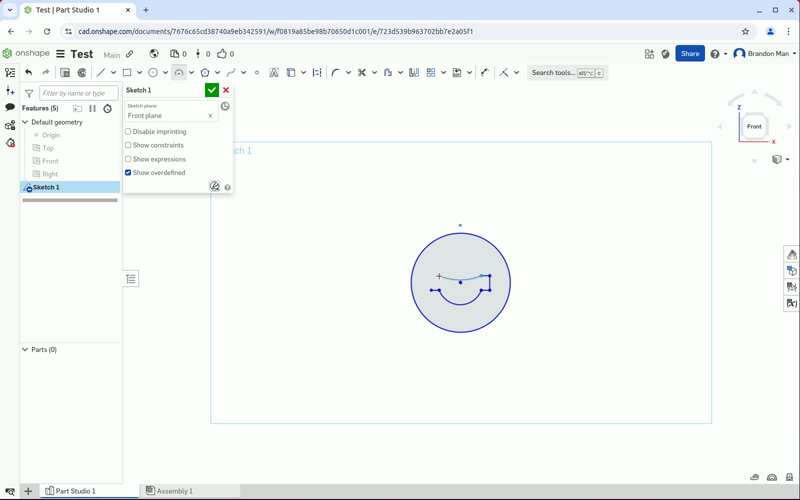
click(439, 275)
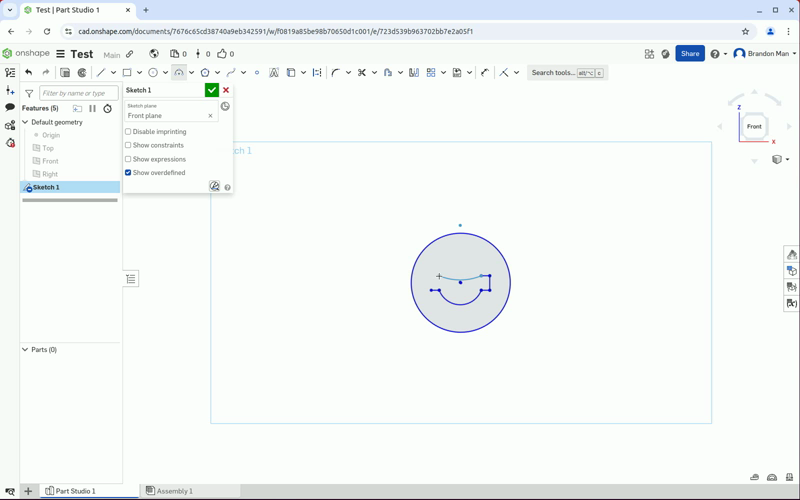
mouse_move(460, 261)
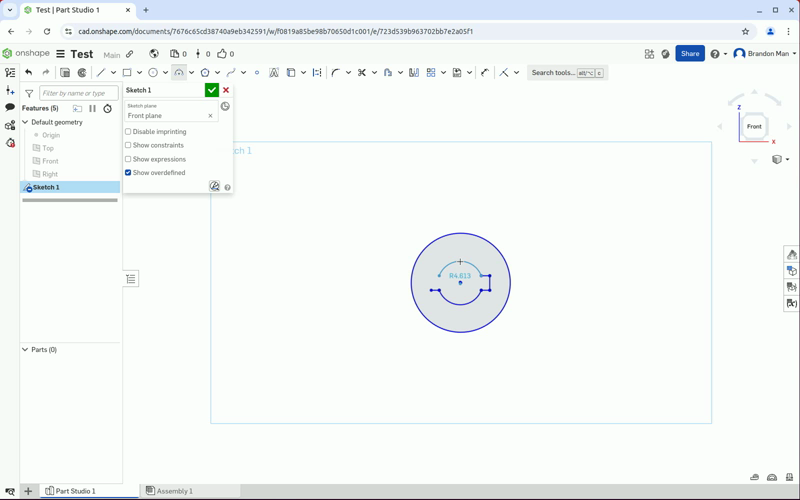
click(460, 261)
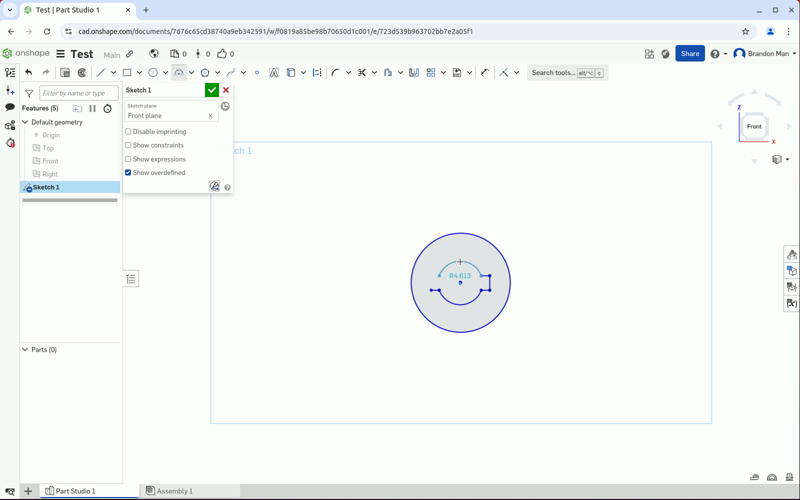
key_up(shift)
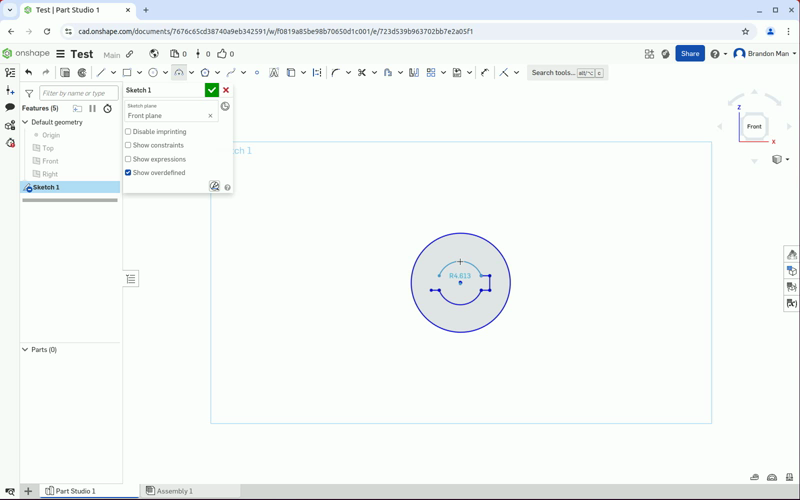
key(esc)
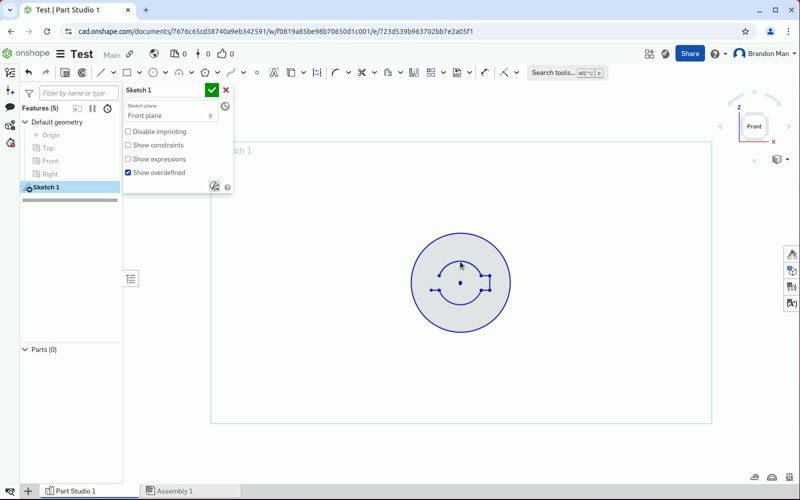
key(l)
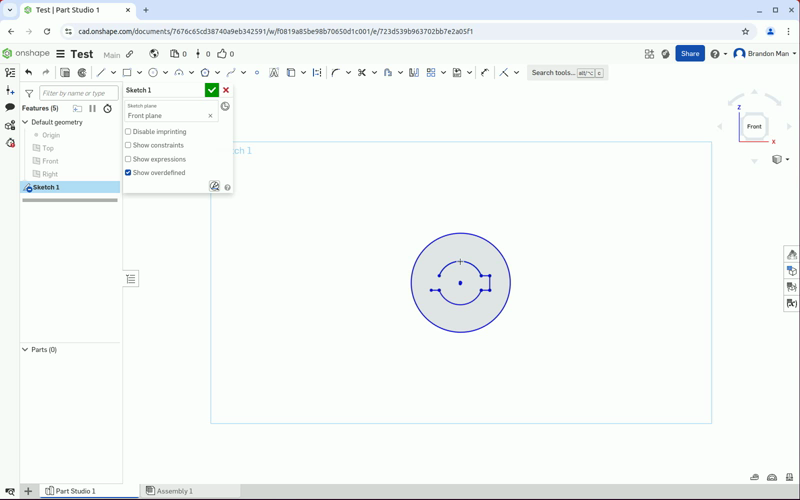
mouse_move(439, 275)
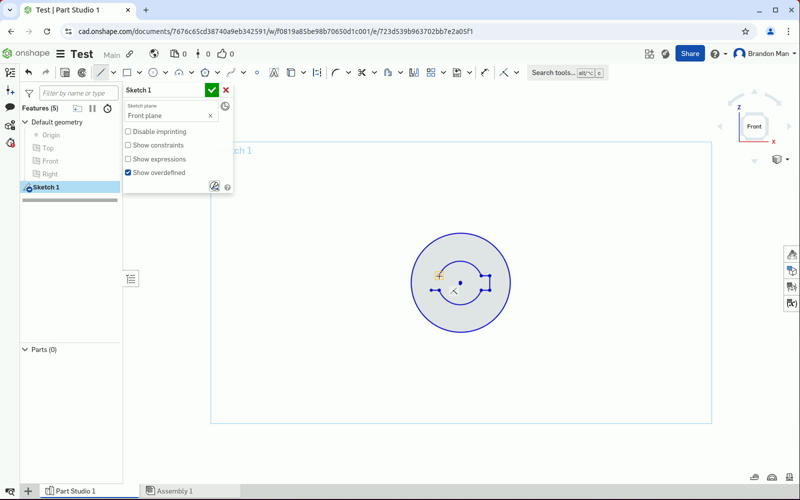
click(439, 275)
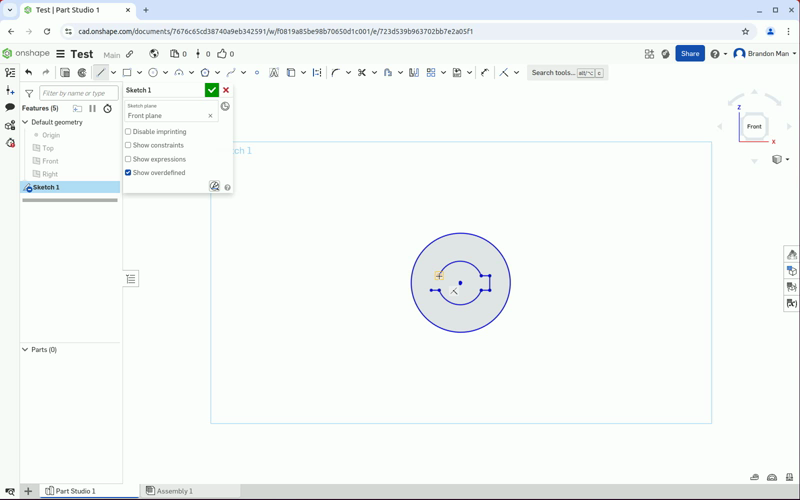
key_down(shift)
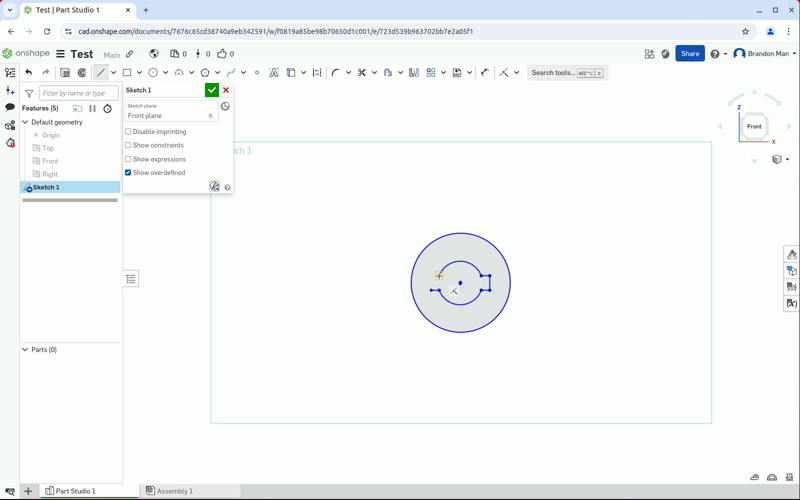
mouse_move(469, 275)
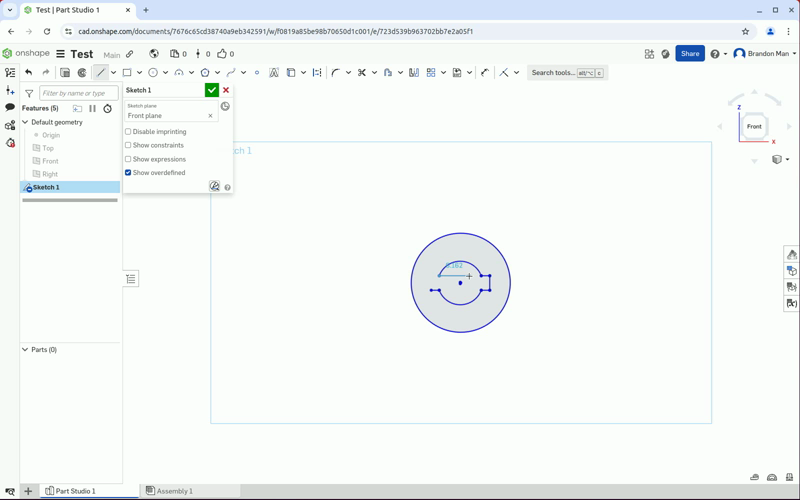
mouse_move(431, 275)
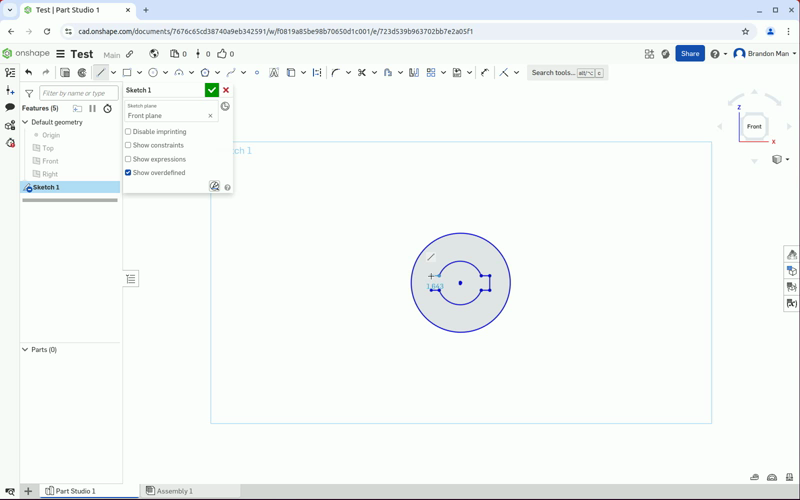
click(431, 275)
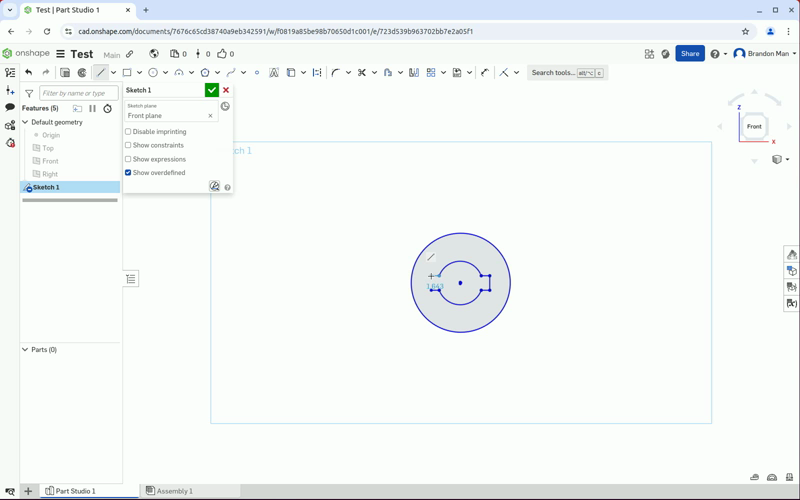
key_up(shift)
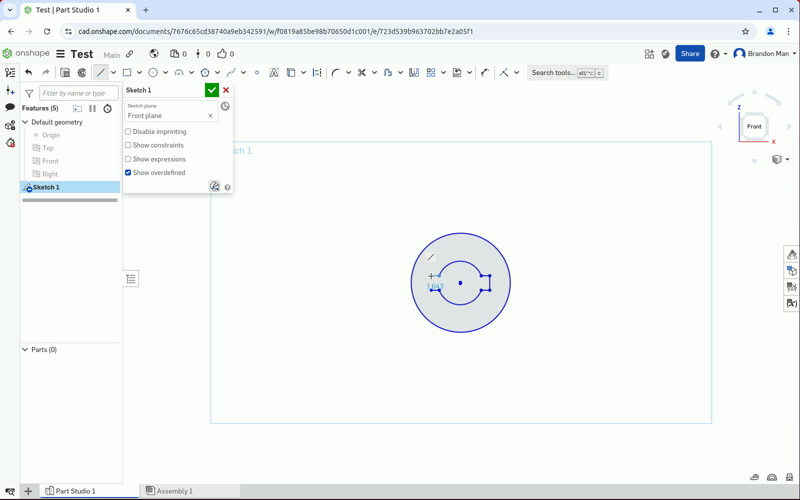
mouse_move(461, 275)
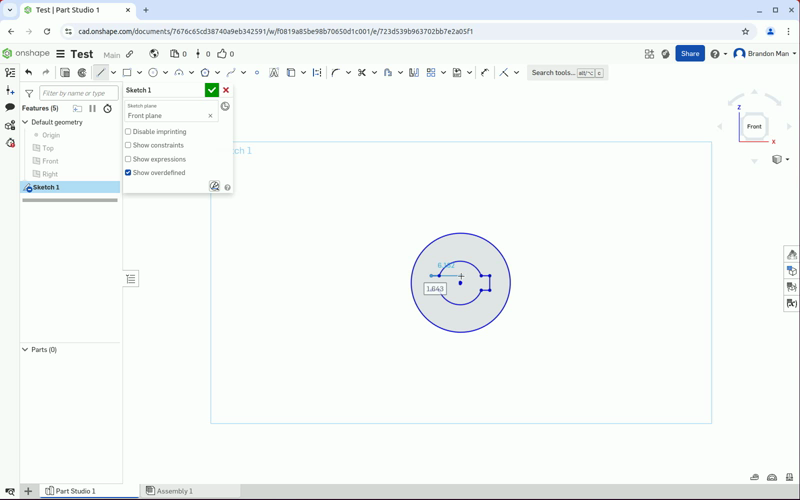
key_down(shift)
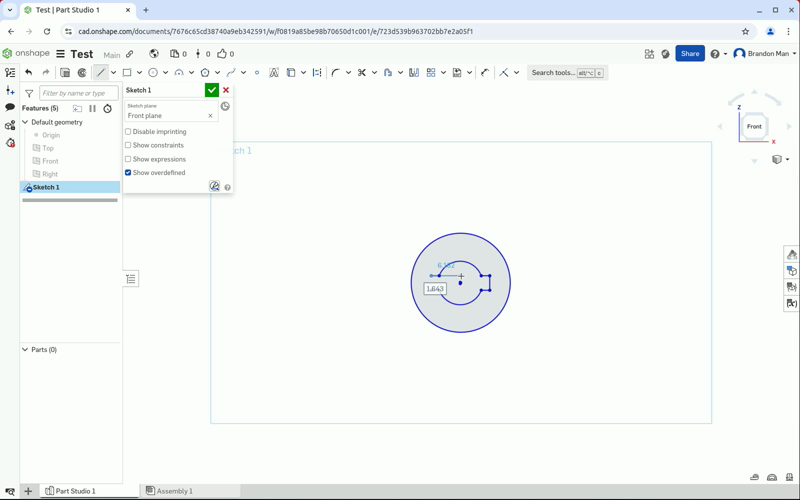
mouse_move(431, 290)
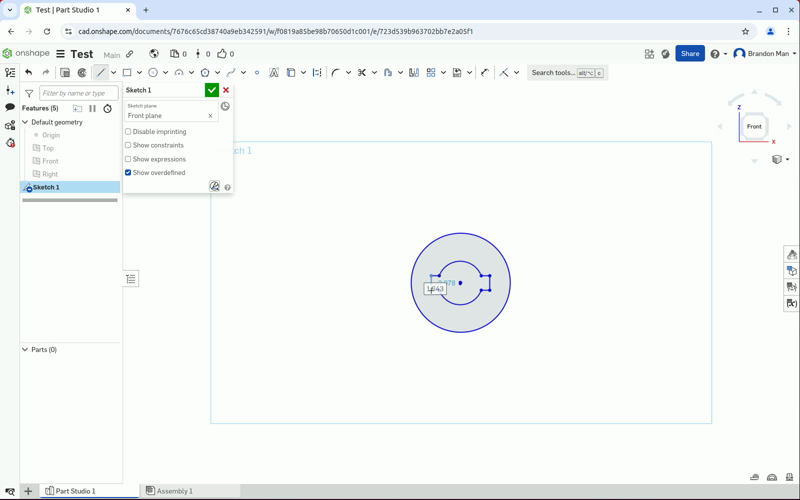
key_up(shift)
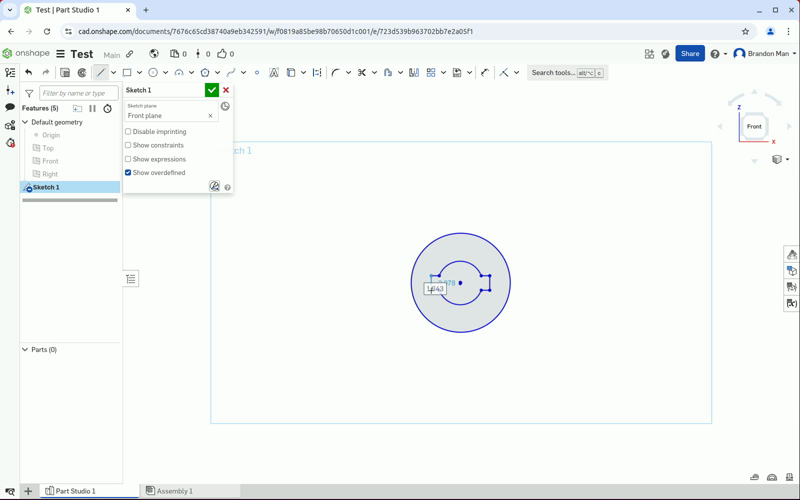
click(431, 290)
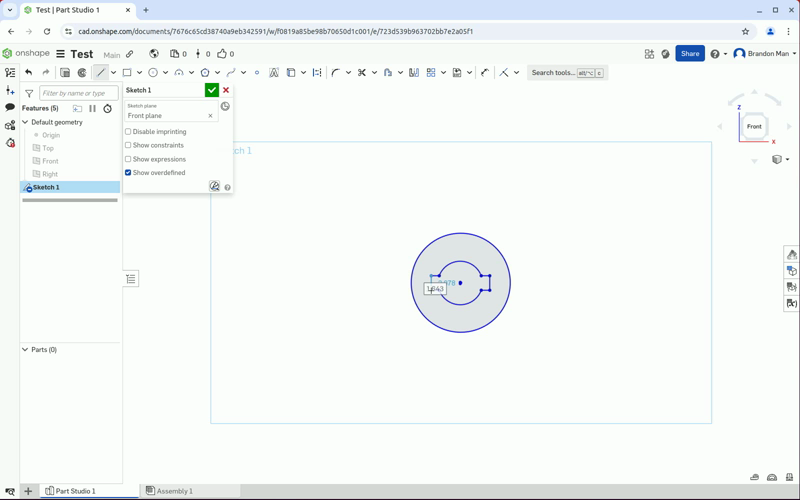
key(esc)
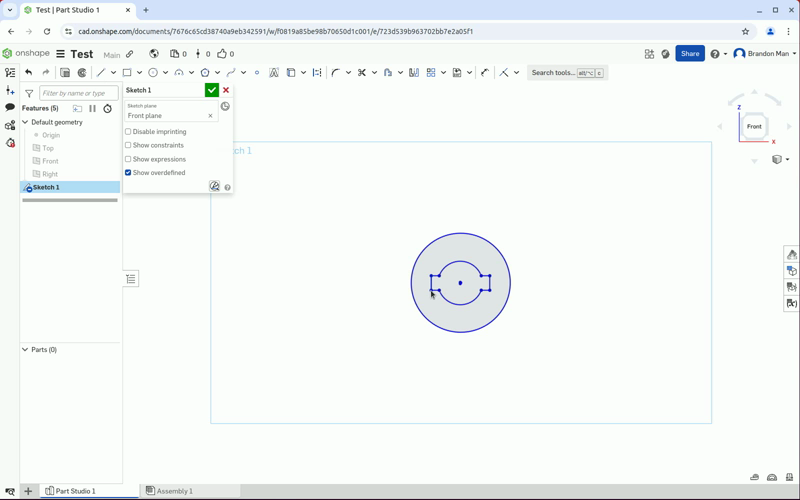
mouse_move(497, 263)
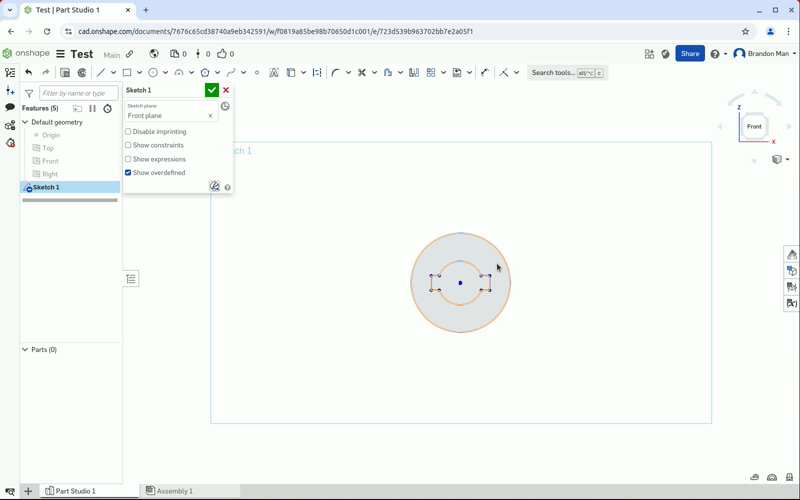
click(497, 263)
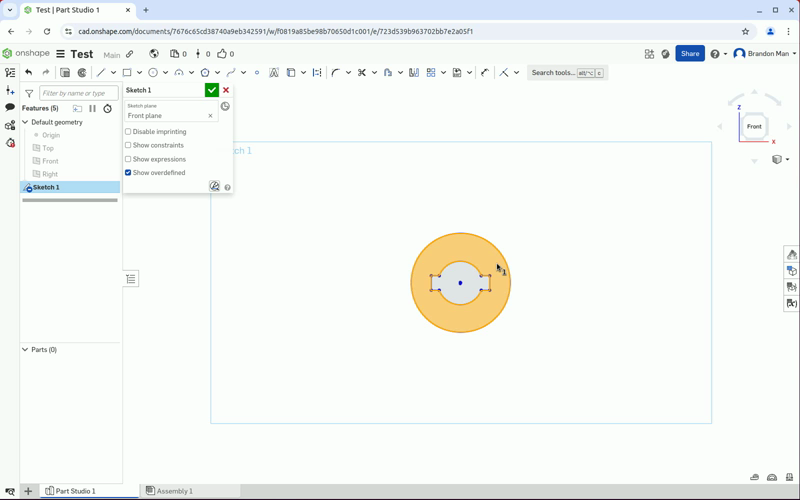
mouse_move(73, 352)
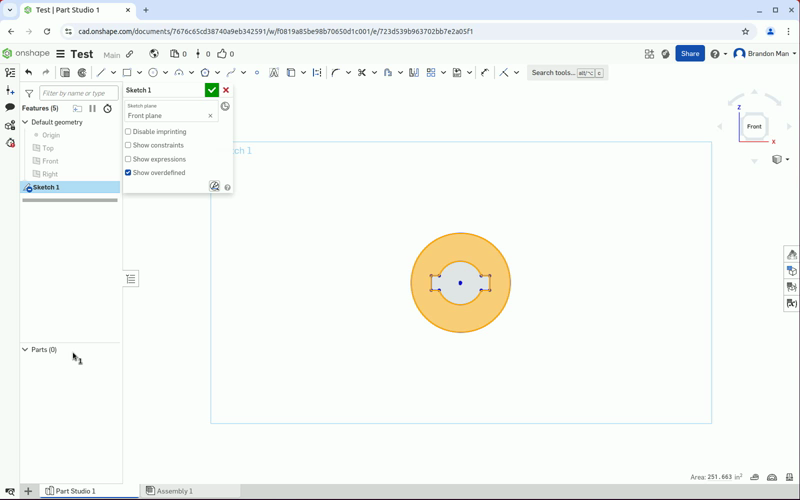
key(shift+y)
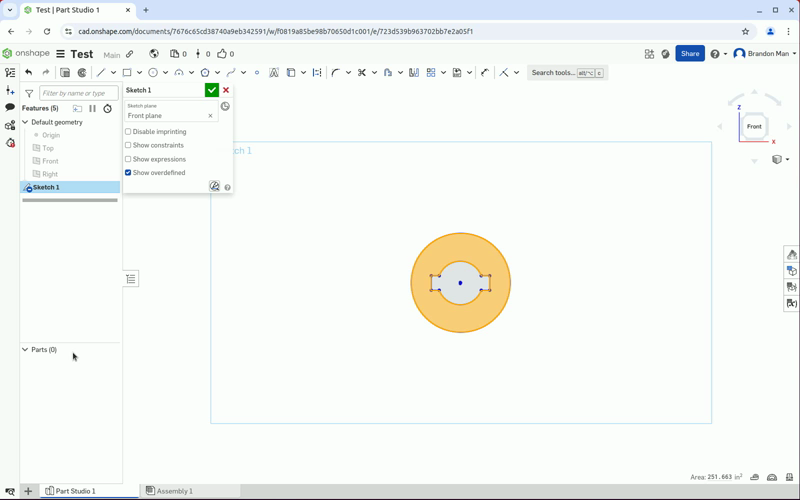
key(shift+e)
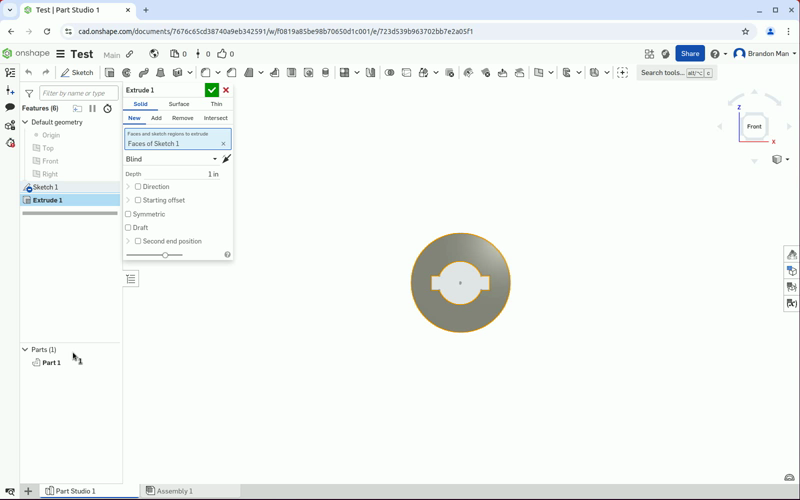
mouse_move(143, 106)
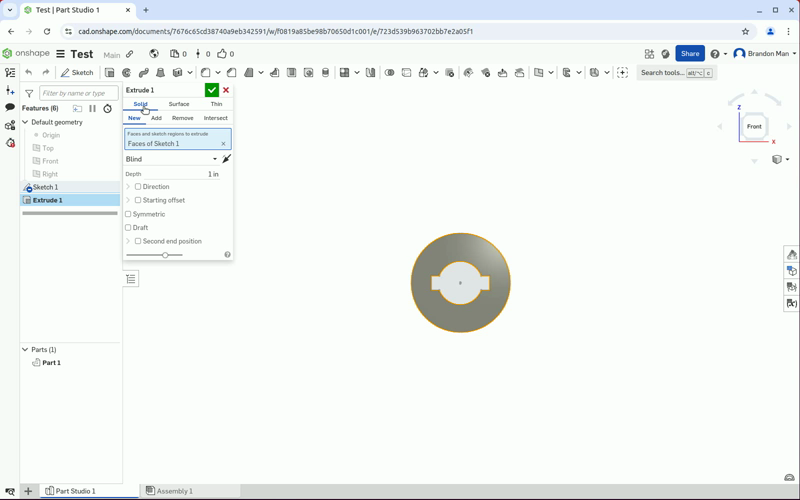
click(143, 106)
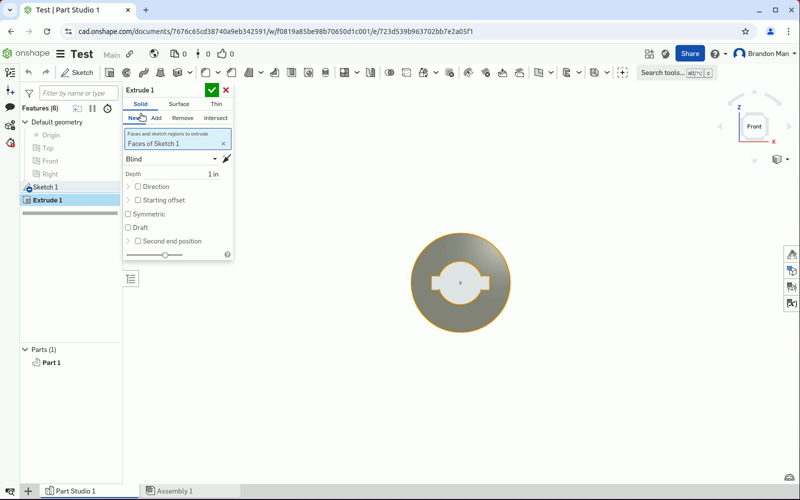
mouse_move(137, 120)
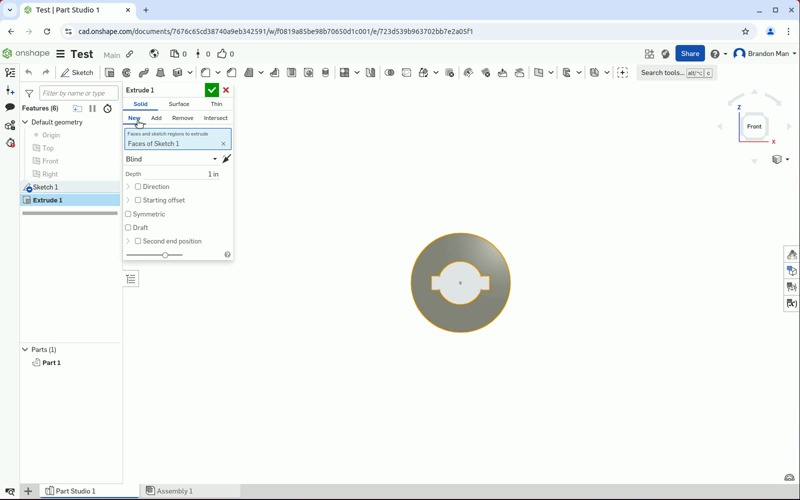
click(137, 120)
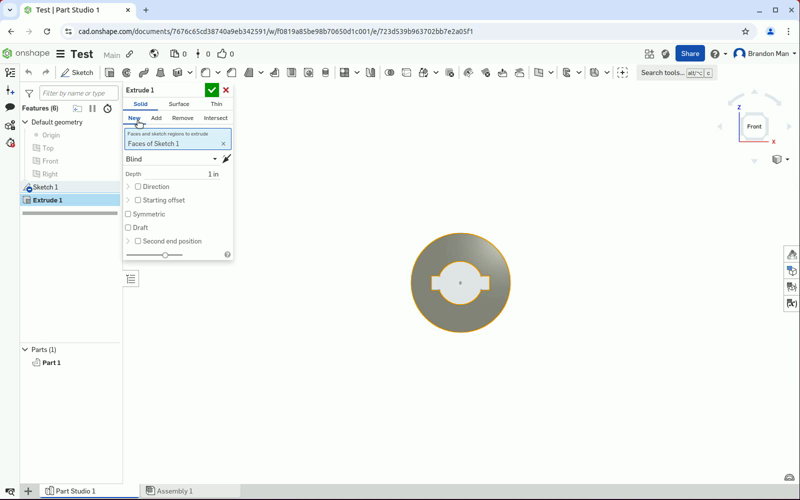
key(tab, 4)
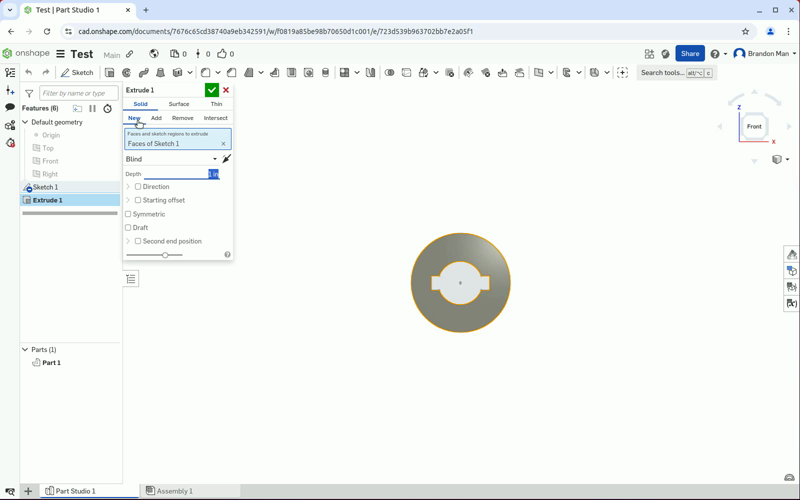
text(8.425)
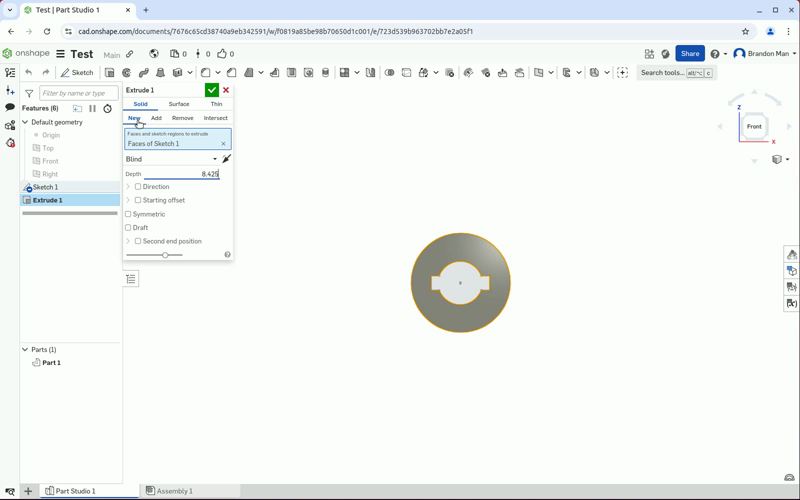
key(enter)
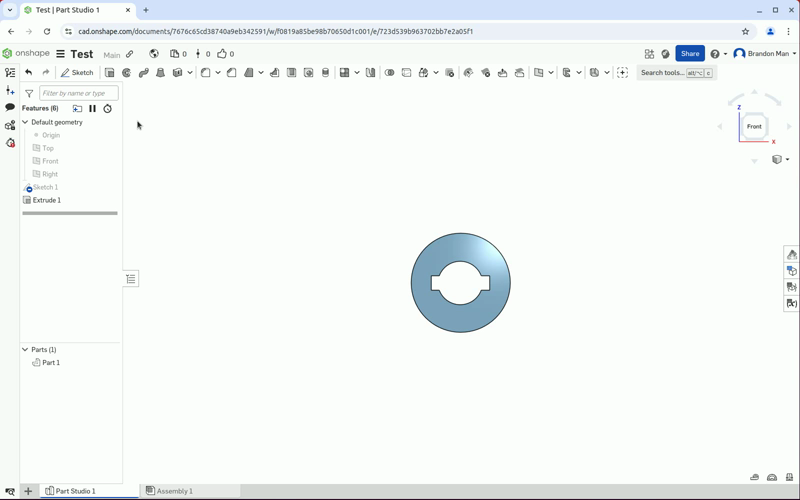
key(shift+h)
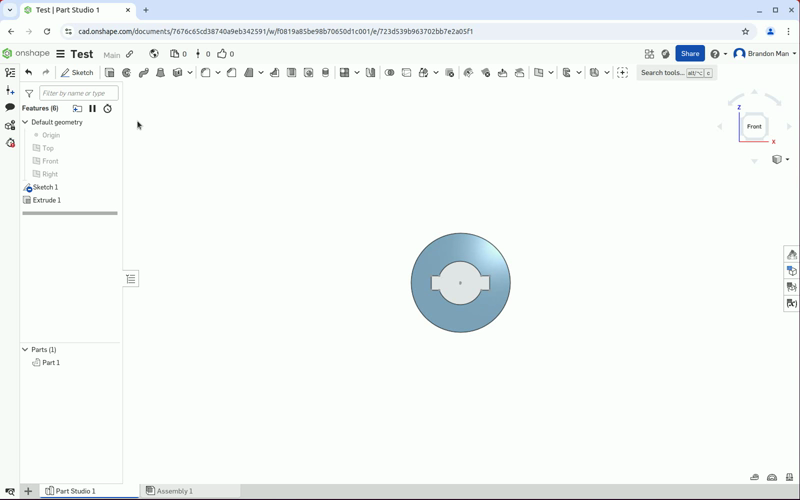
key(shift+h)
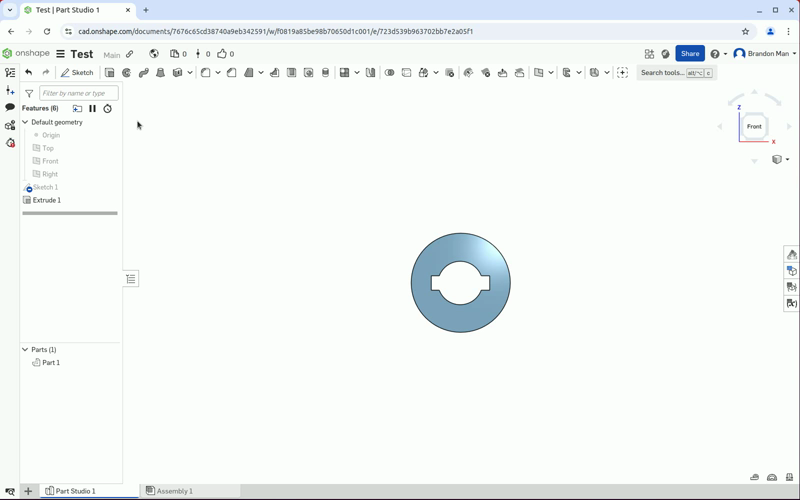
mouse_move(73, 189)
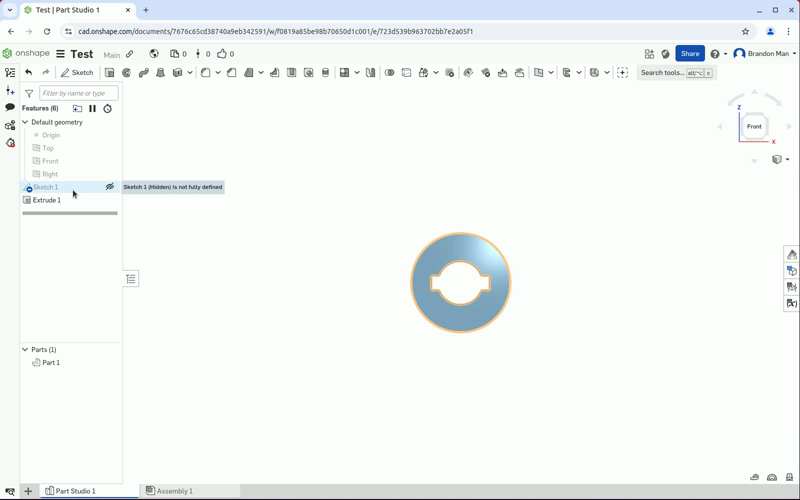
click(73, 189)
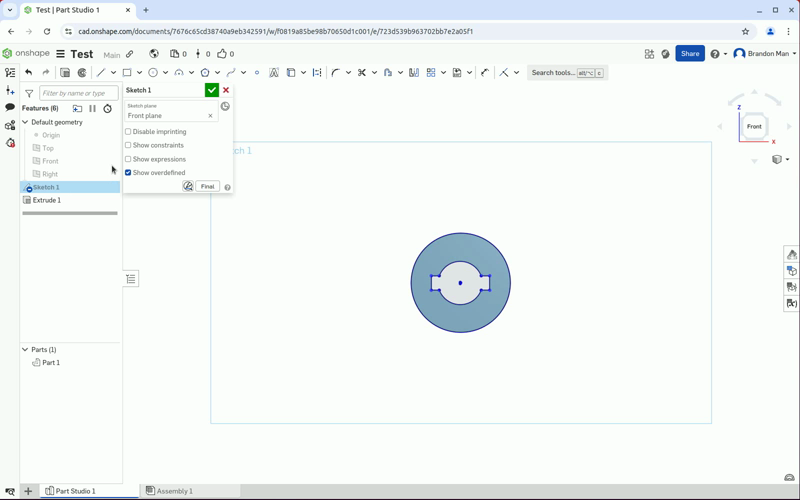
mouse_move(229, 92)
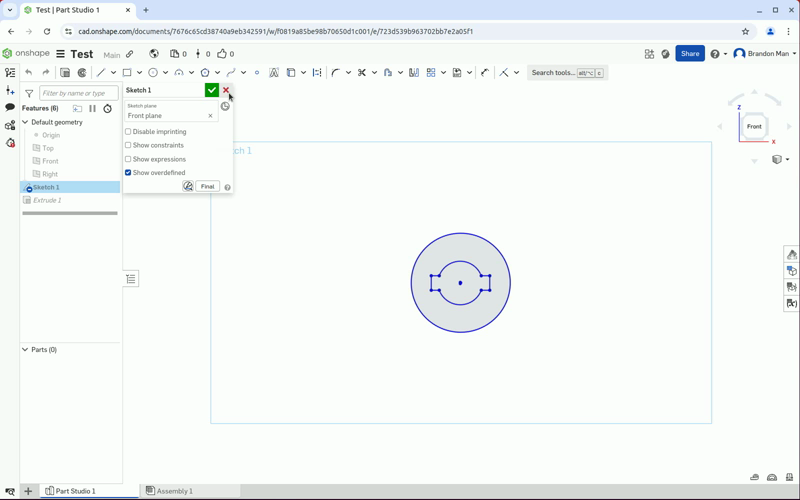
click(229, 92)
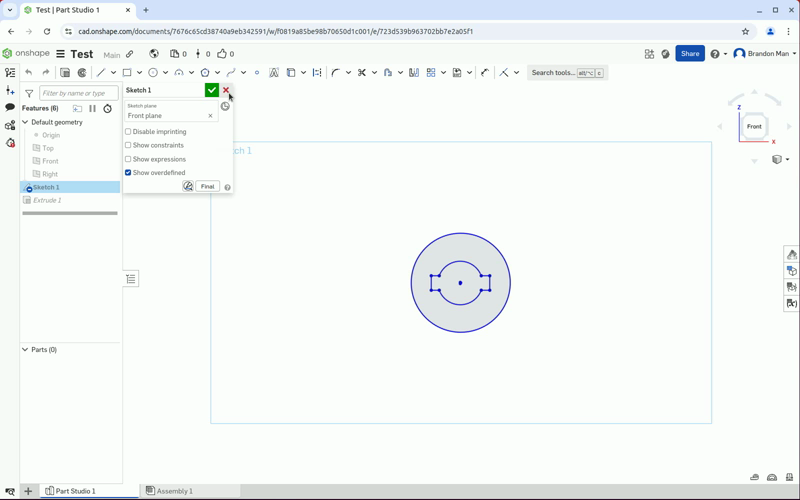
key(shift+s)
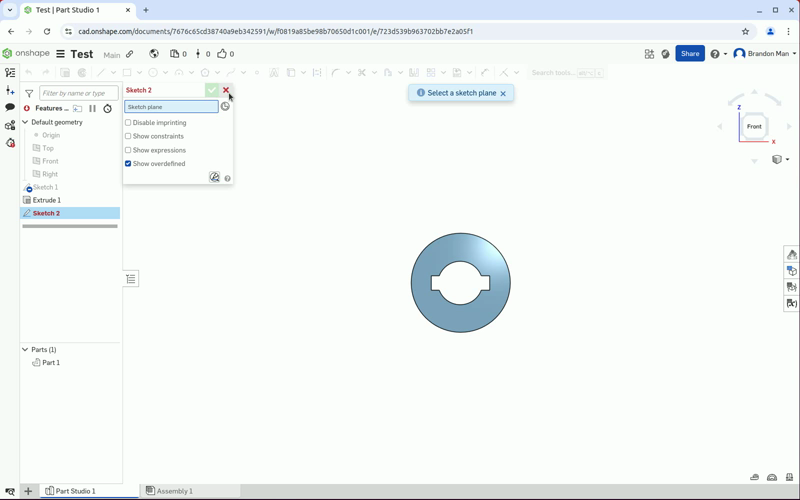
mouse_move(73, 163)
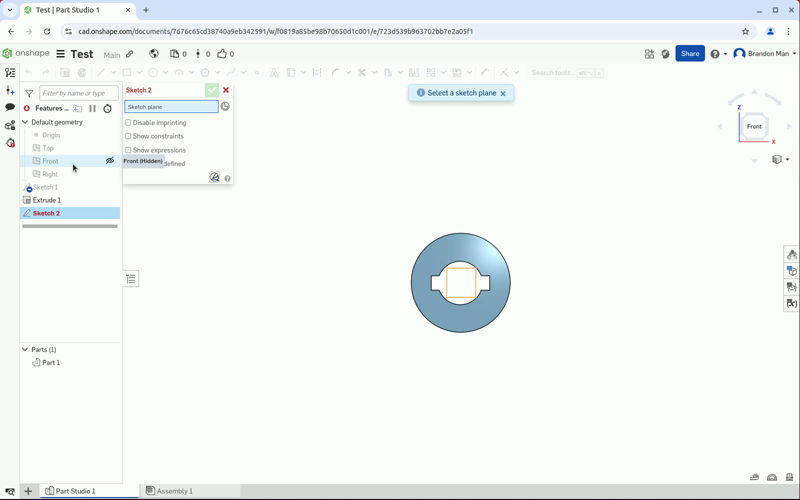
click(73, 163)
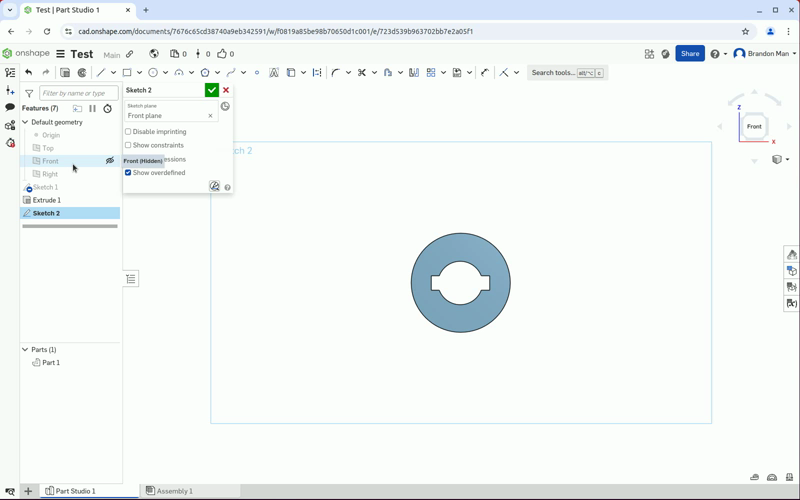
mouse_move(73, 352)
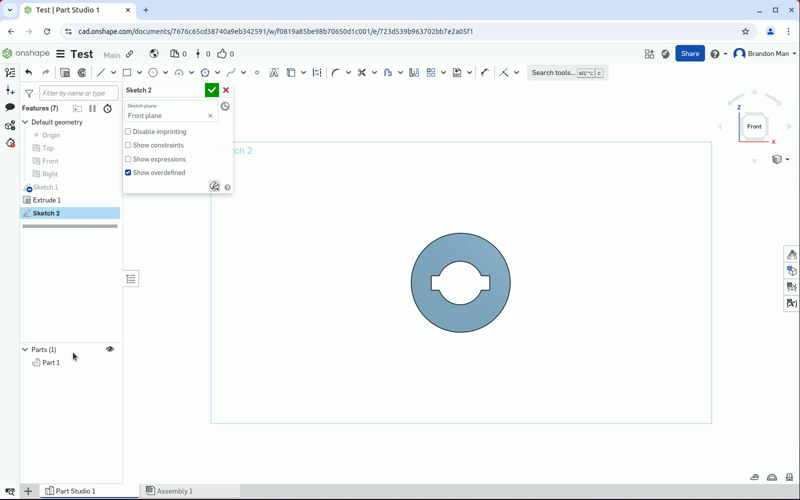
key(y)
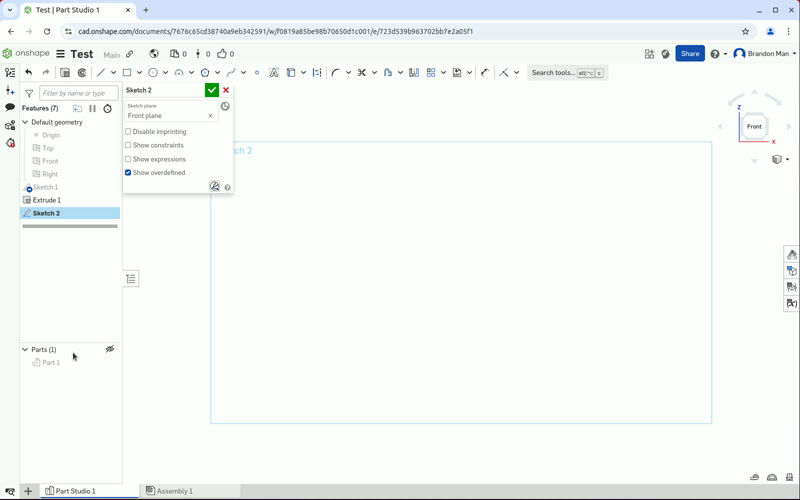
key(l)
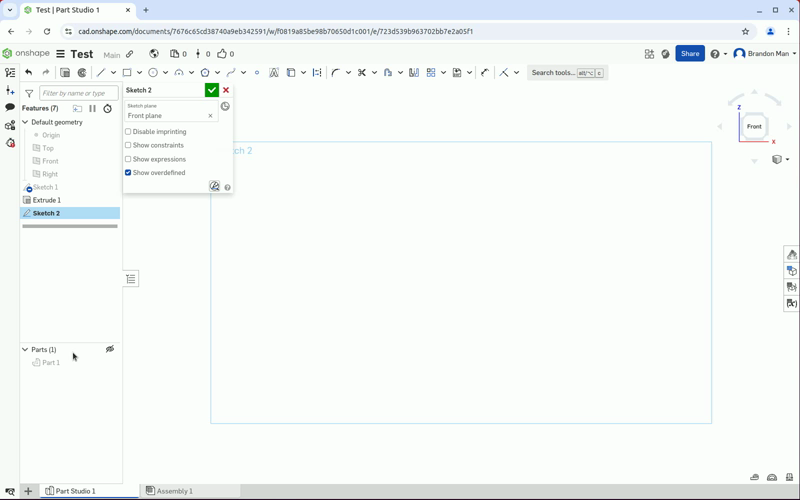
key_down(shift)
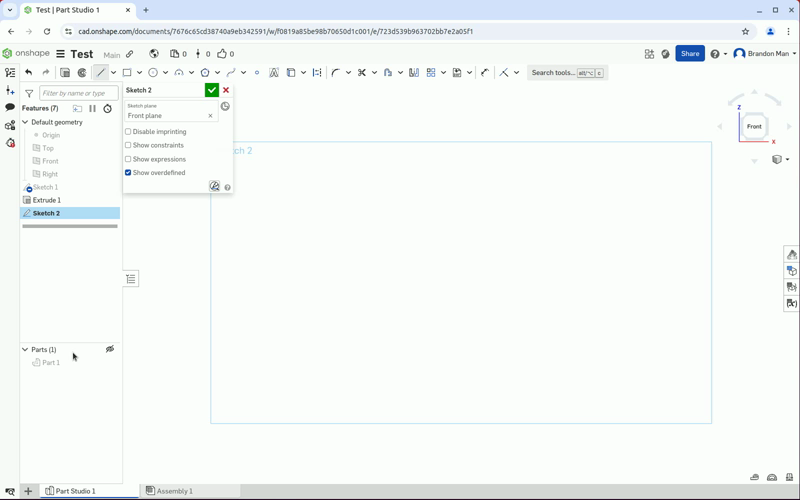
mouse_move(481, 290)
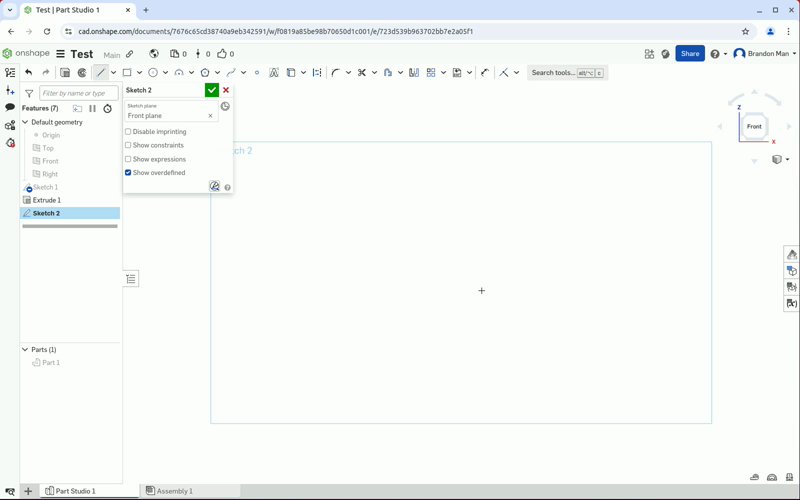
click(481, 290)
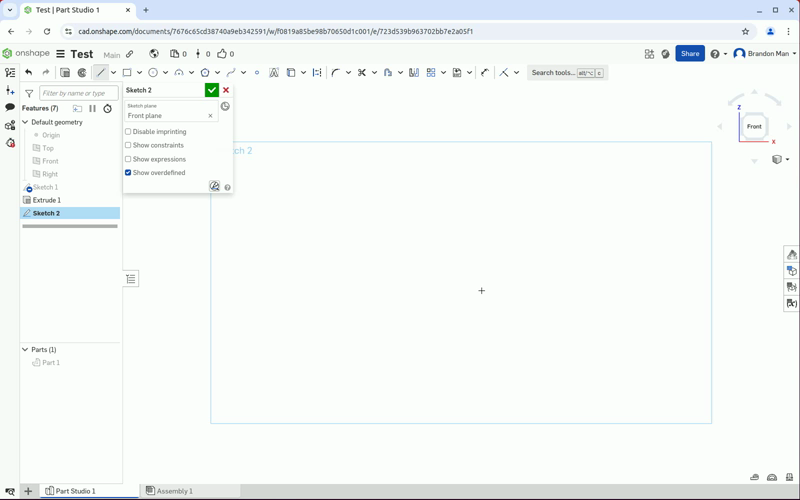
key_up(shift)
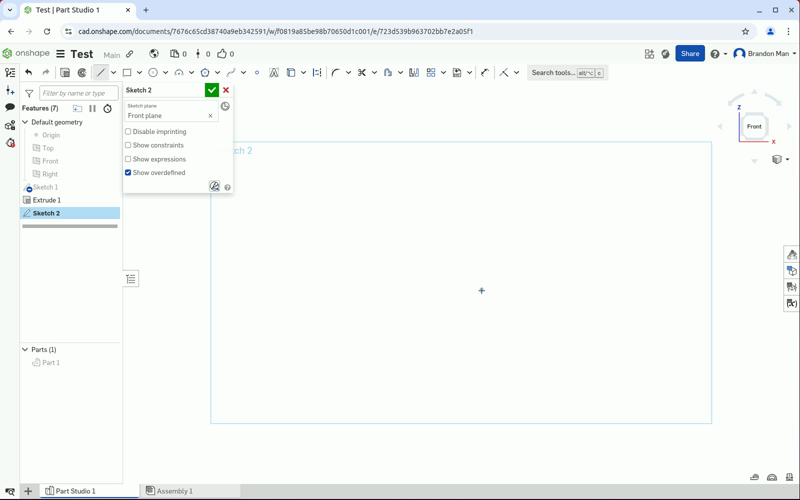
key_down(shift)
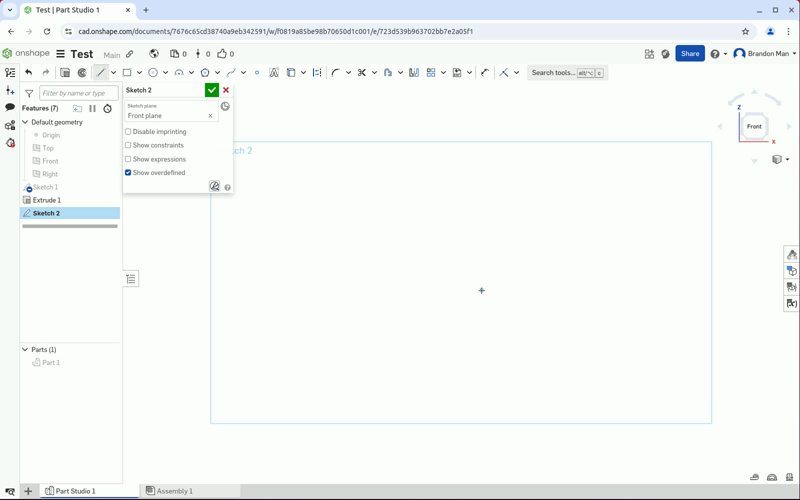
mouse_move(511, 290)
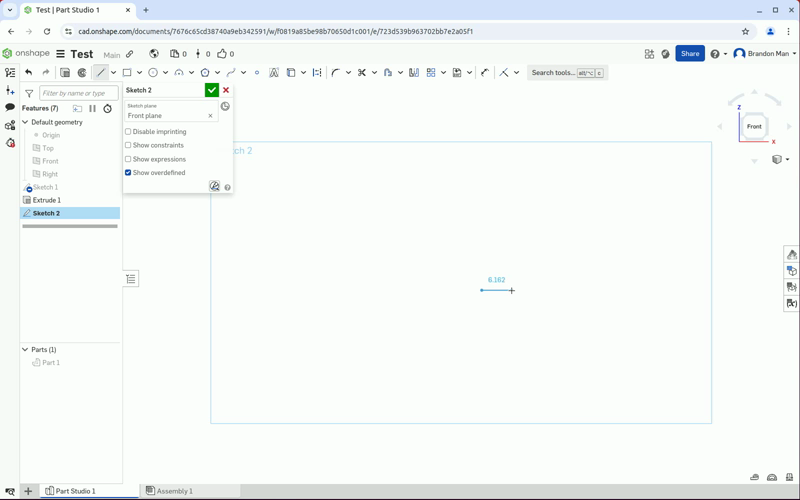
mouse_move(491, 290)
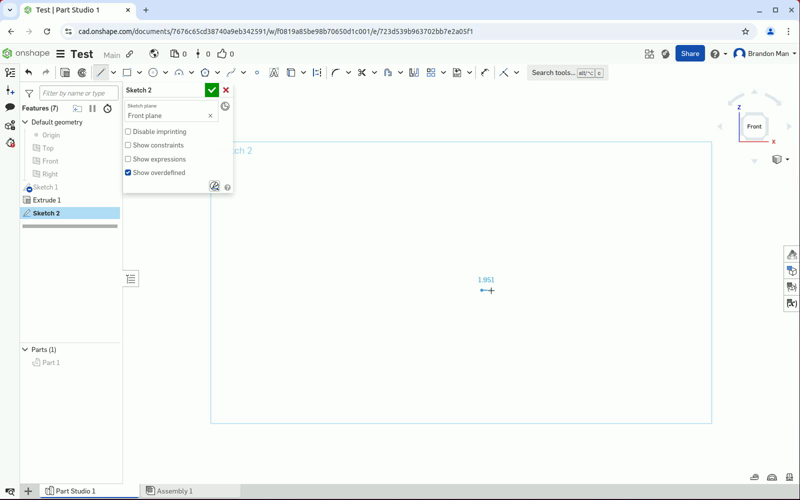
click(491, 290)
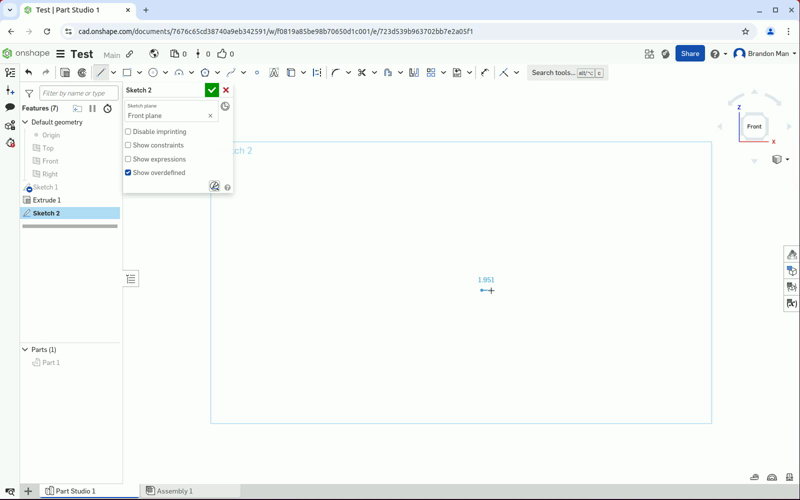
key_up(shift)
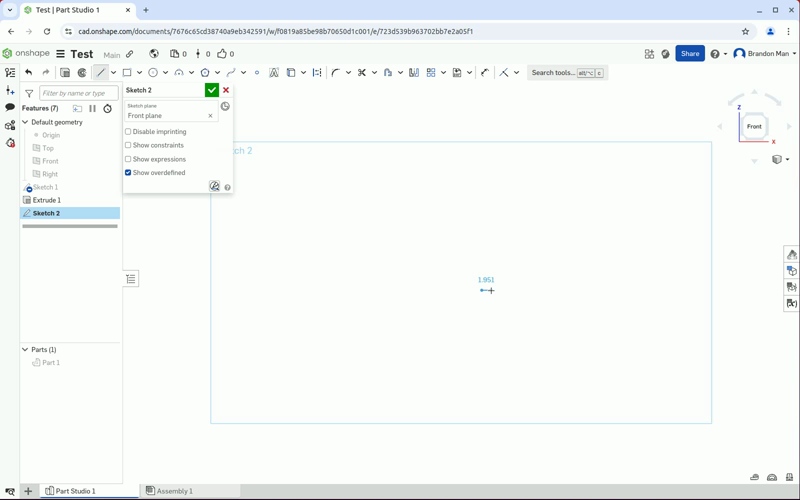
key_down(shift)
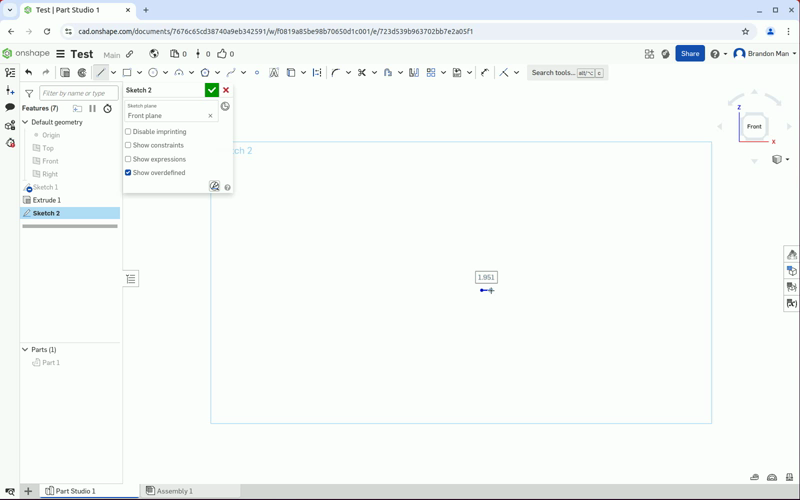
mouse_move(521, 290)
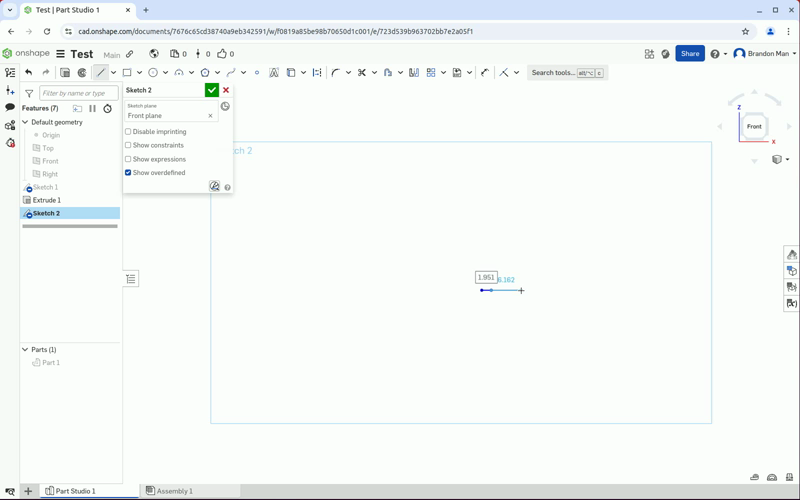
mouse_move(491, 273)
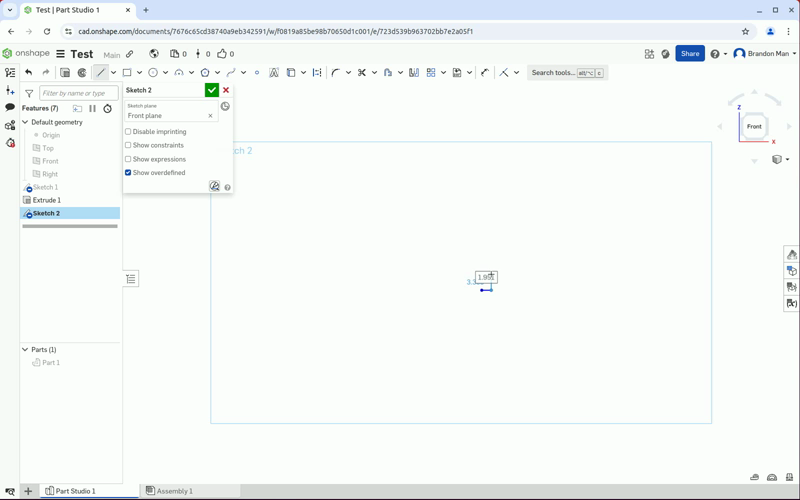
click(491, 273)
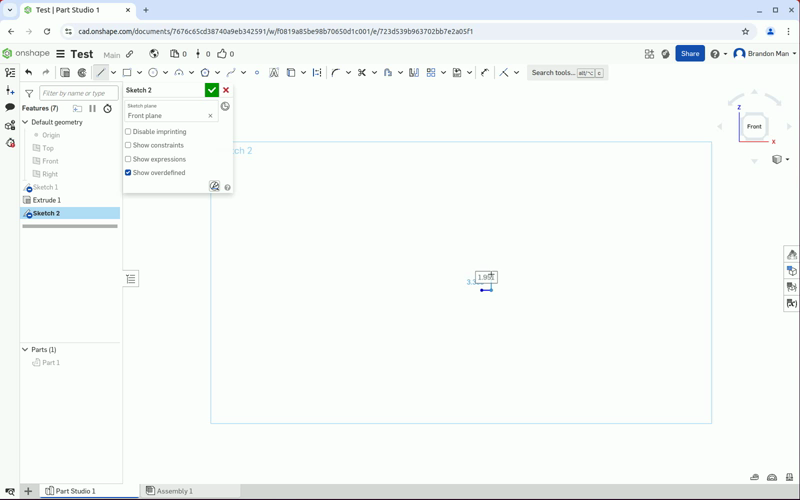
key_up(shift)
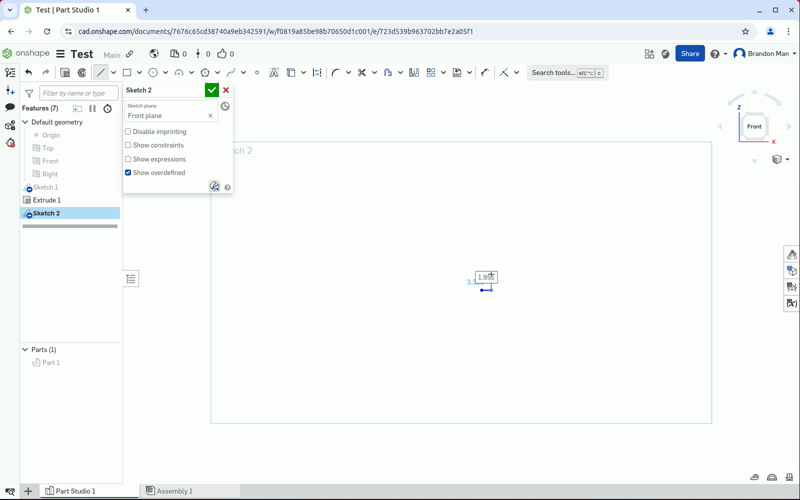
key_down(shift)
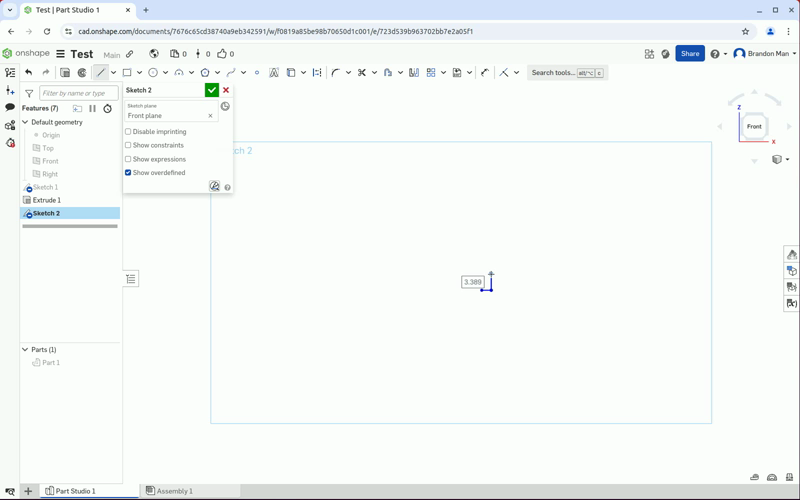
mouse_move(521, 273)
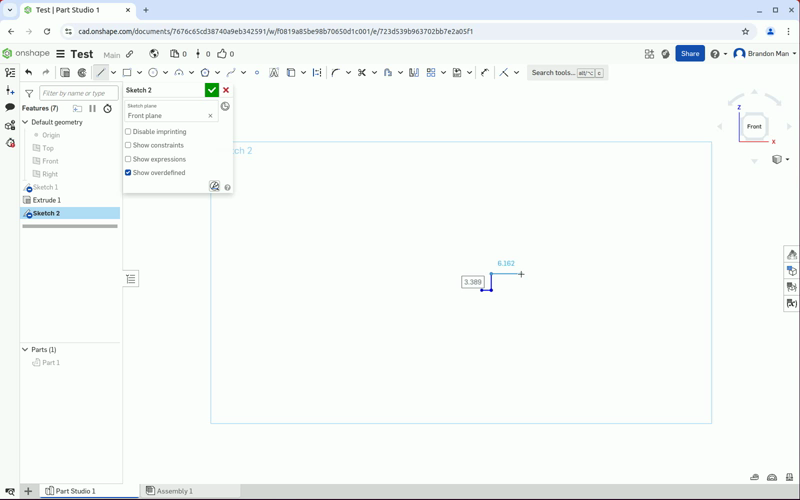
mouse_move(481, 273)
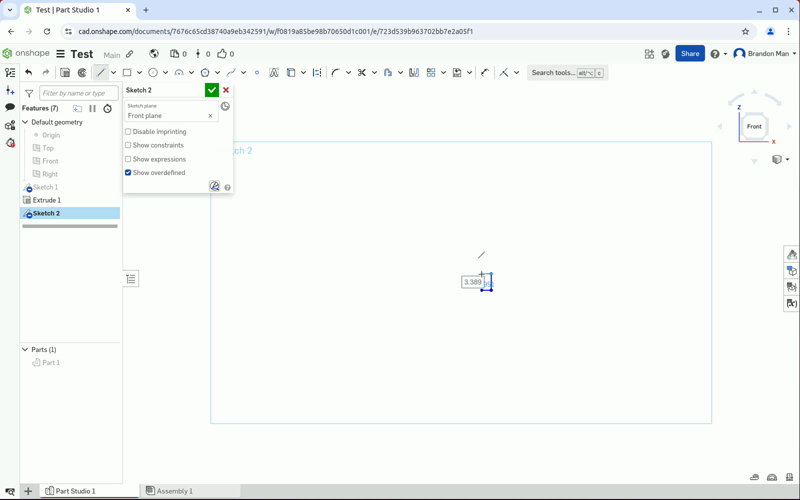
click(481, 273)
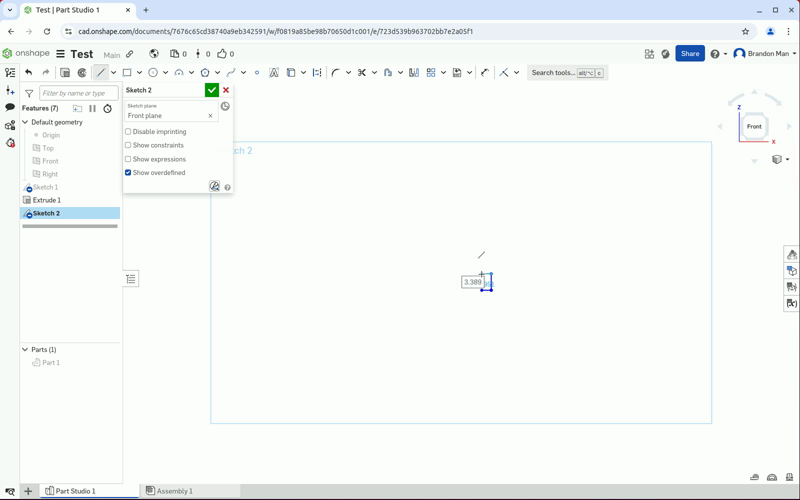
key_up(shift)
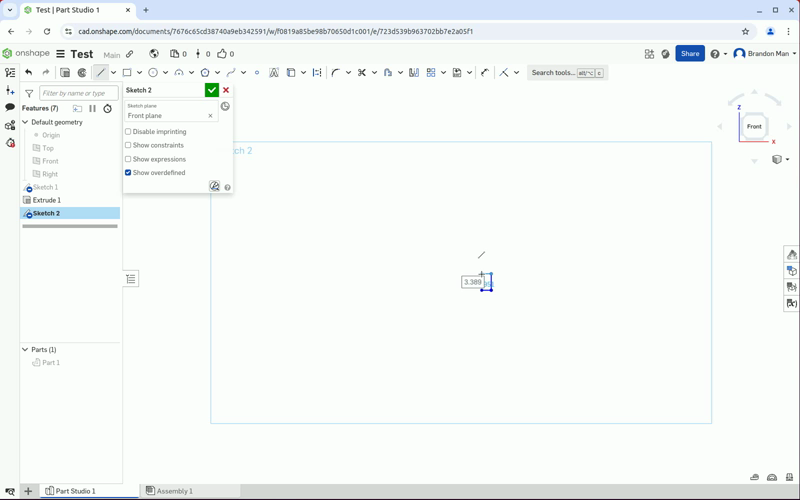
key(esc)
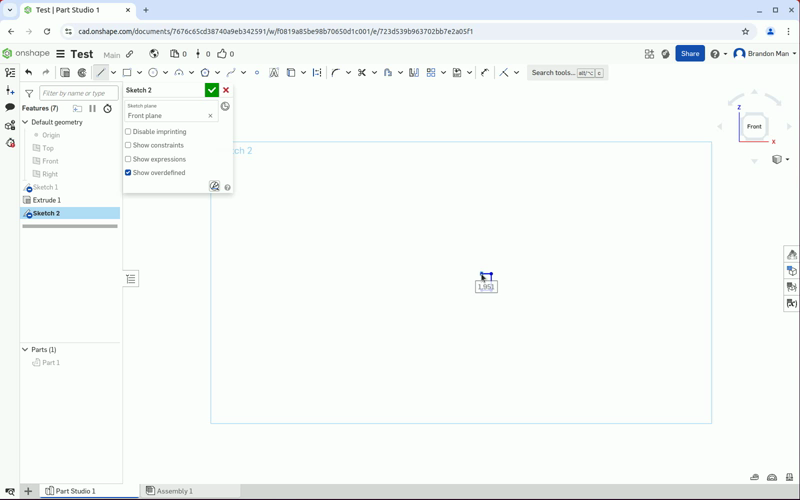
key(a)
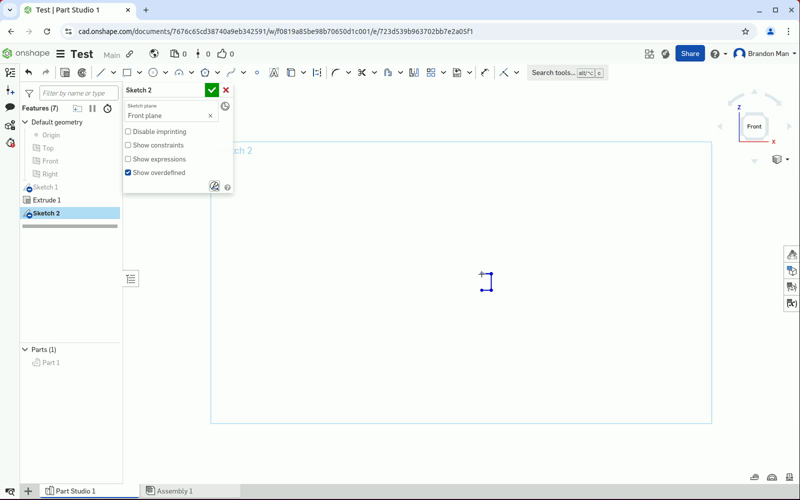
mouse_move(481, 273)
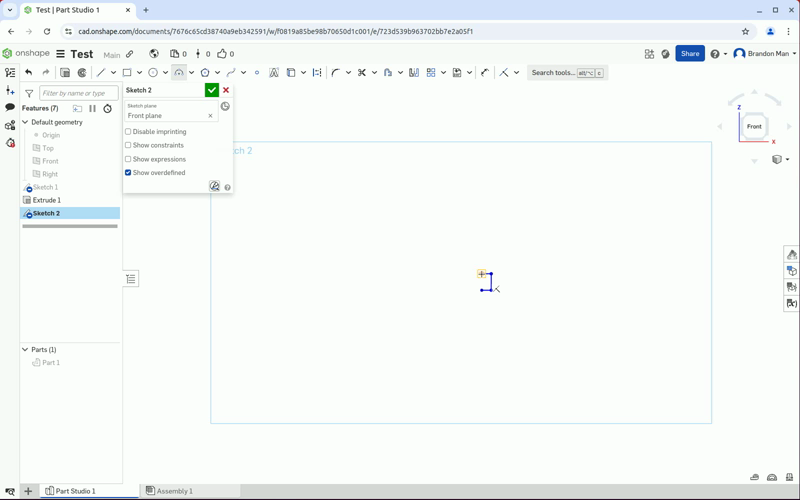
click(481, 273)
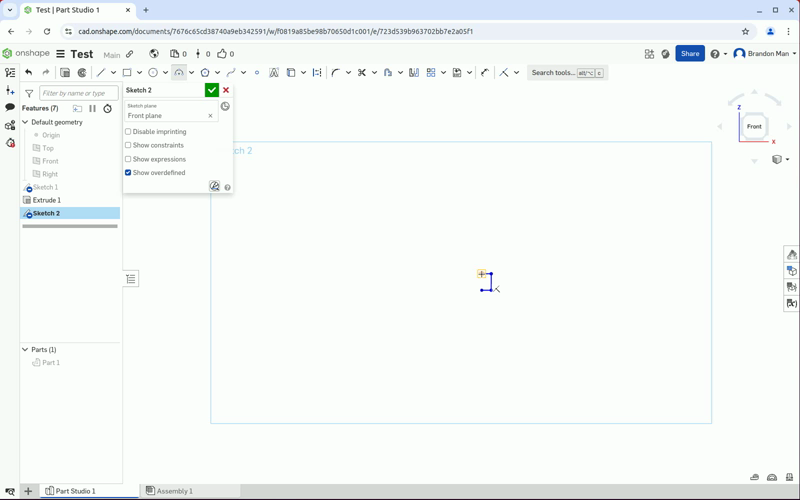
mouse_move(481, 290)
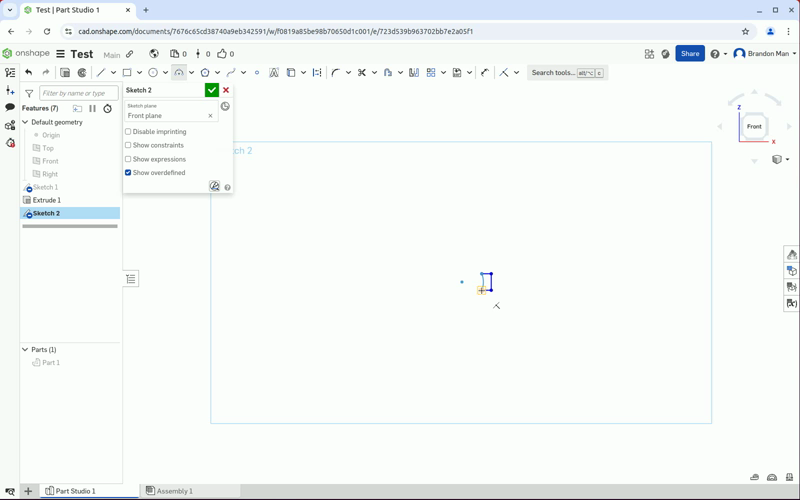
click(481, 290)
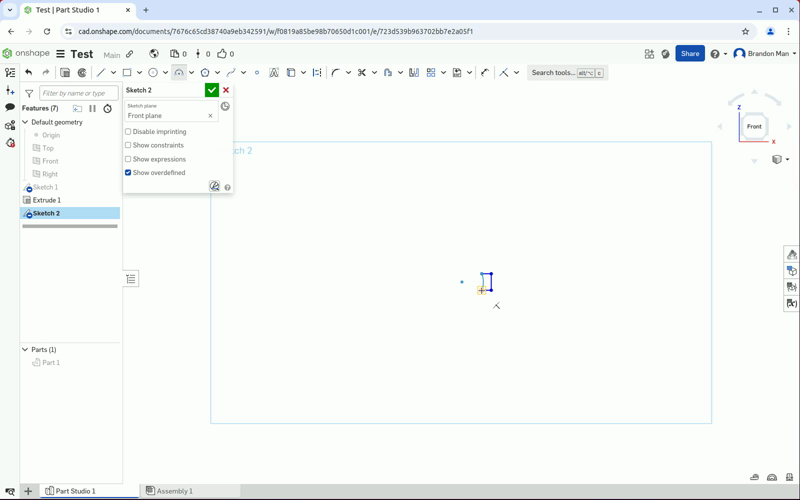
key_down(shift)
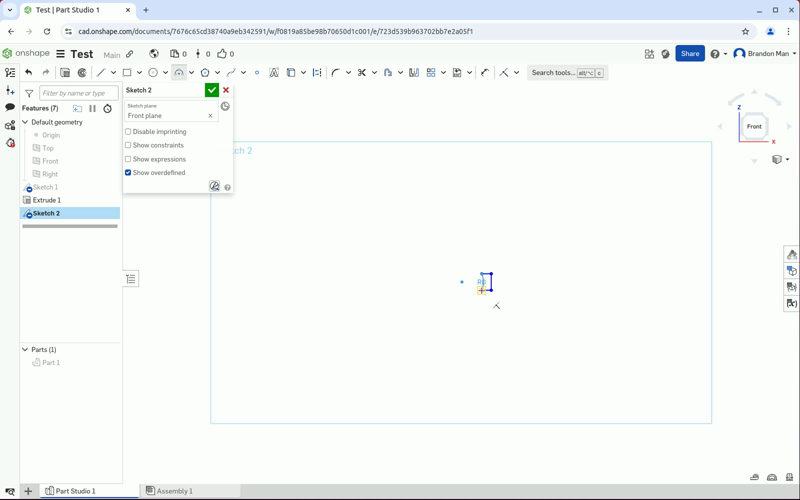
mouse_move(483, 281)
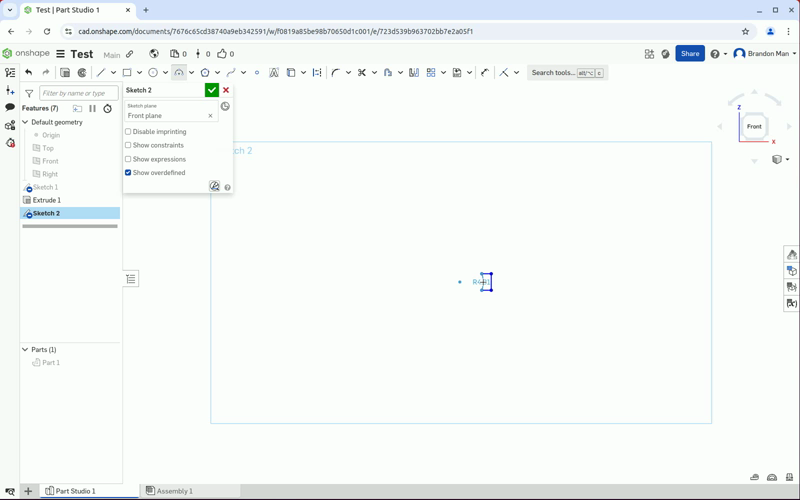
click(483, 281)
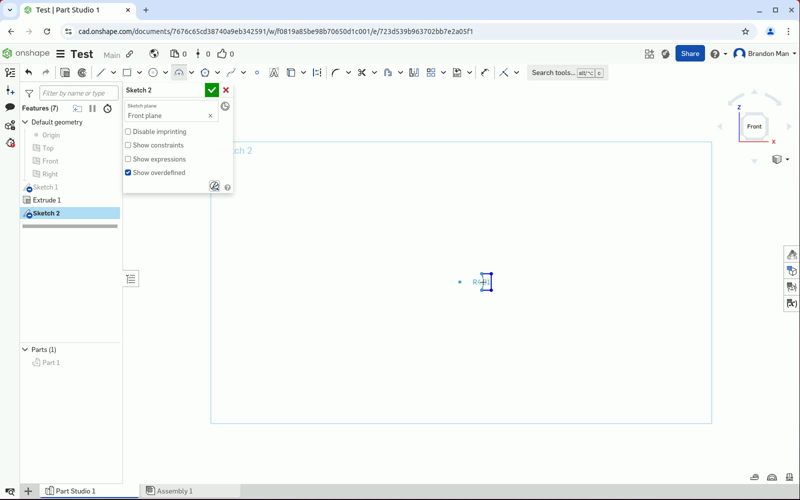
key_up(shift)
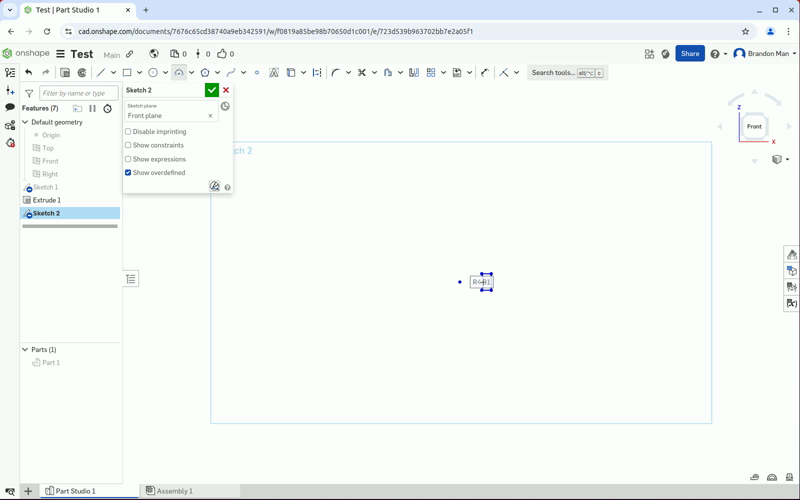
key(esc)
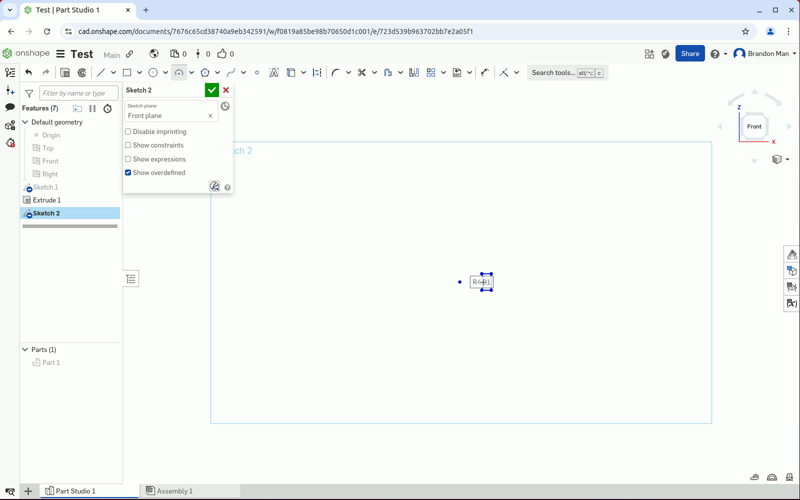
mouse_move(491, 281)
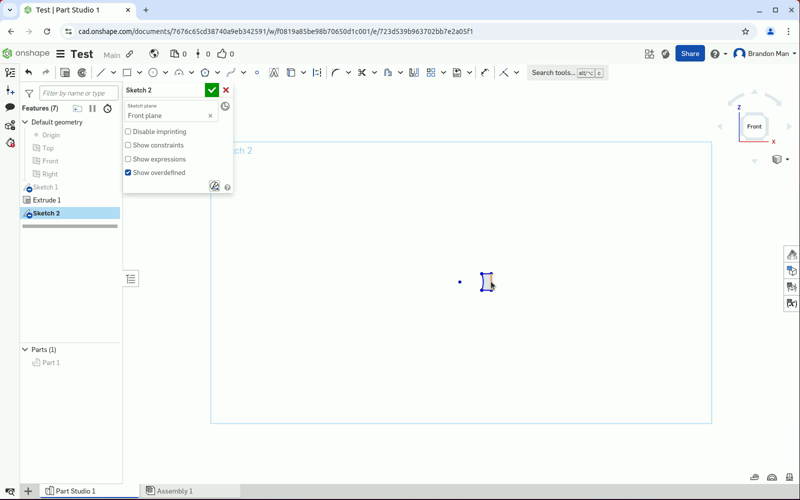
scroll(6)
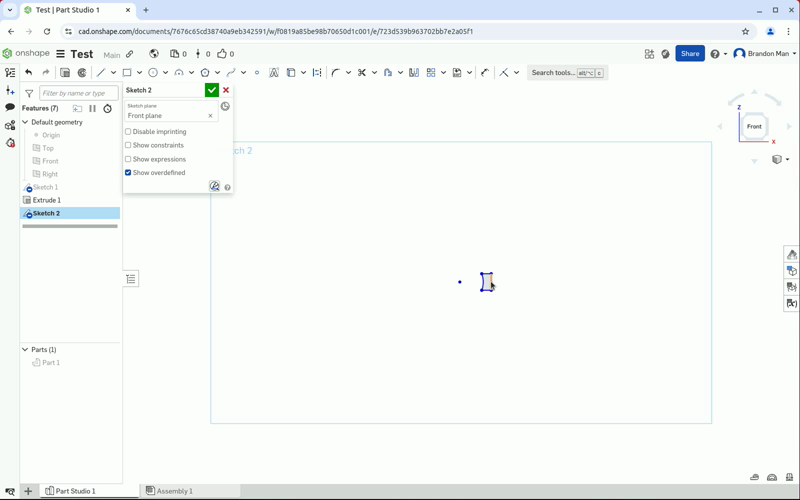
scroll(6)
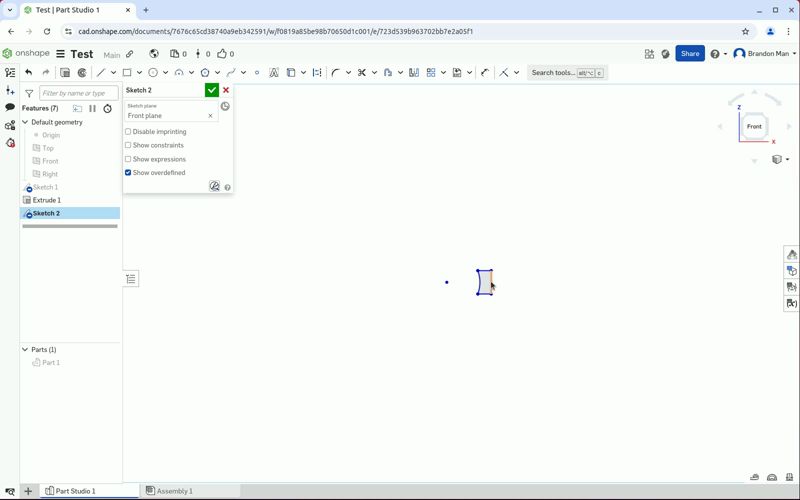
scroll(6)
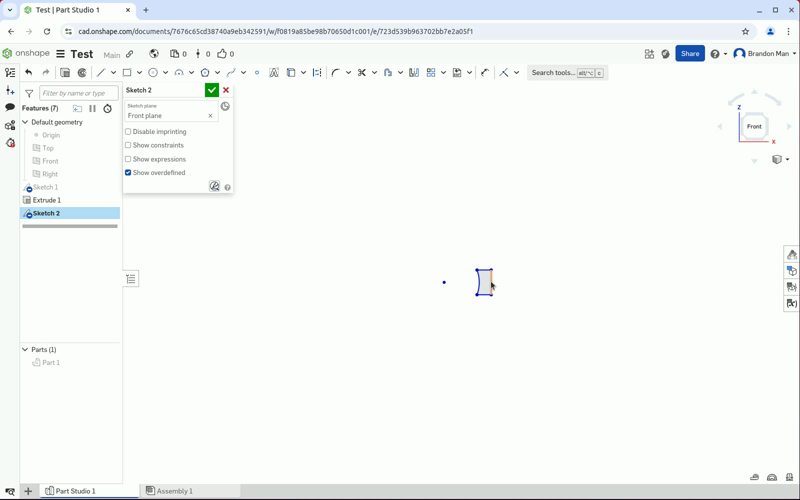
scroll(6)
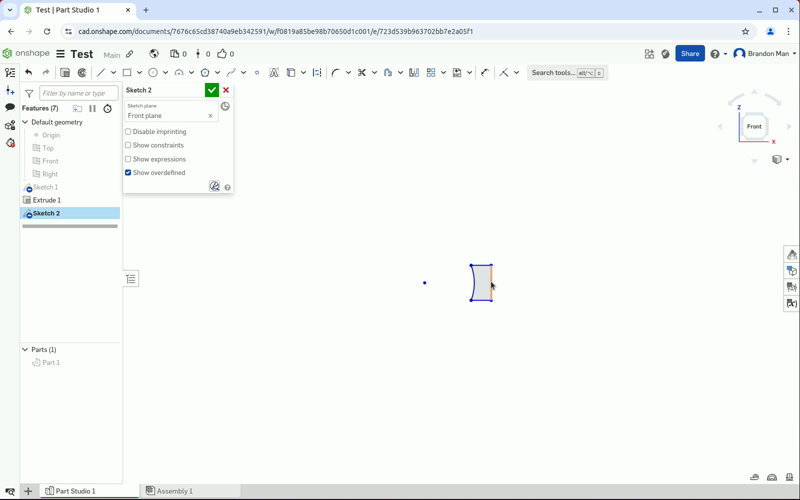
scroll(6)
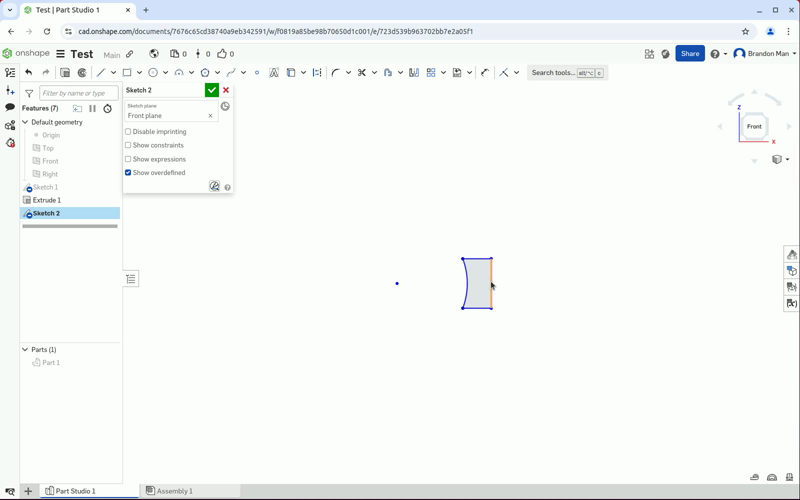
scroll(6)
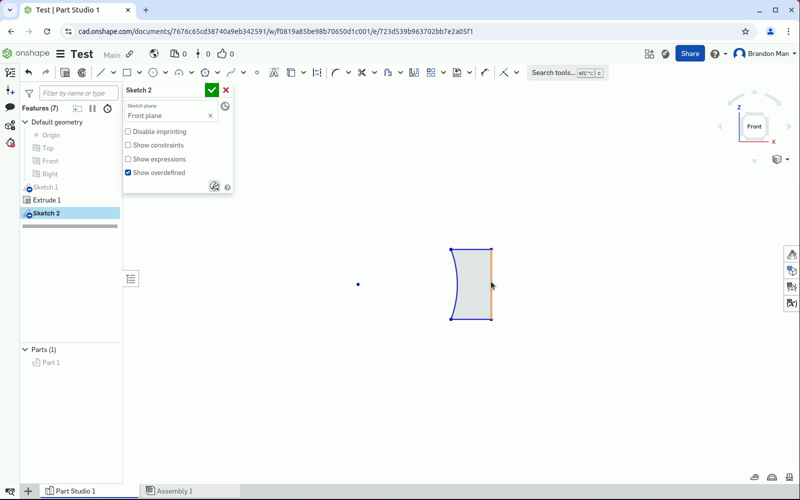
scroll(6)
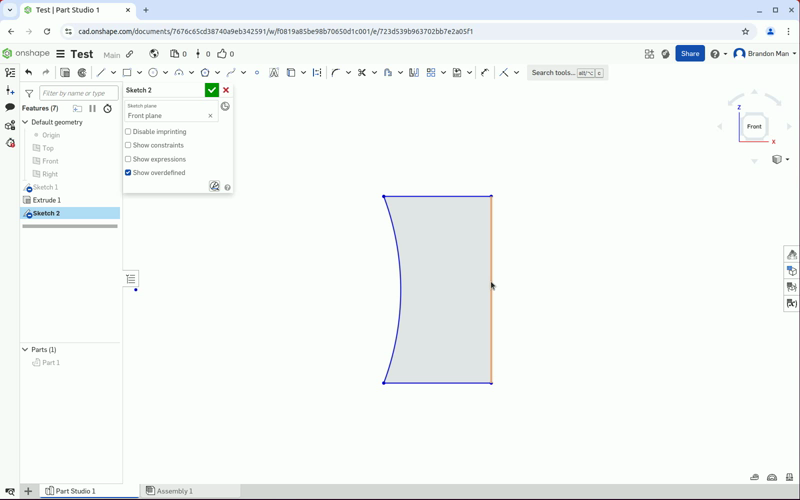
click(491, 281)
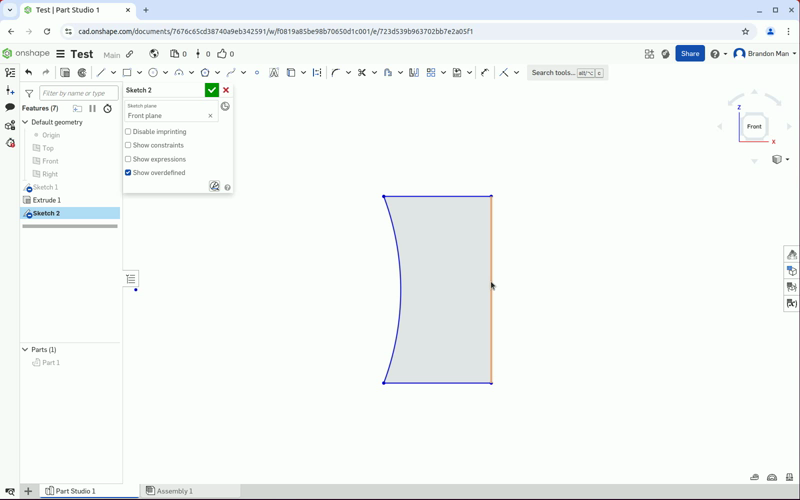
scroll(-6)
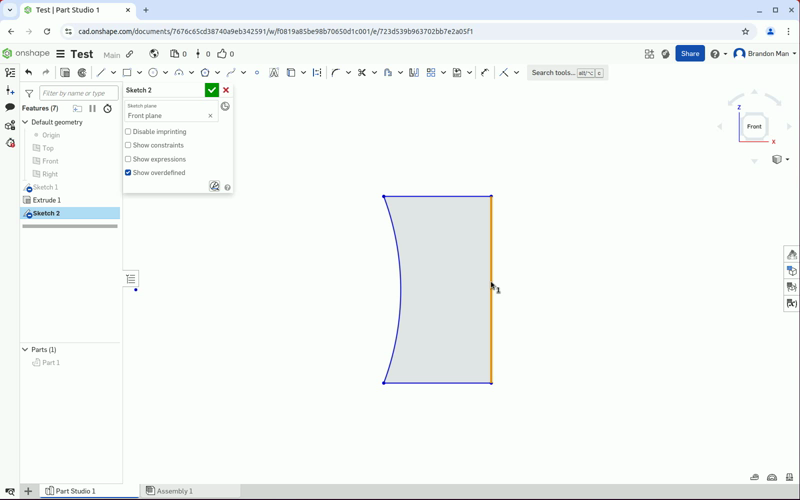
scroll(-6)
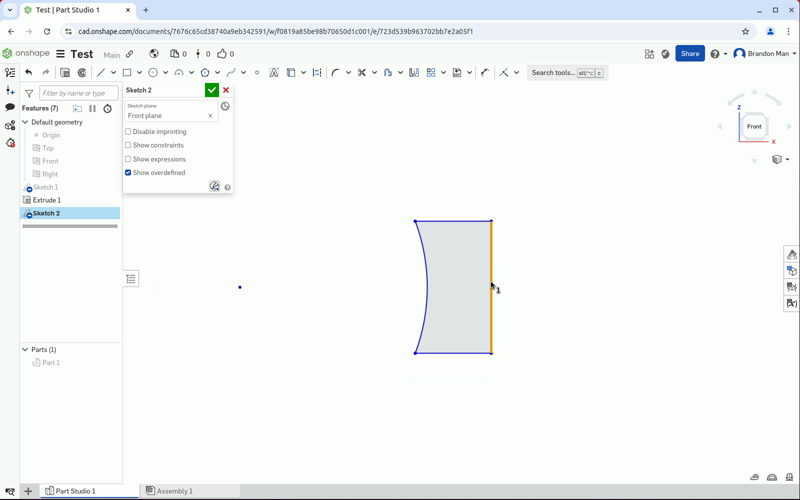
scroll(-6)
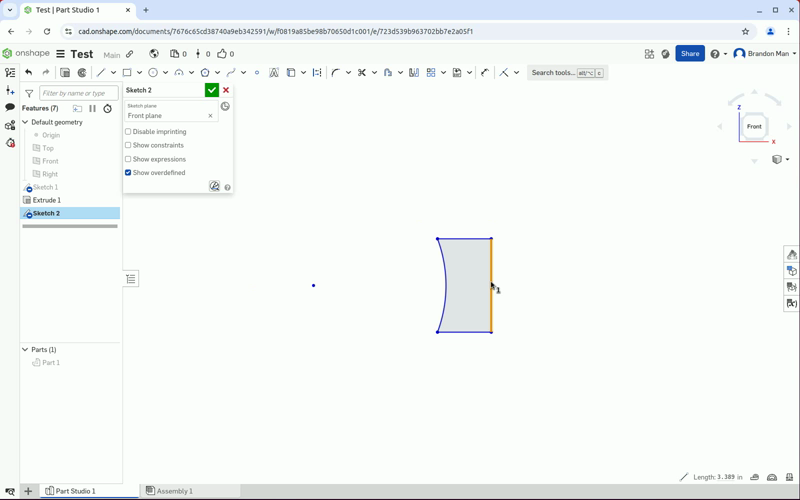
scroll(-6)
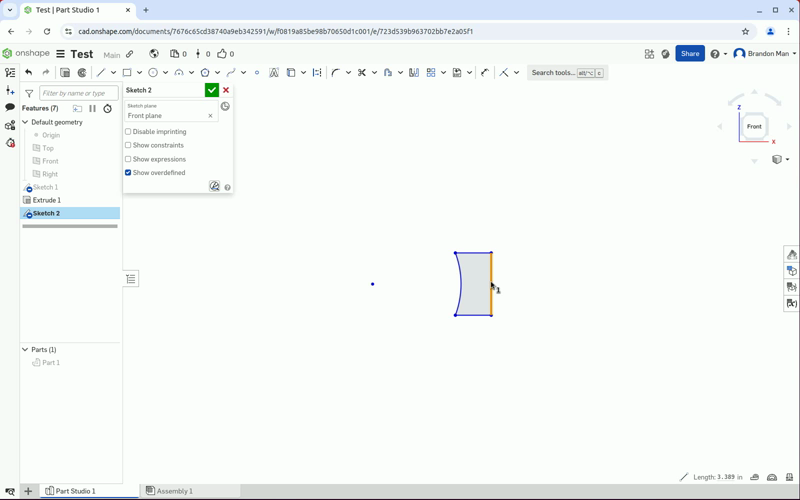
scroll(-6)
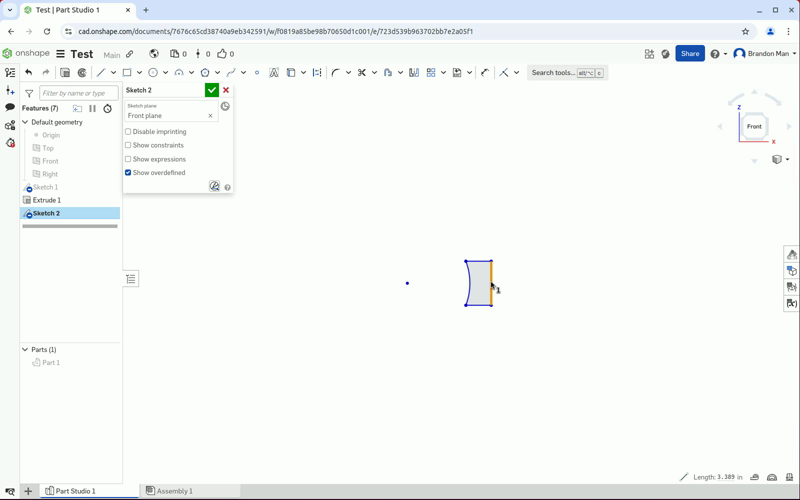
scroll(-6)
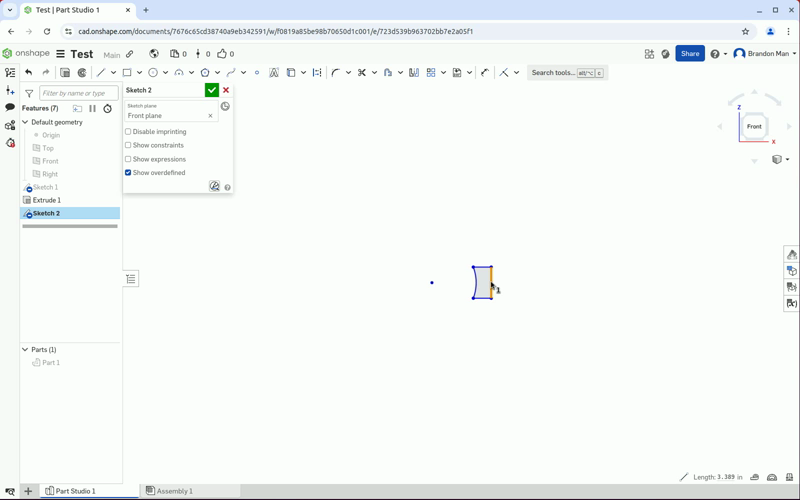
scroll(-6)
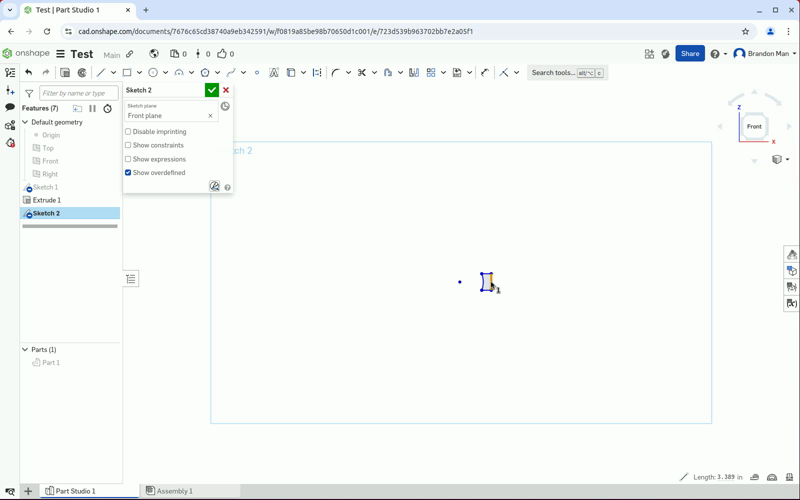
mouse_move(73, 352)
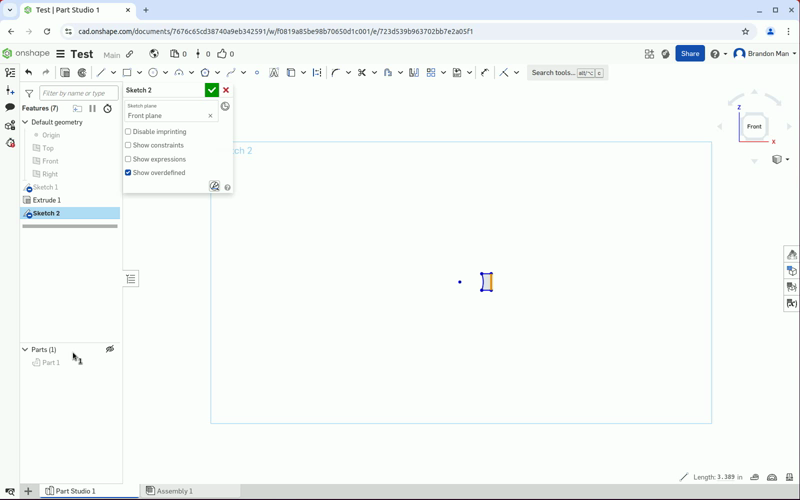
key(shift+y)
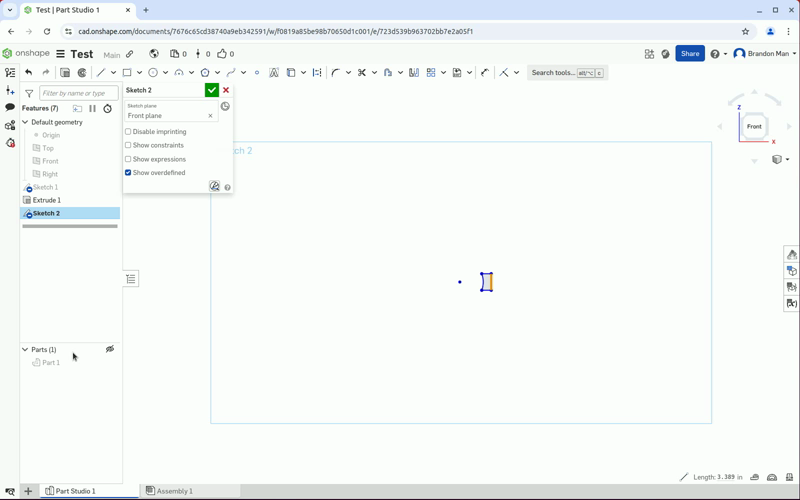
key(shift+e)
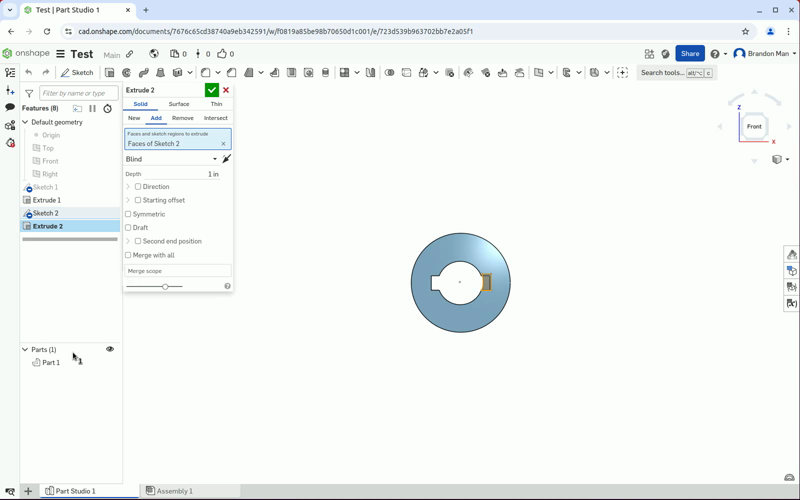
mouse_move(143, 106)
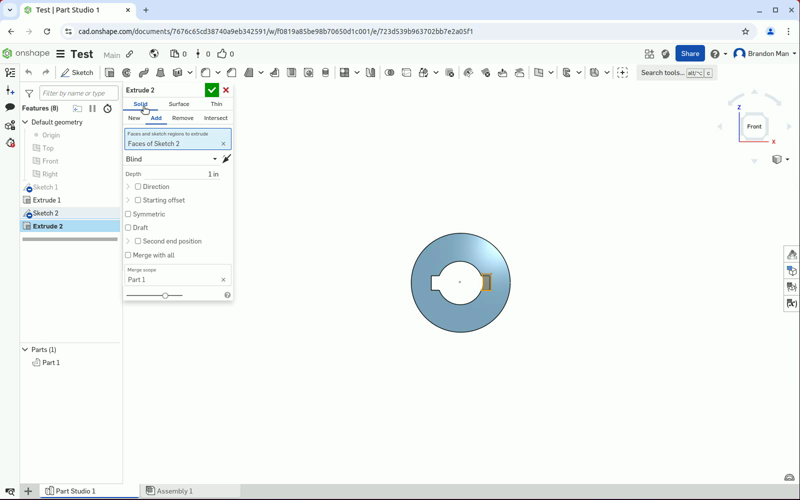
click(143, 106)
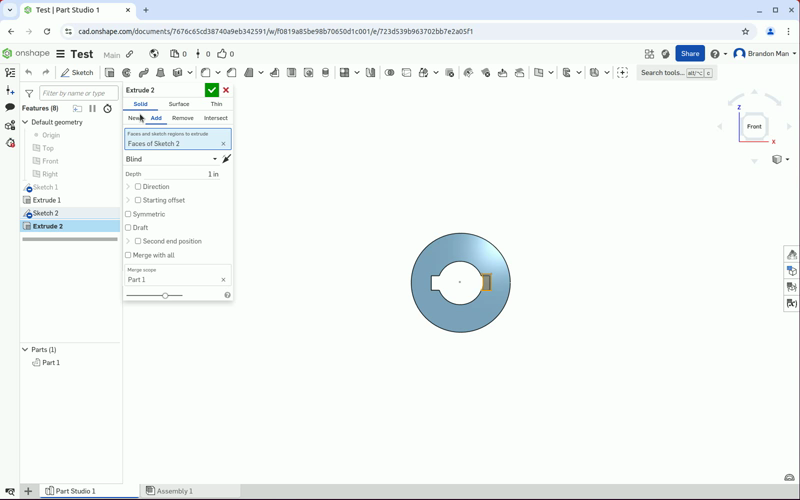
mouse_move(137, 120)
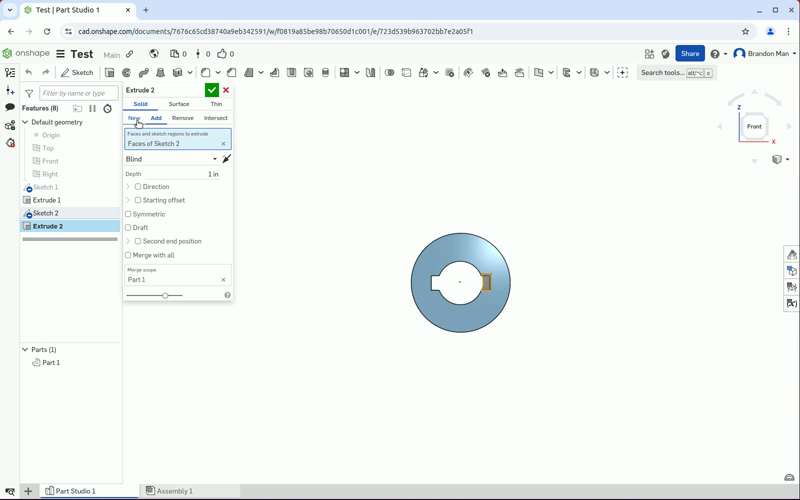
click(137, 120)
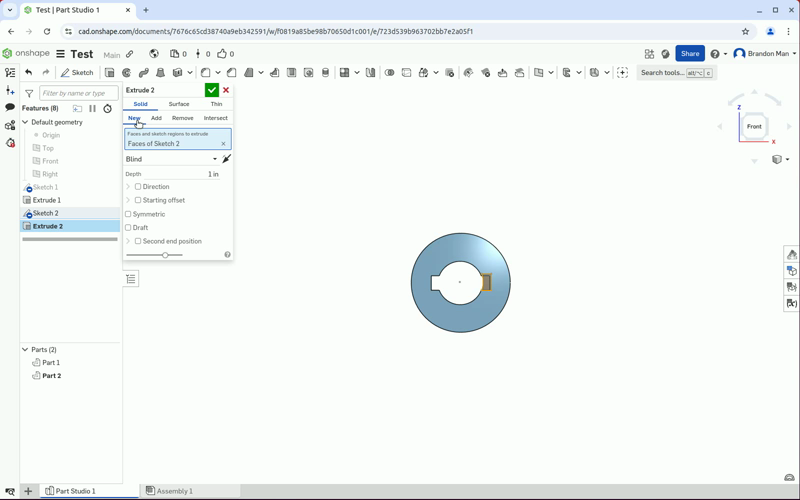
key(tab, 4)
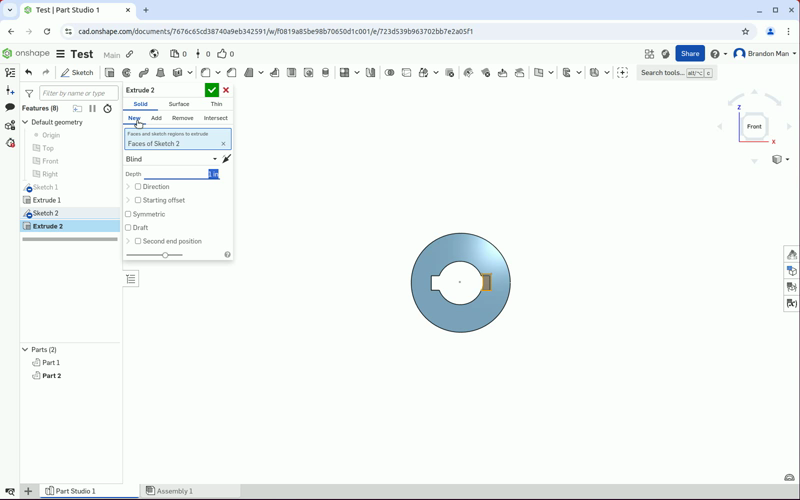
text(8.425)
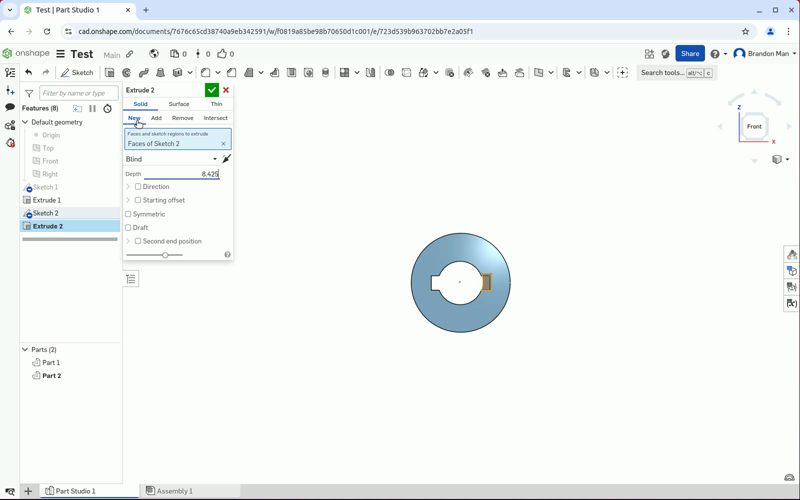
key(enter)
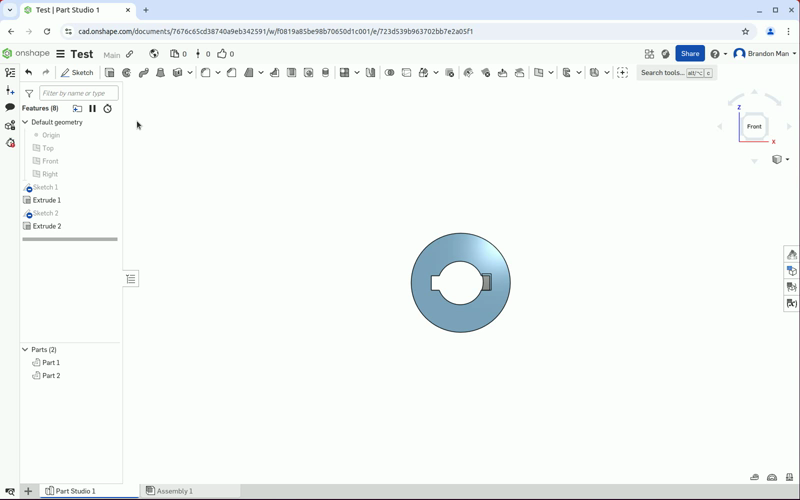
key(shift+h)
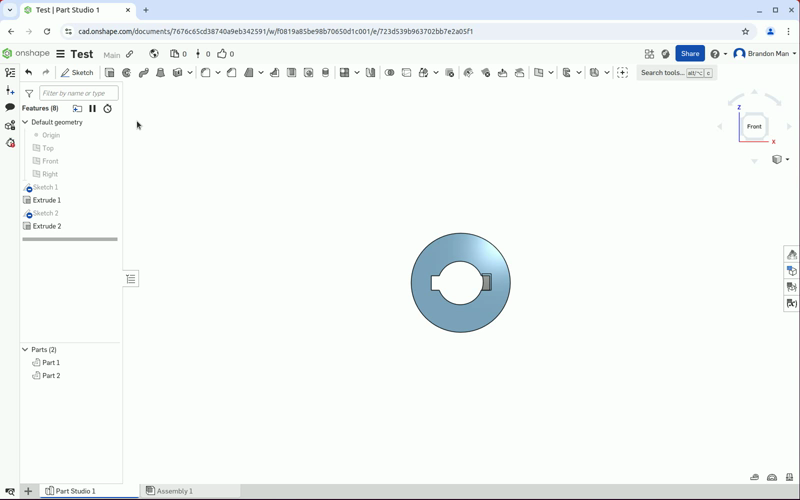
key(shift+h)
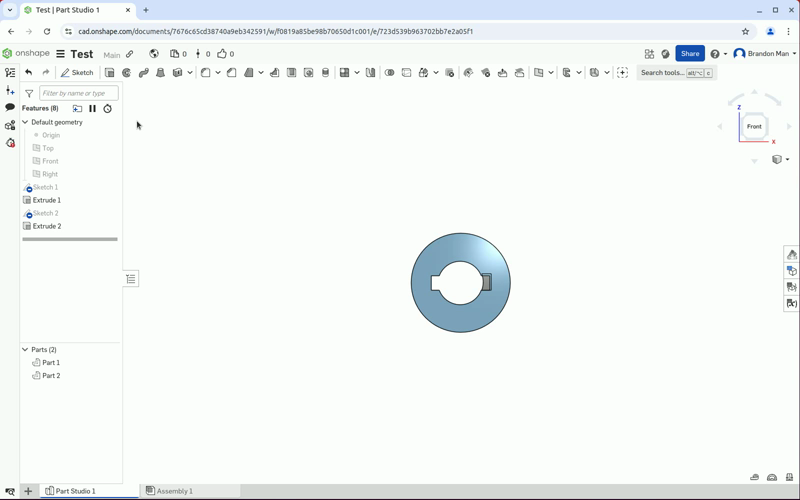
mouse_move(73, 189)
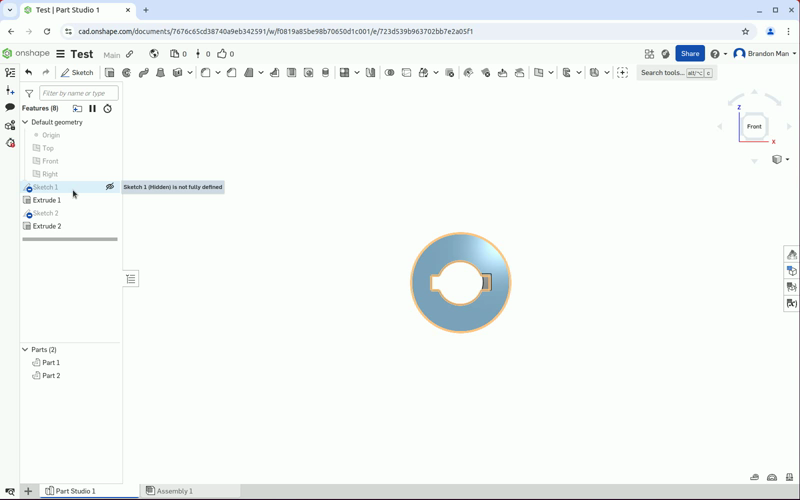
click(73, 189)
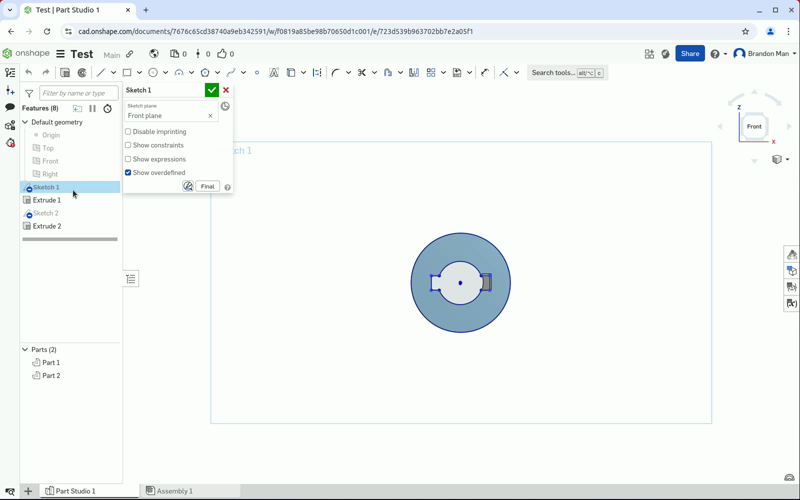
mouse_move(229, 92)
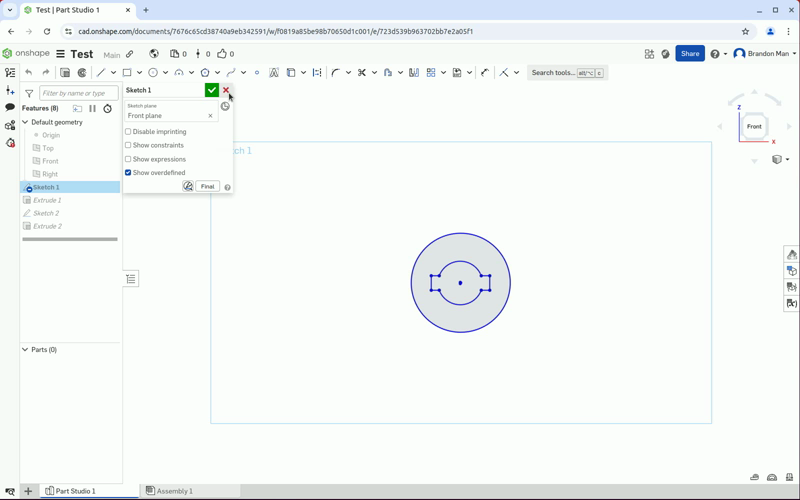
click(229, 92)
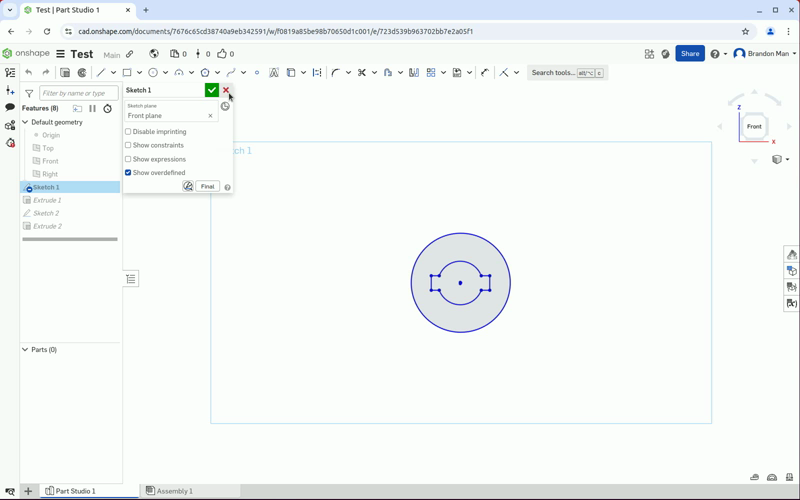
key(shift+s)
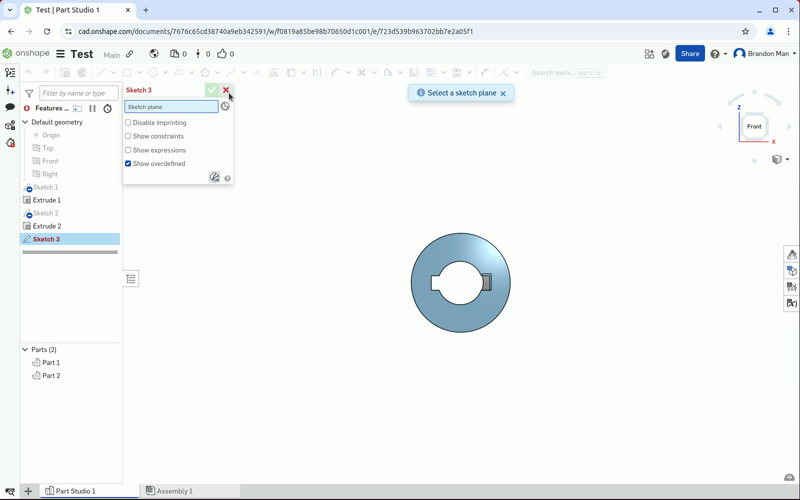
mouse_move(73, 163)
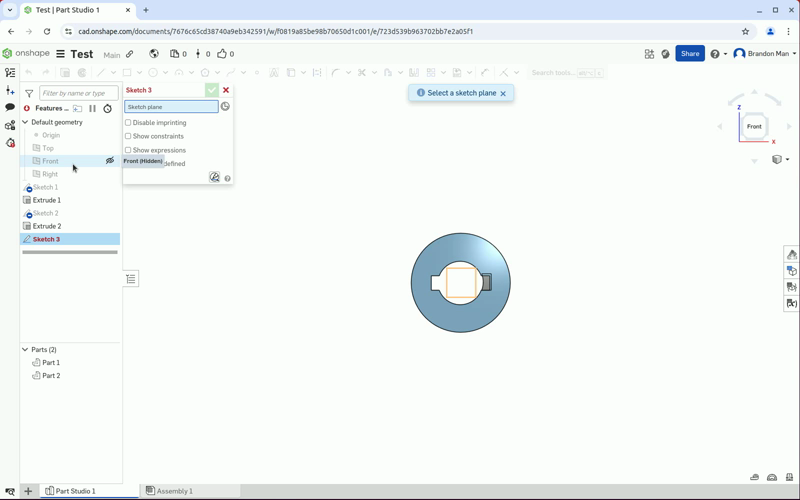
click(73, 163)
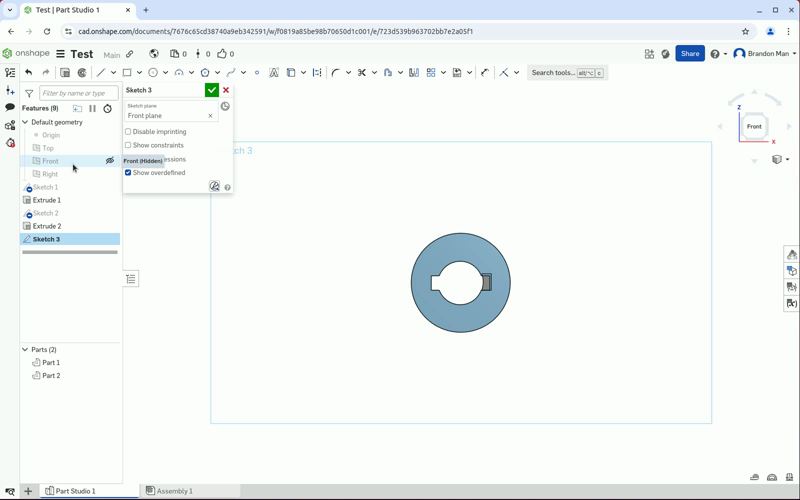
mouse_move(73, 352)
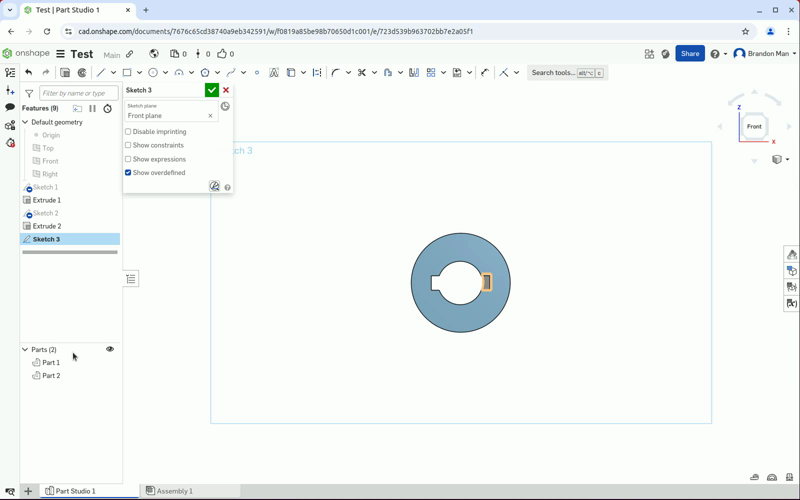
key(y)
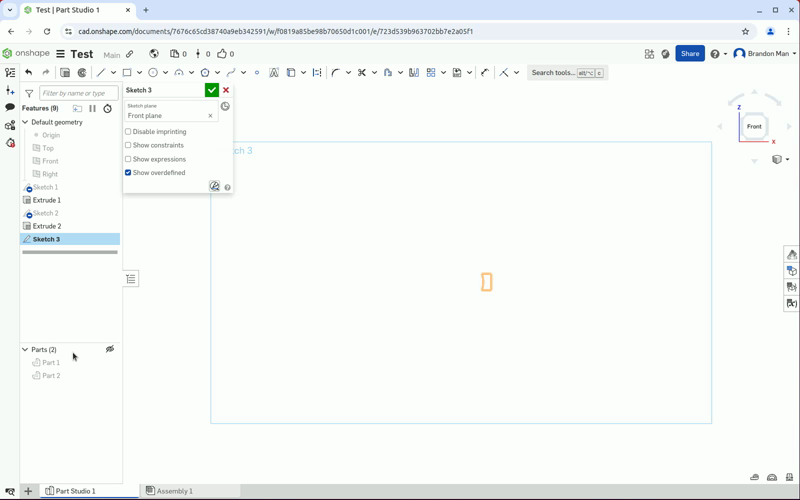
key(c)
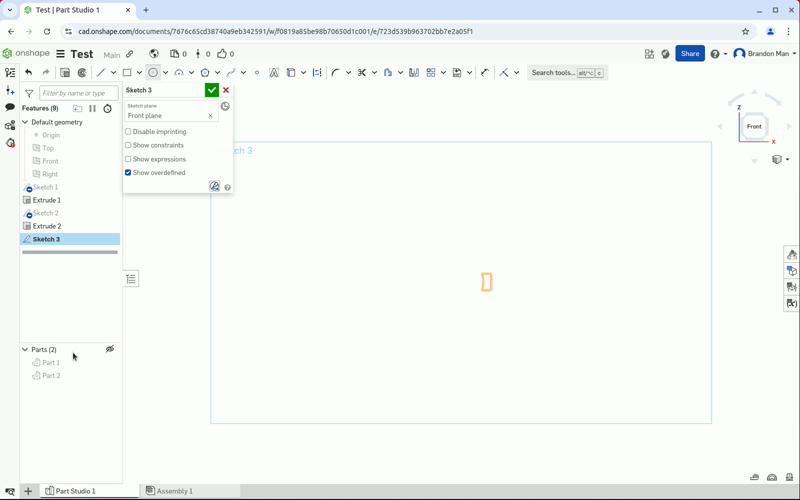
key_down(shift)
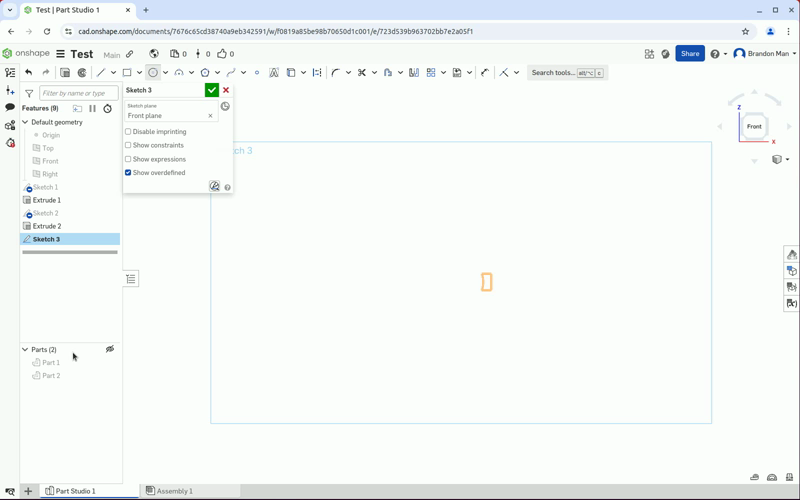
mouse_move(544, 282)
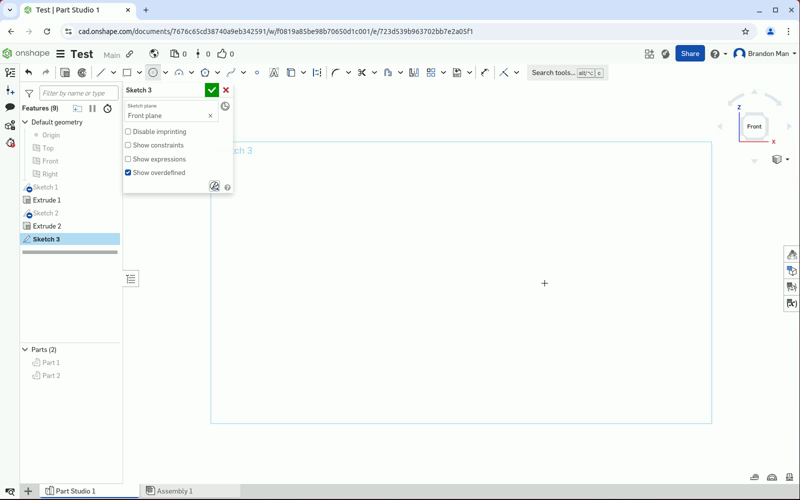
click(544, 282)
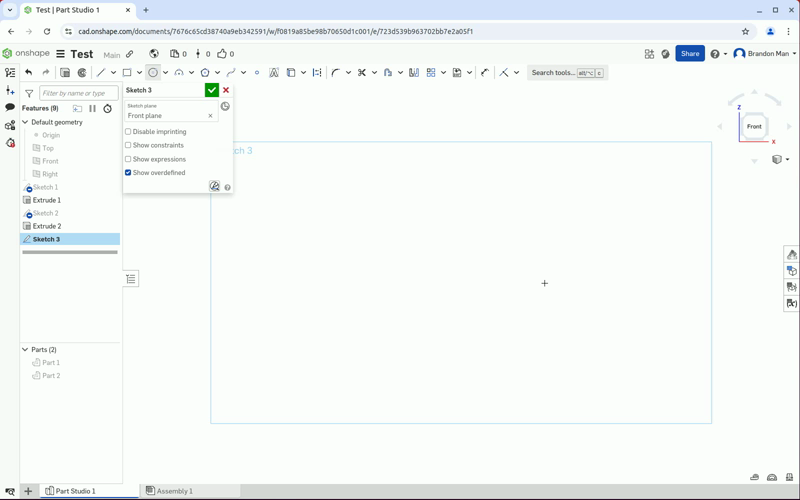
key_up(shift)
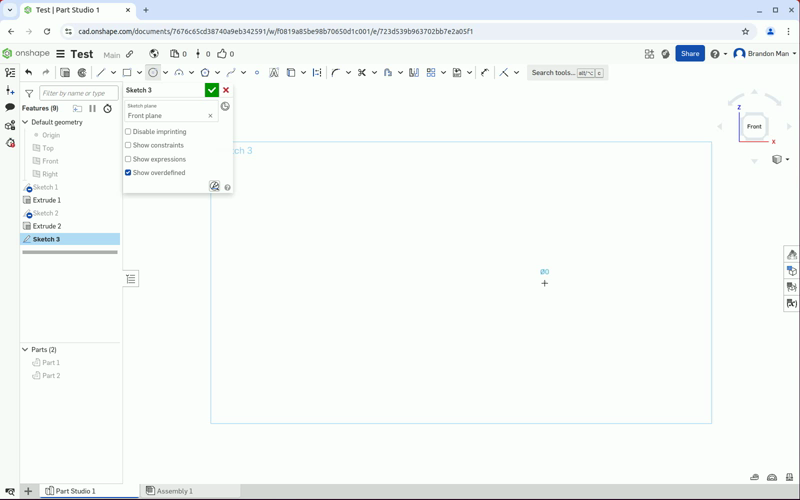
mouse_move(573, 282)
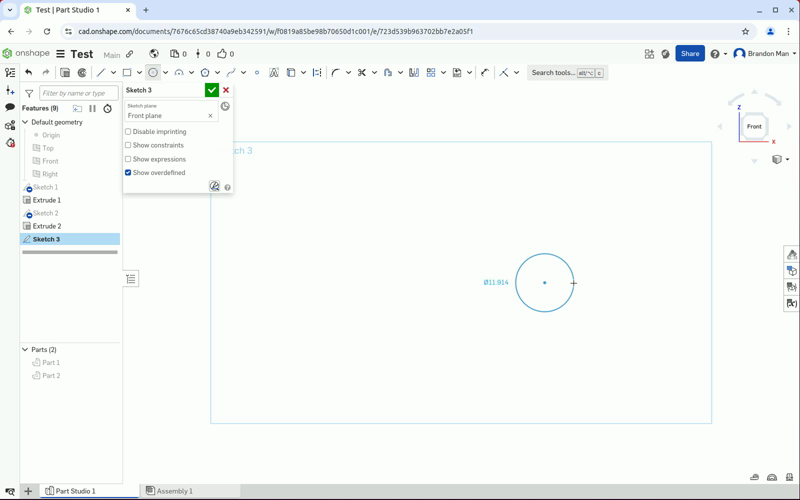
click(573, 282)
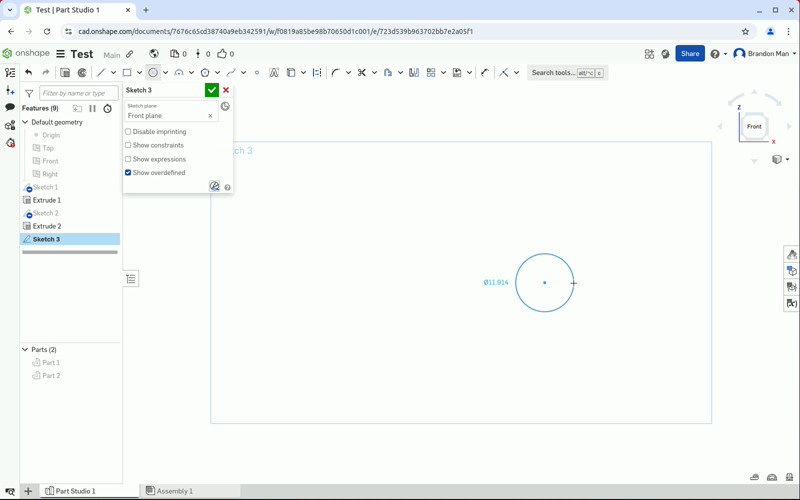
key(esc)
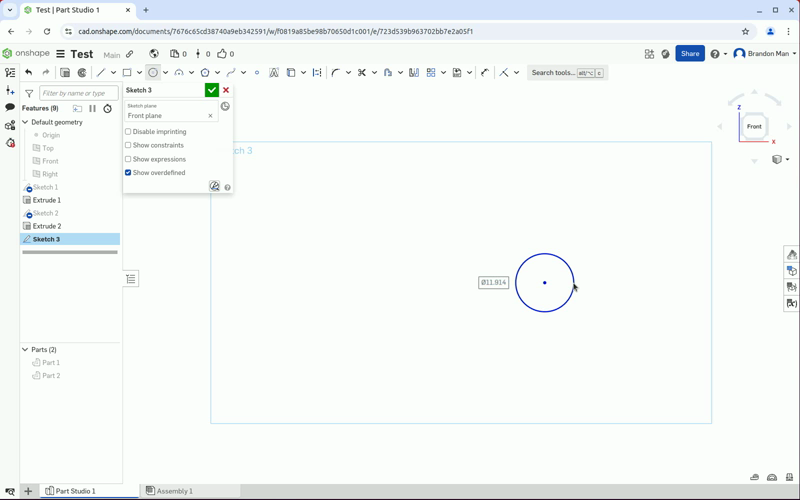
key(c)
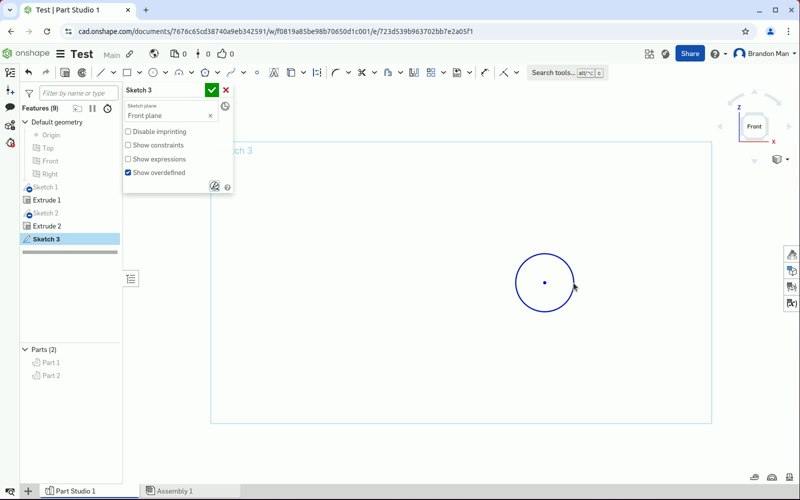
key_down(shift)
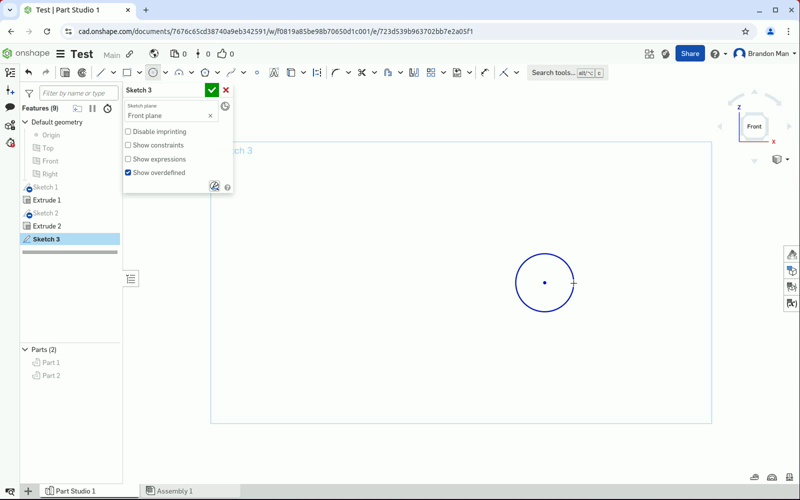
mouse_move(544, 282)
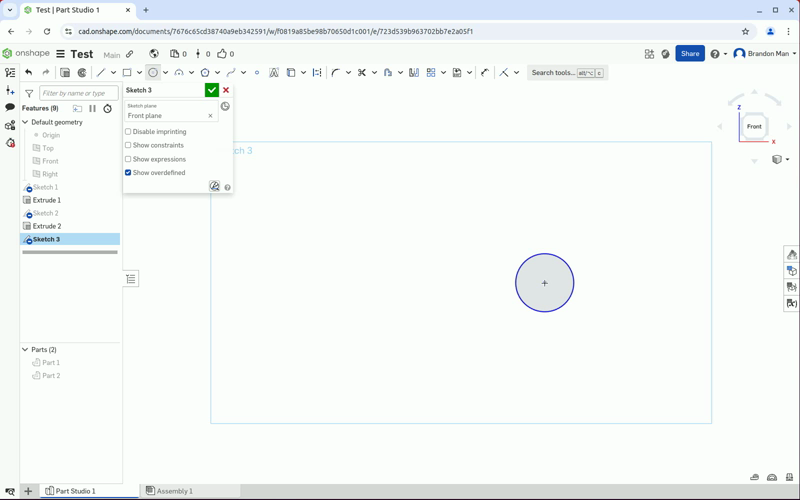
click(544, 282)
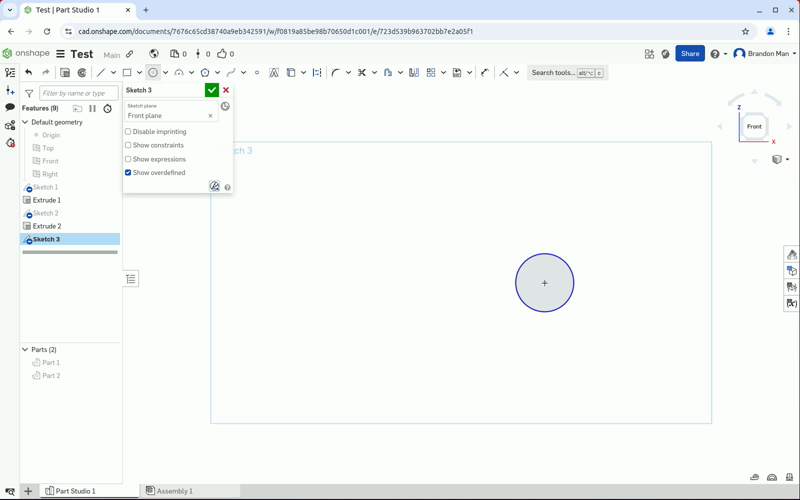
key_up(shift)
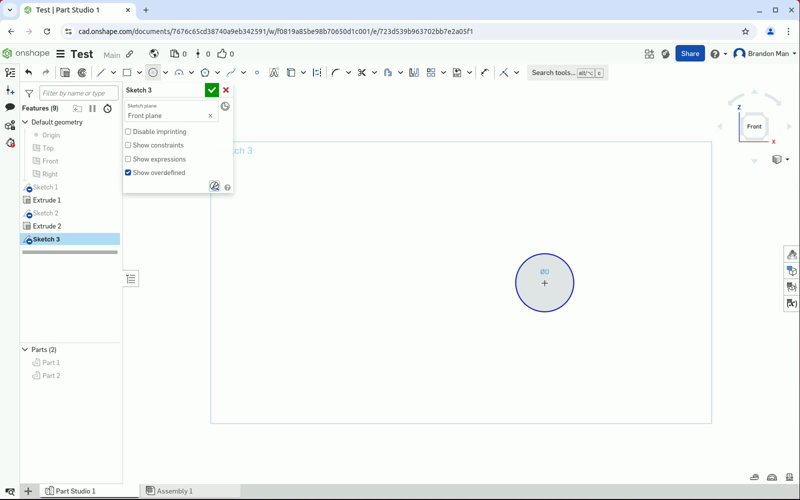
mouse_move(567, 282)
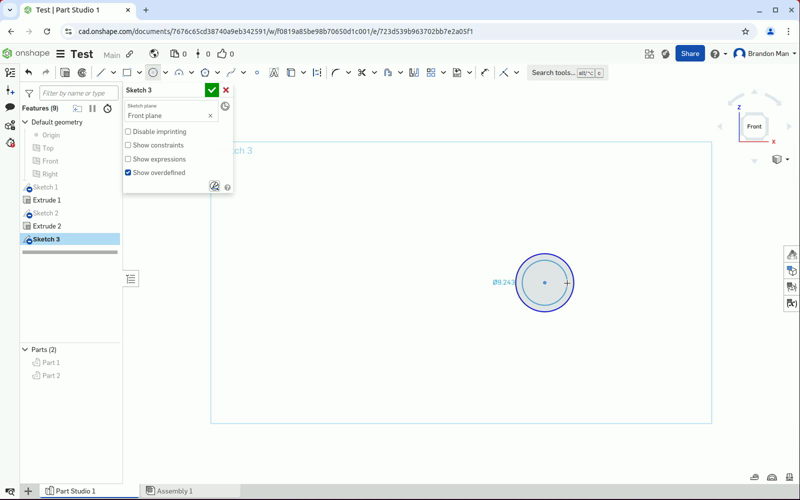
click(567, 282)
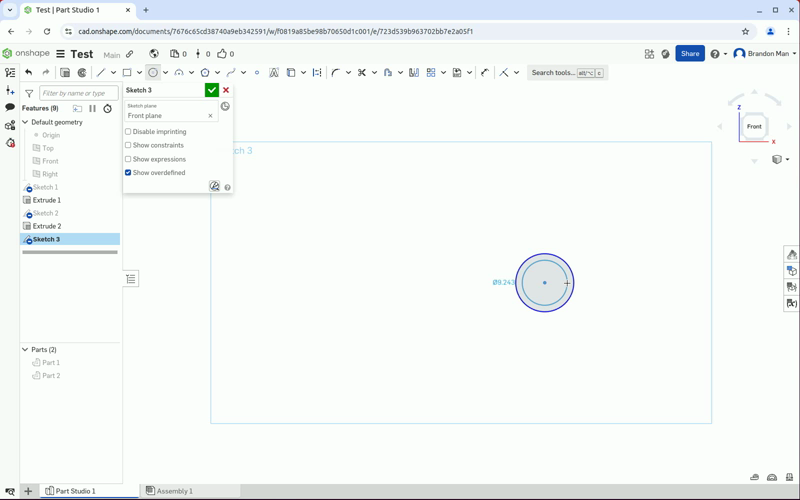
key(esc)
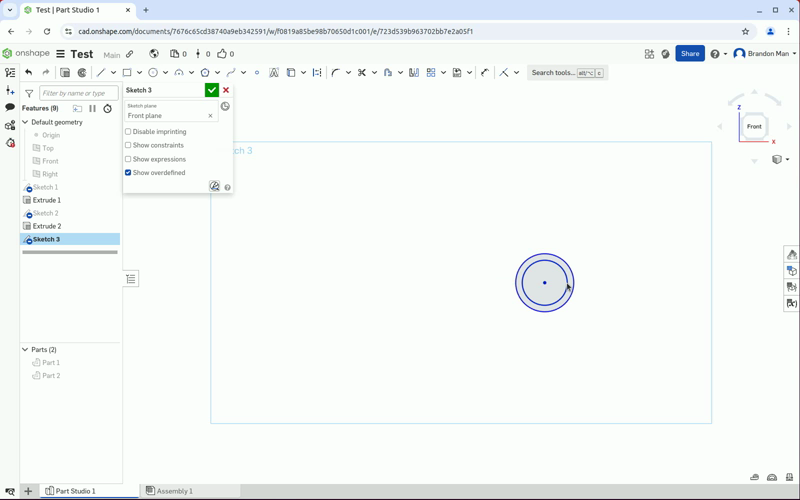
mouse_move(567, 270)
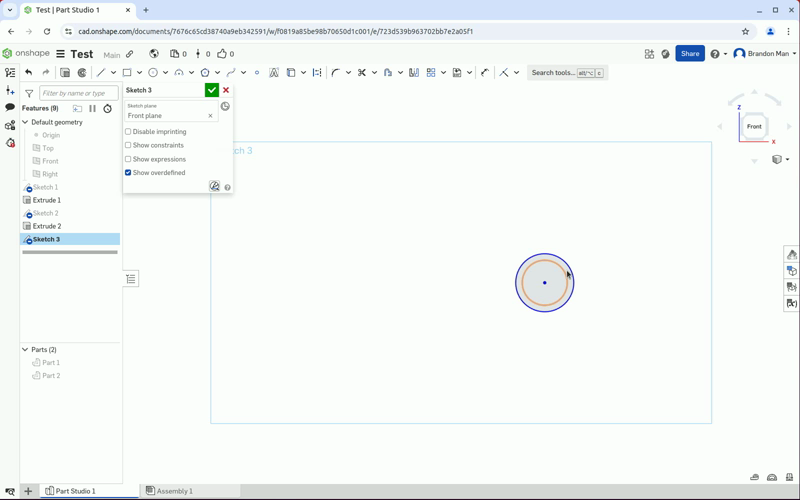
scroll(6)
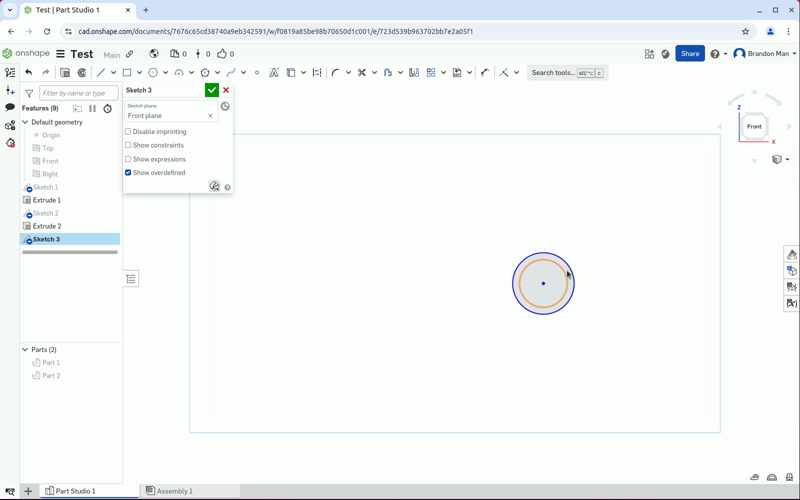
scroll(6)
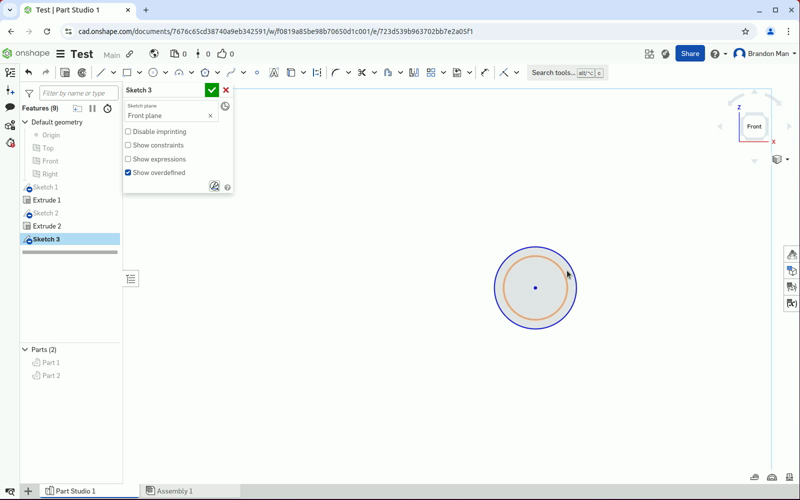
scroll(6)
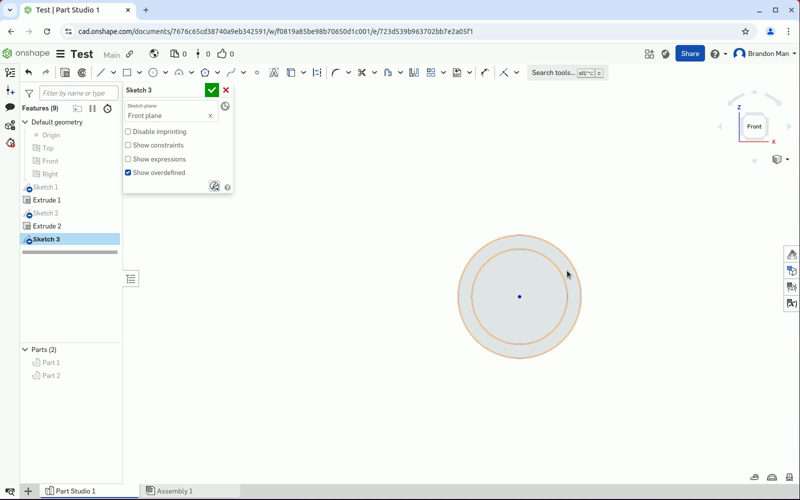
scroll(6)
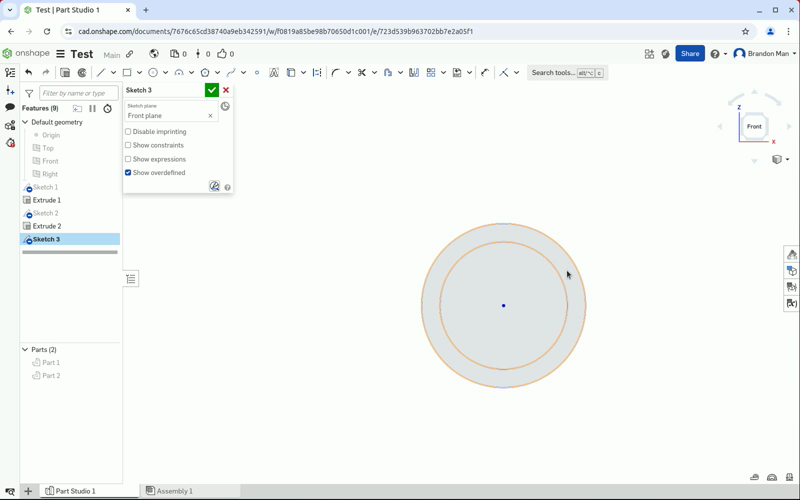
scroll(6)
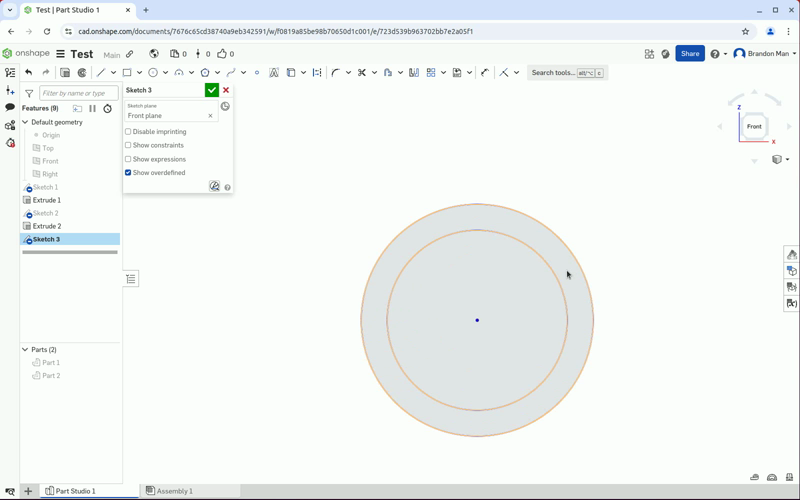
scroll(6)
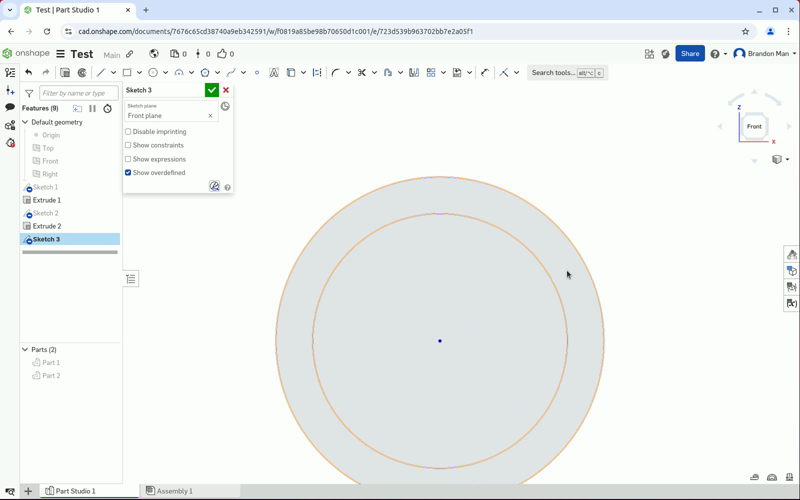
scroll(6)
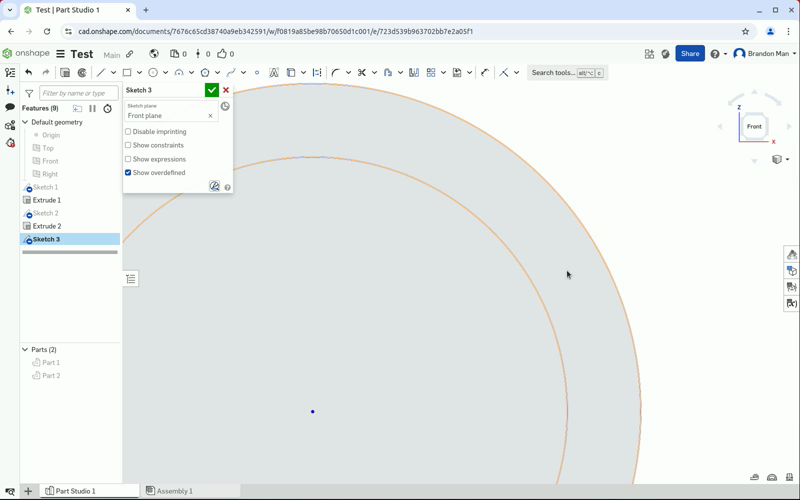
click(567, 270)
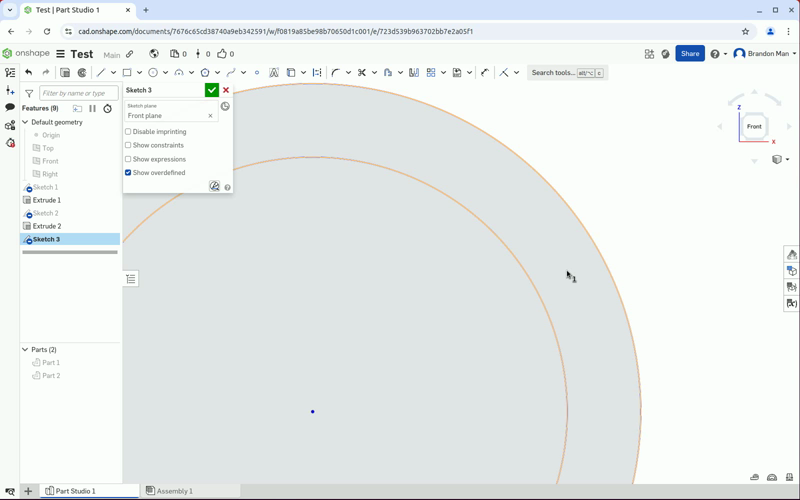
scroll(-6)
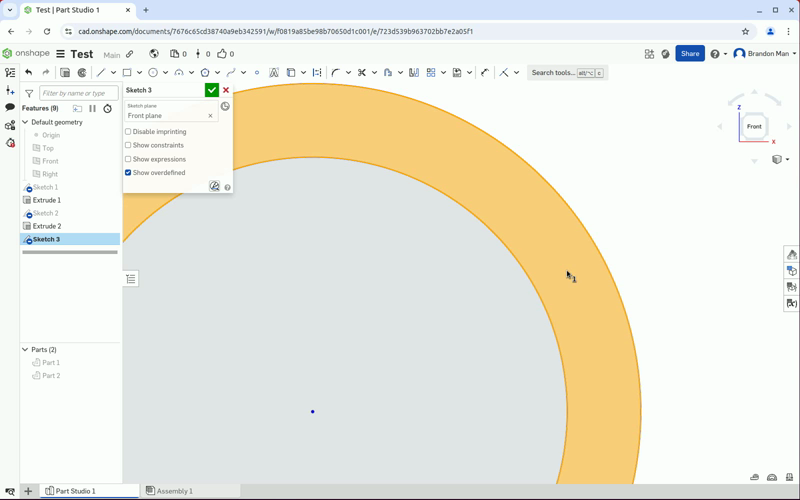
scroll(-6)
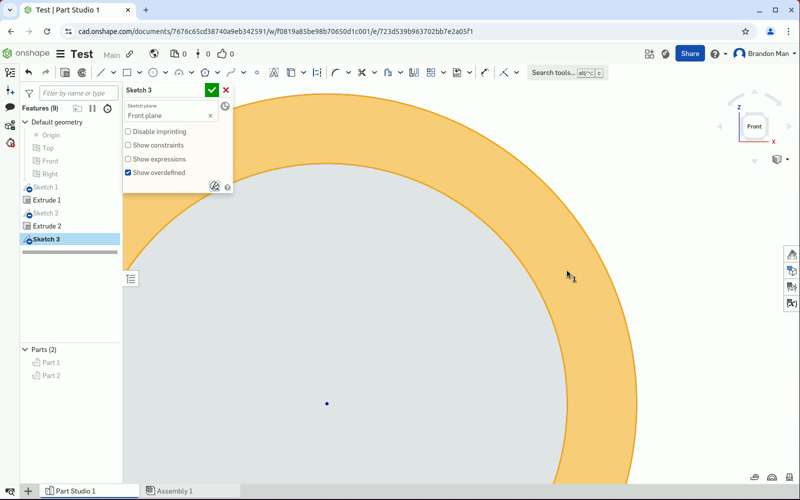
scroll(-6)
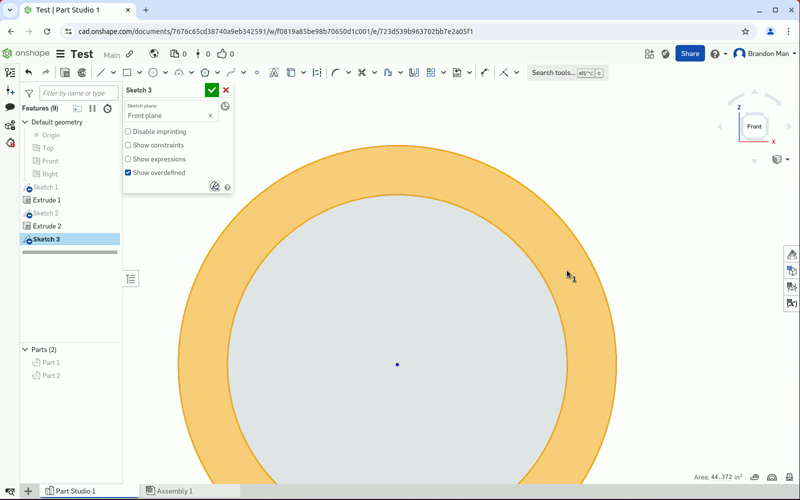
scroll(-6)
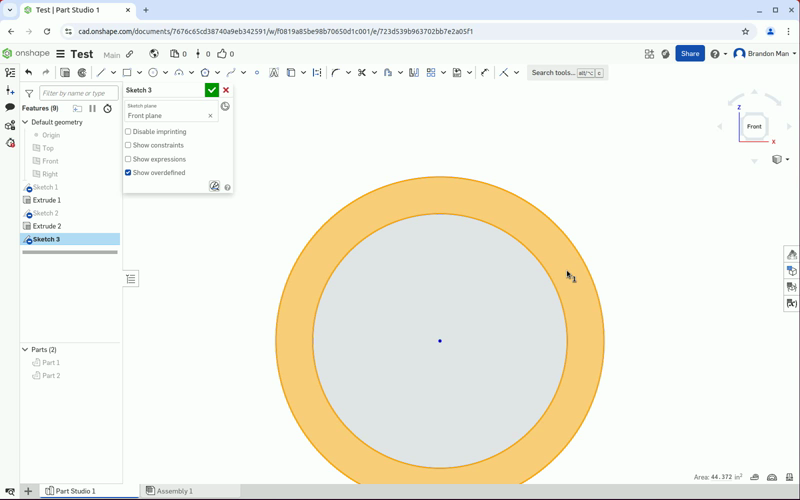
scroll(-6)
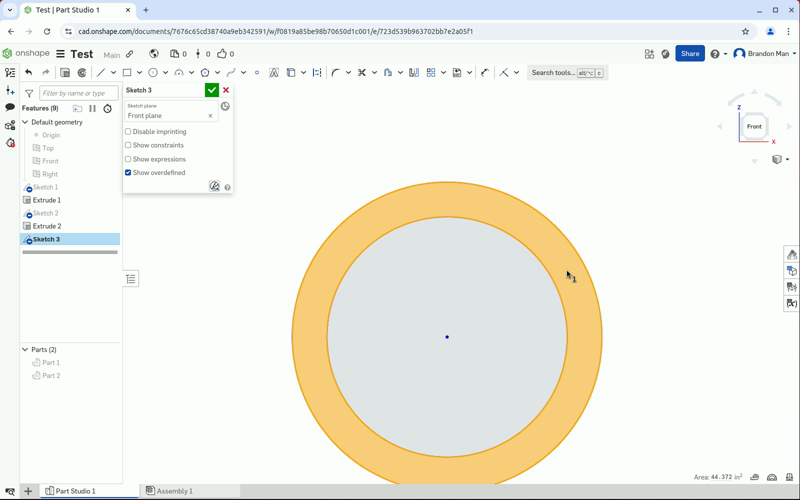
scroll(-6)
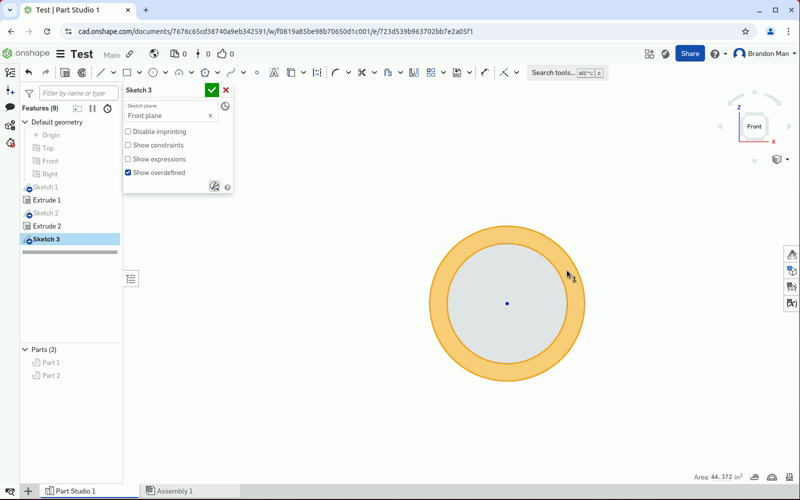
scroll(-6)
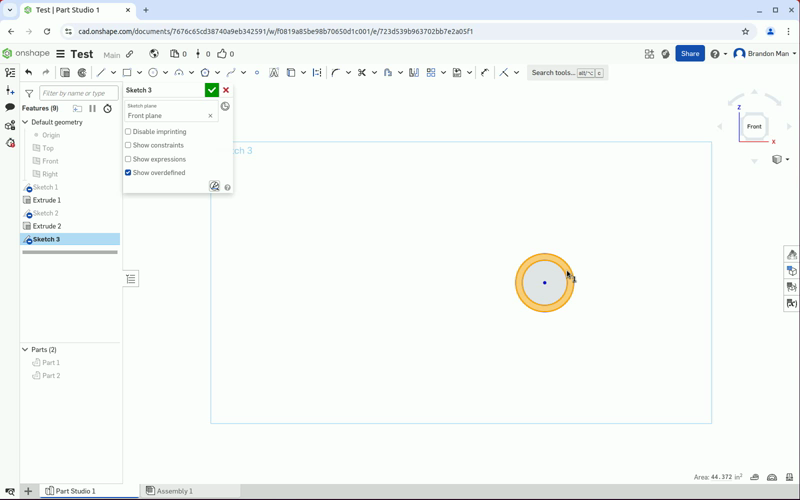
mouse_move(73, 352)
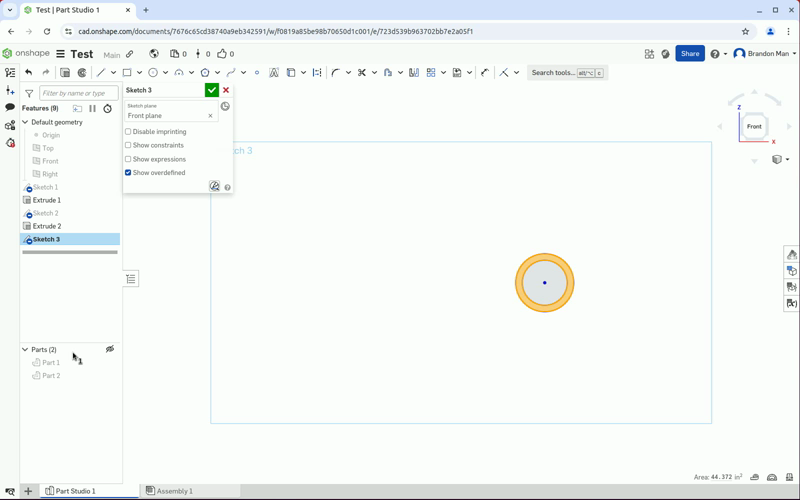
key(shift+y)
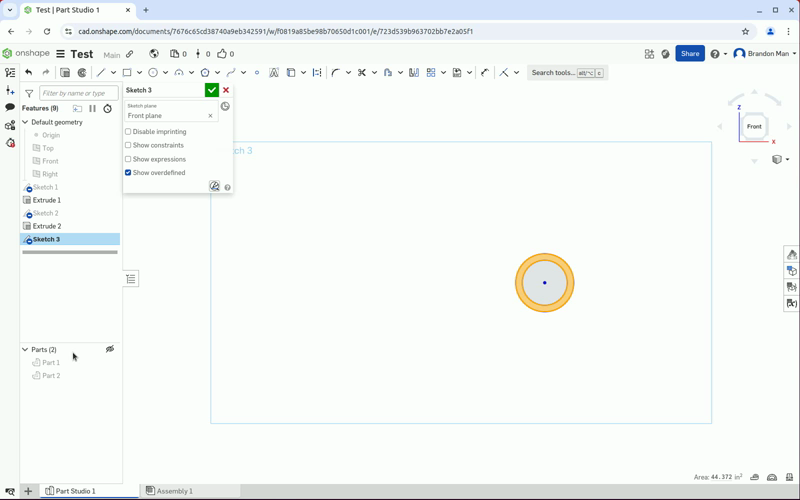
key(shift+e)
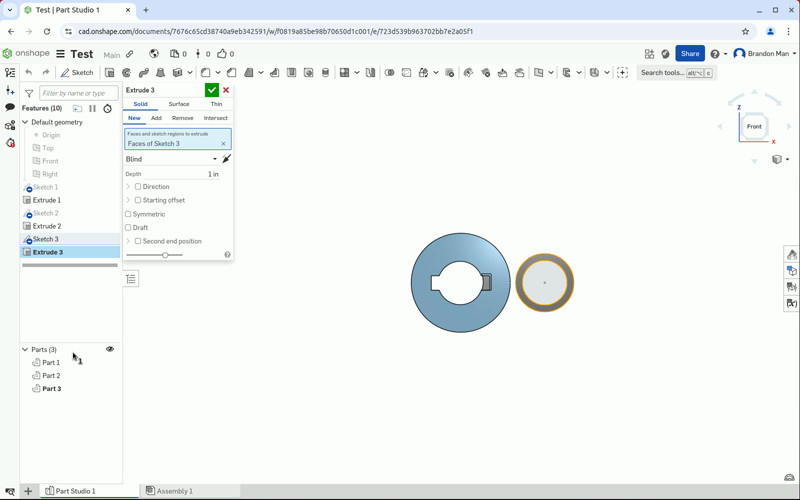
mouse_move(143, 106)
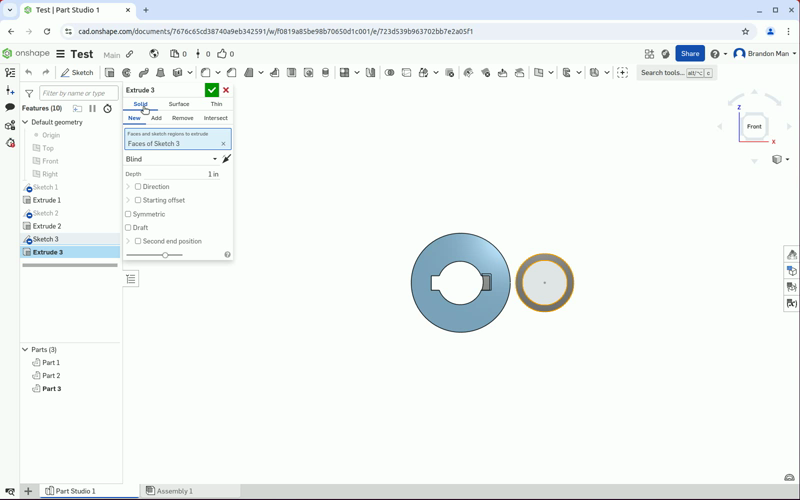
click(143, 106)
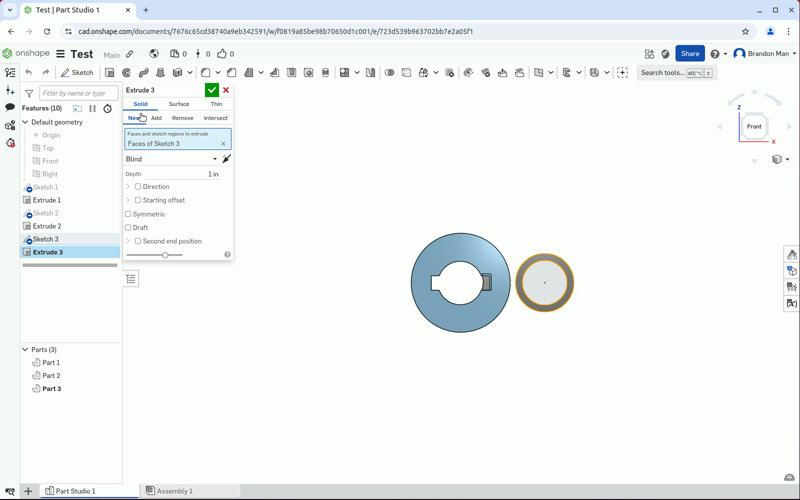
mouse_move(137, 120)
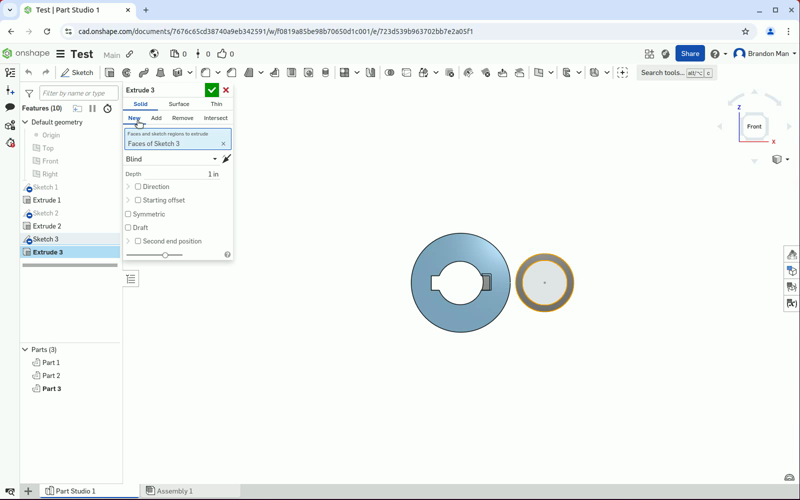
click(137, 120)
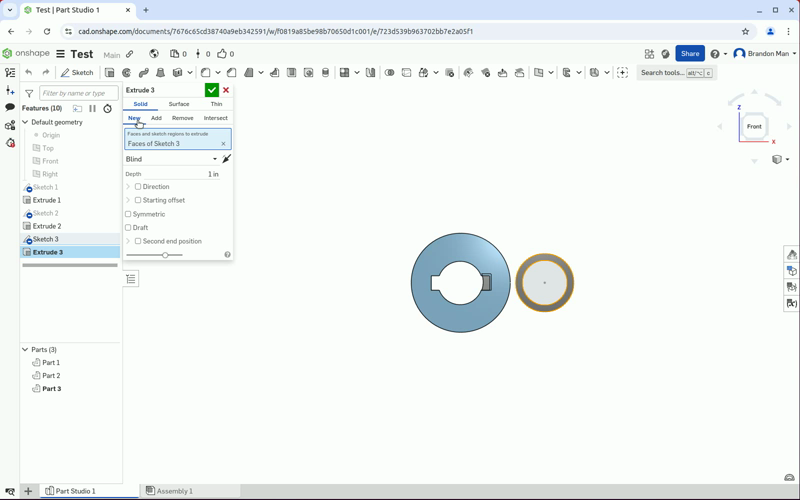
key(tab, 4)
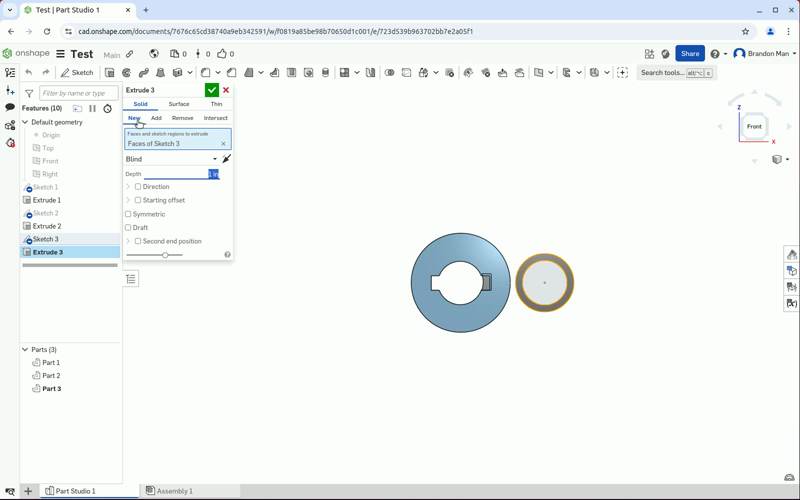
text(8.425)
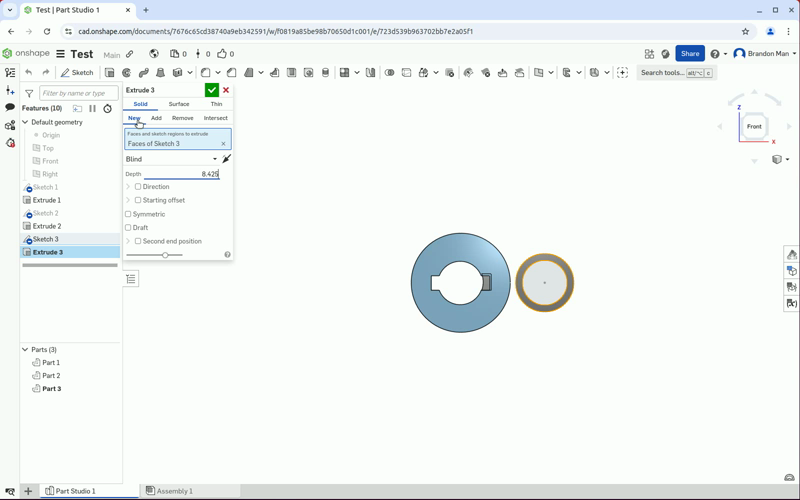
key(enter)
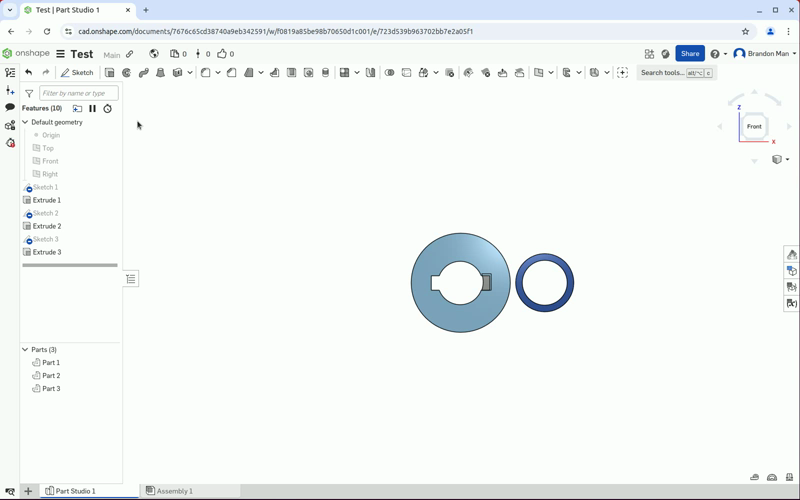
key(shift+h)
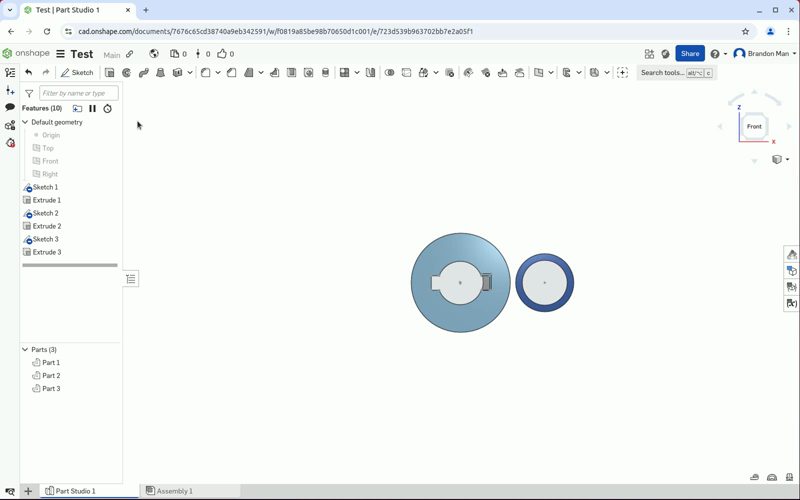
key(shift+h)
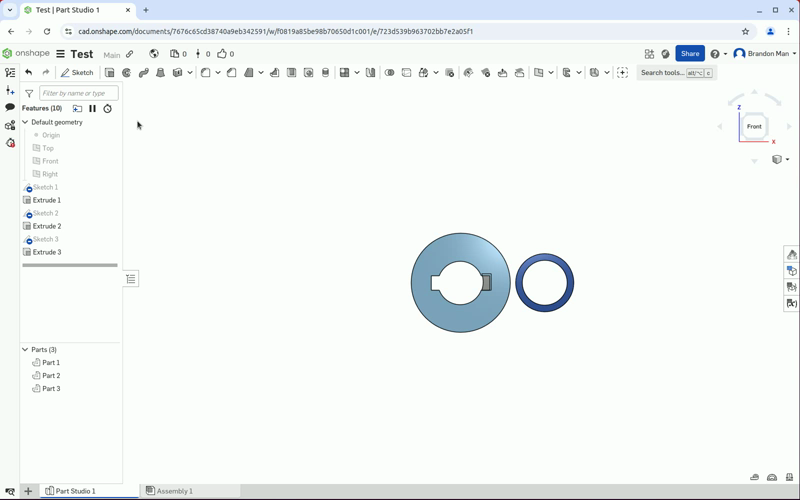
mouse_move(73, 189)
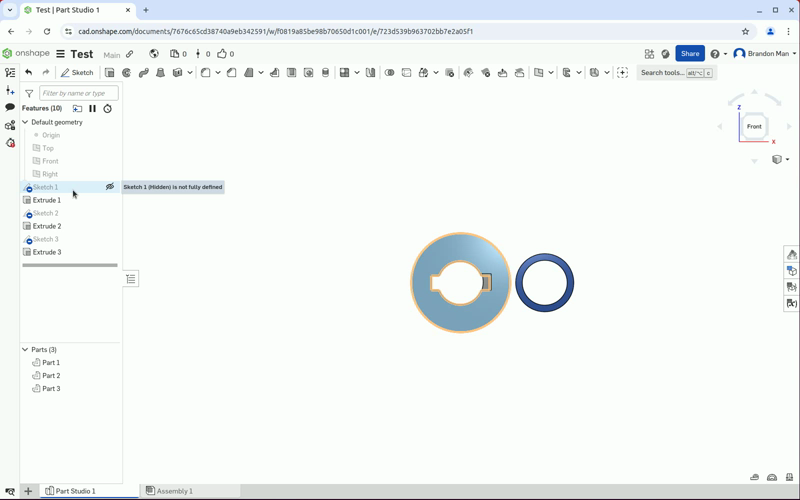
click(73, 189)
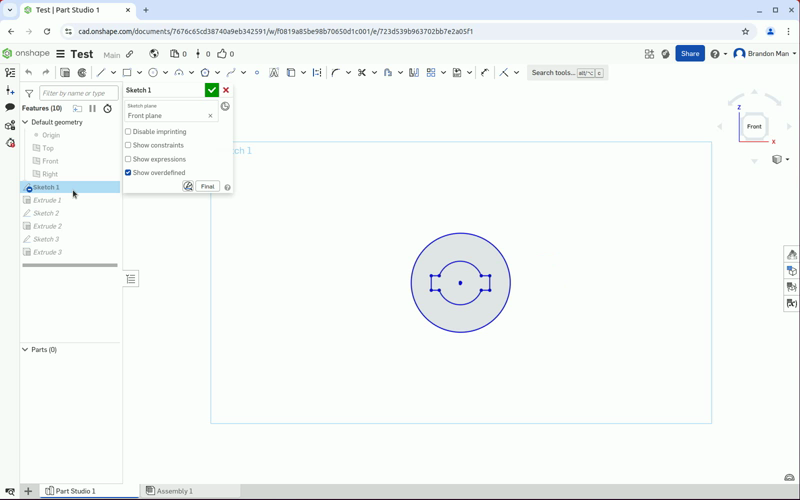
mouse_move(229, 92)
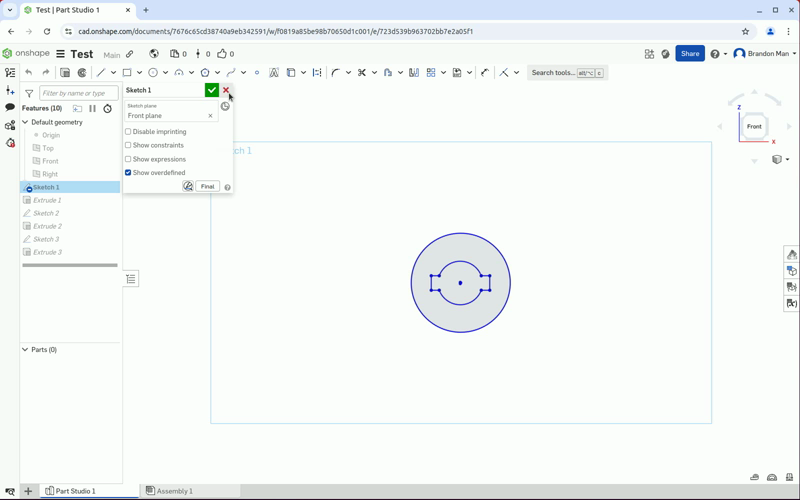
click(229, 92)
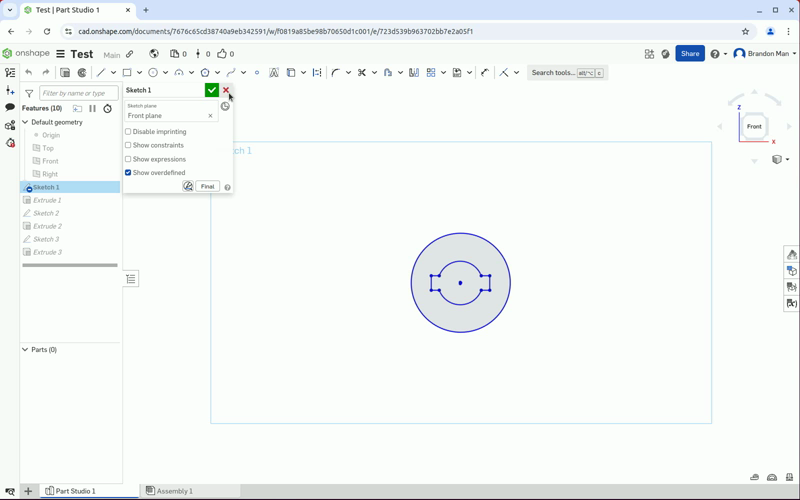
key(shift+s)
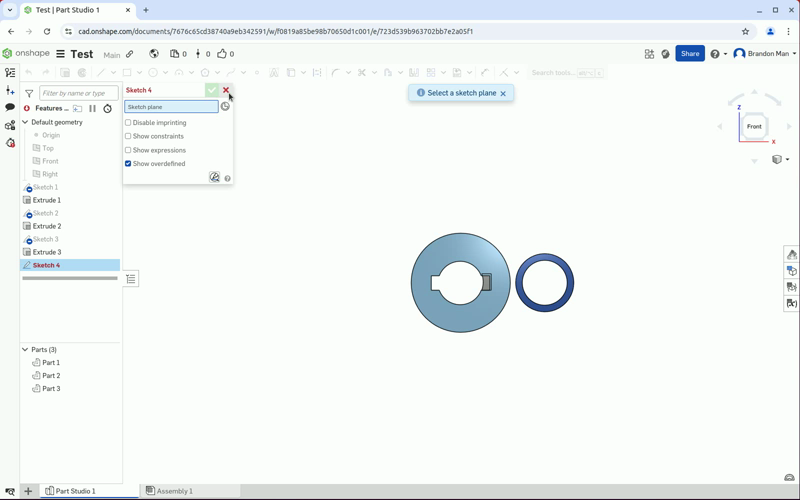
mouse_move(73, 163)
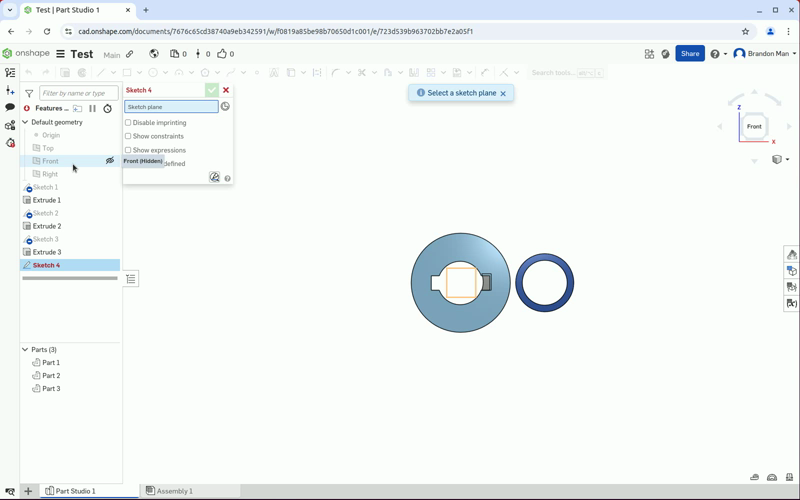
click(73, 163)
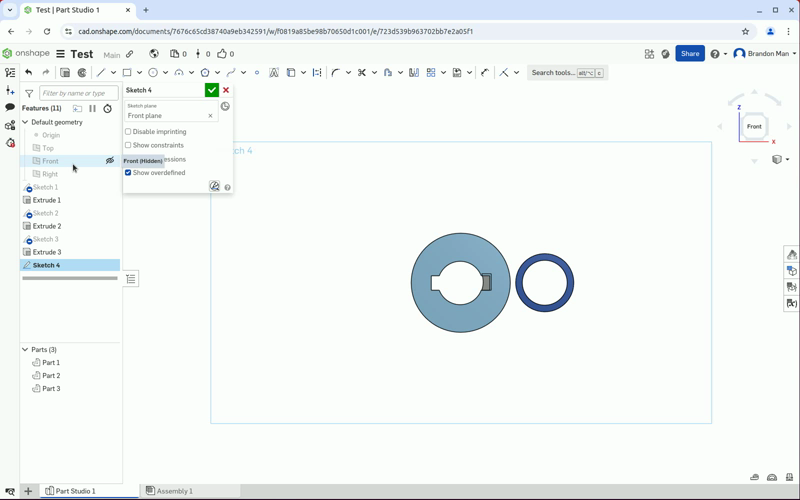
mouse_move(73, 352)
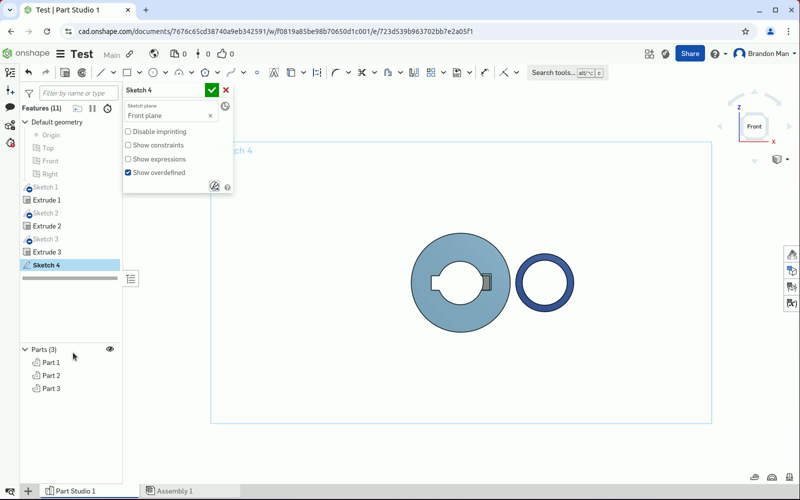
key(y)
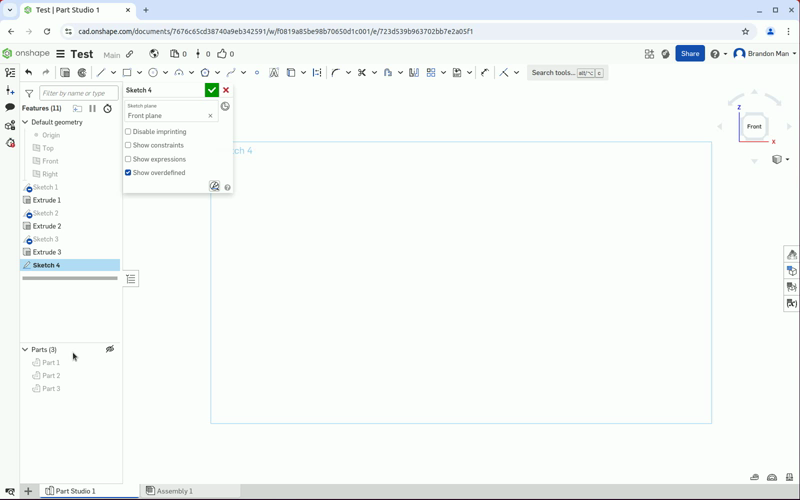
key(l)
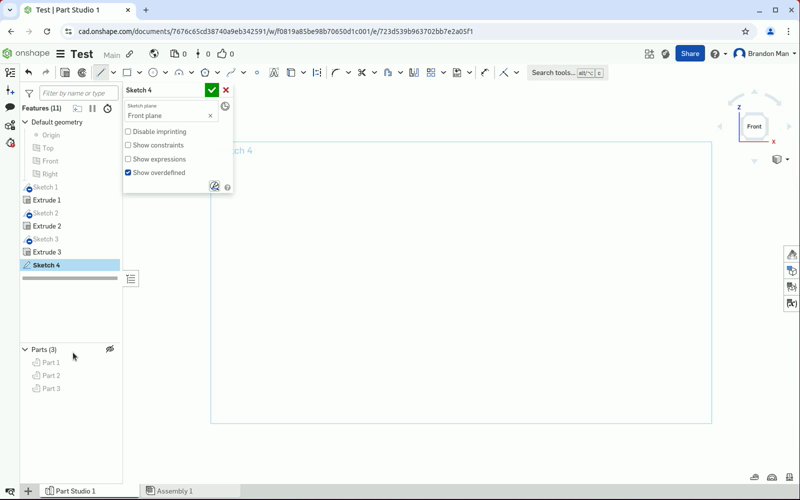
key_down(shift)
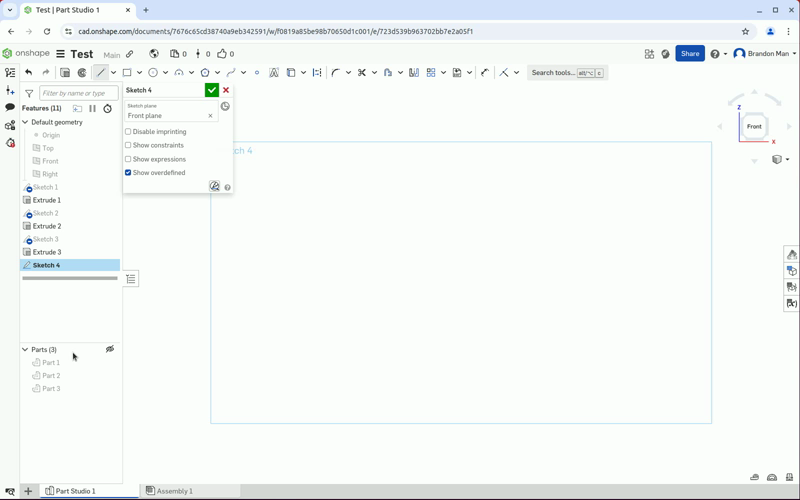
mouse_move(472, 330)
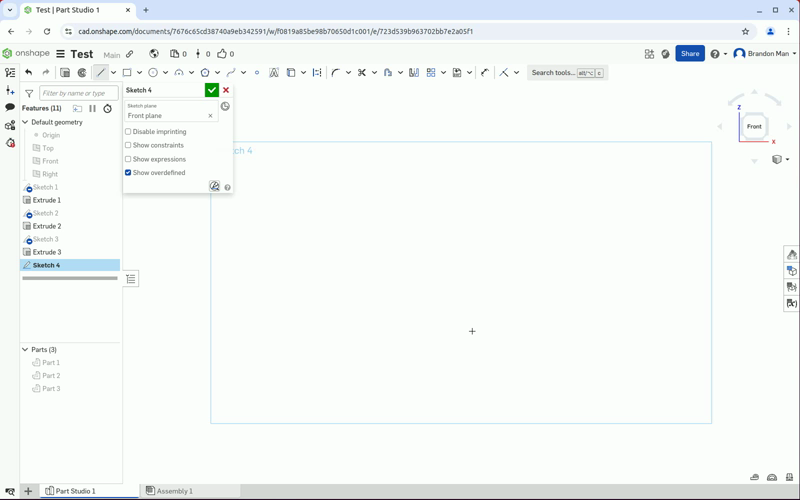
click(472, 330)
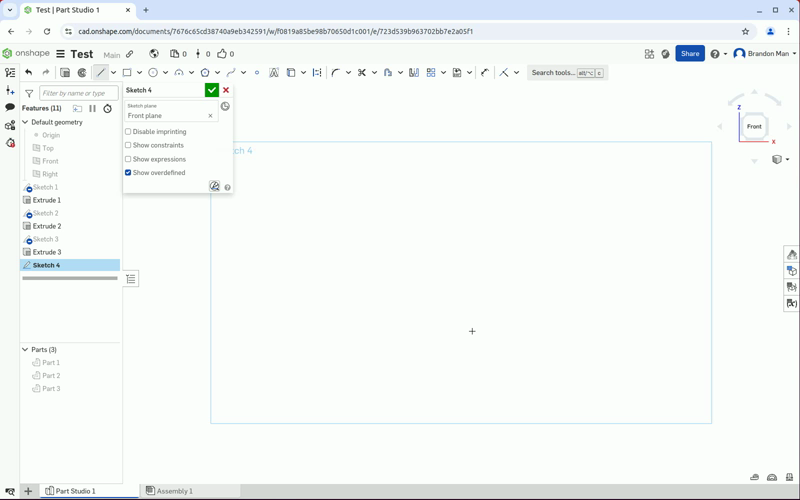
key_up(shift)
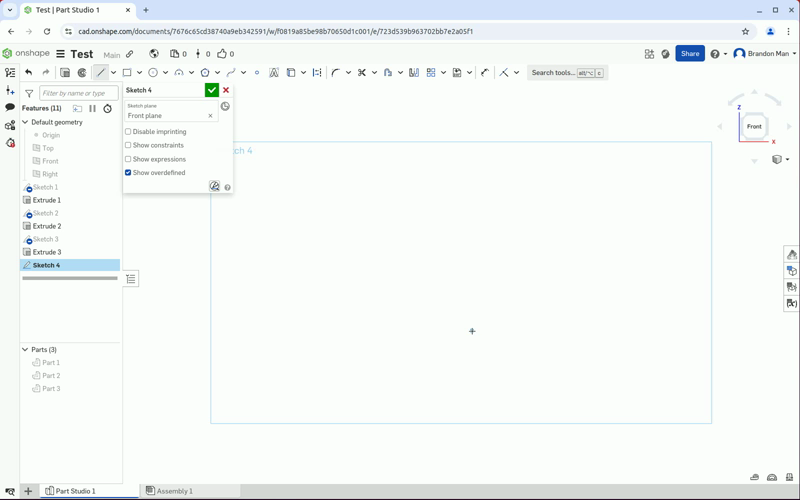
key_down(shift)
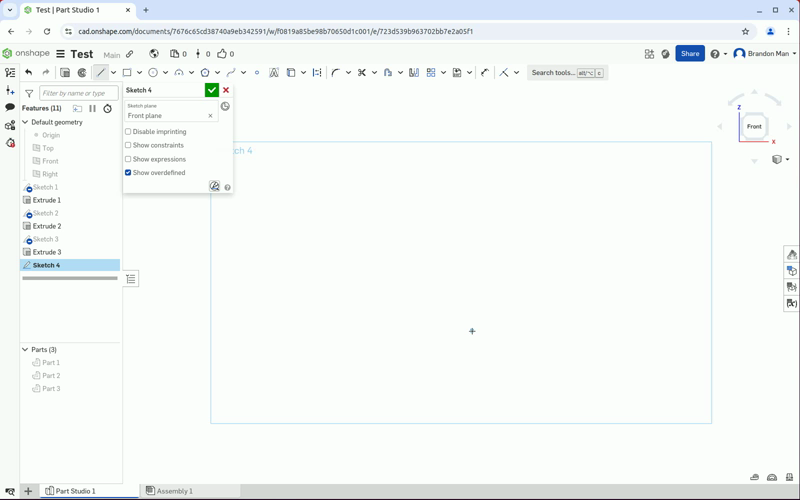
mouse_move(550, 312)
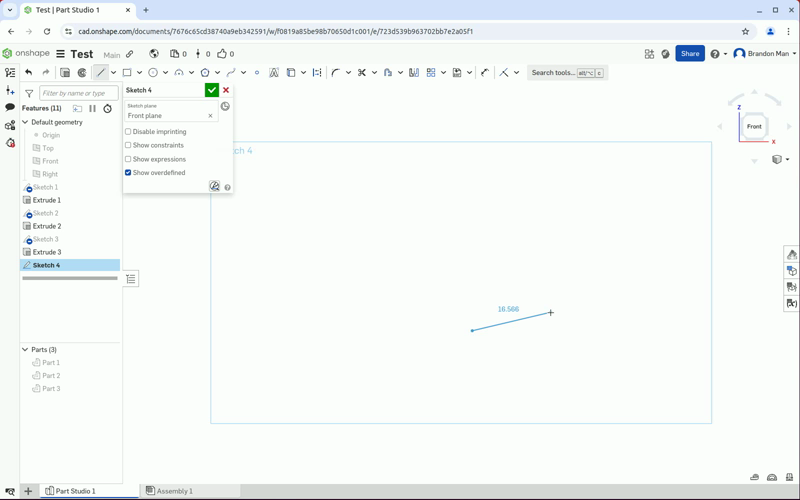
click(550, 312)
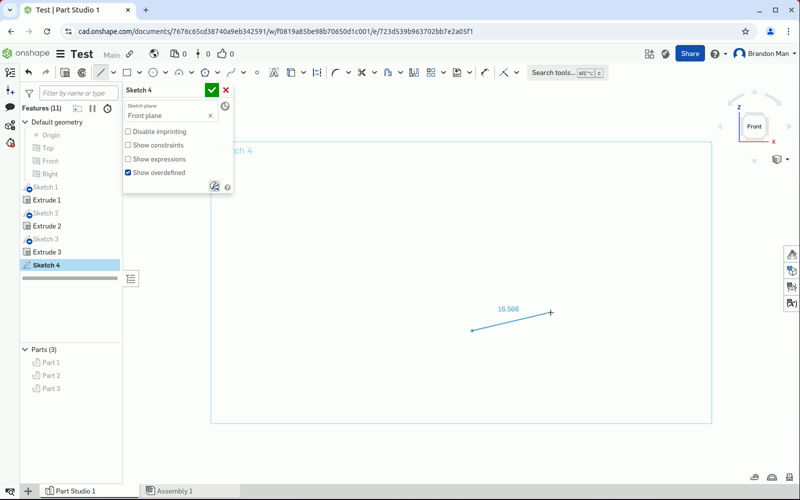
key_up(shift)
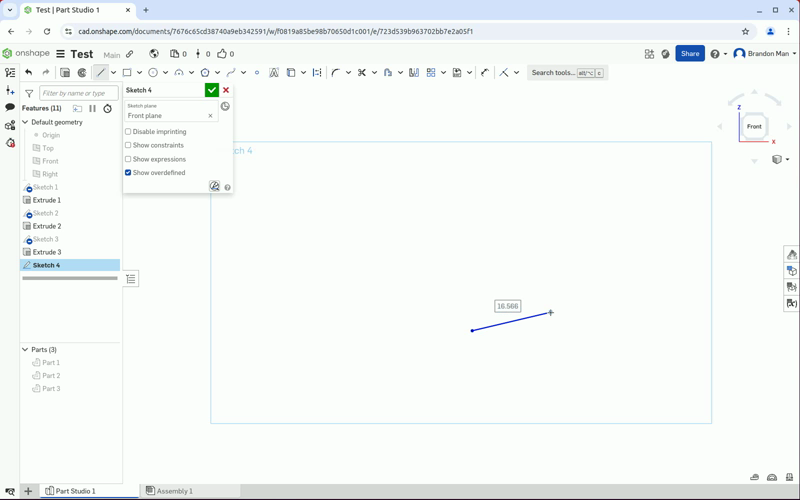
key(esc)
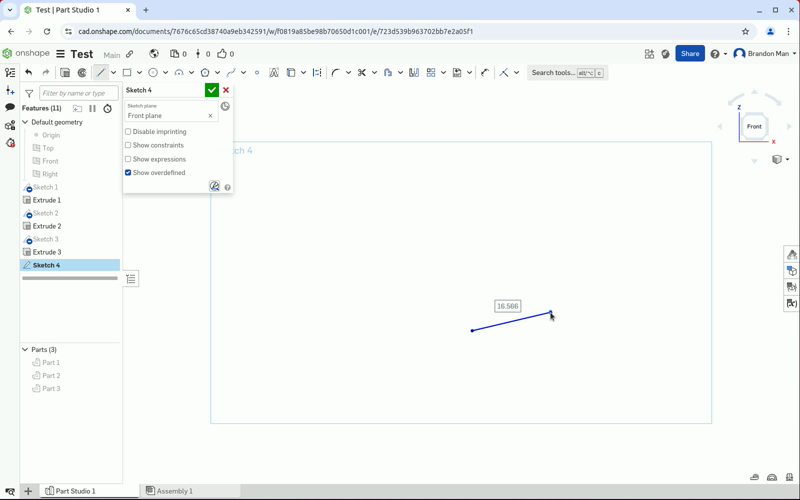
key(a)
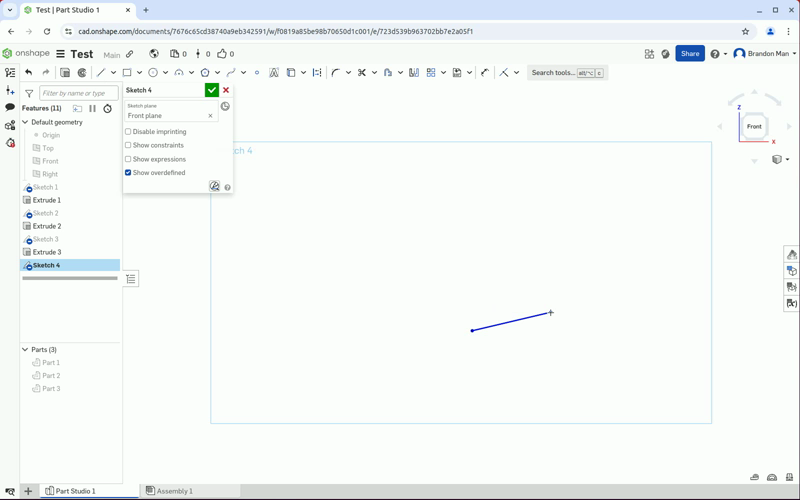
mouse_move(550, 312)
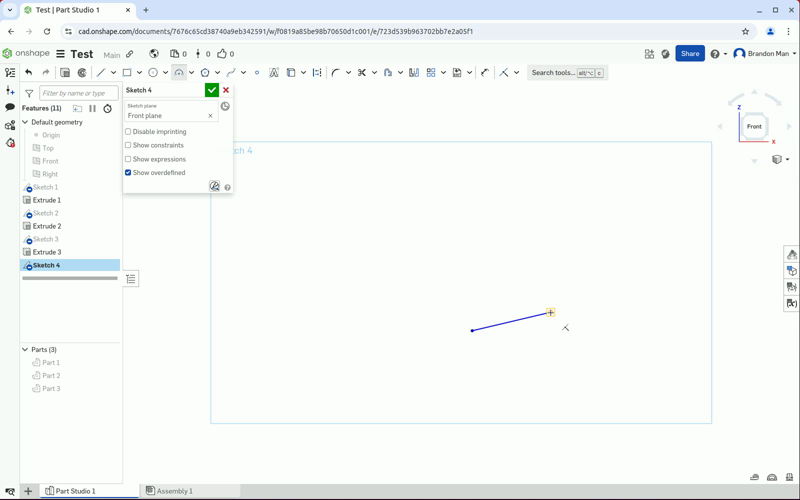
click(550, 312)
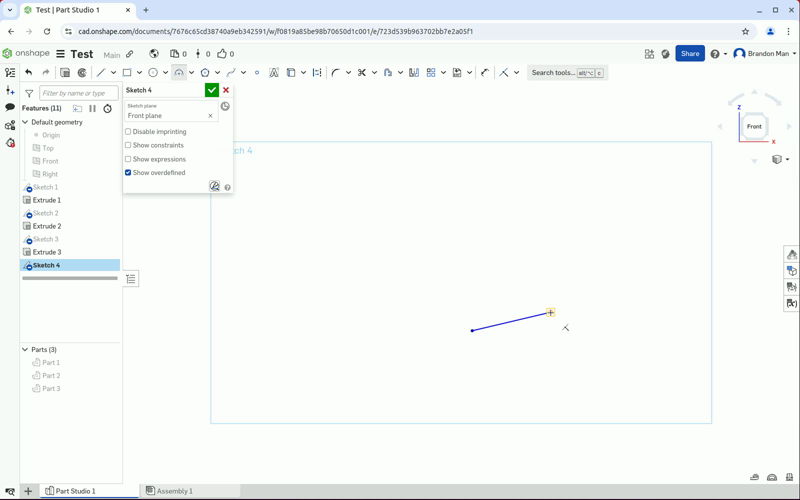
key_down(shift)
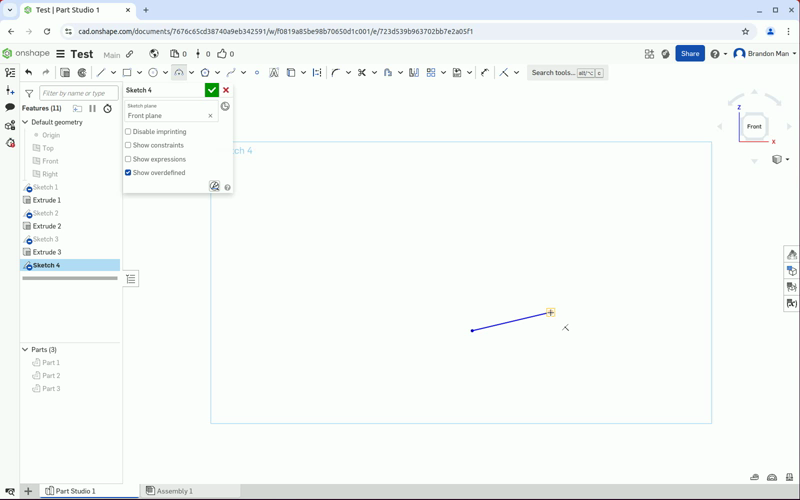
mouse_move(550, 254)
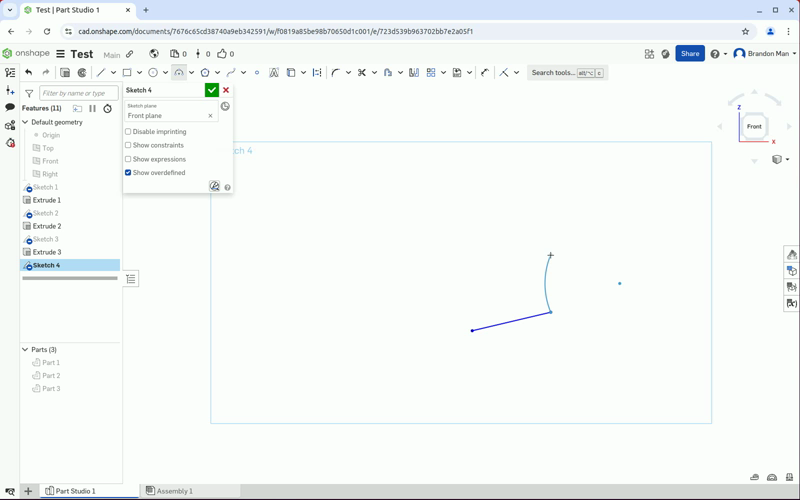
click(550, 254)
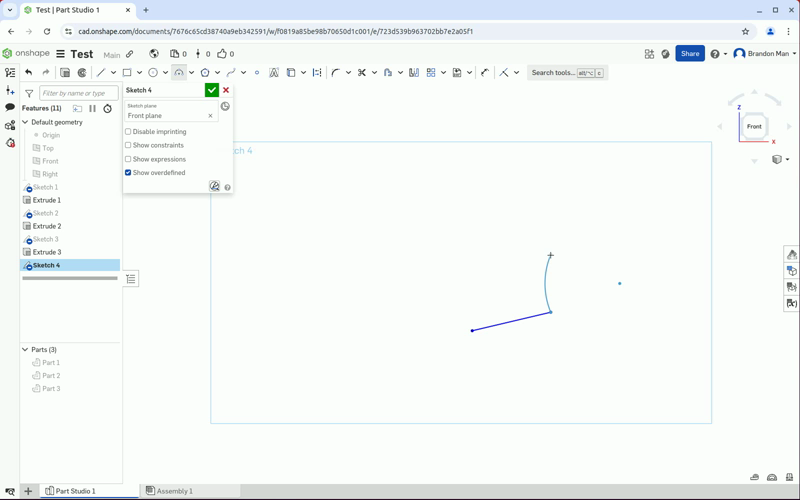
mouse_move(514, 283)
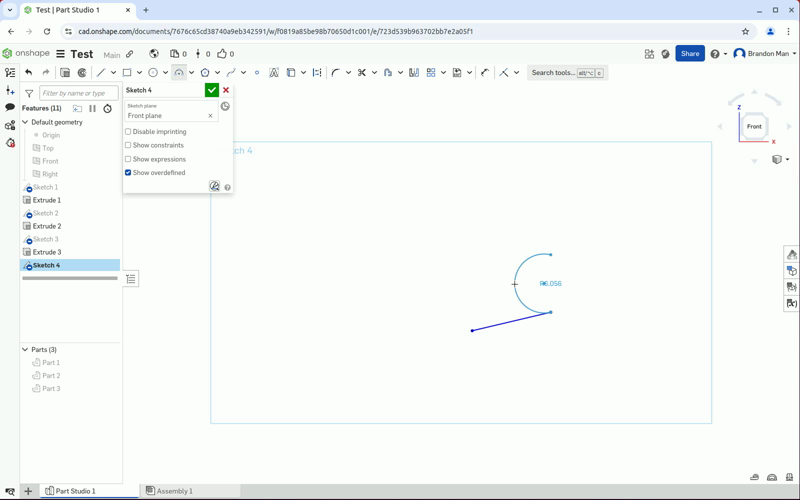
click(514, 283)
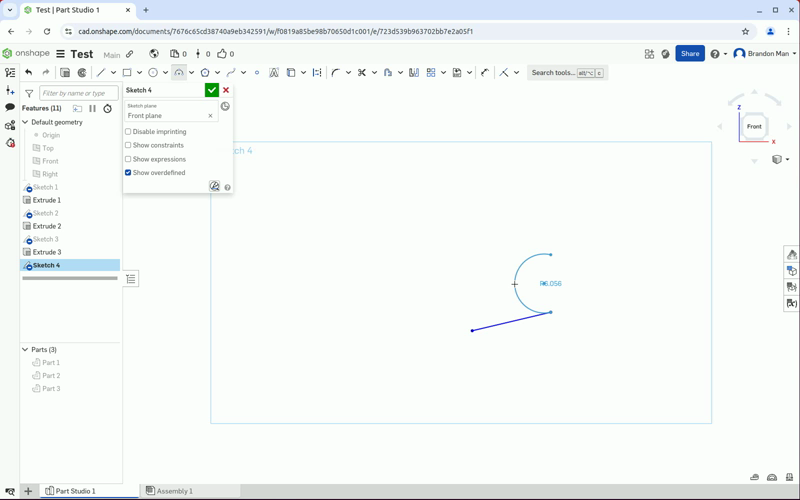
key_up(shift)
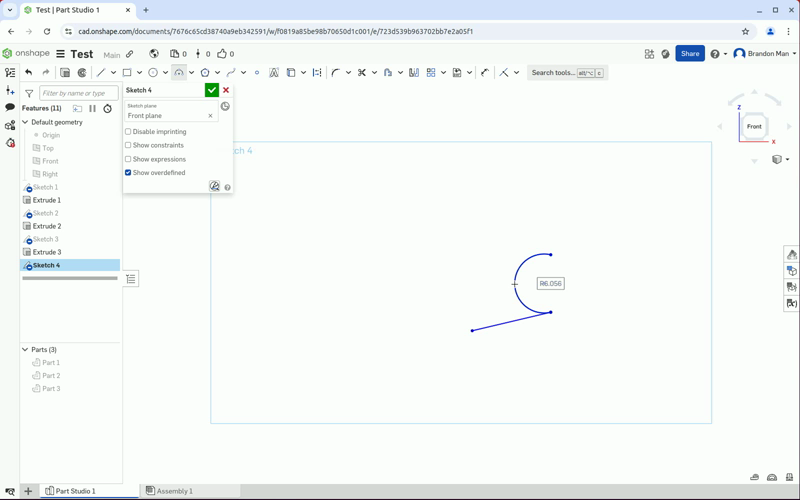
key(esc)
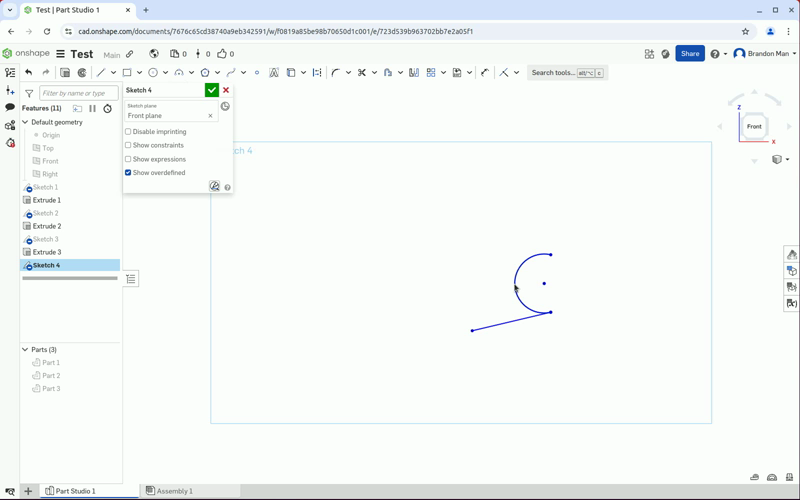
key(l)
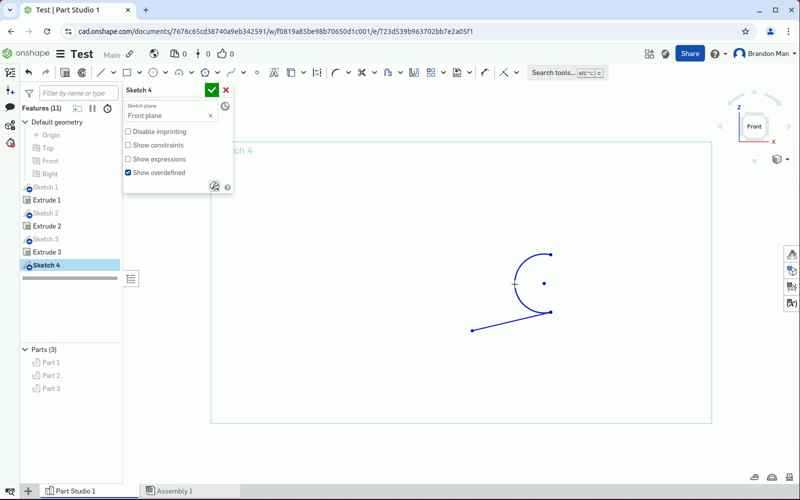
mouse_move(550, 254)
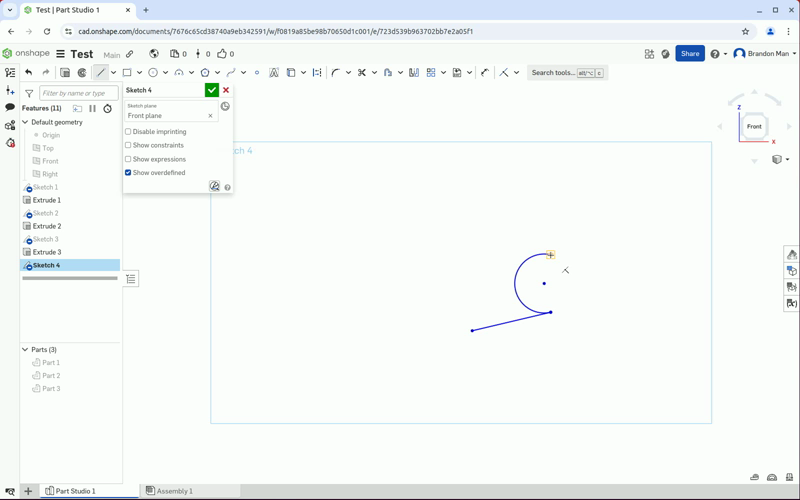
click(550, 254)
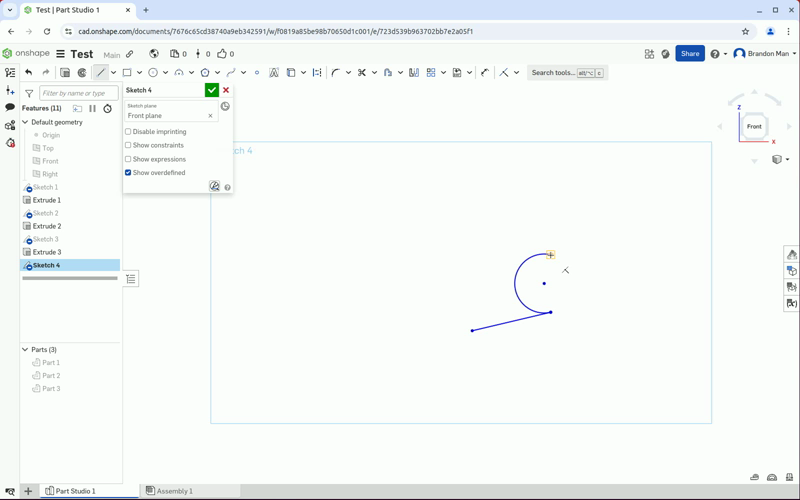
key_down(shift)
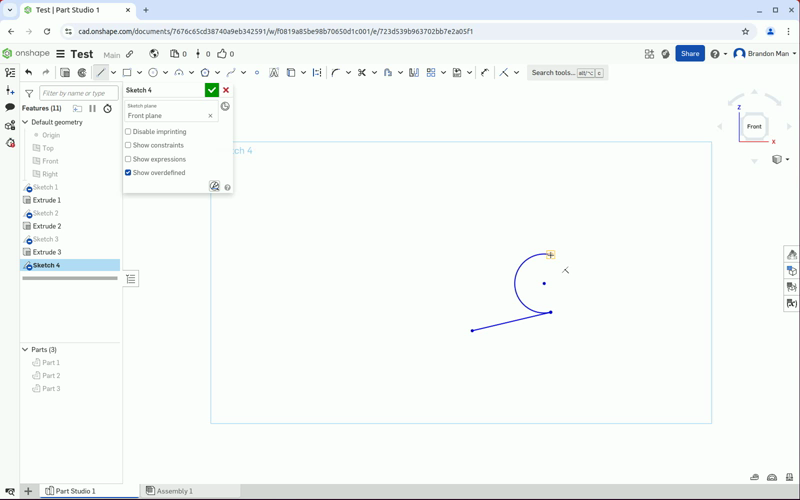
mouse_move(472, 235)
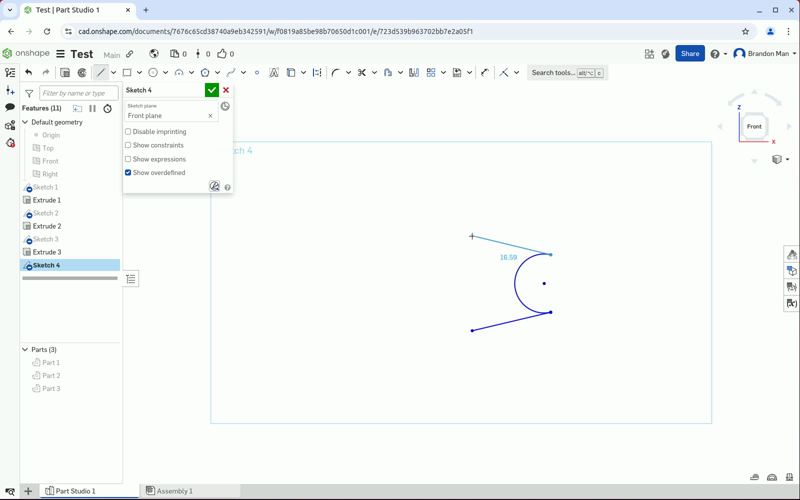
click(472, 235)
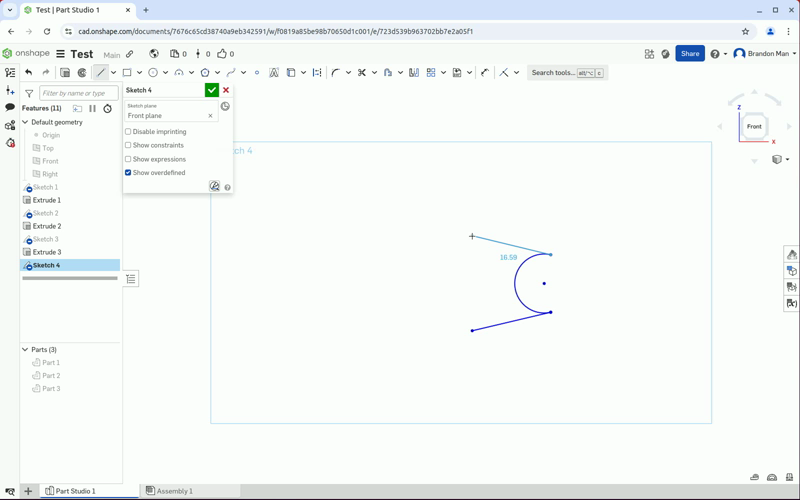
key_up(shift)
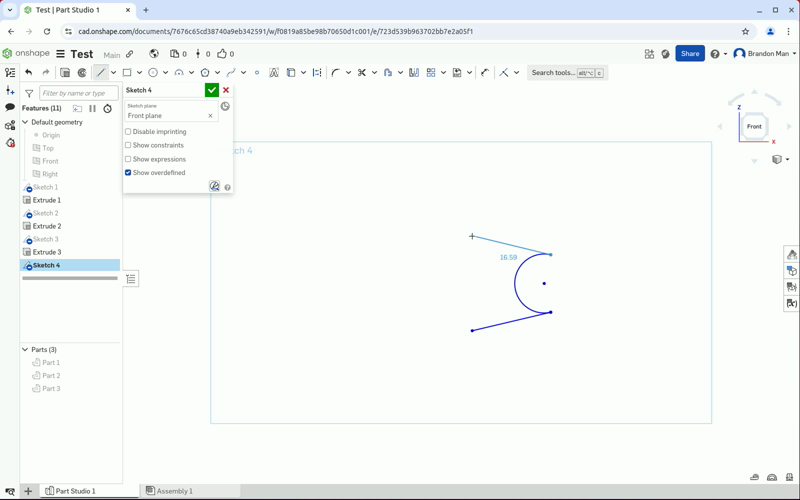
key(esc)
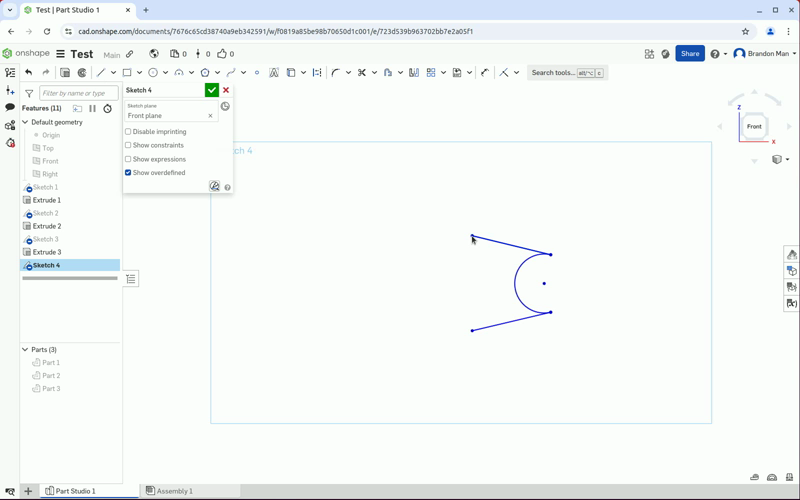
key(a)
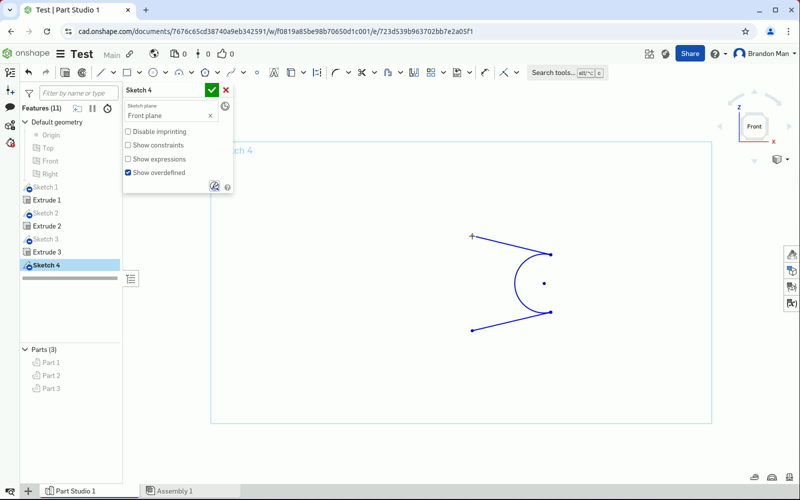
mouse_move(472, 235)
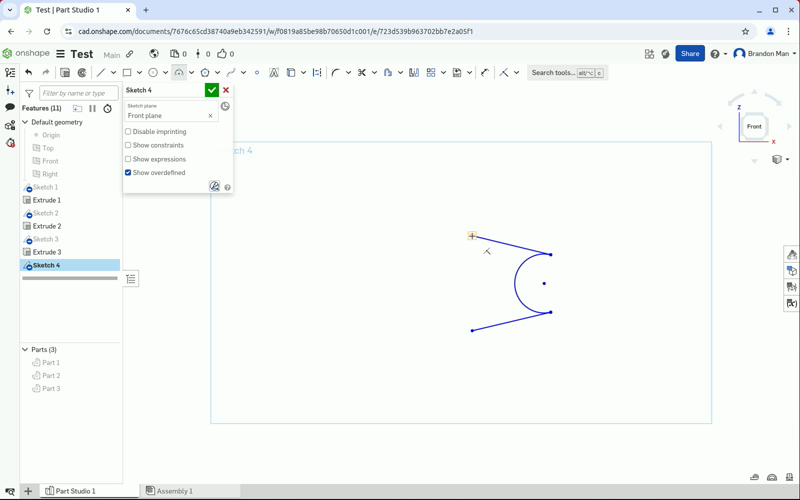
click(472, 235)
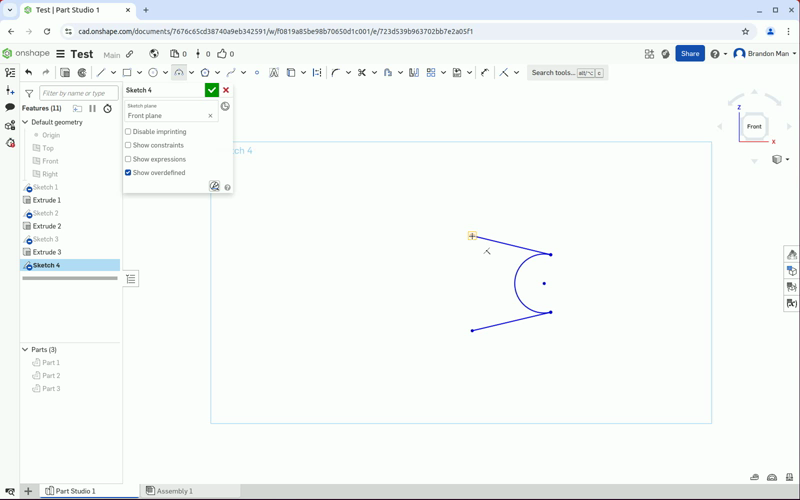
mouse_move(472, 330)
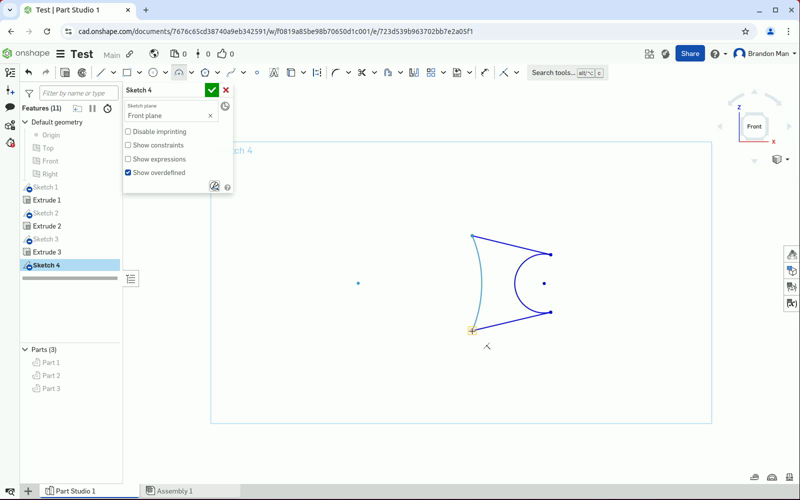
click(472, 330)
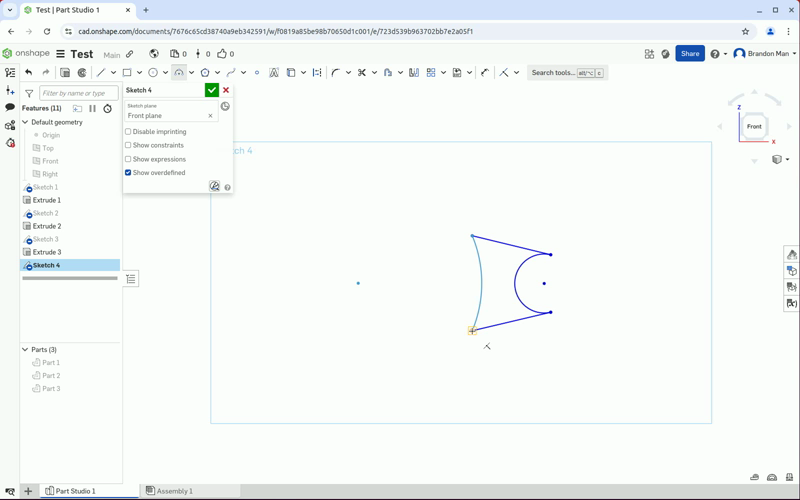
key_down(shift)
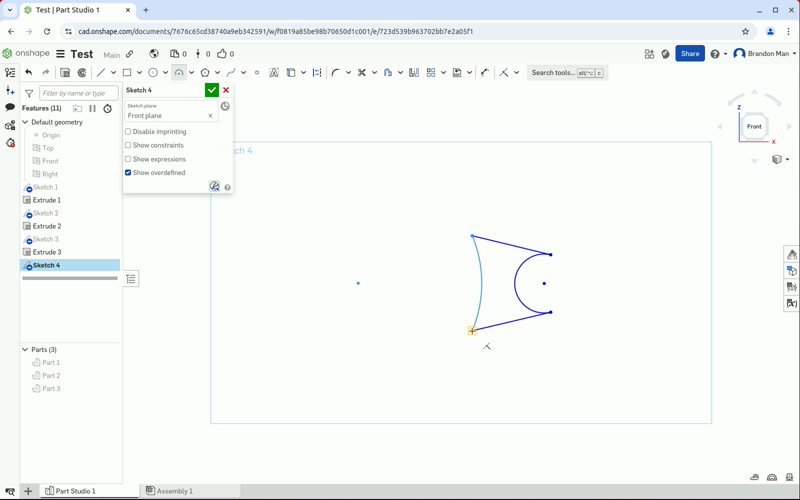
mouse_move(510, 283)
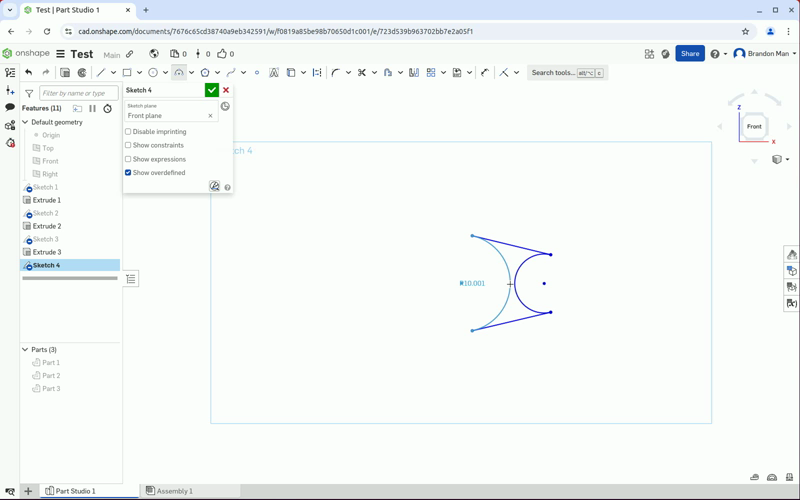
click(510, 283)
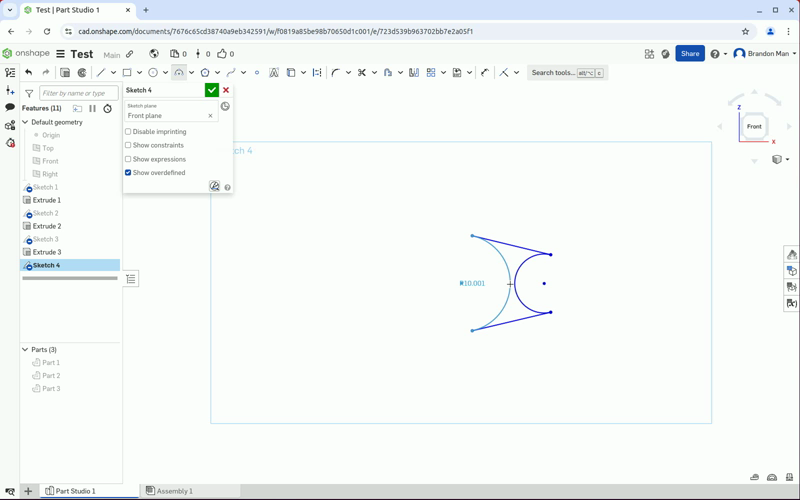
key_up(shift)
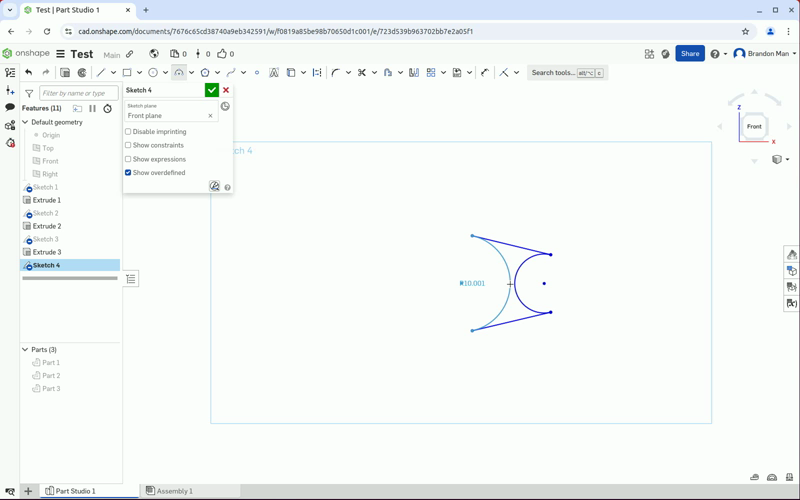
key(esc)
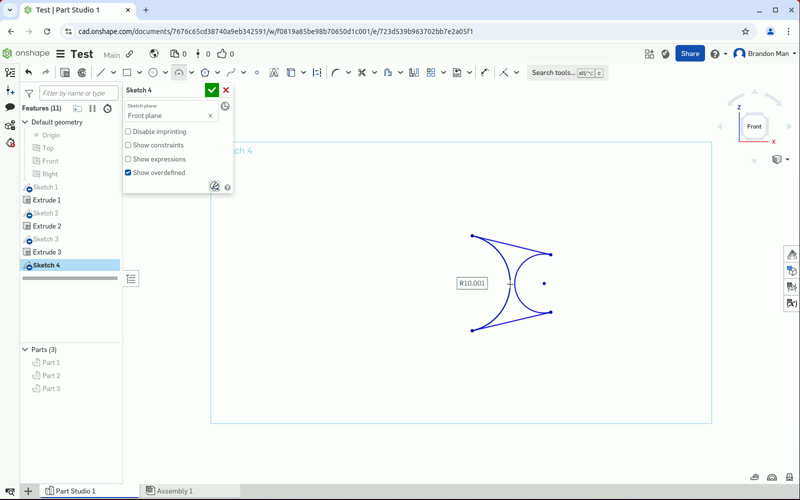
mouse_move(497, 322)
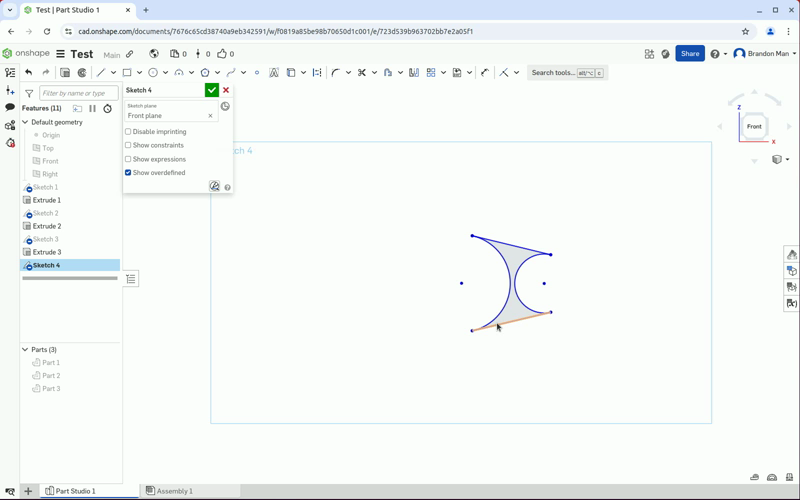
scroll(6)
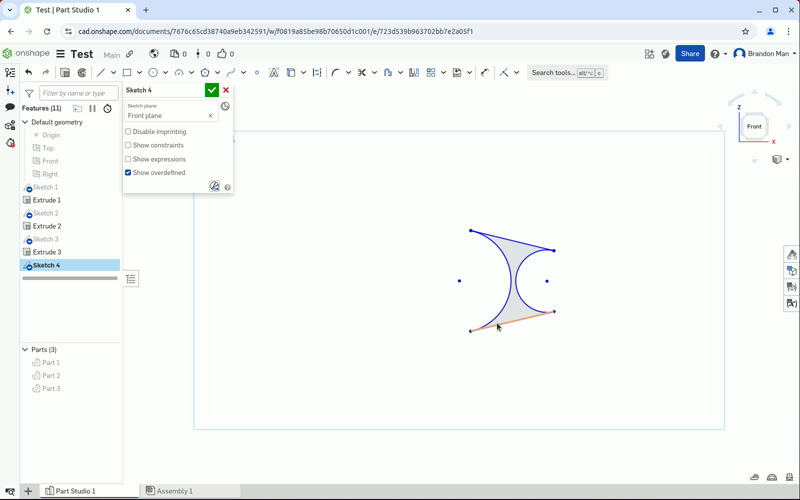
scroll(6)
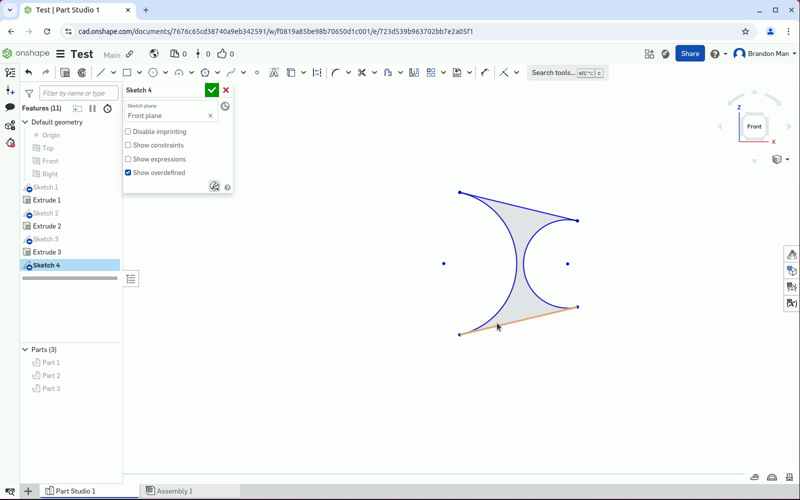
scroll(6)
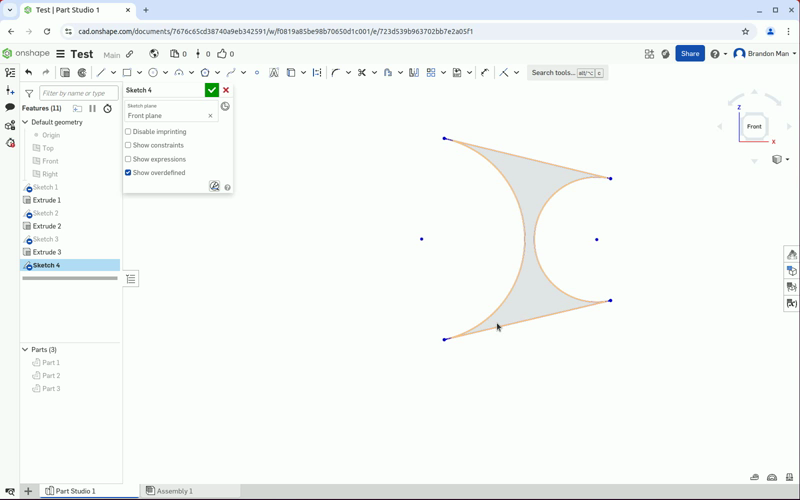
scroll(6)
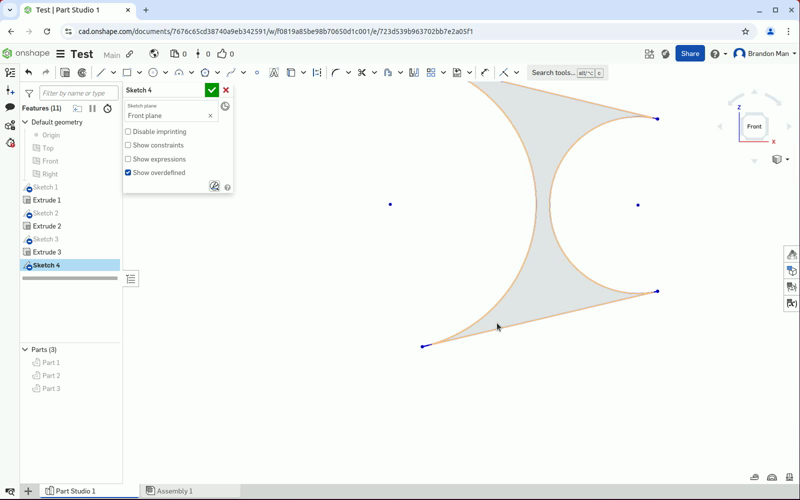
scroll(6)
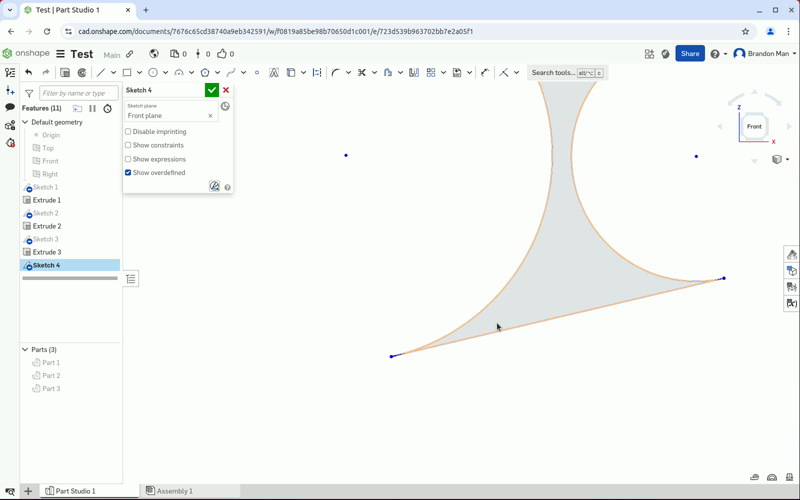
scroll(6)
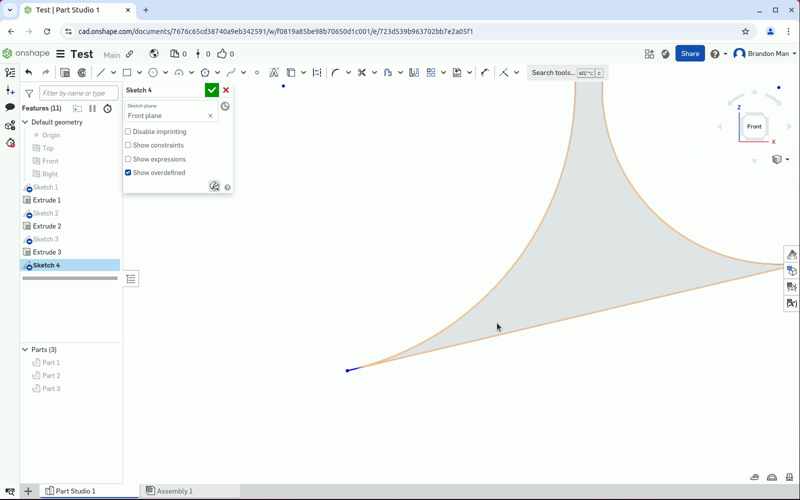
scroll(6)
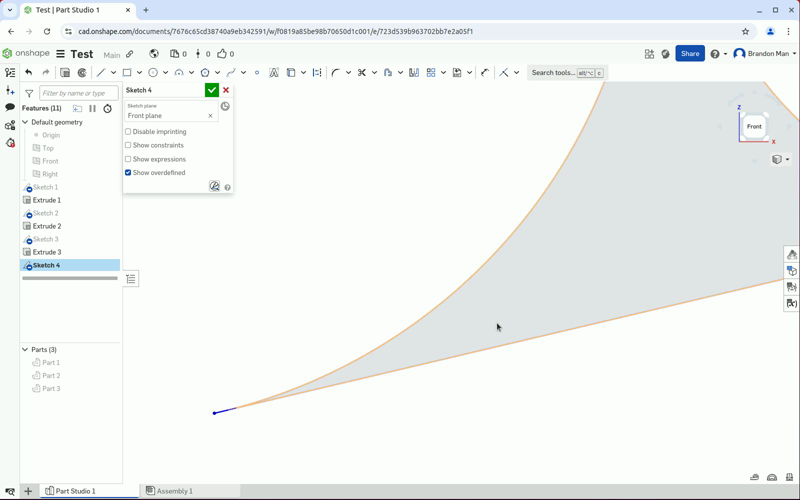
click(497, 322)
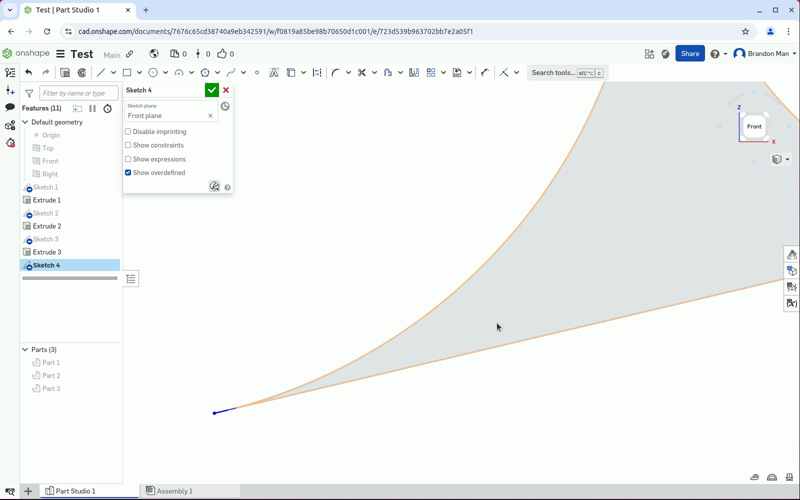
scroll(-6)
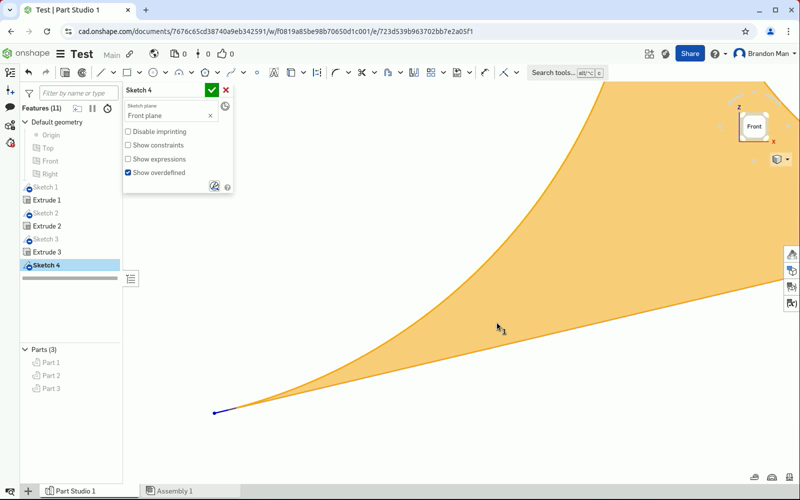
scroll(-6)
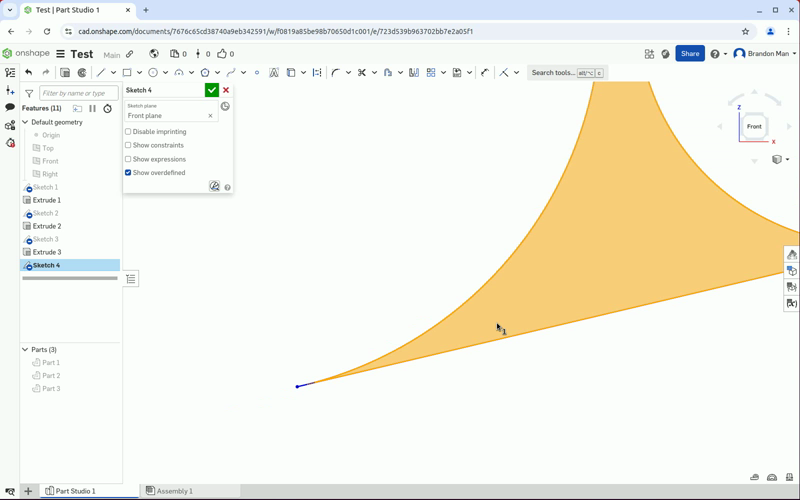
scroll(-6)
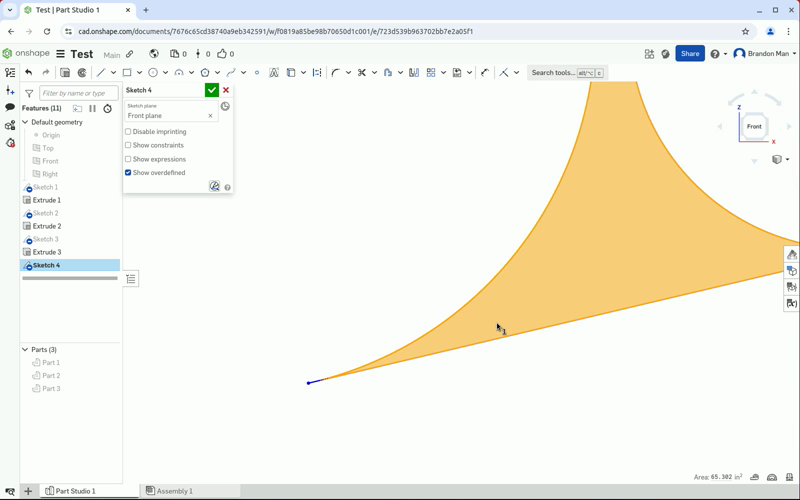
scroll(-6)
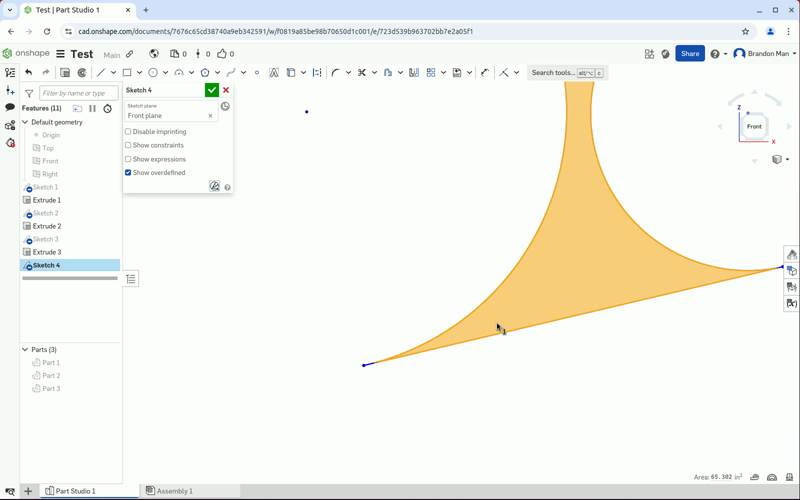
scroll(-6)
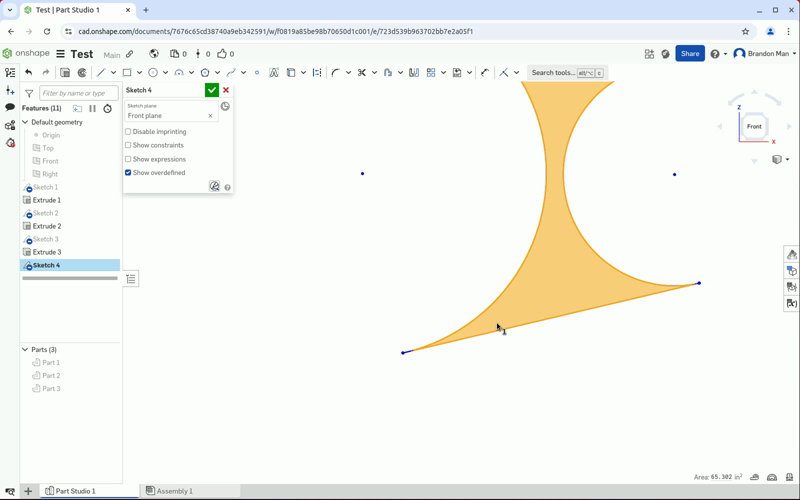
scroll(-6)
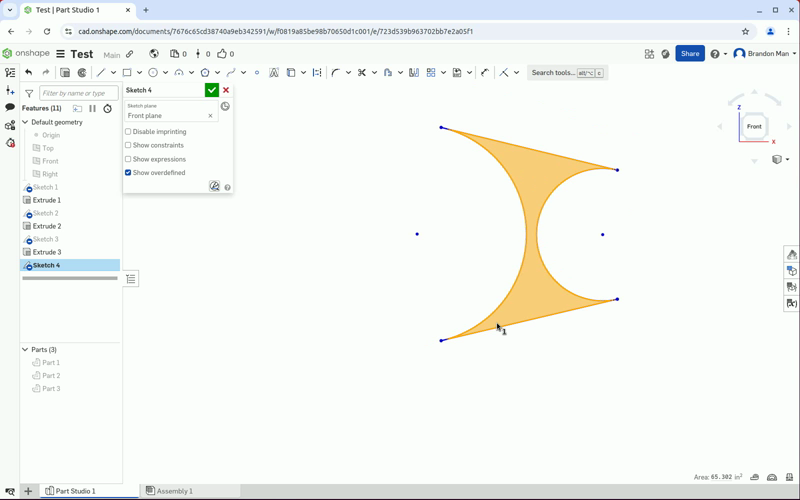
scroll(-6)
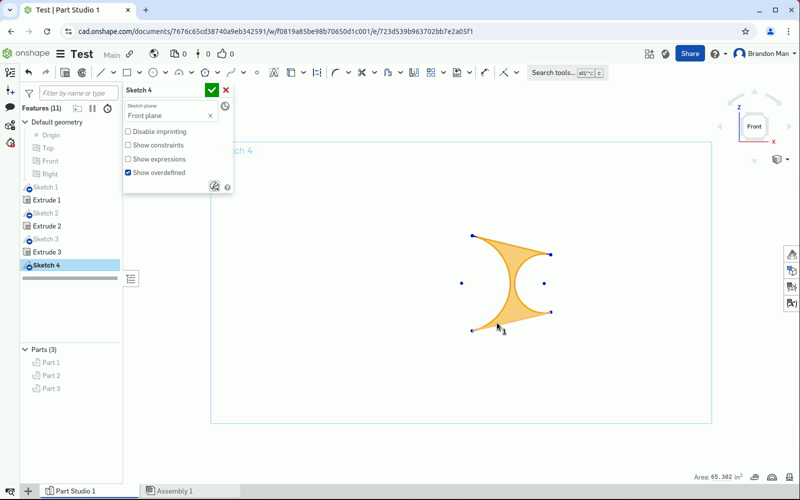
mouse_move(73, 352)
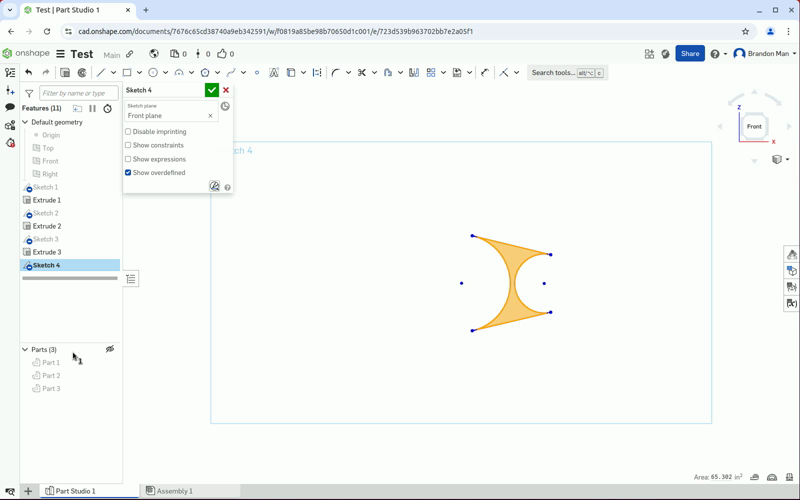
key(shift+y)
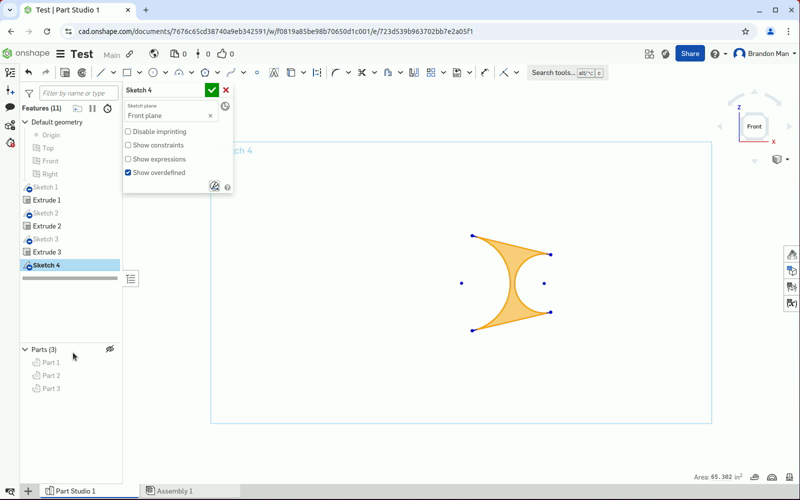
key(shift+e)
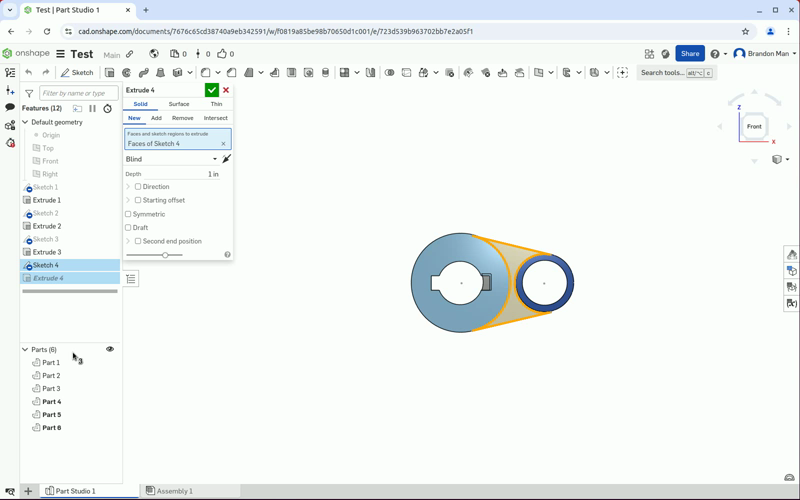
mouse_move(143, 106)
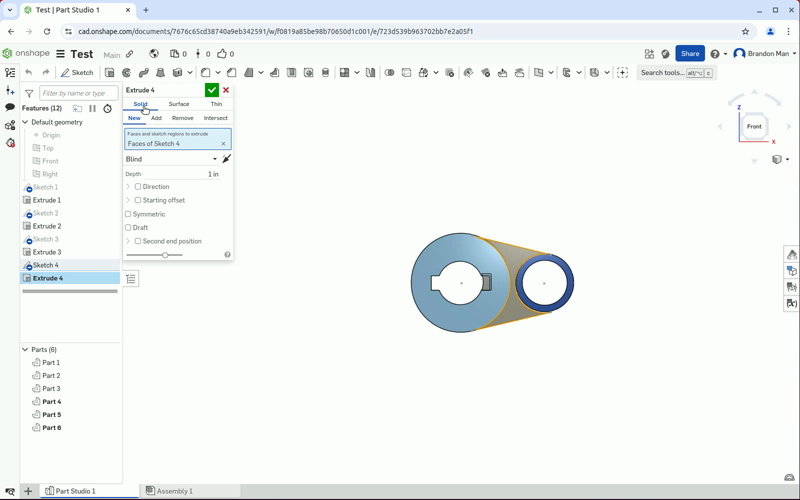
click(143, 106)
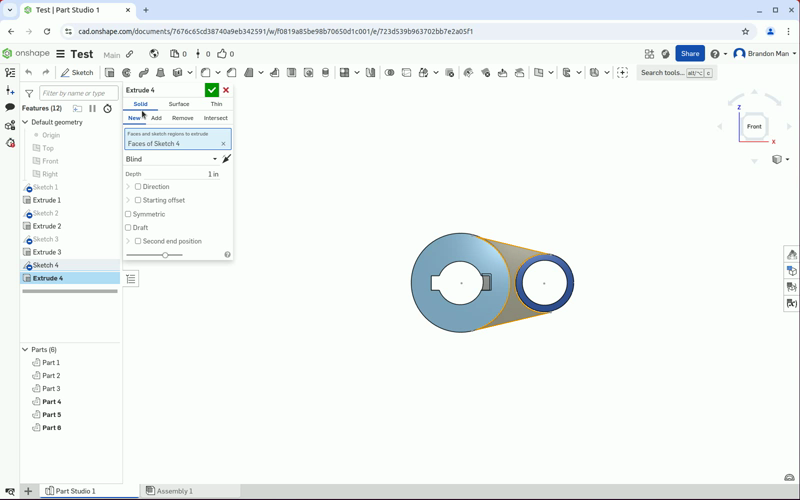
mouse_move(137, 120)
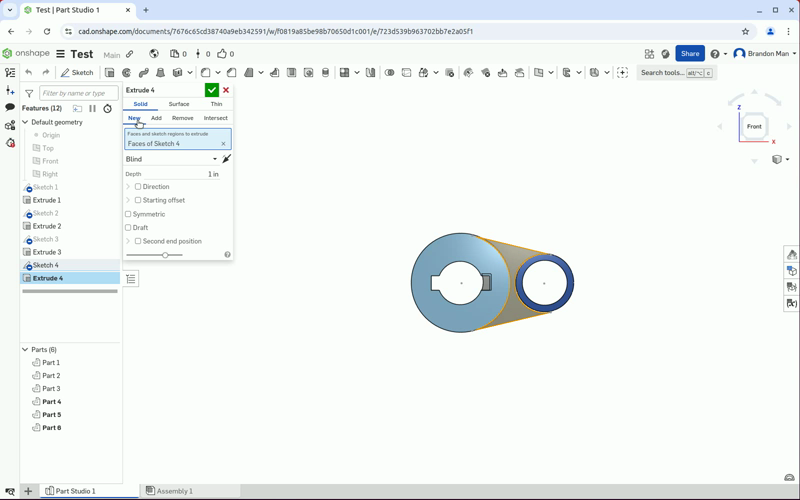
click(137, 120)
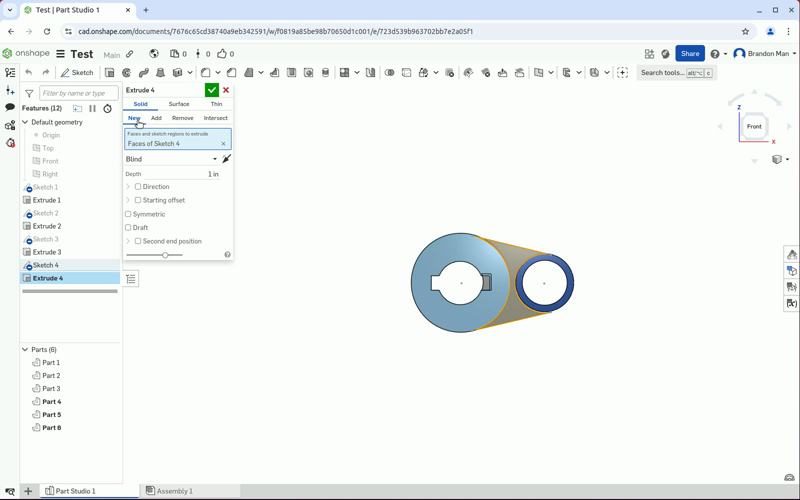
key(tab, 4)
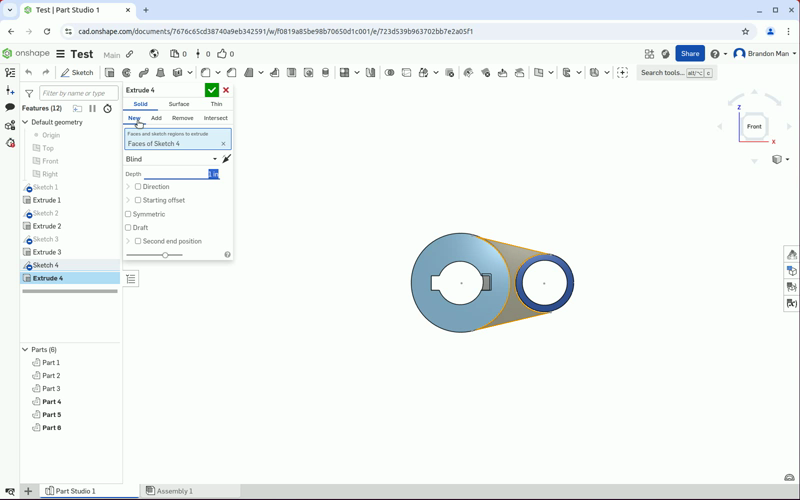
text(8.425)
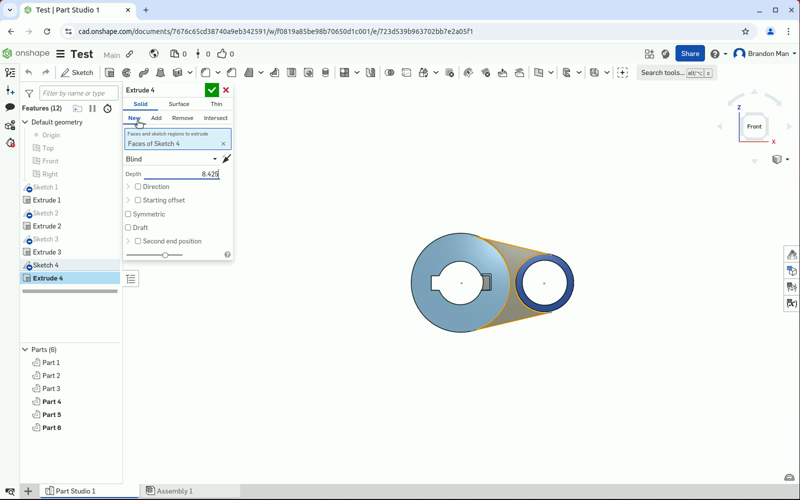
key(enter)
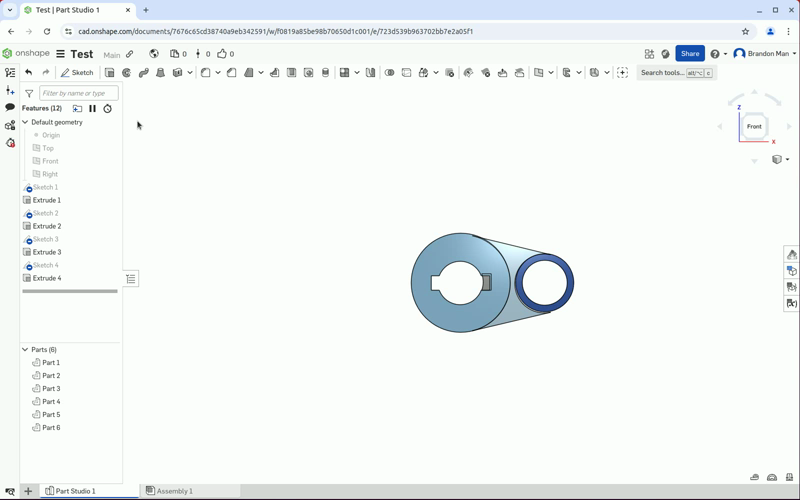
key(shift+h)
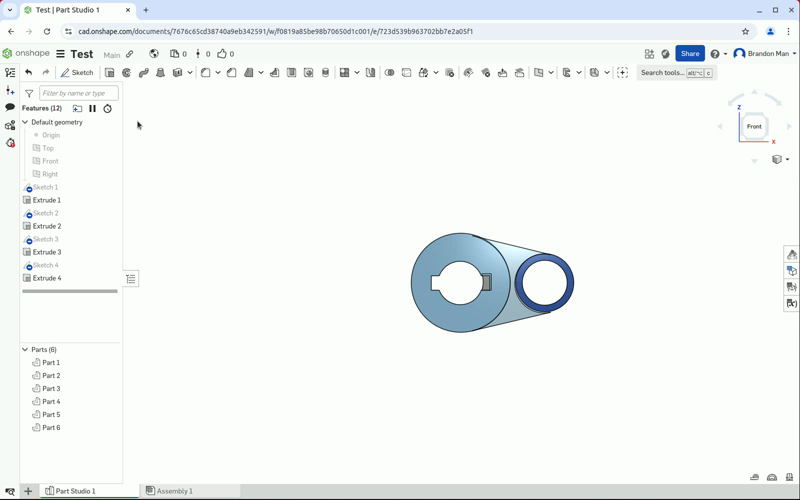
key(shift+h)
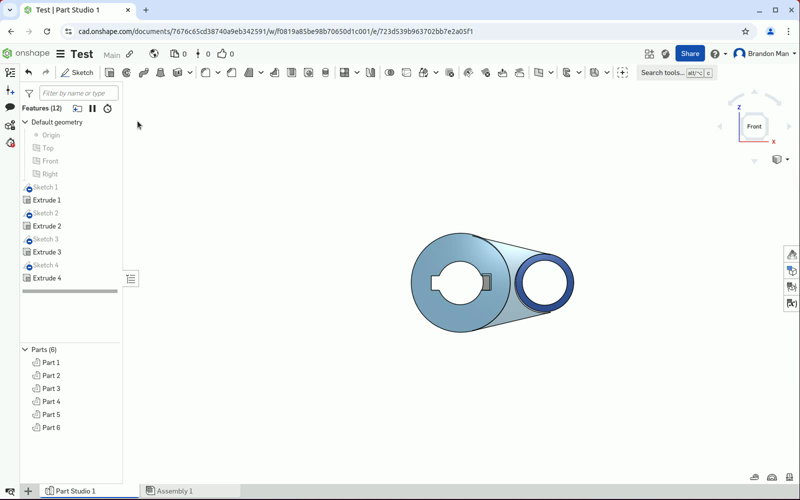
mouse_move(73, 189)
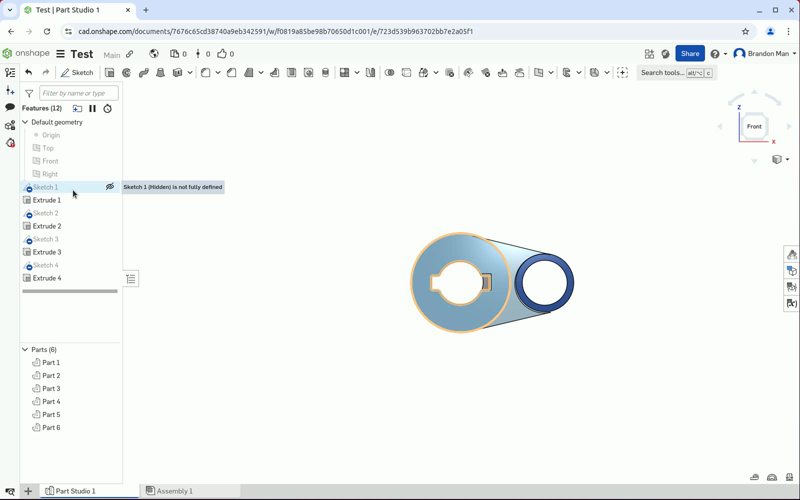
click(73, 189)
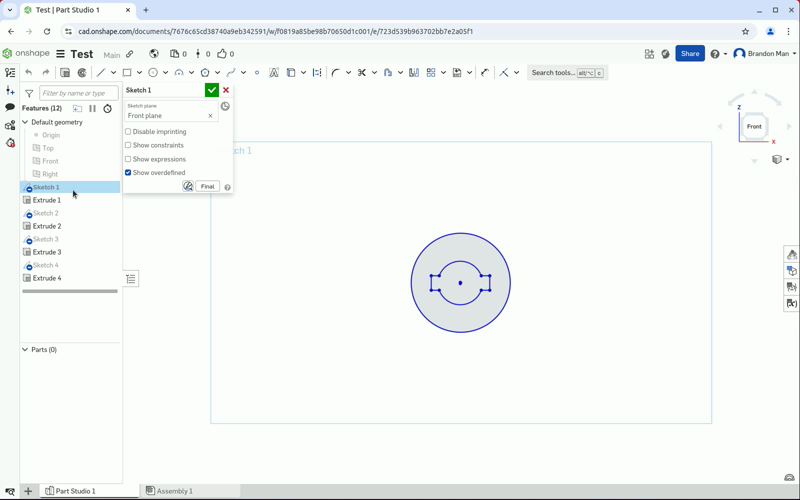
mouse_move(229, 92)
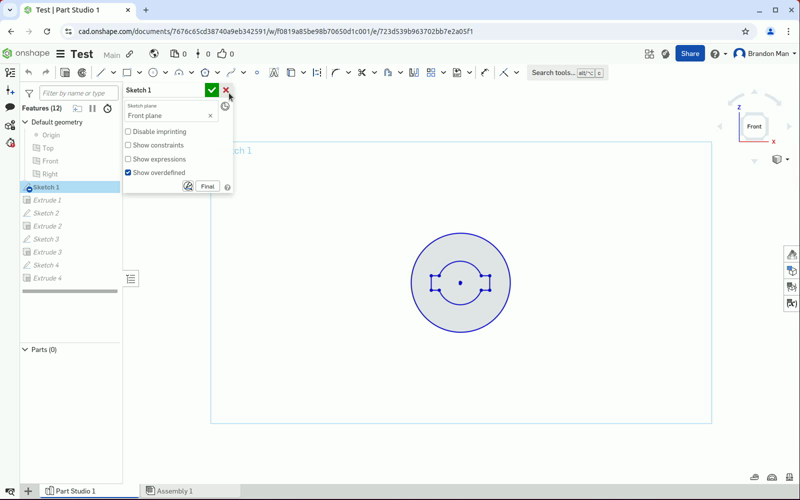
click(229, 92)
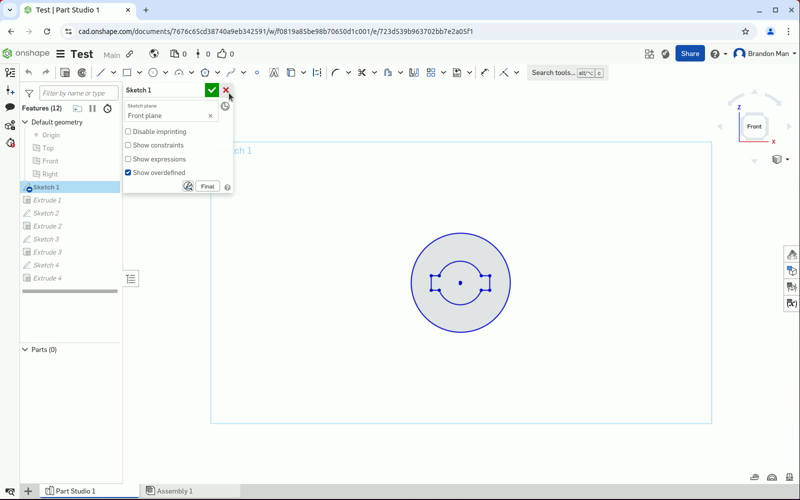
key(shift+s)
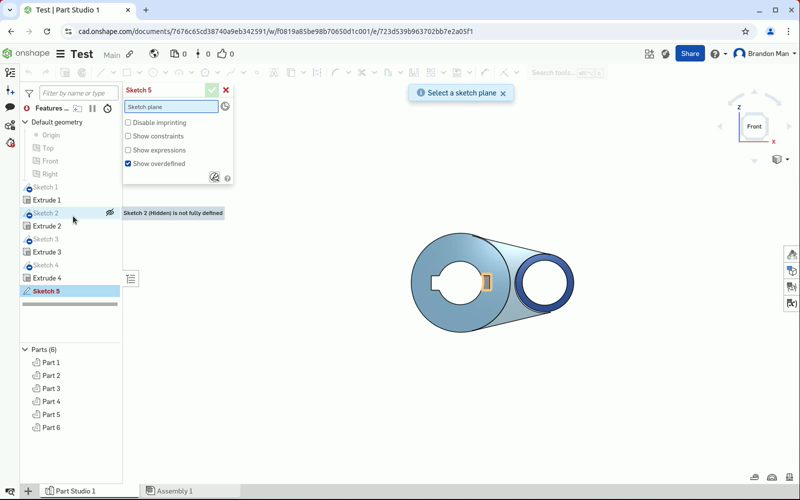
scroll(3)
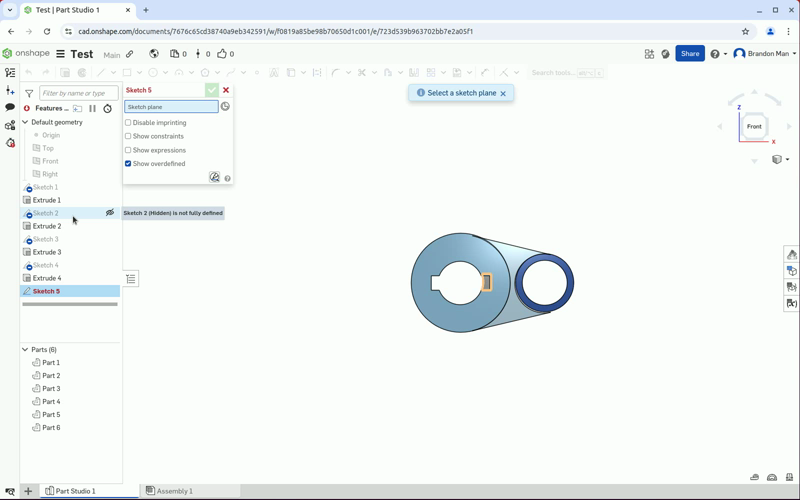
mouse_move(73, 163)
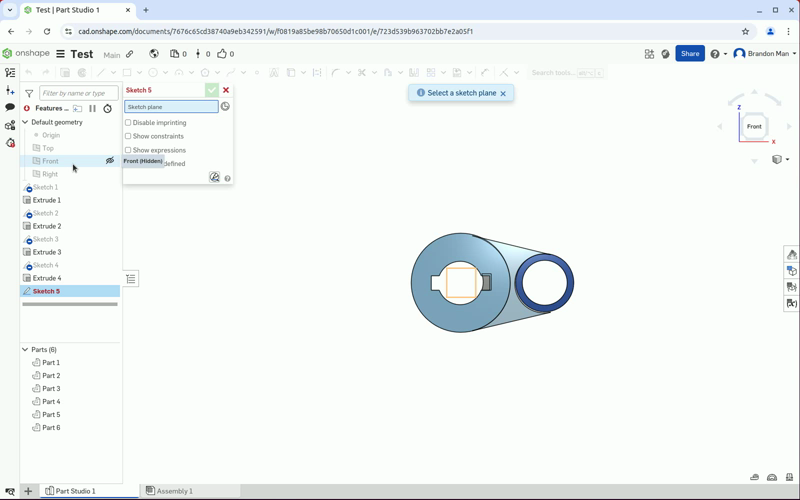
click(73, 163)
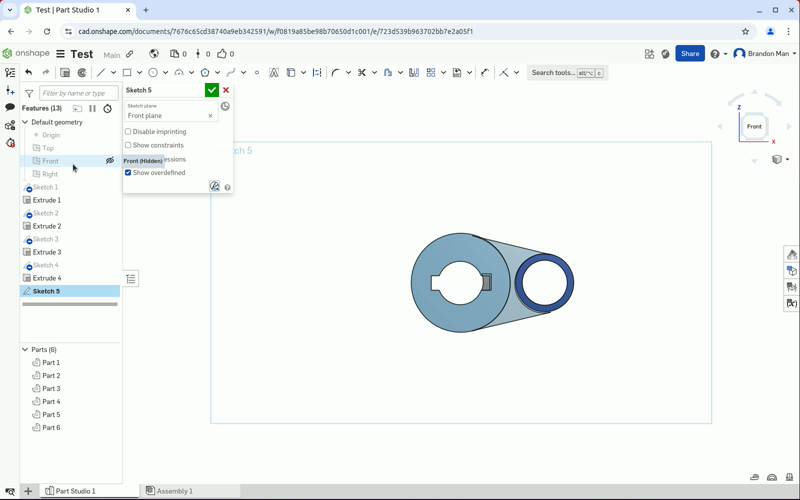
mouse_move(73, 352)
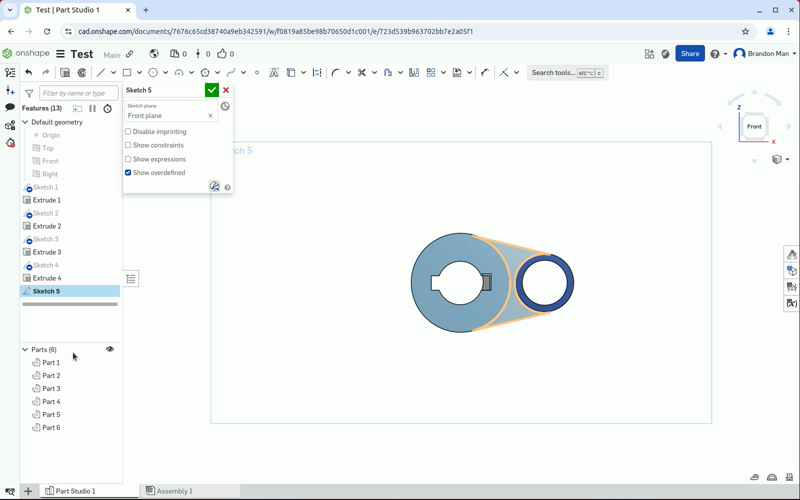
key(y)
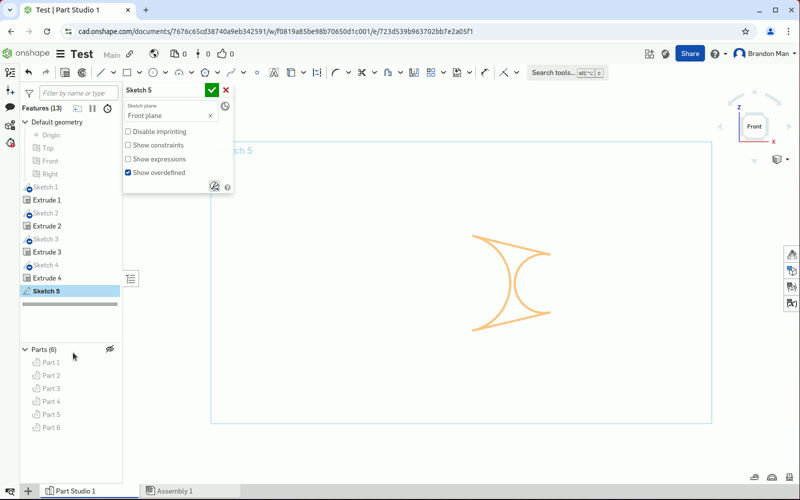
key(l)
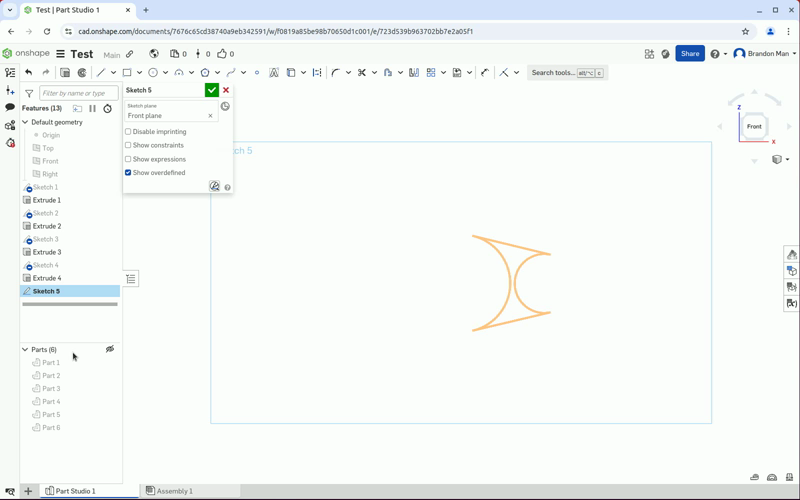
key_down(shift)
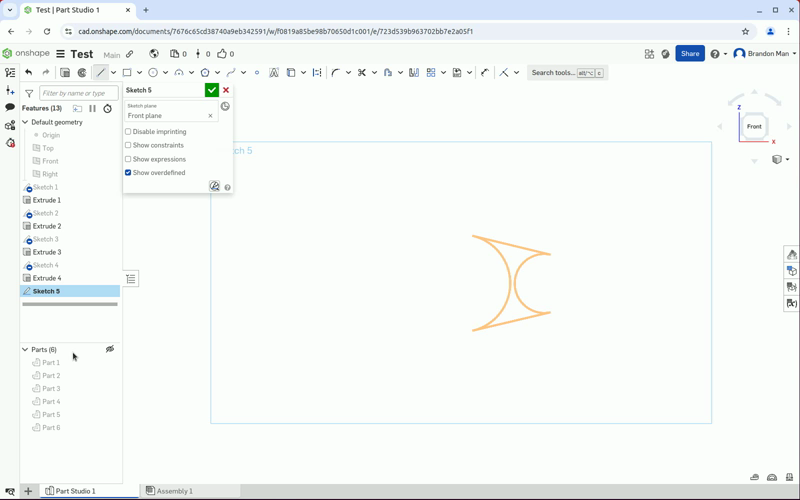
mouse_move(431, 290)
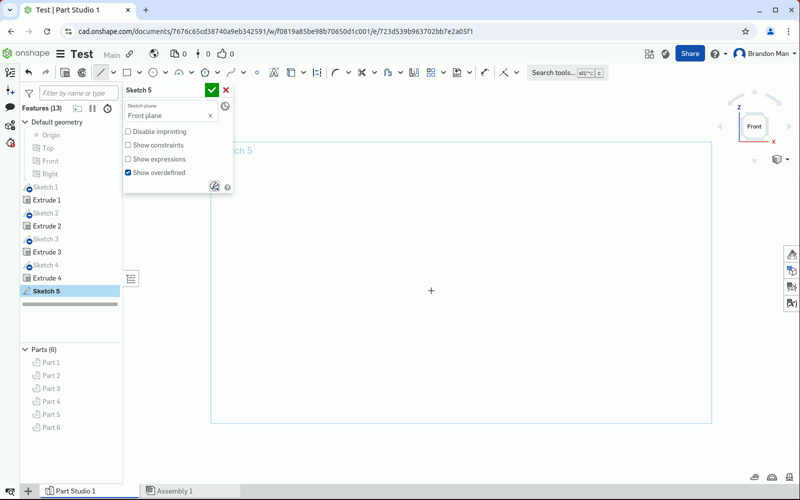
click(431, 290)
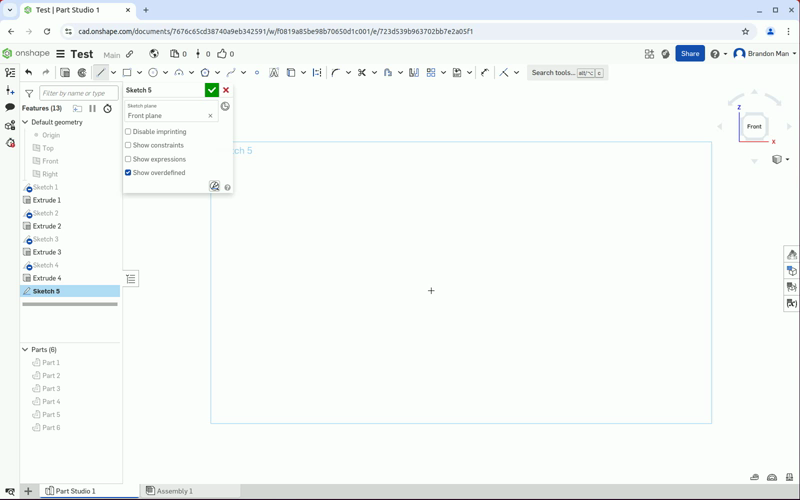
key_up(shift)
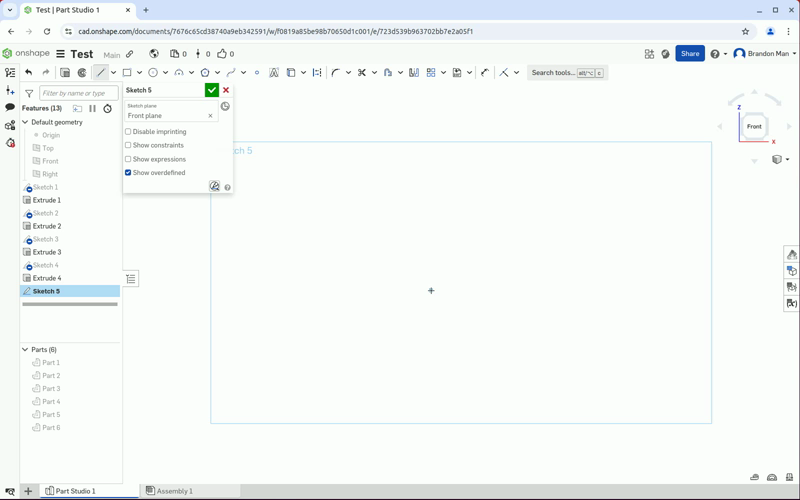
key_down(shift)
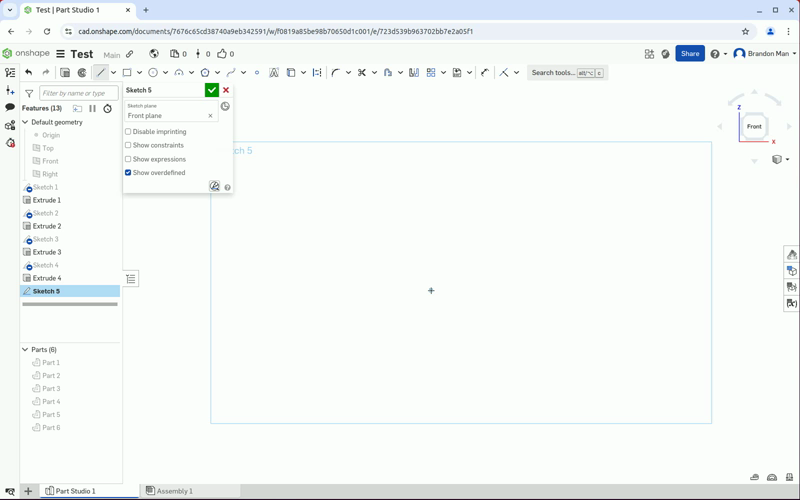
mouse_move(461, 290)
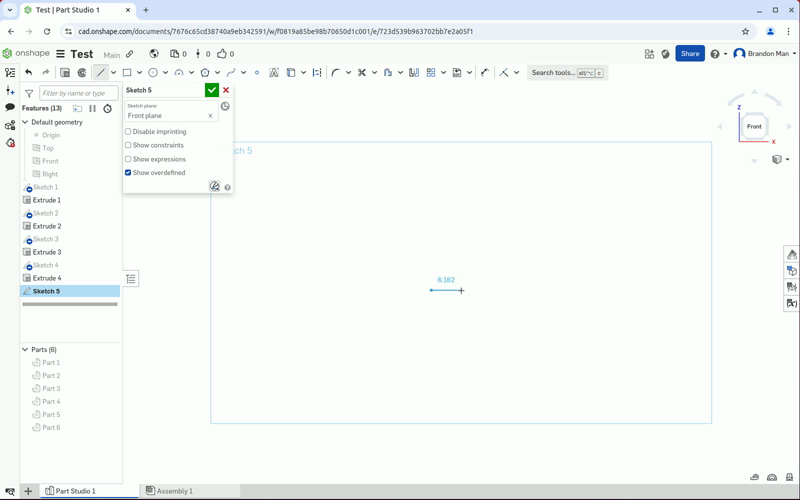
mouse_move(440, 290)
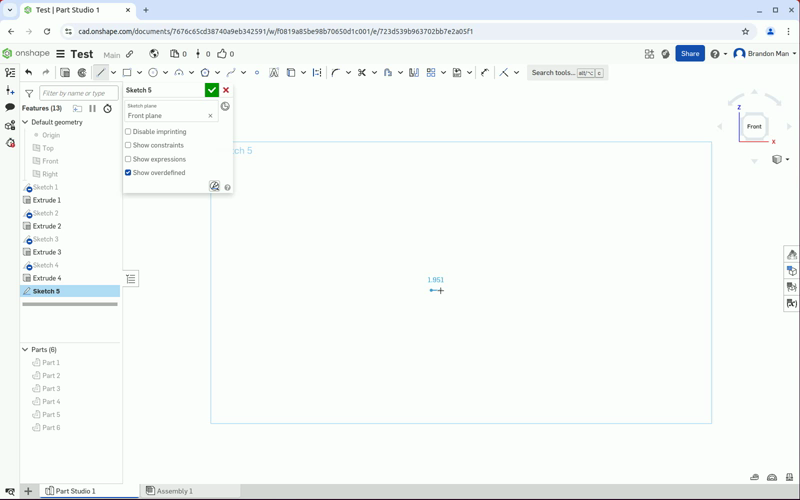
click(440, 290)
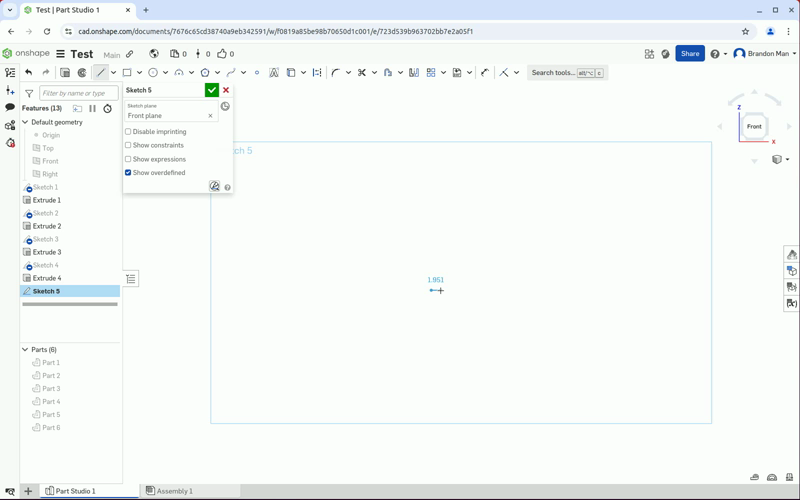
key_up(shift)
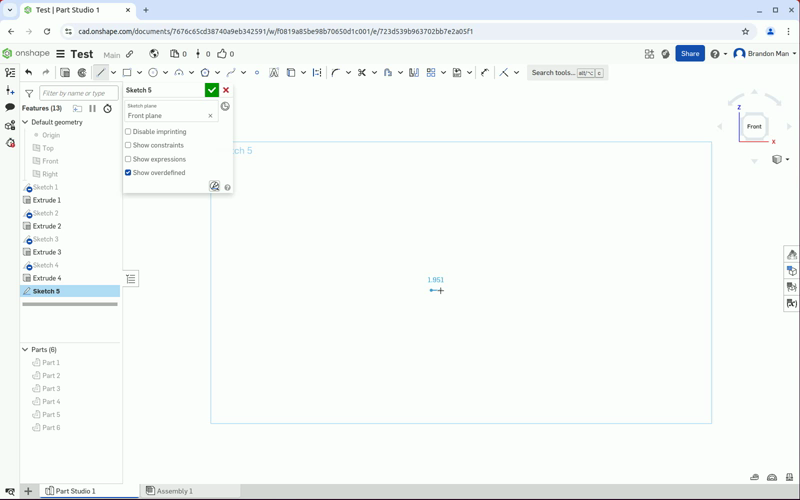
key(esc)
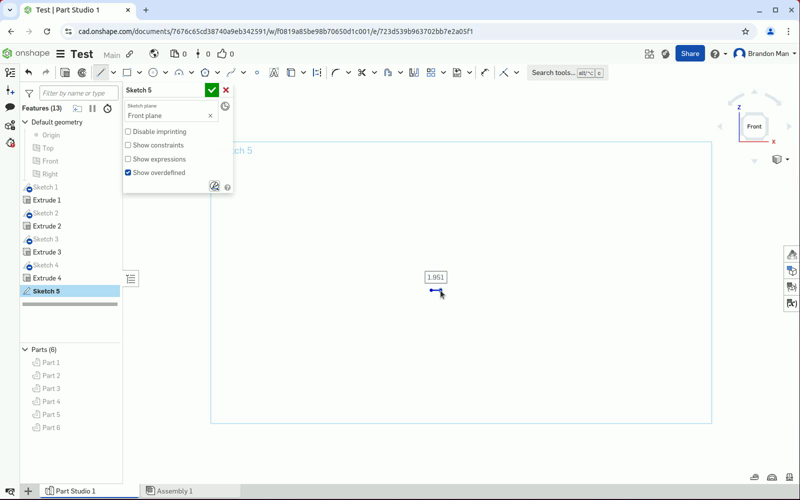
key(a)
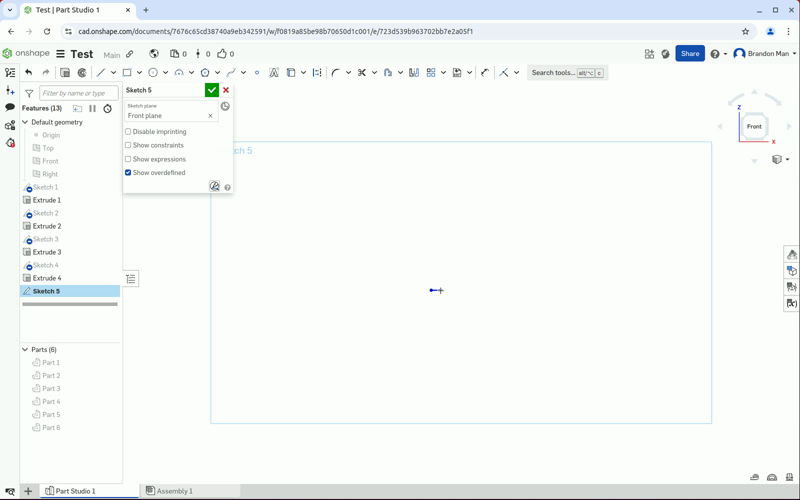
mouse_move(440, 290)
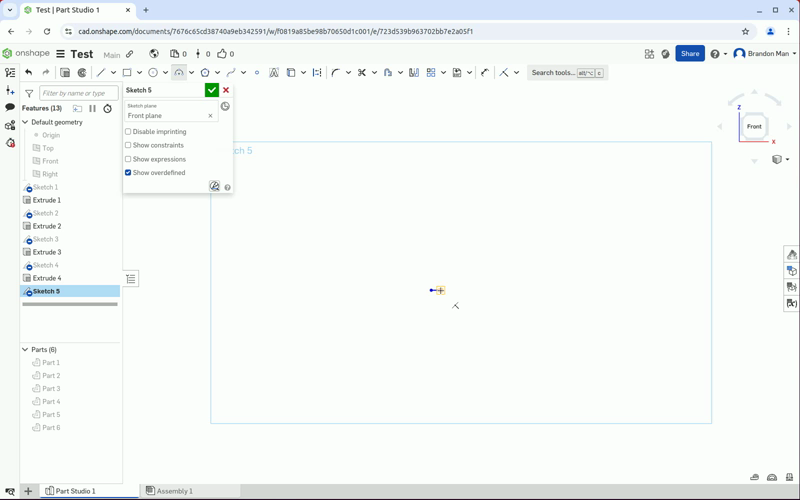
click(440, 290)
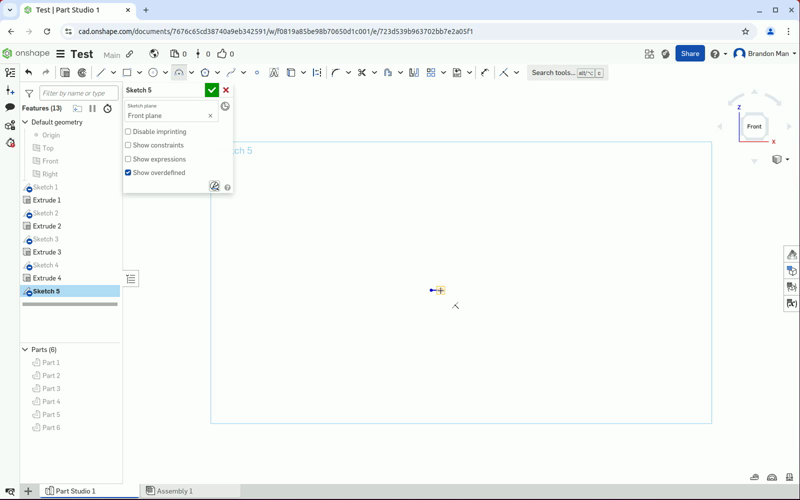
key_down(shift)
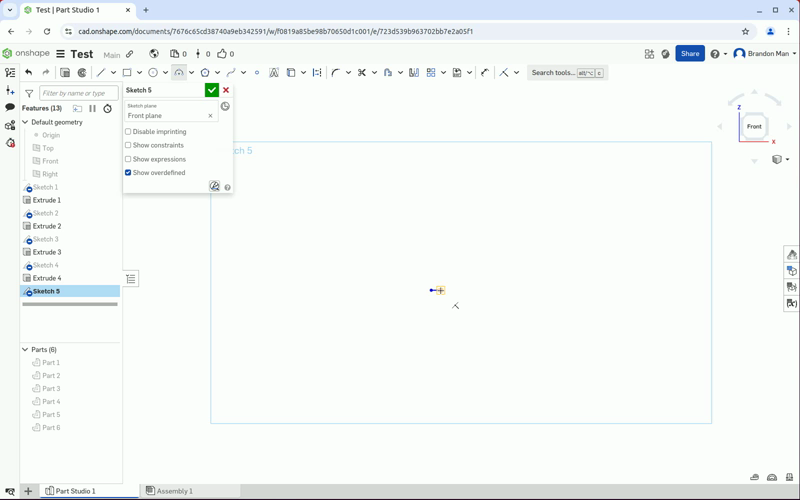
mouse_move(440, 273)
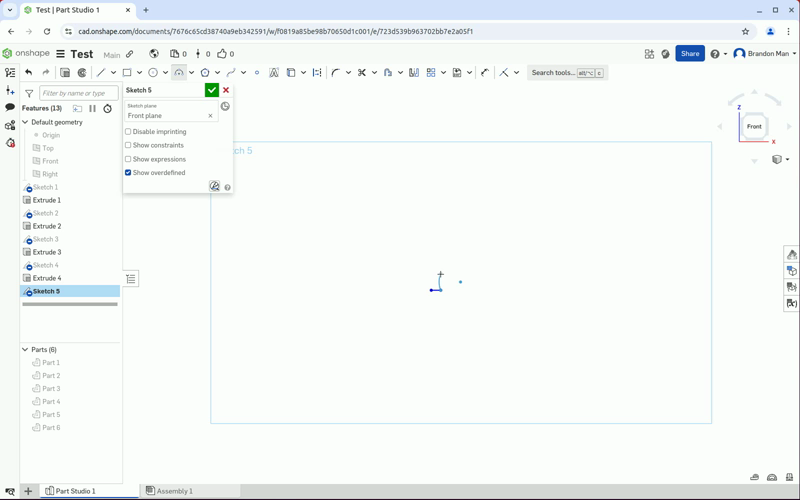
click(440, 273)
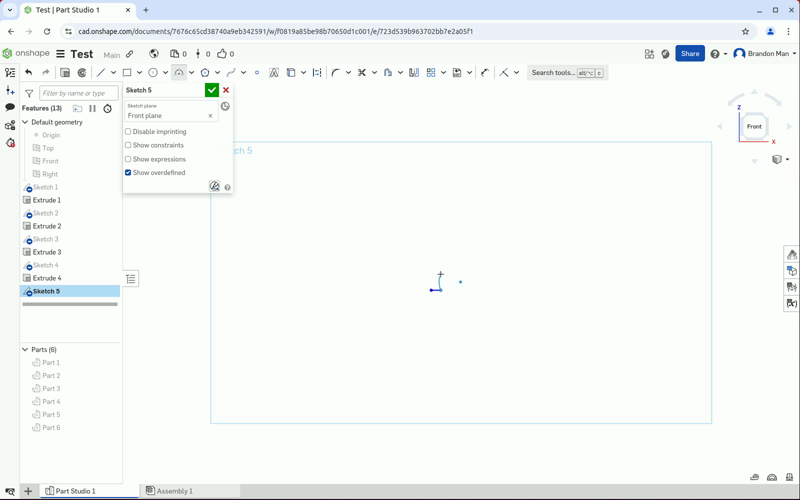
mouse_move(439, 281)
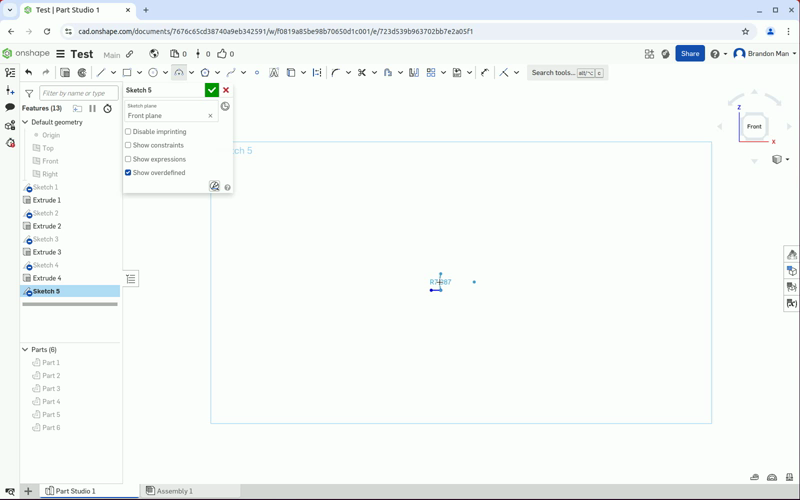
click(439, 281)
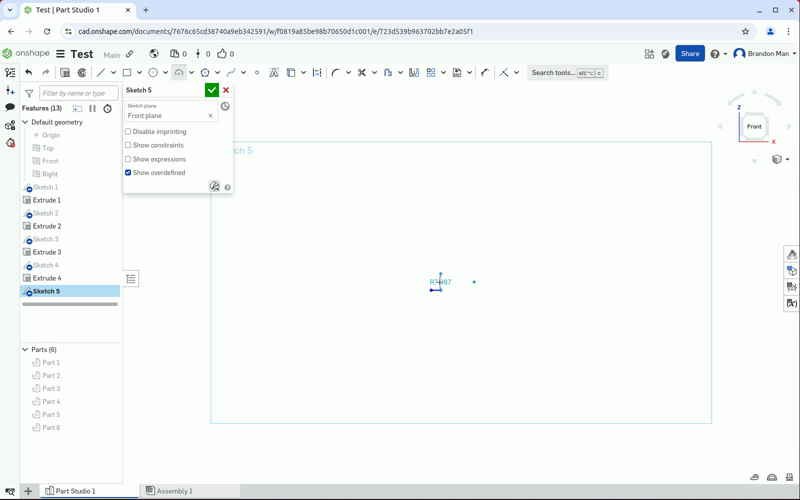
key_up(shift)
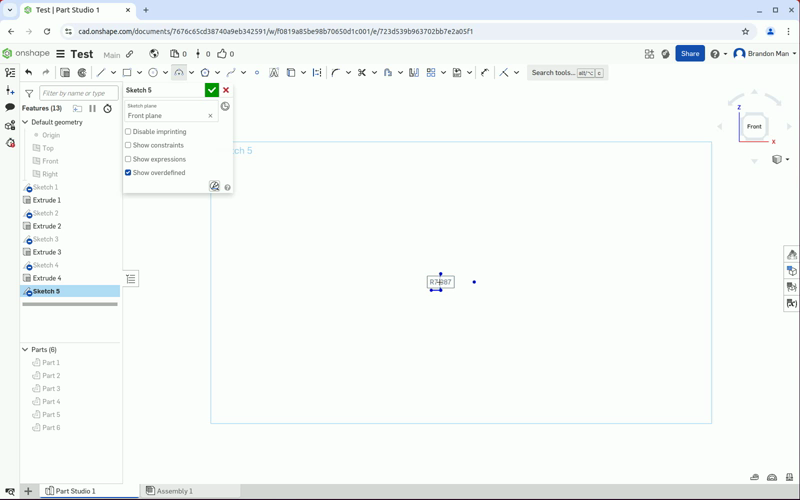
key(esc)
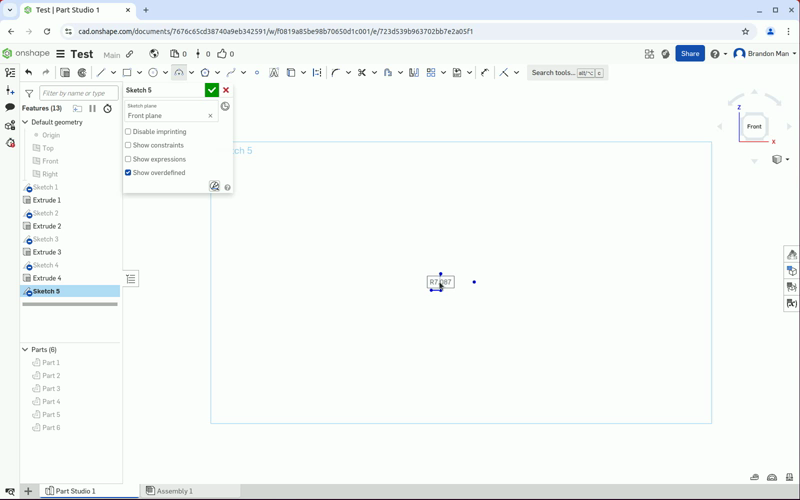
key(l)
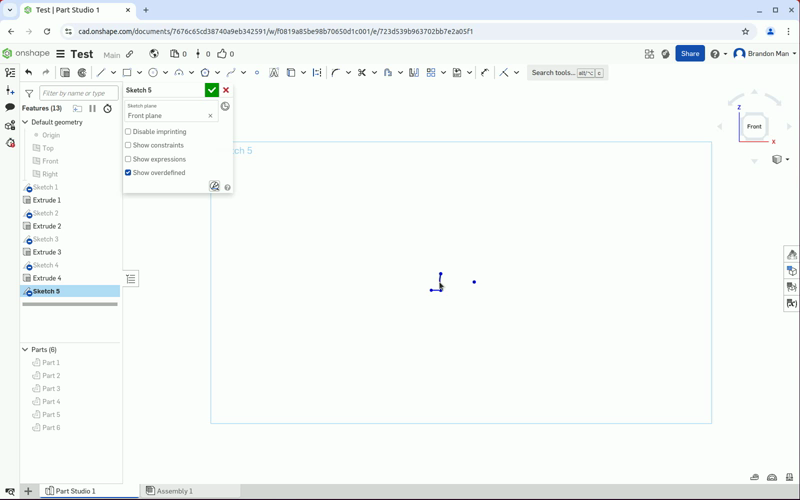
mouse_move(440, 273)
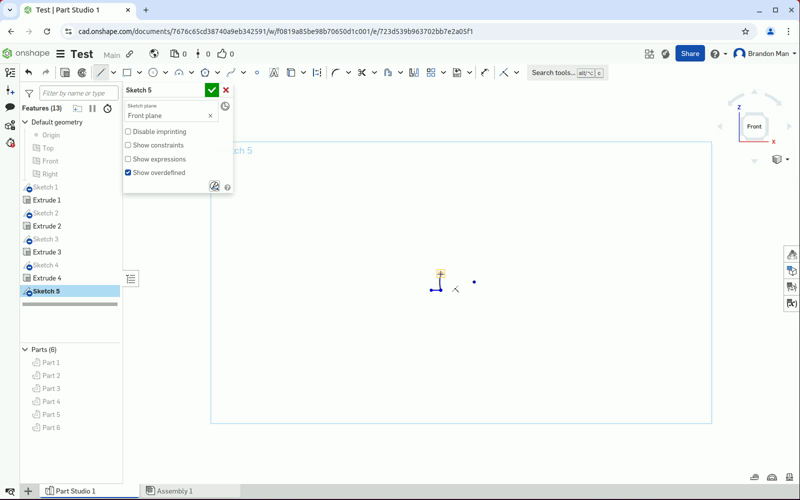
click(440, 273)
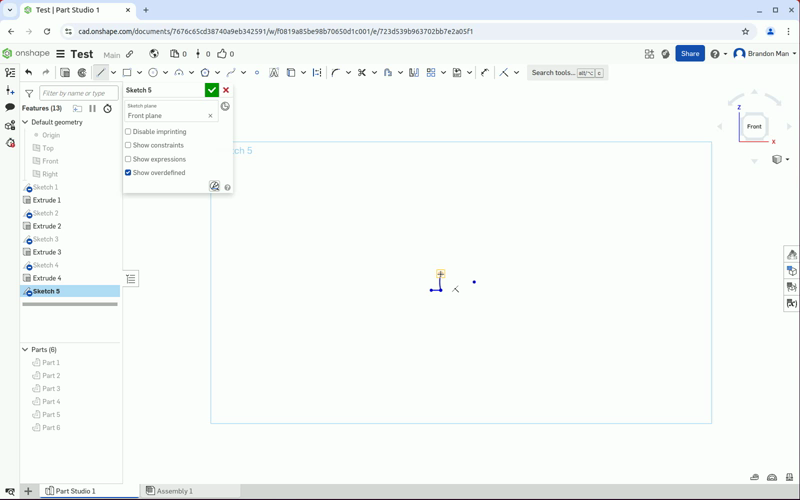
key_down(shift)
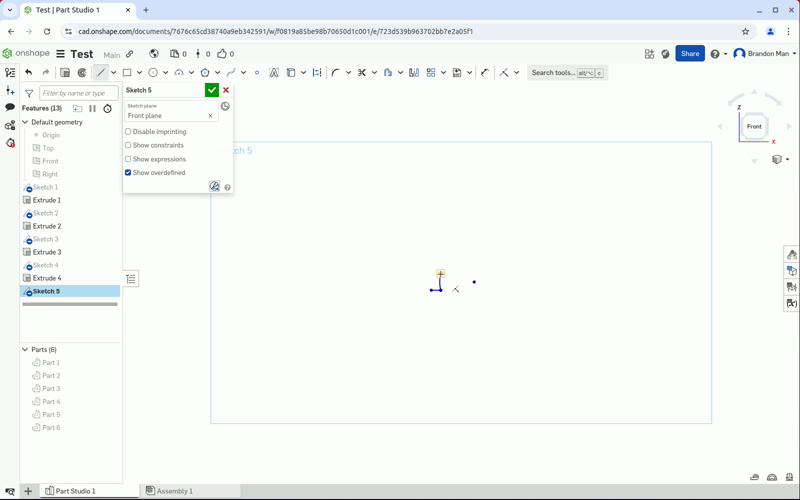
mouse_move(470, 273)
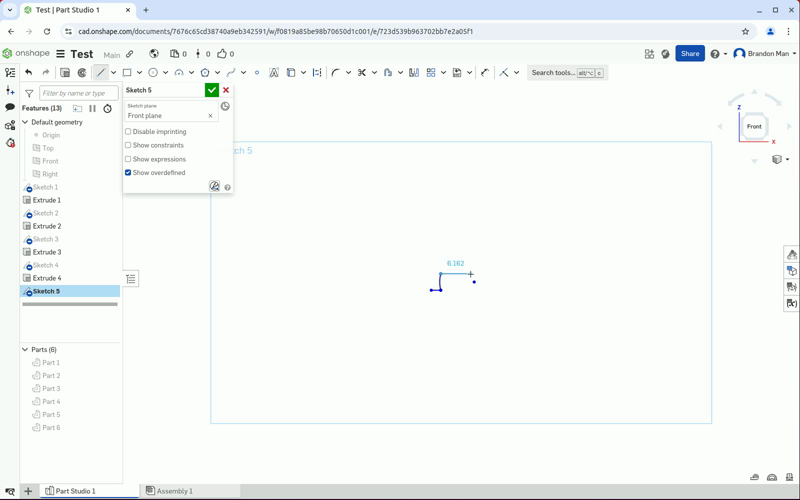
mouse_move(431, 273)
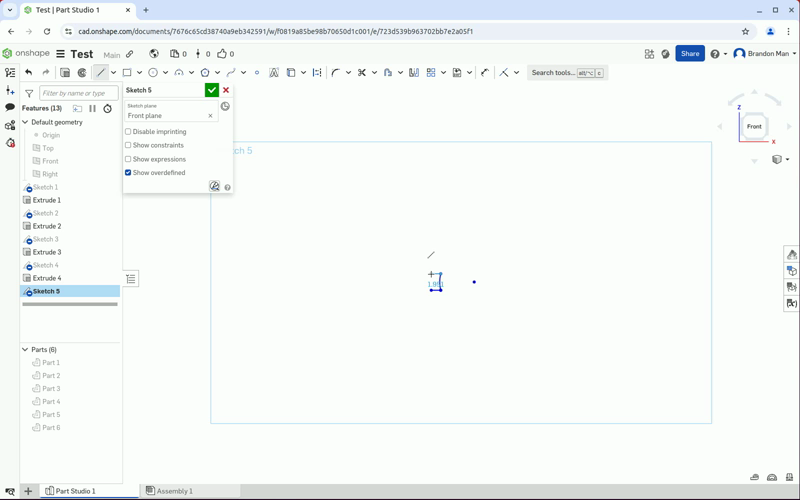
click(431, 273)
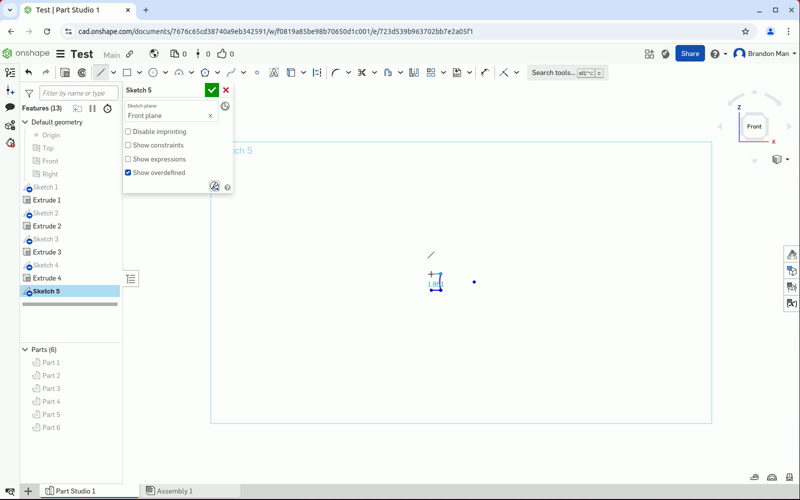
key_up(shift)
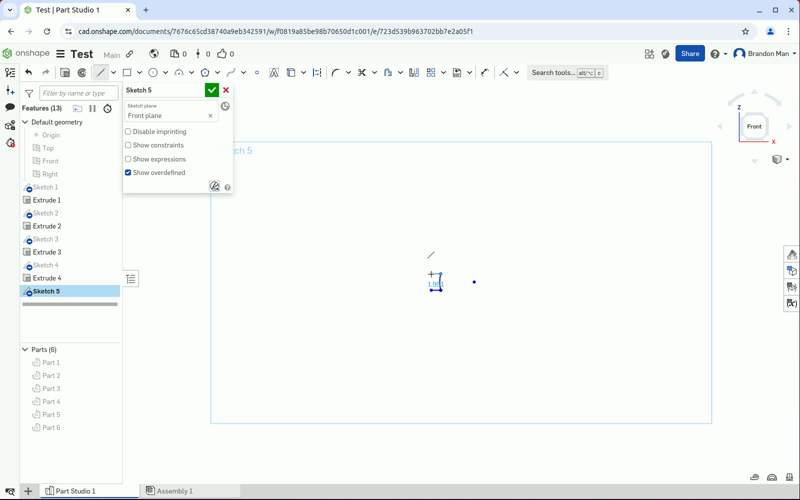
mouse_move(461, 273)
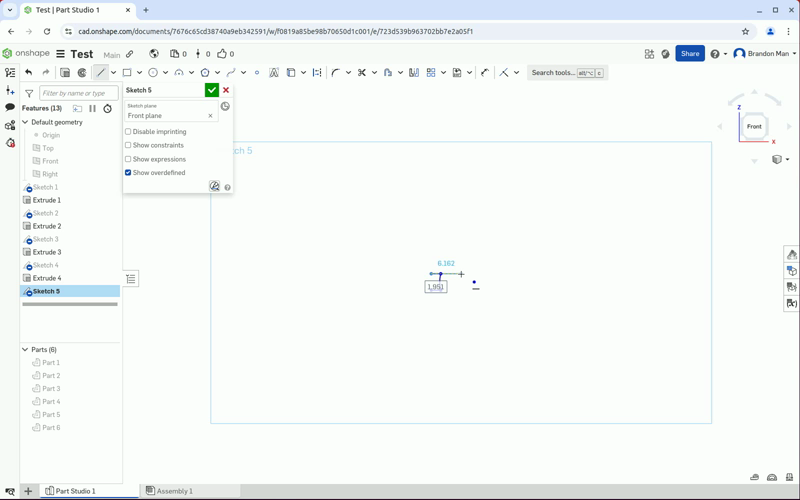
key_down(shift)
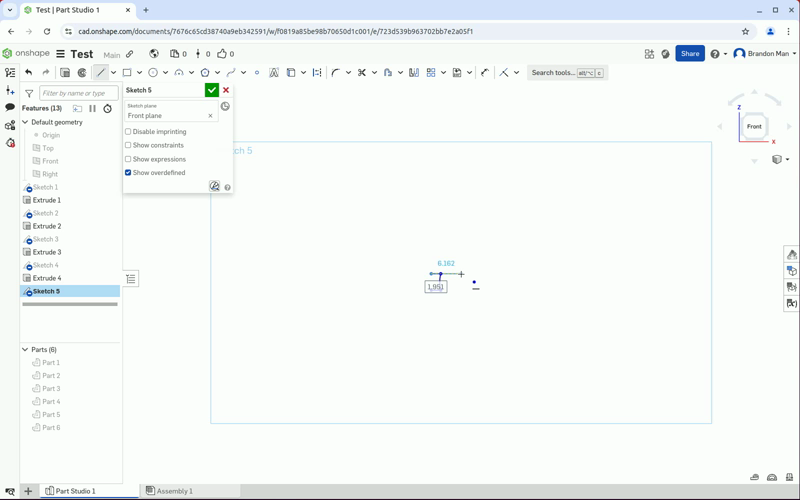
mouse_move(431, 290)
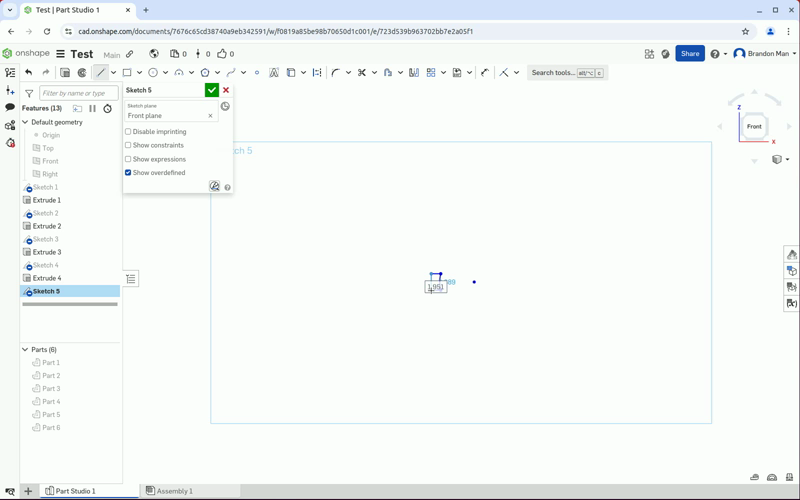
key_up(shift)
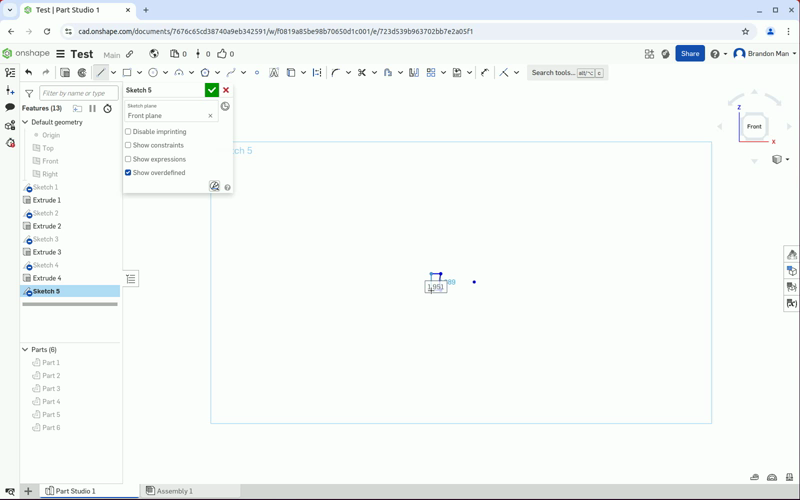
click(431, 290)
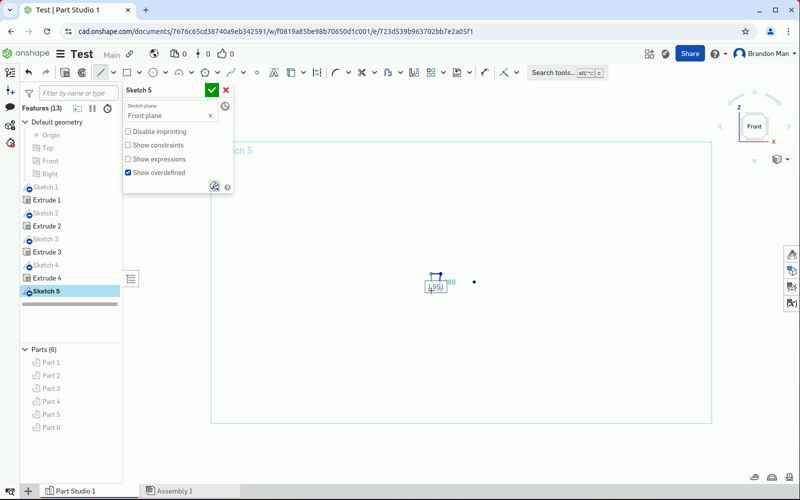
key(esc)
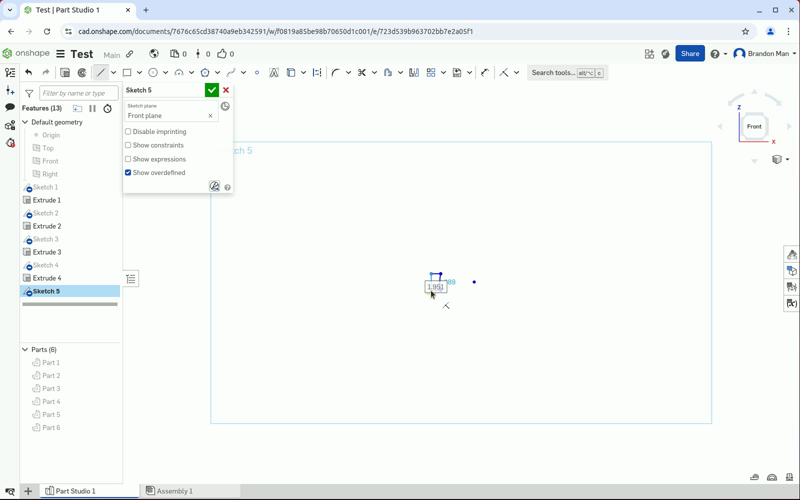
mouse_move(438, 273)
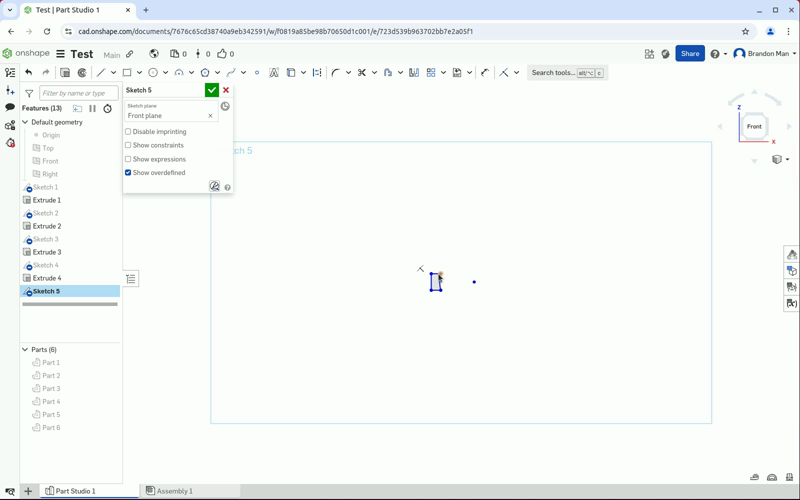
scroll(6)
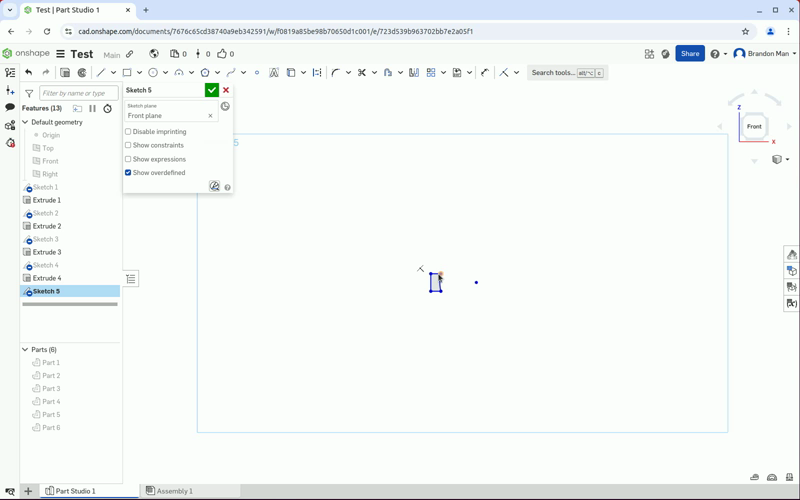
scroll(6)
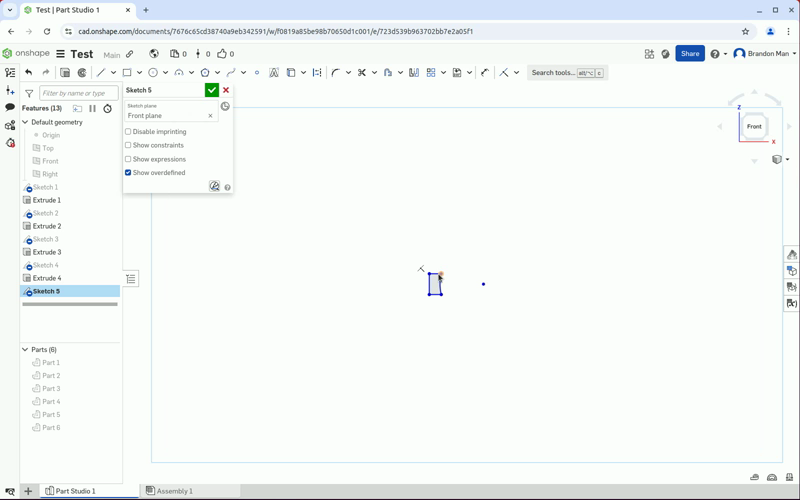
scroll(6)
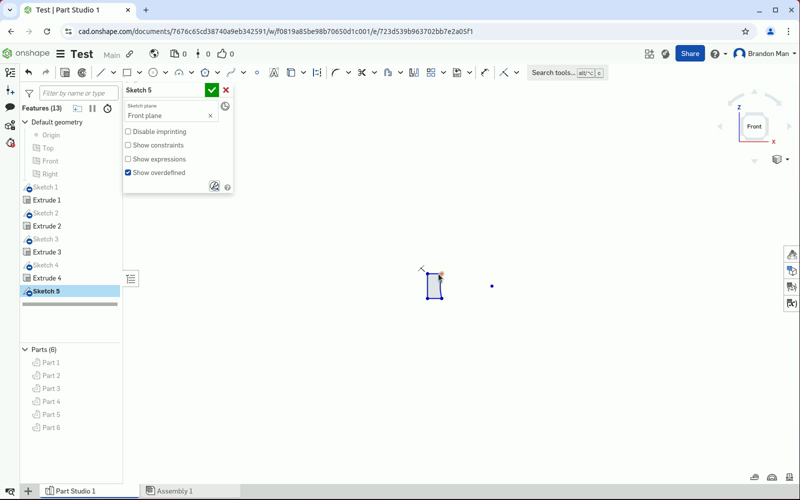
scroll(6)
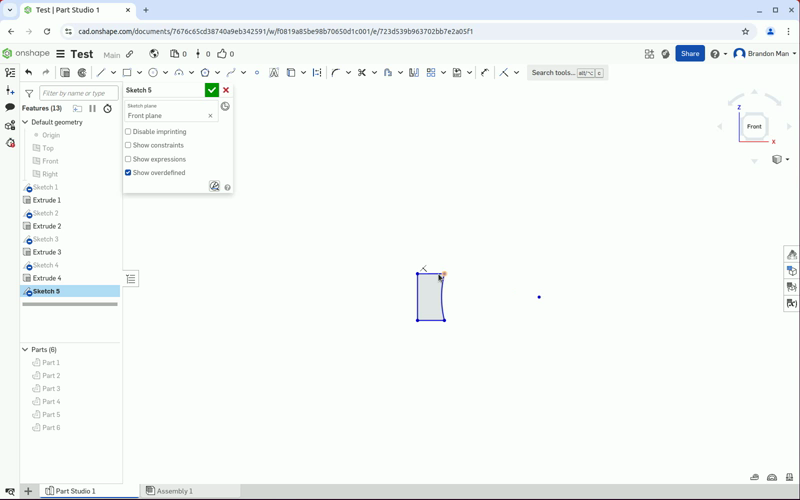
scroll(6)
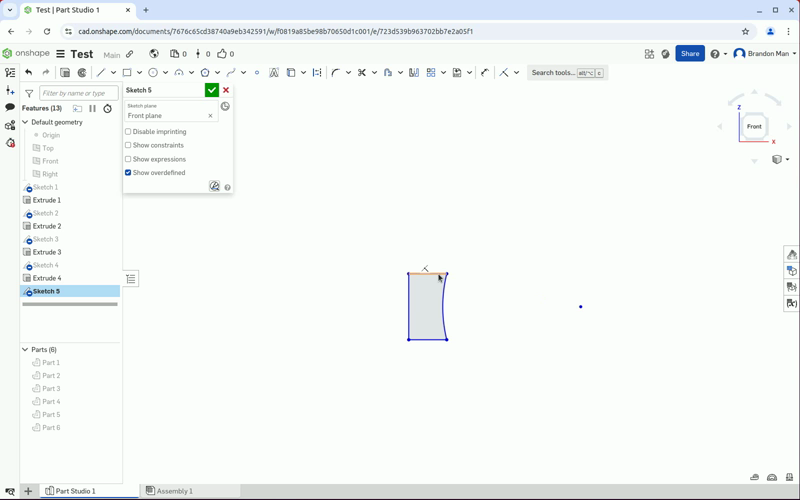
scroll(6)
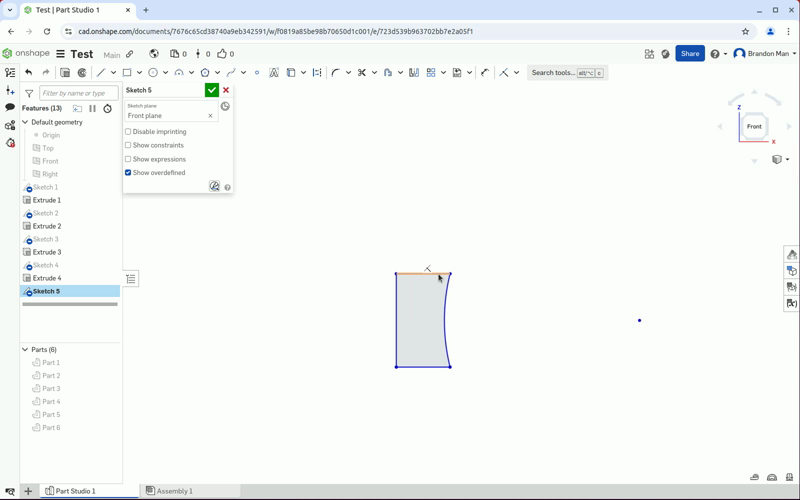
scroll(6)
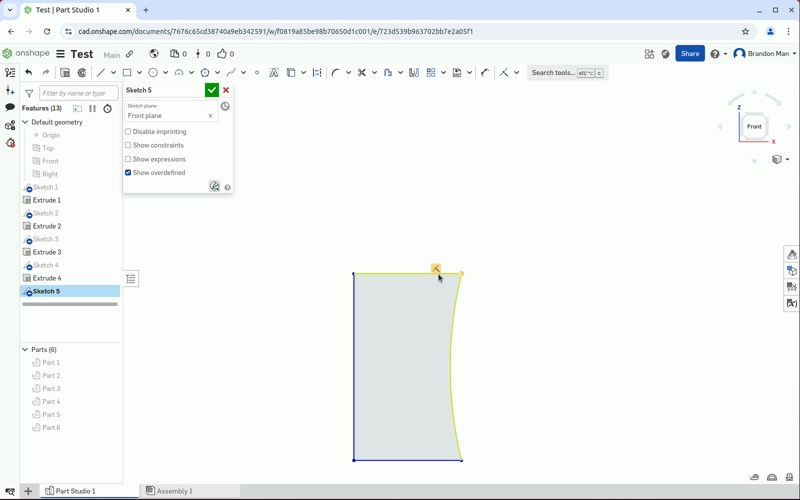
click(438, 273)
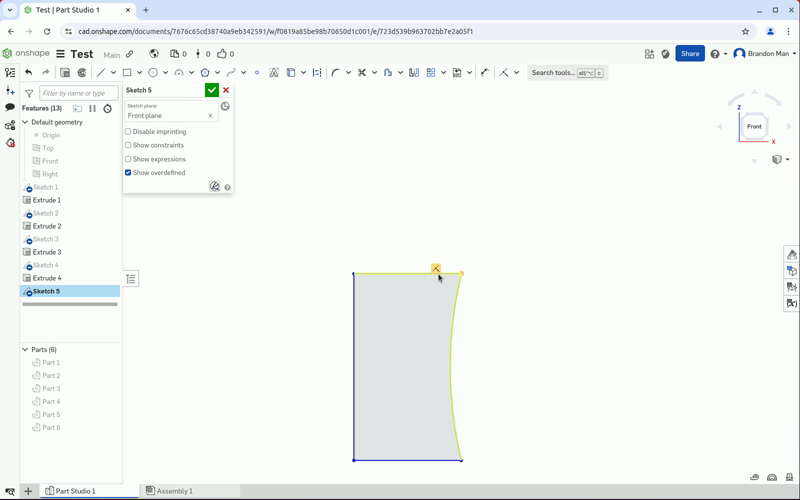
scroll(-6)
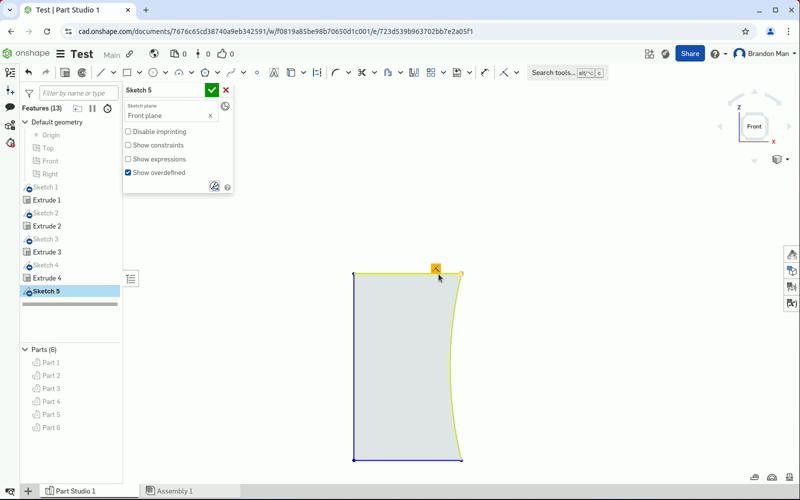
scroll(-6)
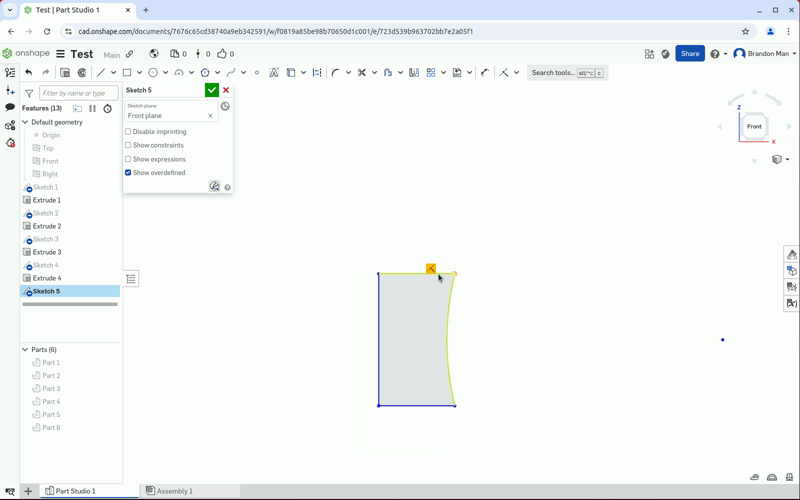
scroll(-6)
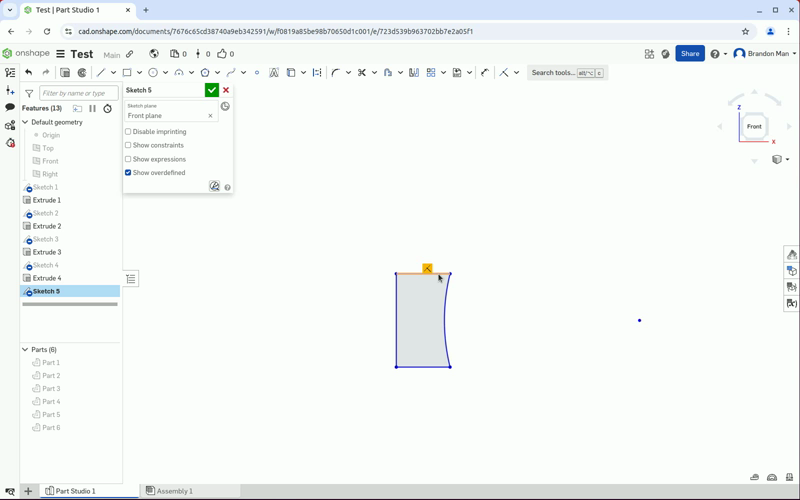
scroll(-6)
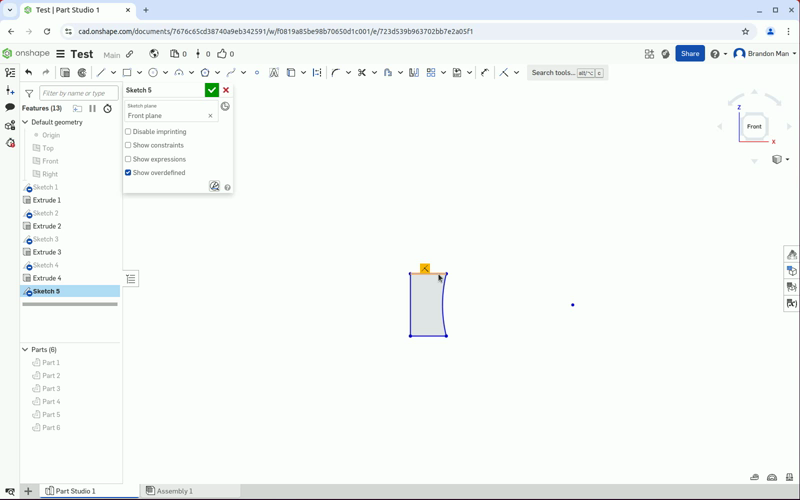
scroll(-6)
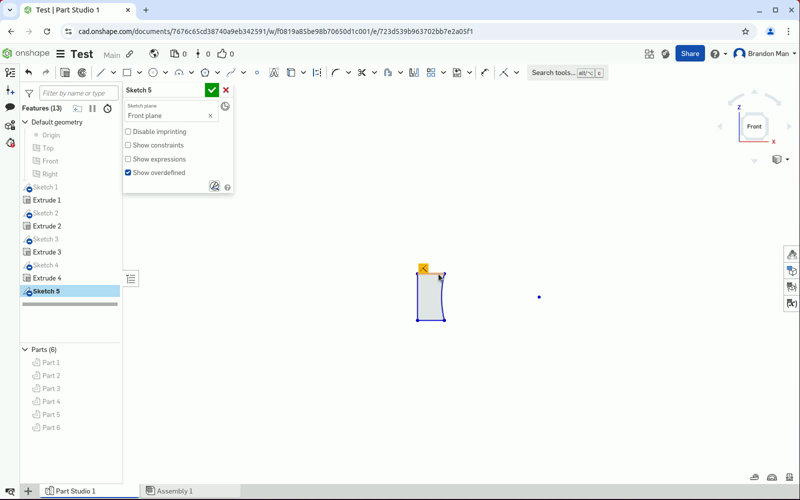
scroll(-6)
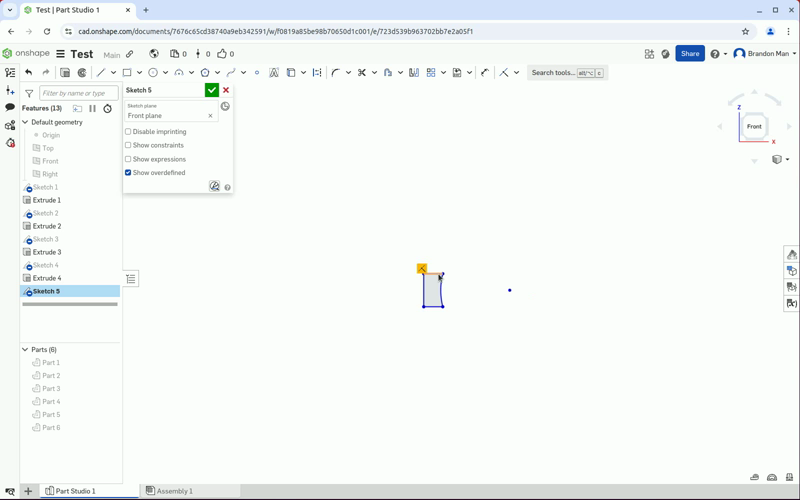
scroll(-6)
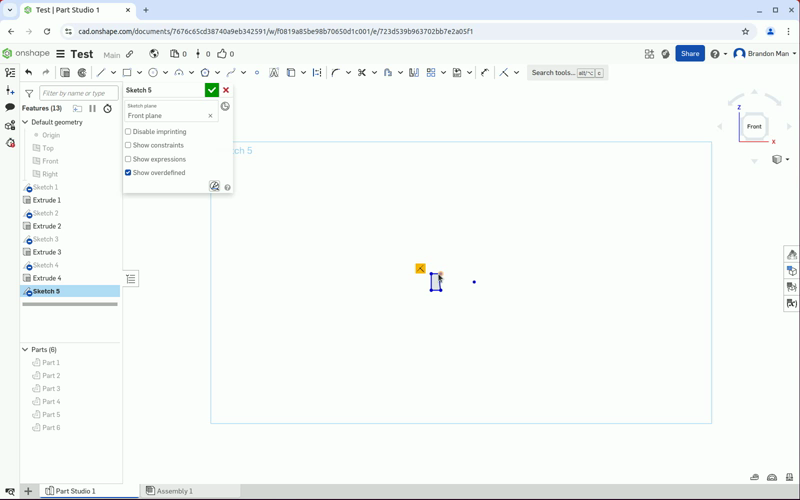
mouse_move(73, 352)
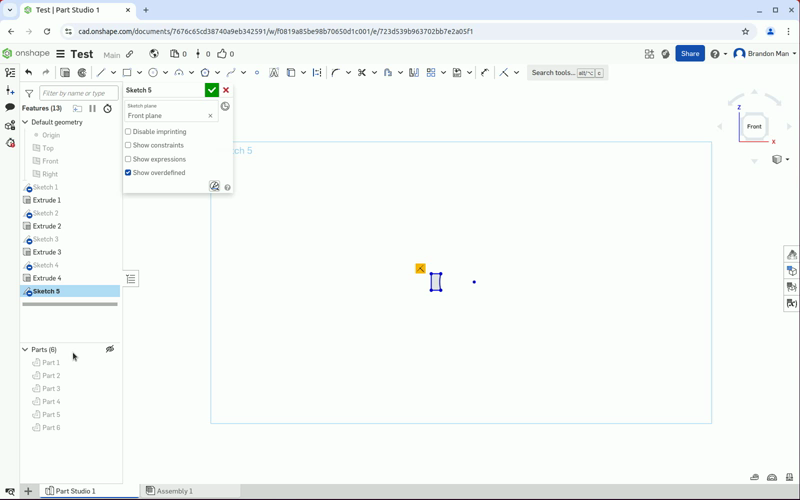
key(shift+y)
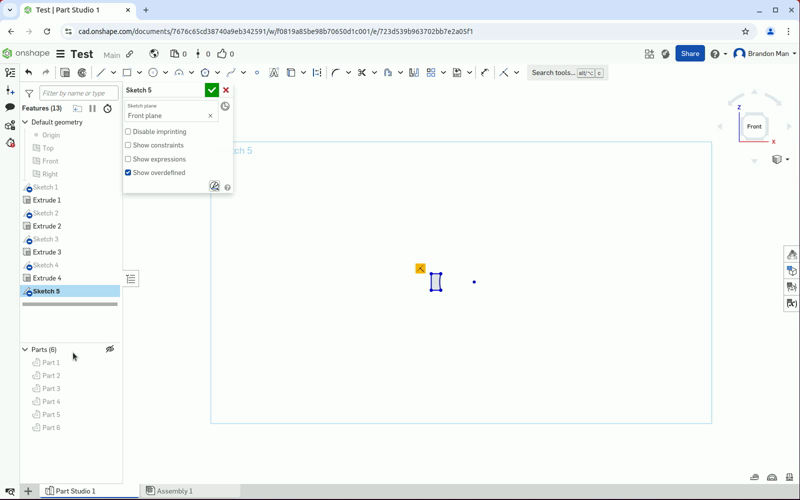
key(shift+e)
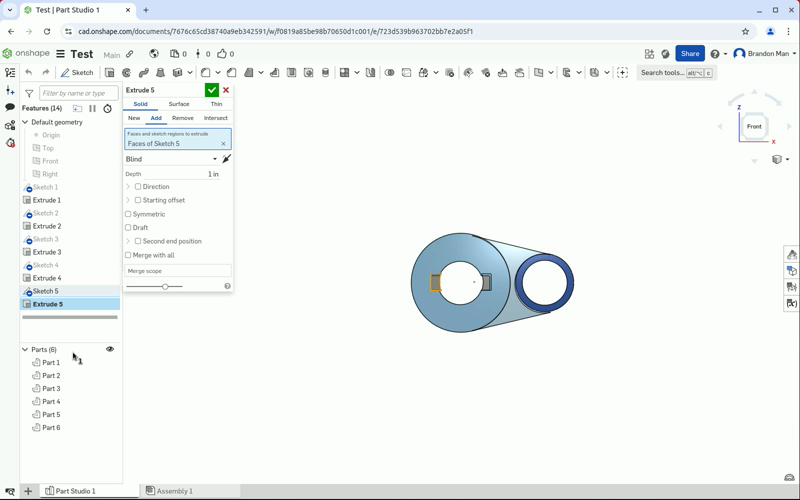
mouse_move(143, 106)
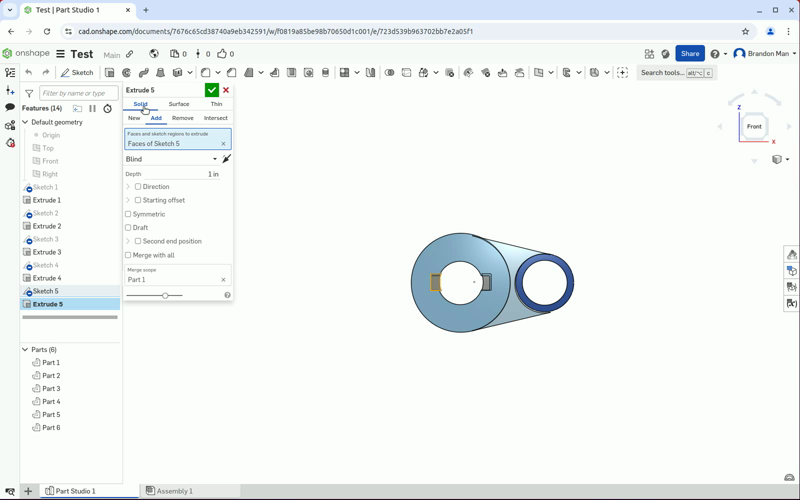
click(143, 106)
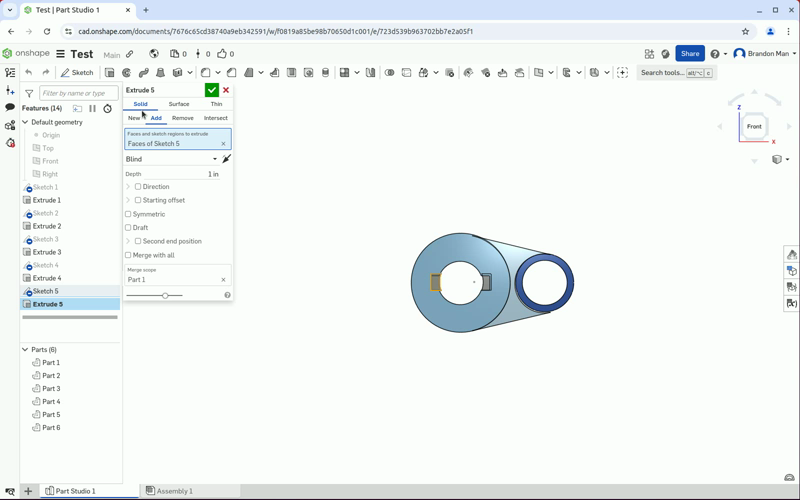
mouse_move(137, 120)
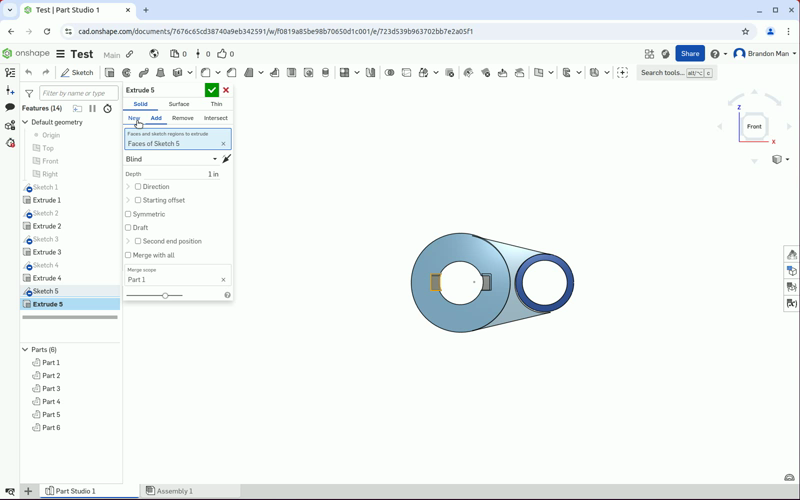
click(137, 120)
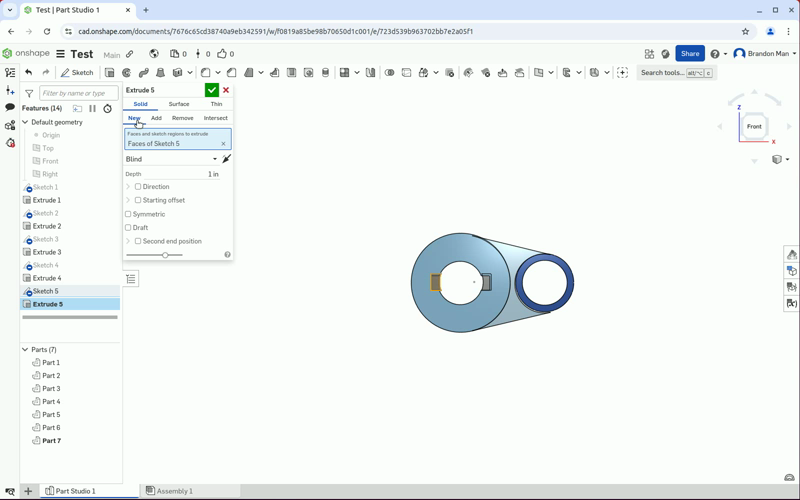
key(tab, 4)
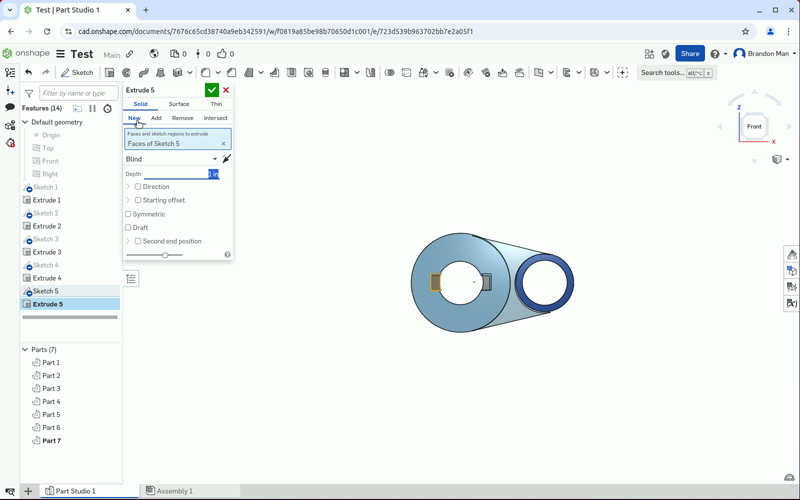
text(8.425)
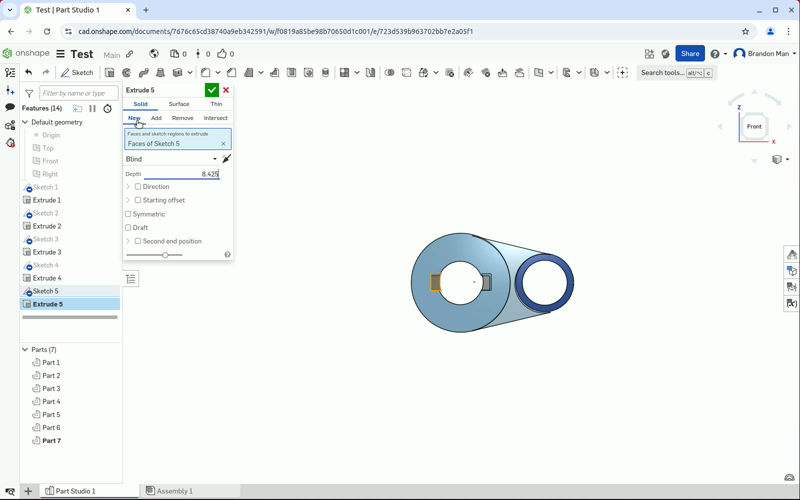
key(enter)
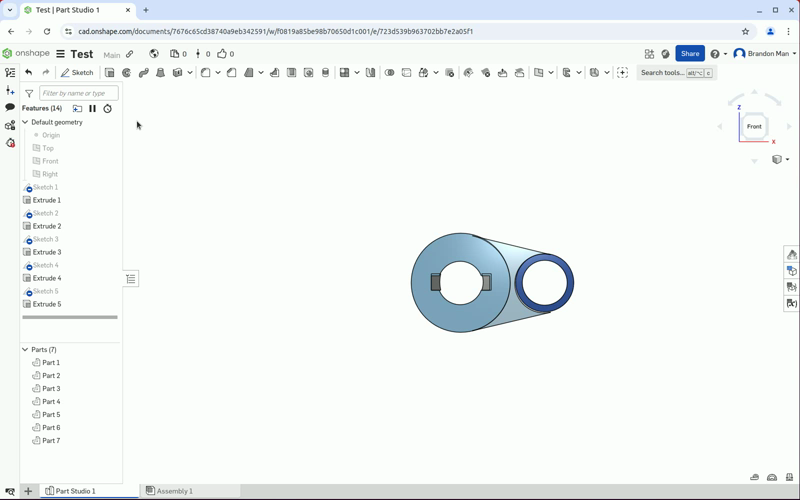
key(shift+h)
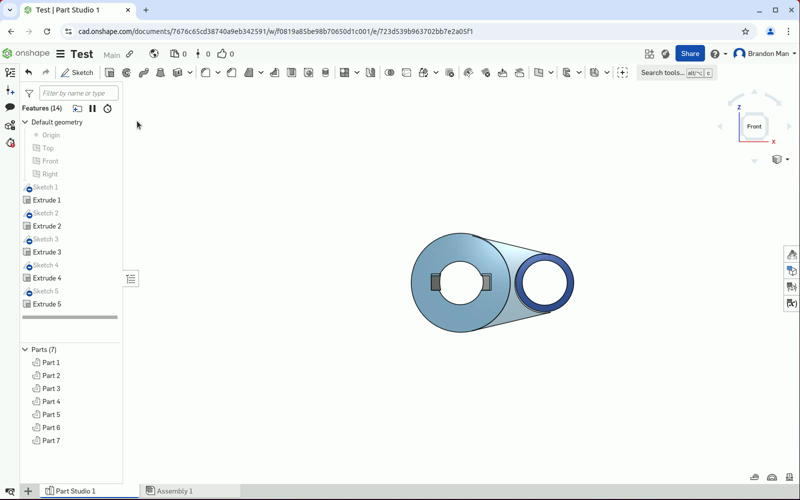
key(shift+h)
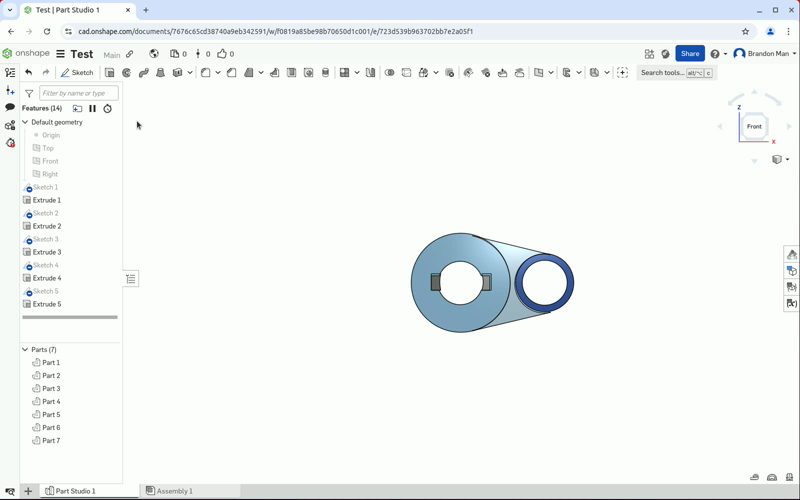
mouse_move(73, 189)
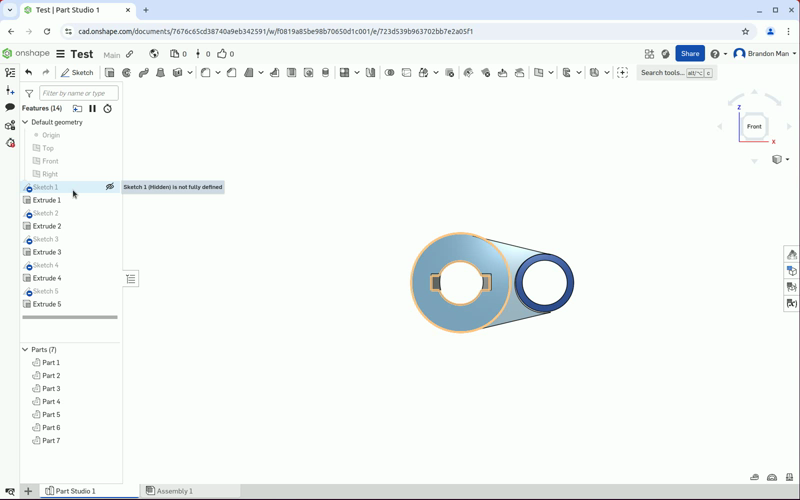
click(73, 189)
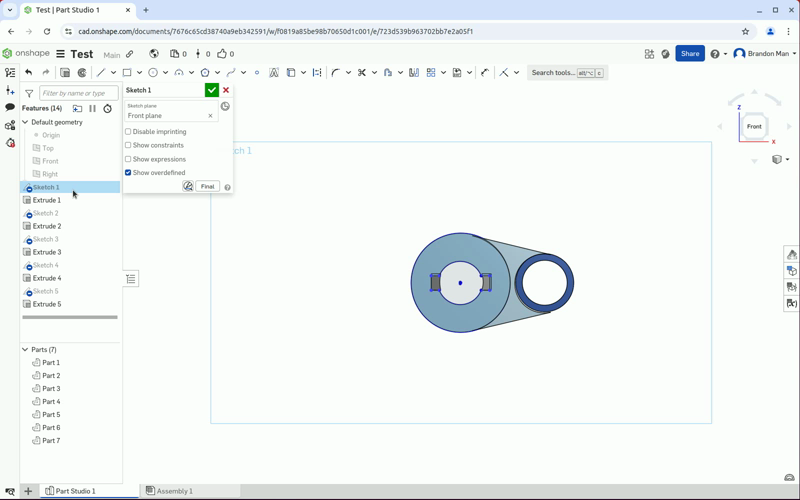
mouse_move(229, 92)
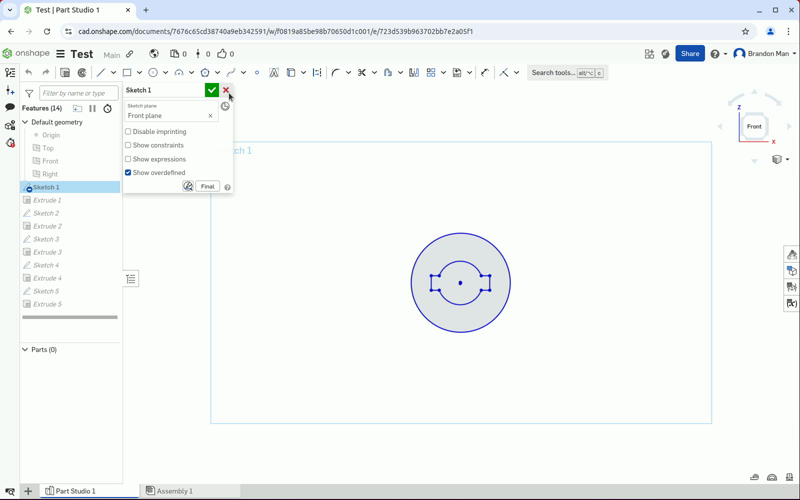
click(229, 92)
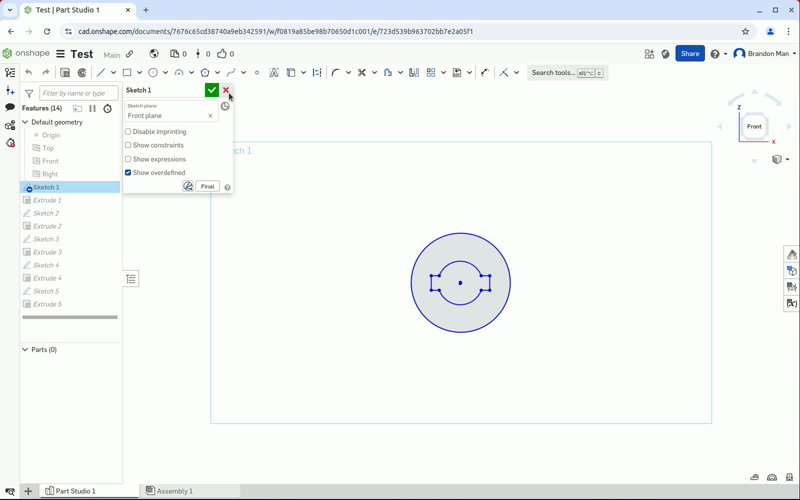
key(shift+s)
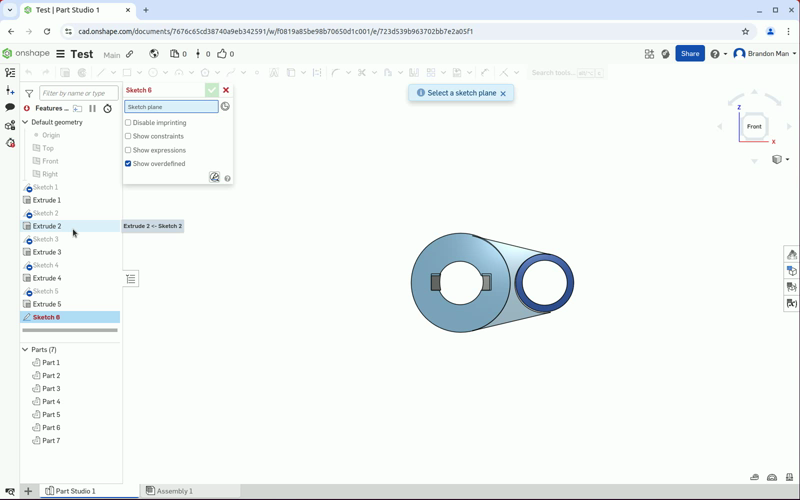
scroll(3)
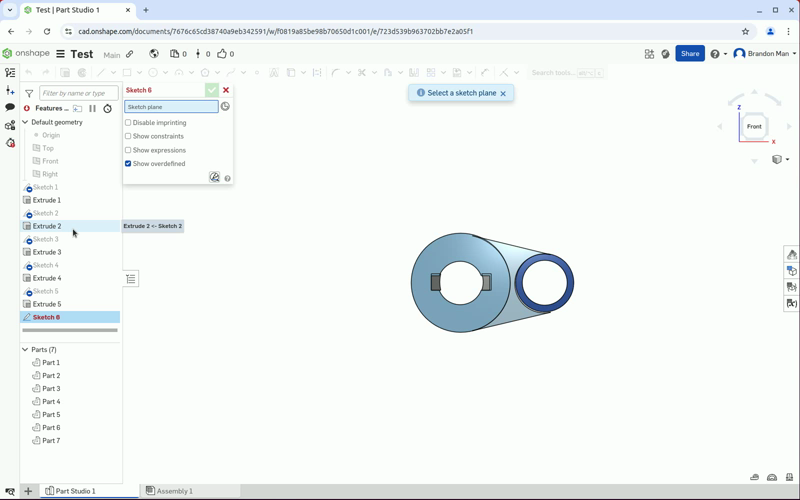
mouse_move(73, 163)
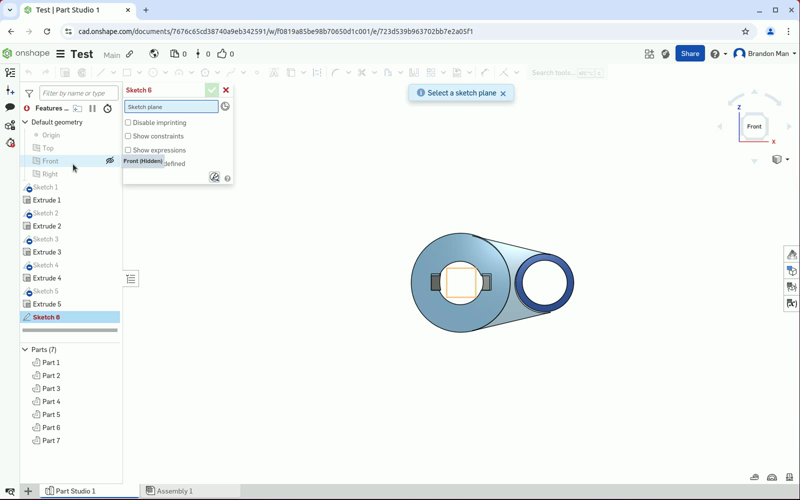
click(73, 163)
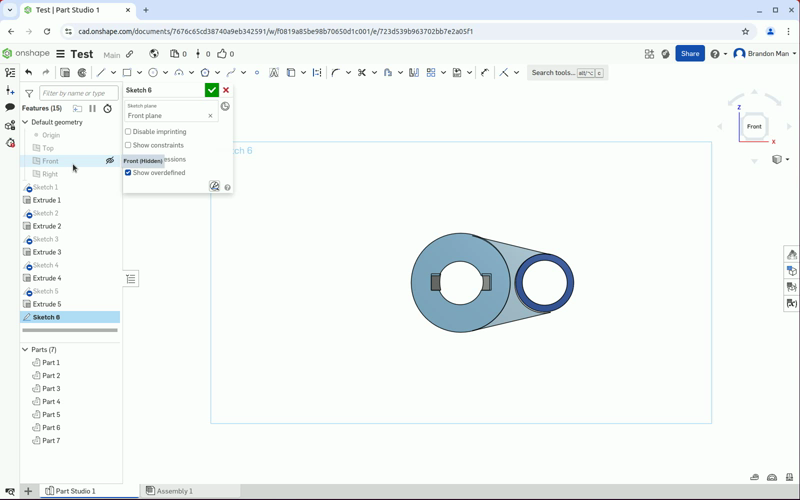
mouse_move(73, 352)
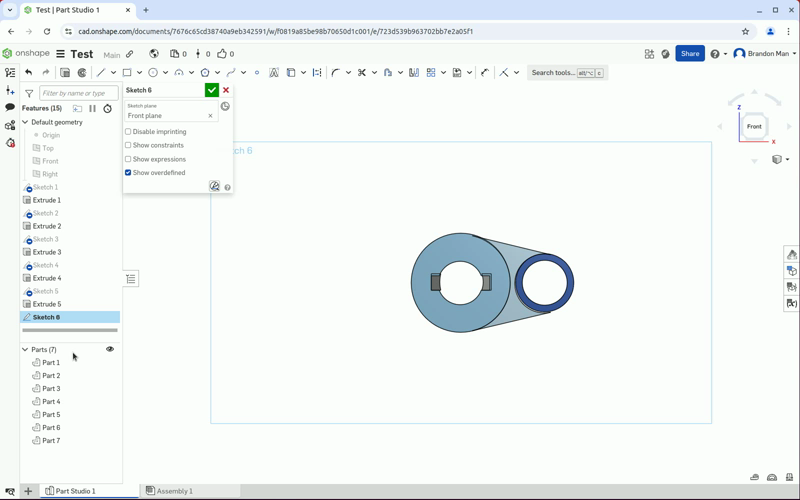
key(y)
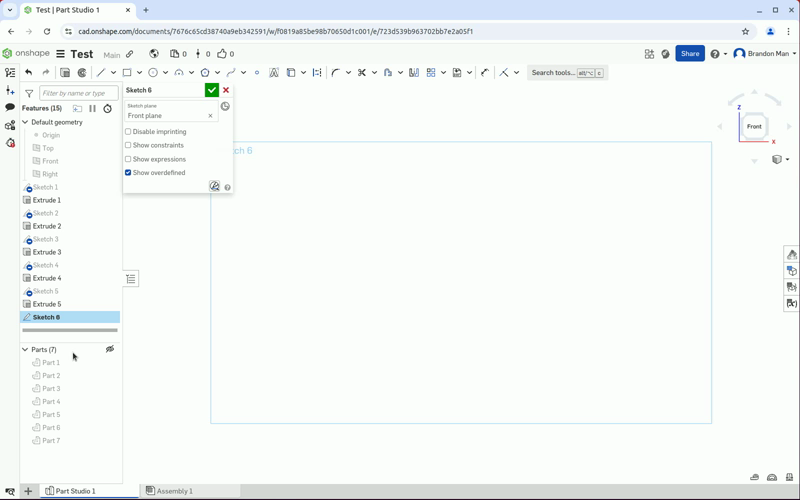
key(c)
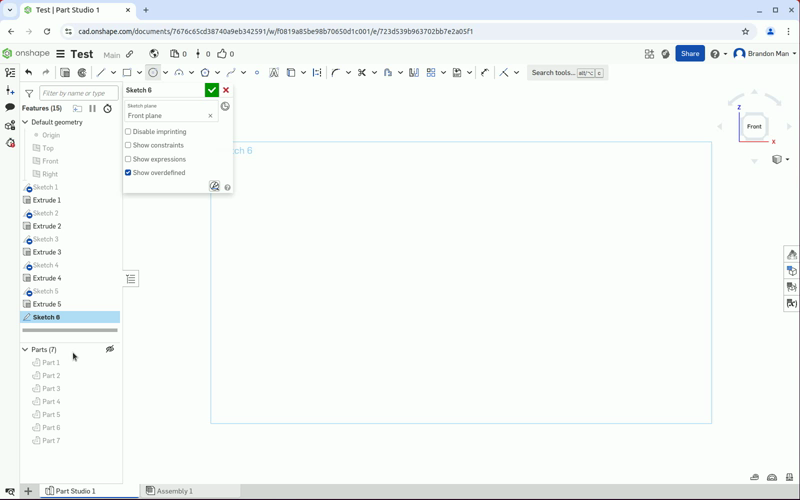
key_down(shift)
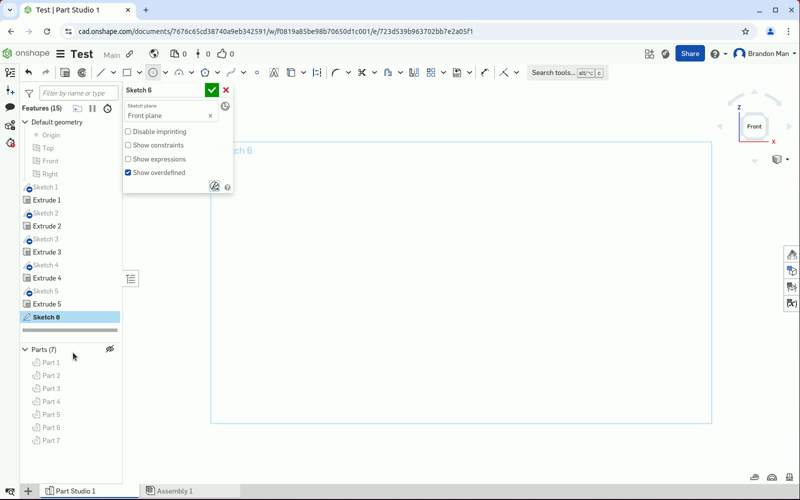
mouse_move(460, 282)
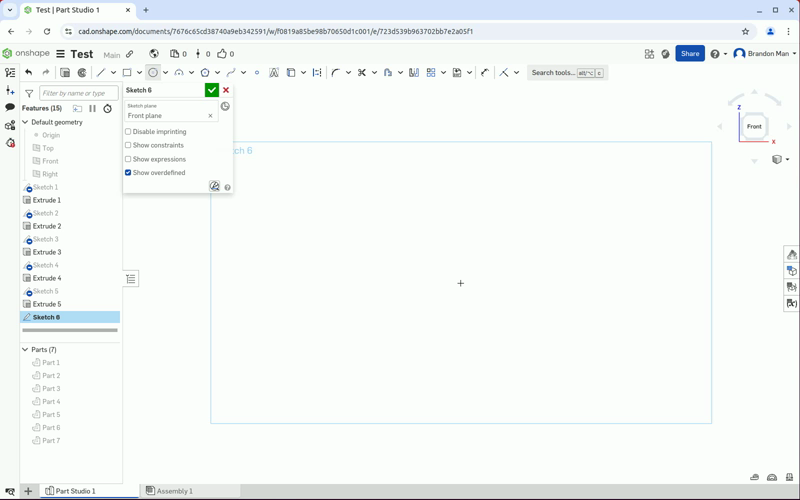
click(460, 282)
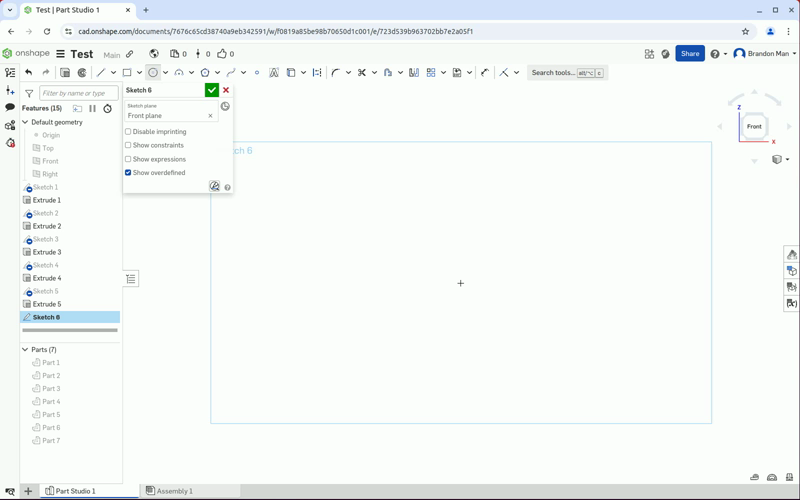
key_up(shift)
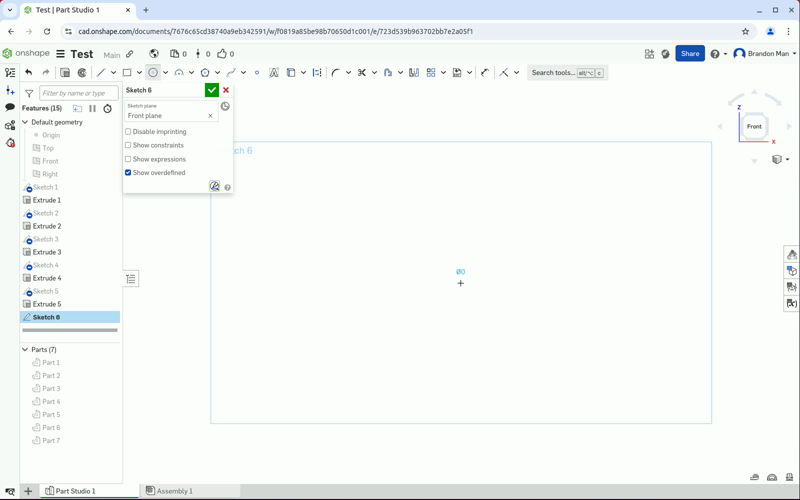
mouse_move(510, 282)
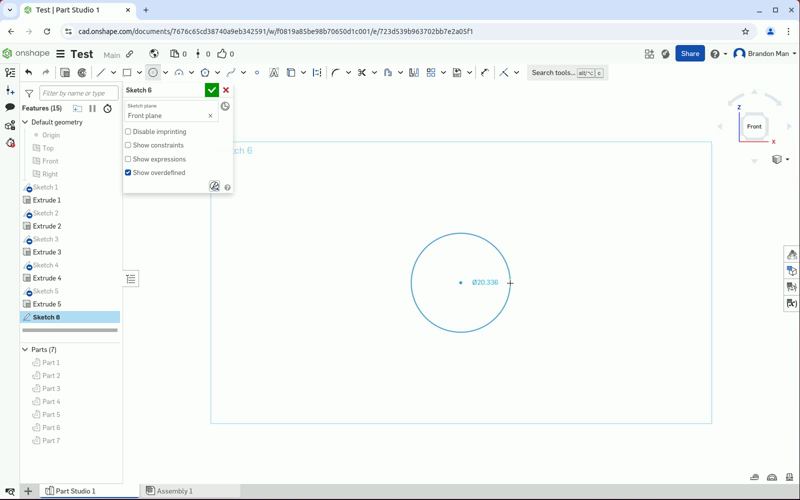
click(510, 282)
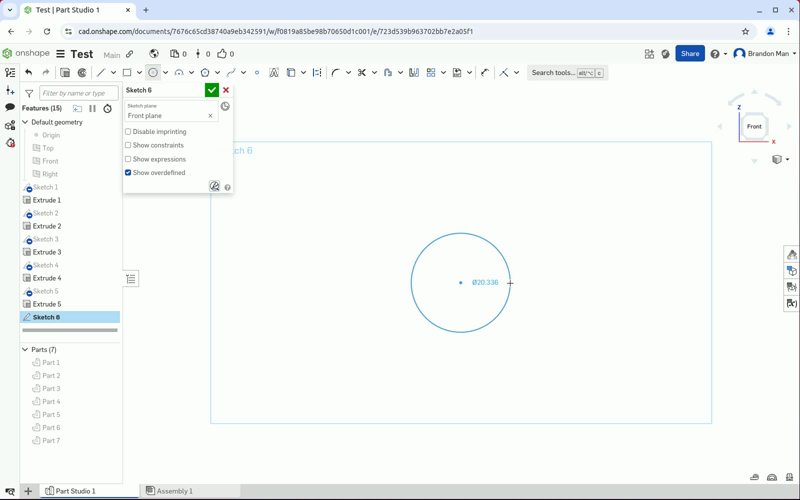
key(esc)
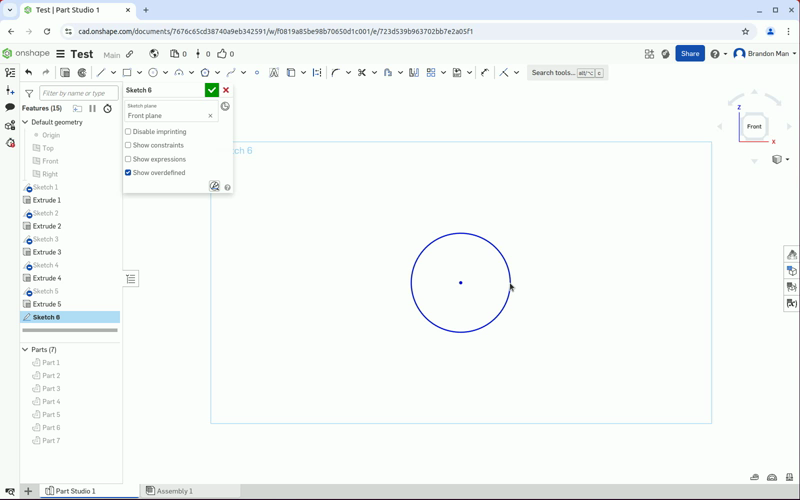
key(l)
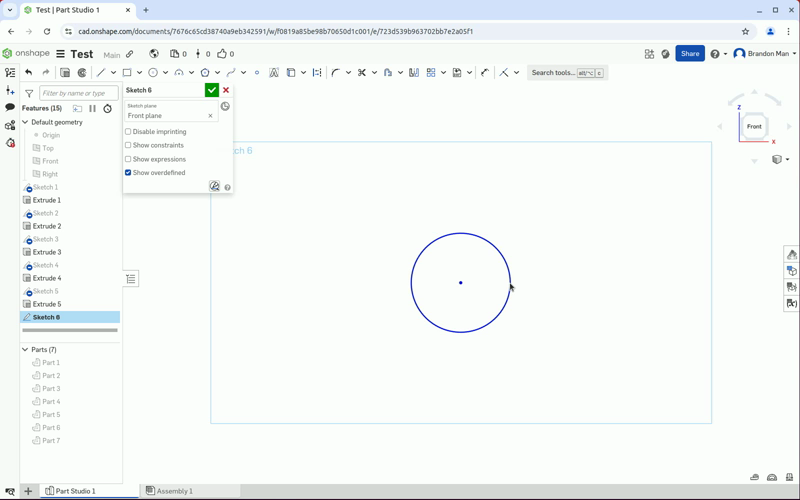
key_down(shift)
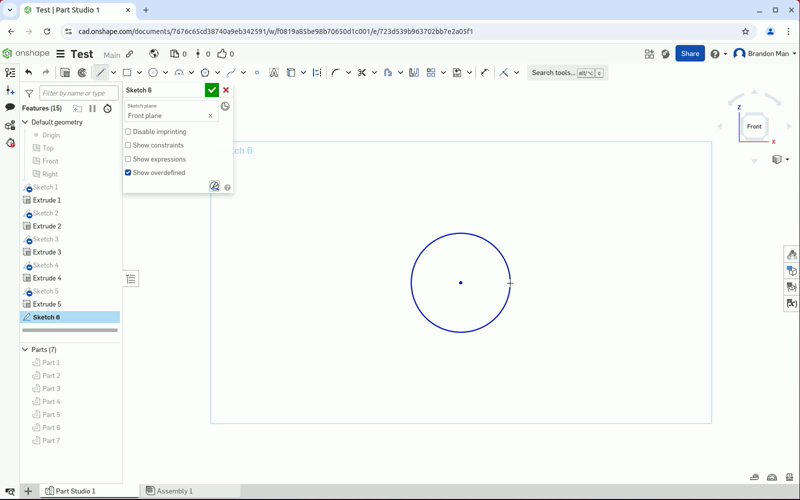
mouse_move(431, 290)
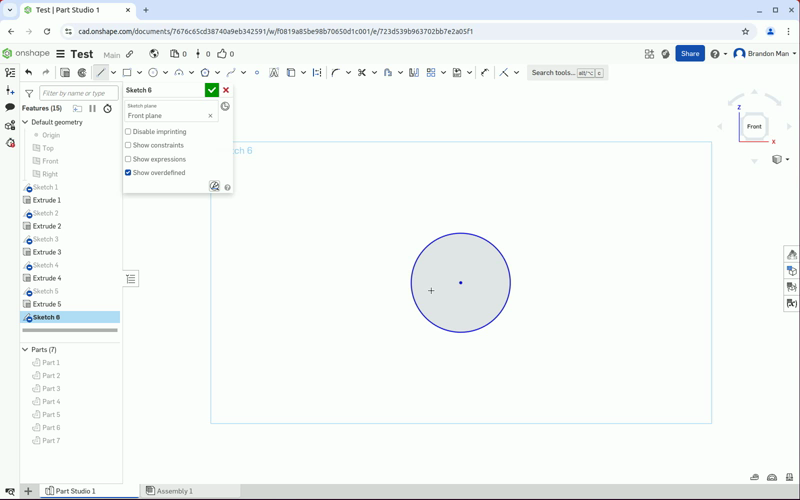
click(431, 290)
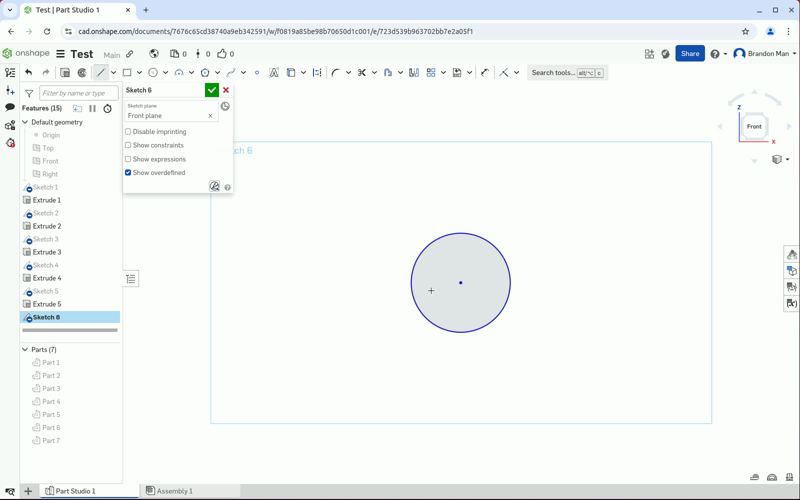
key_up(shift)
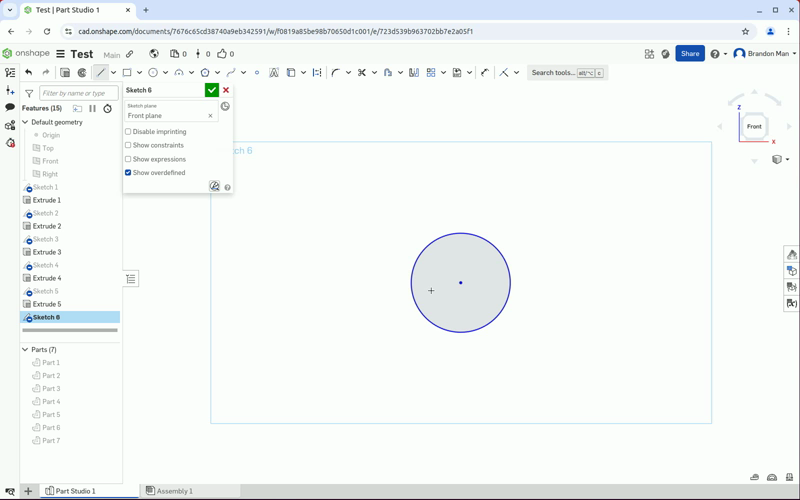
key_down(shift)
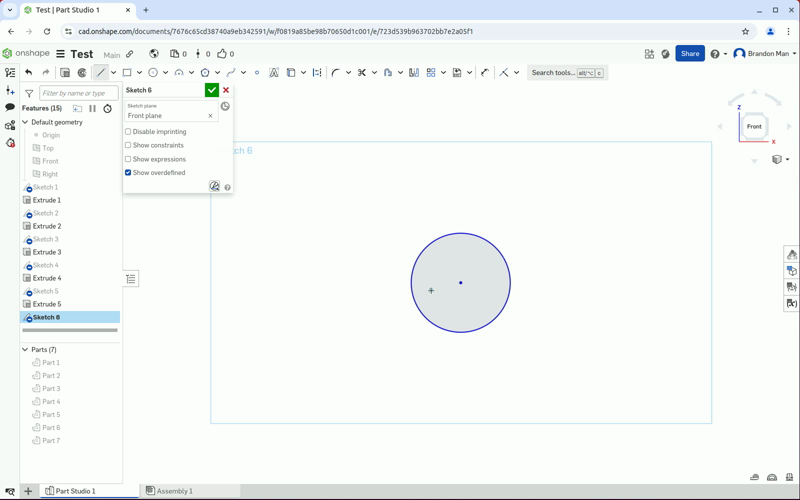
mouse_move(461, 290)
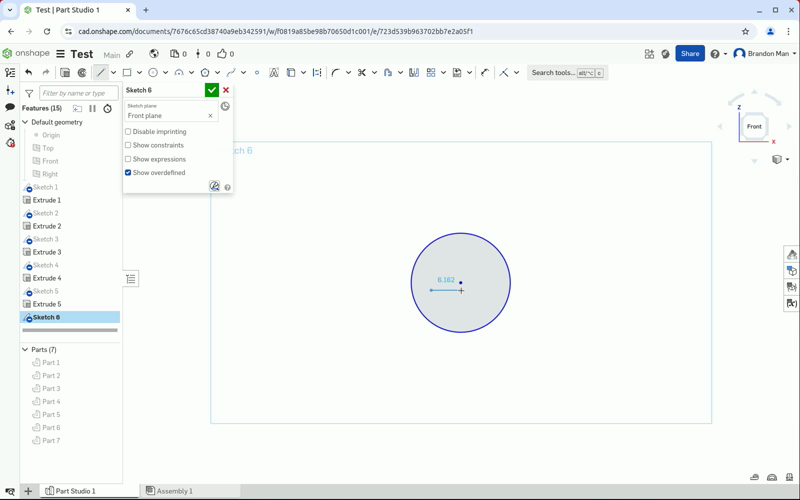
mouse_move(439, 290)
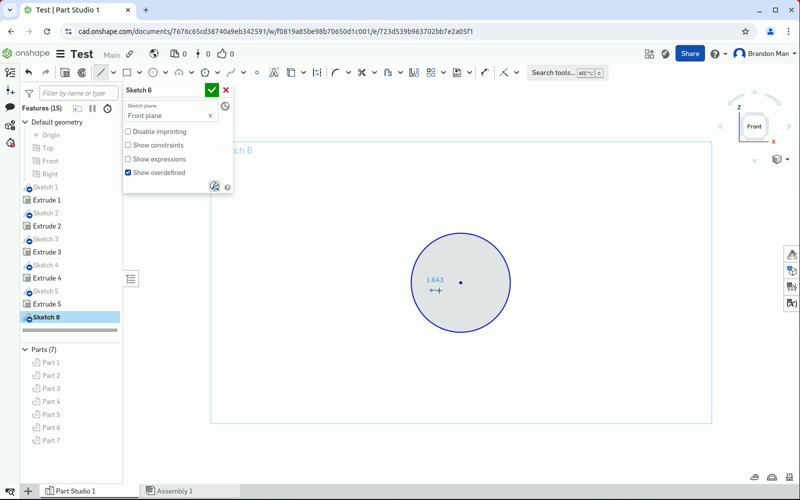
click(439, 290)
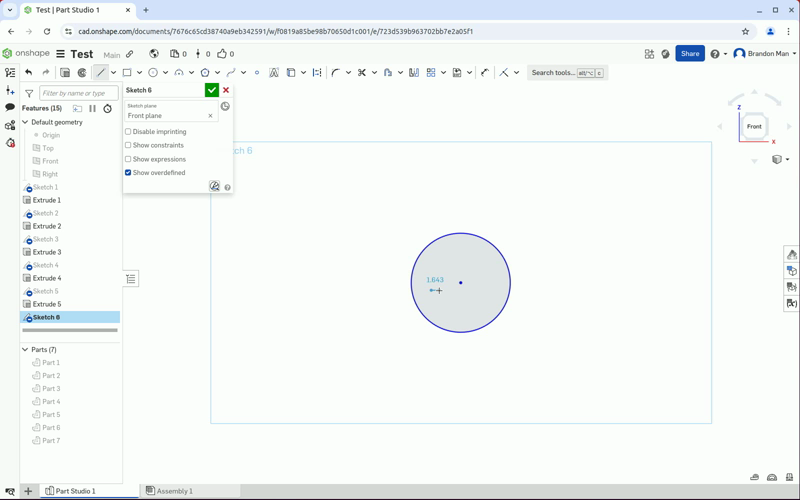
key_up(shift)
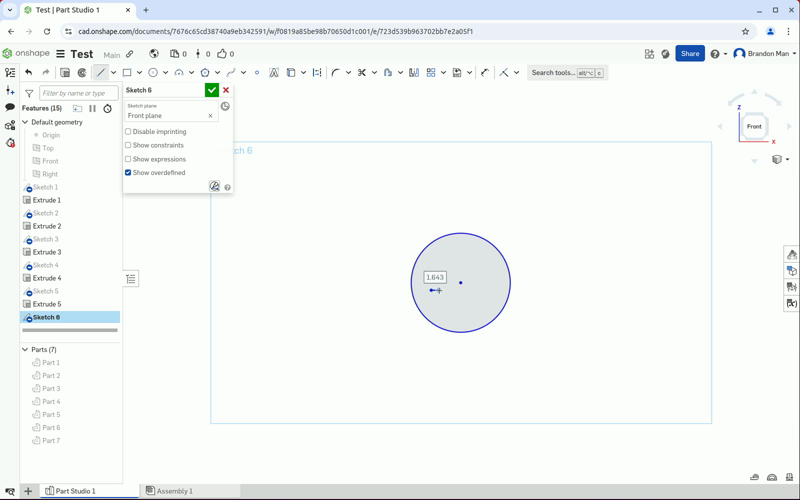
key(esc)
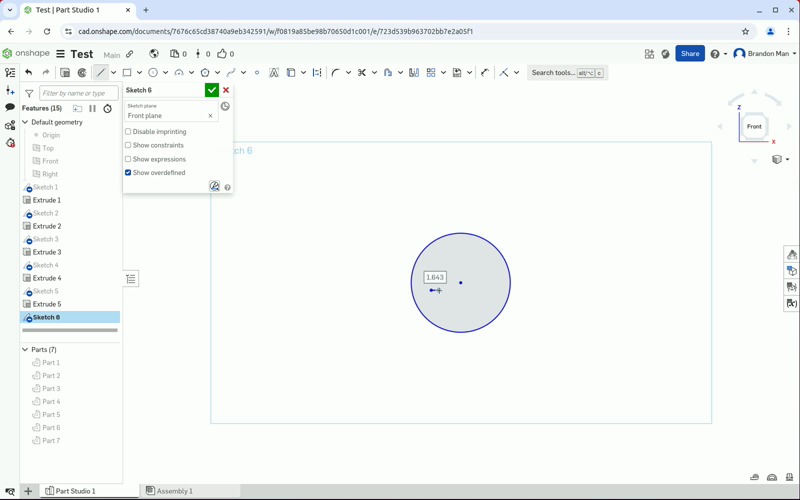
key(a)
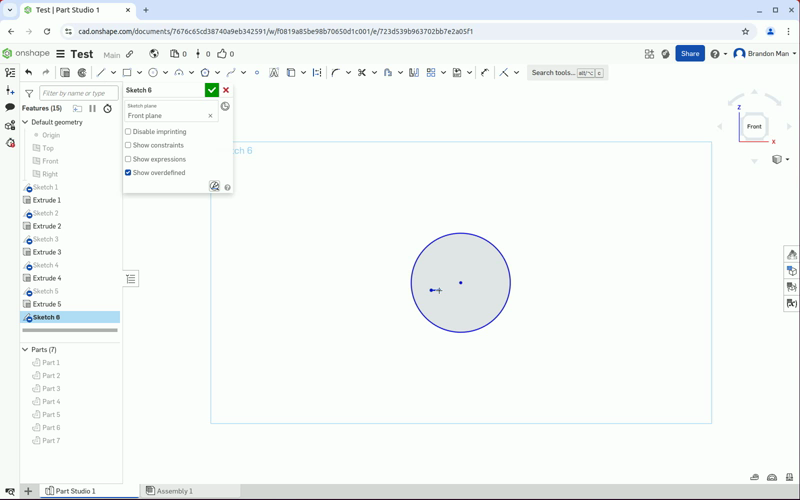
mouse_move(439, 290)
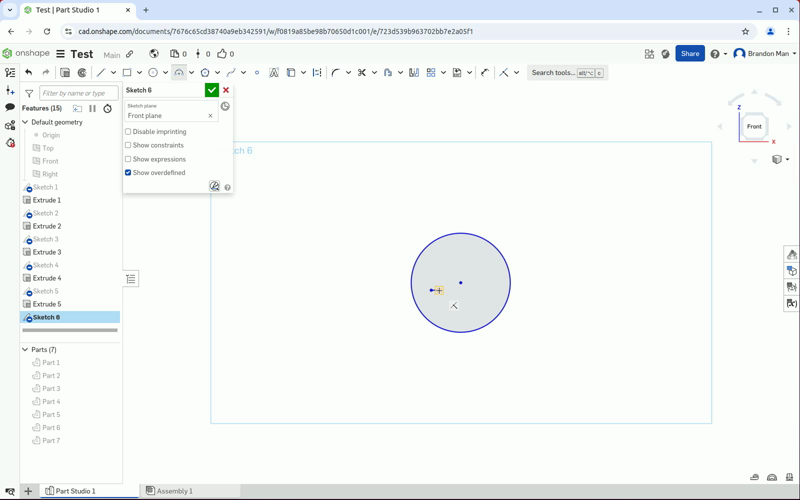
click(439, 290)
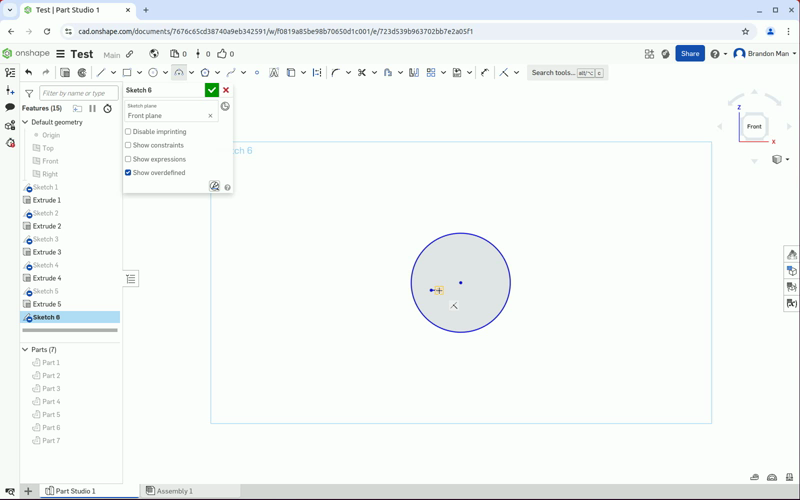
key_down(shift)
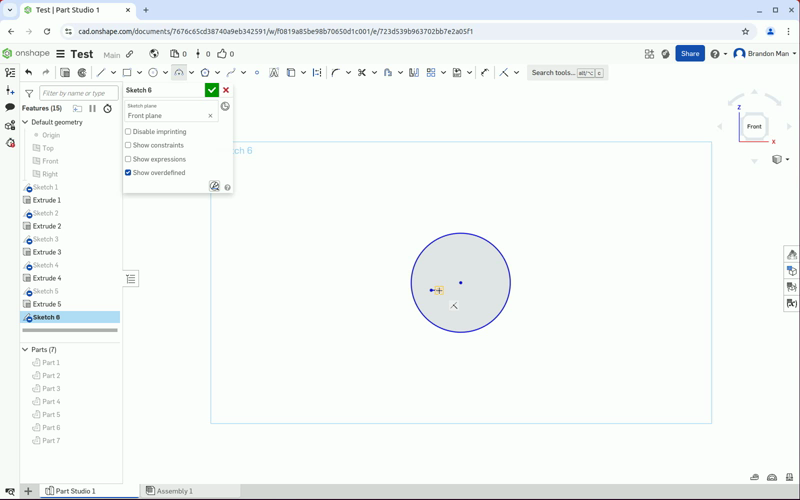
mouse_move(481, 290)
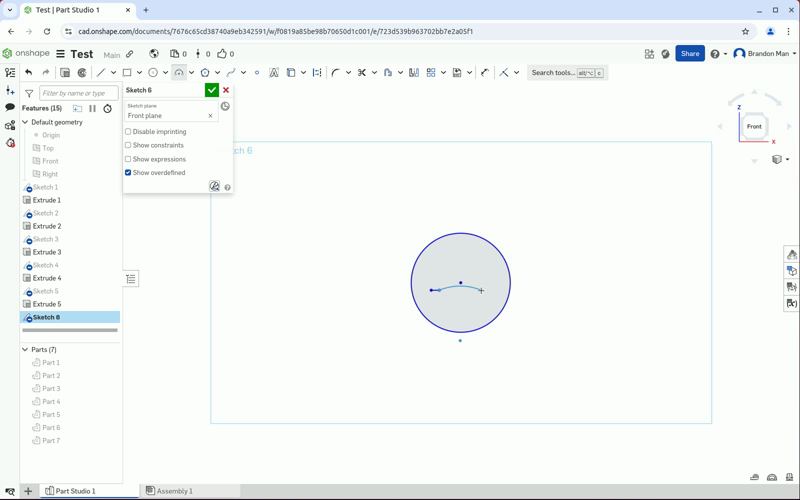
click(481, 290)
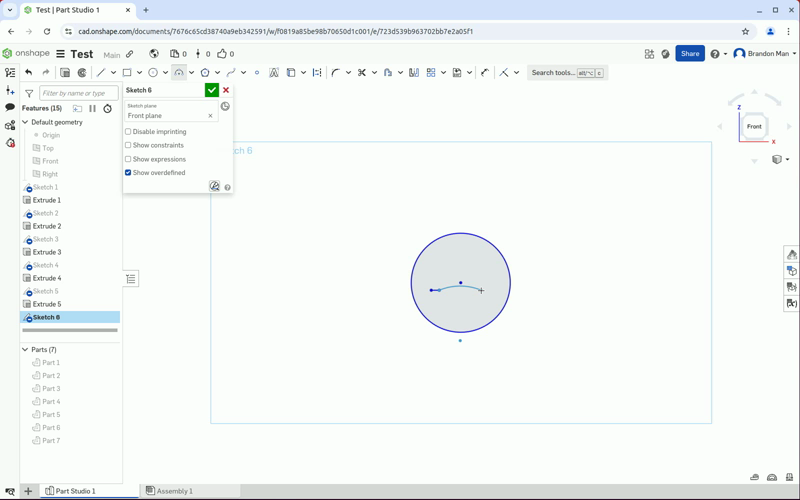
mouse_move(460, 304)
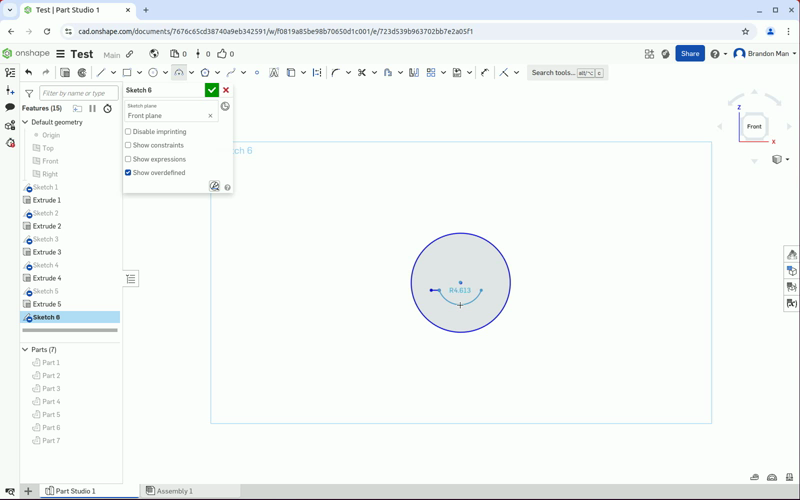
click(460, 304)
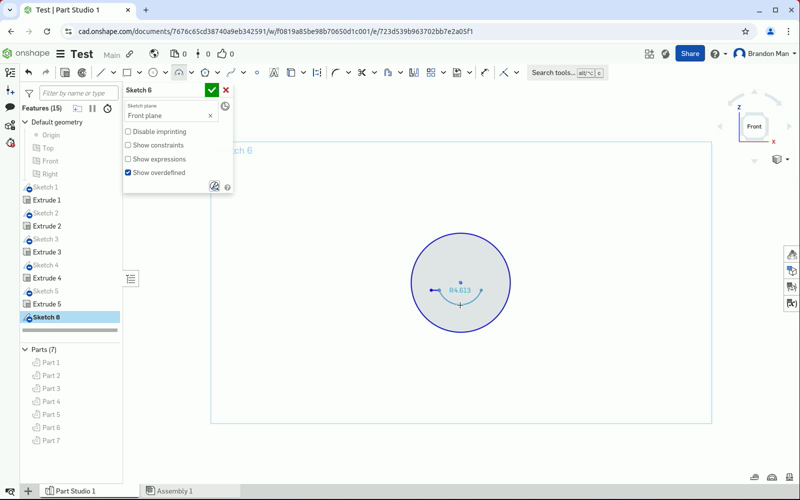
key_up(shift)
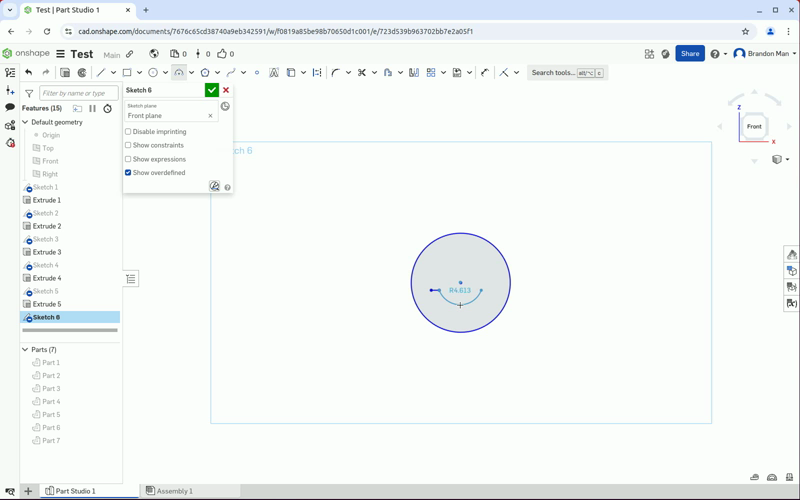
key(esc)
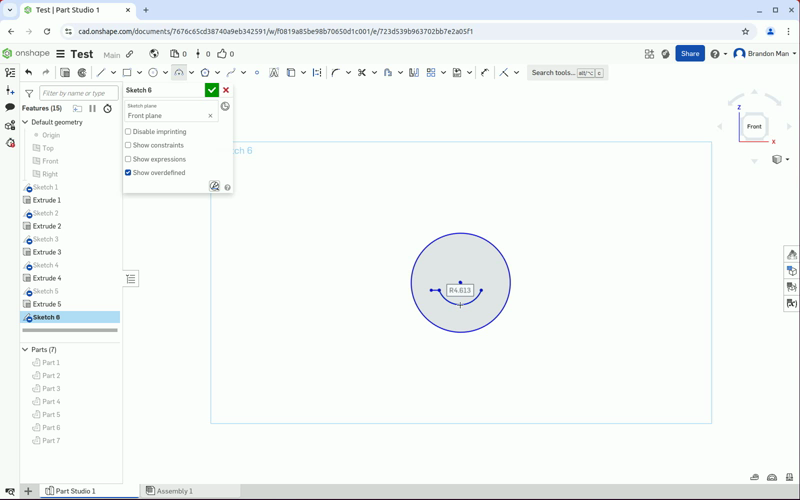
key(l)
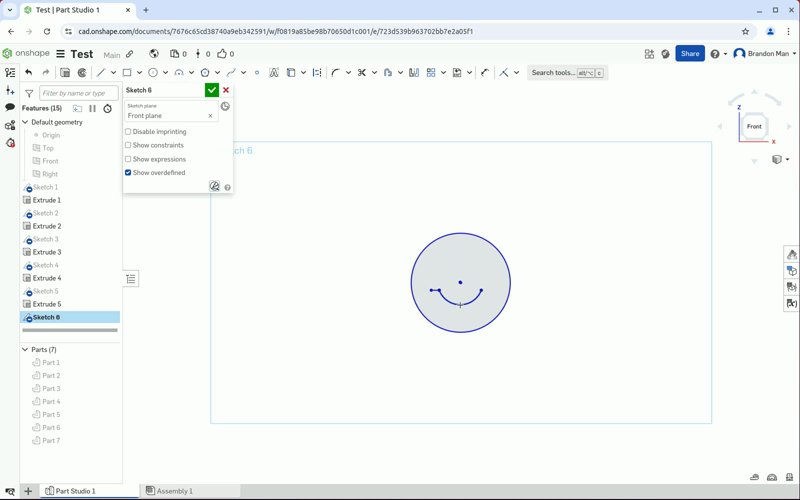
mouse_move(481, 290)
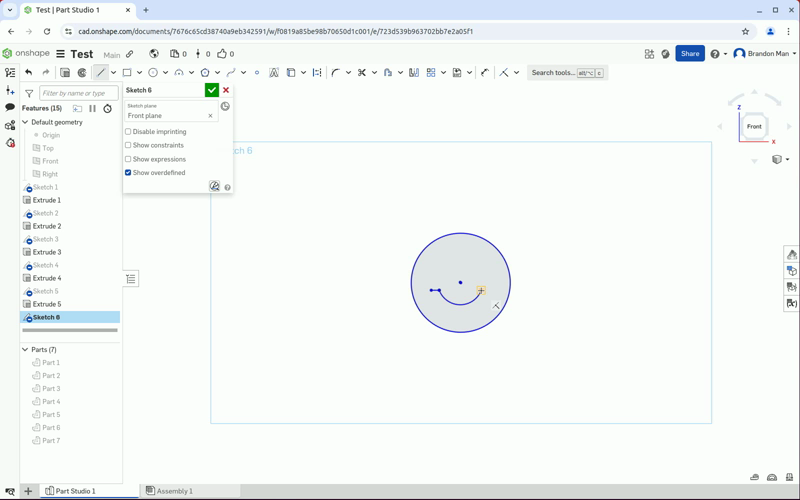
click(481, 290)
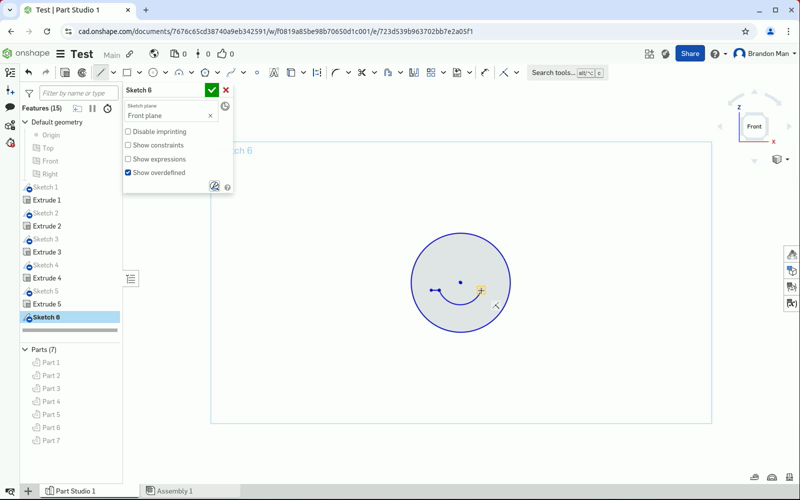
key_down(shift)
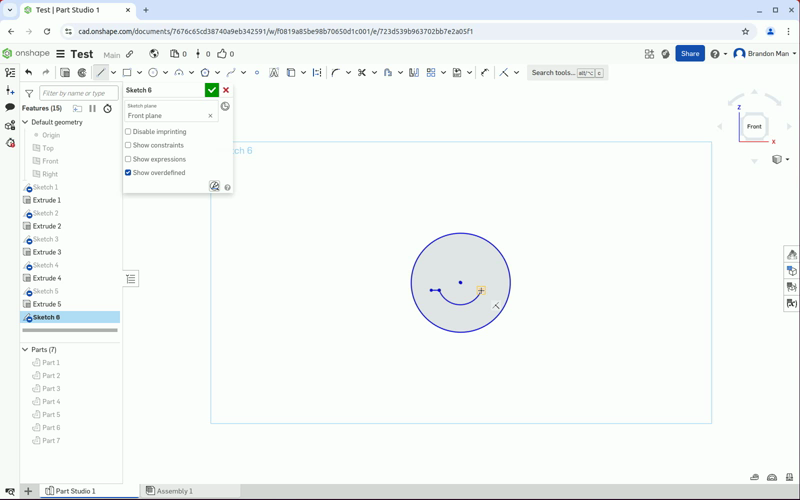
mouse_move(511, 290)
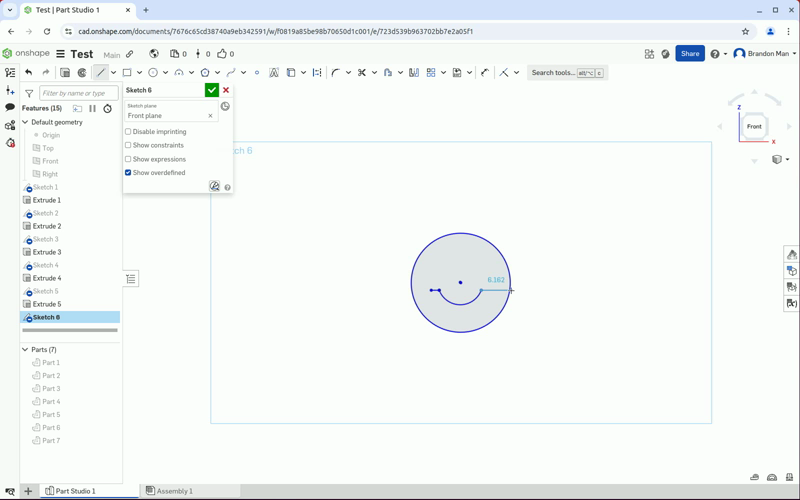
mouse_move(489, 290)
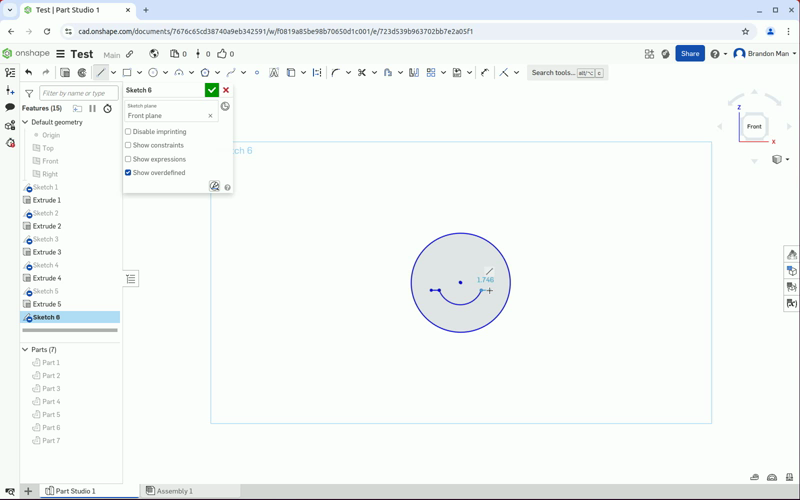
click(489, 290)
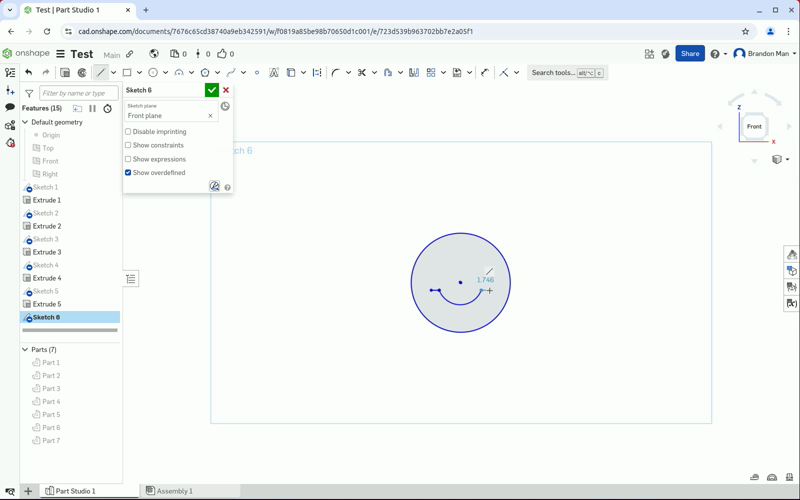
key_up(shift)
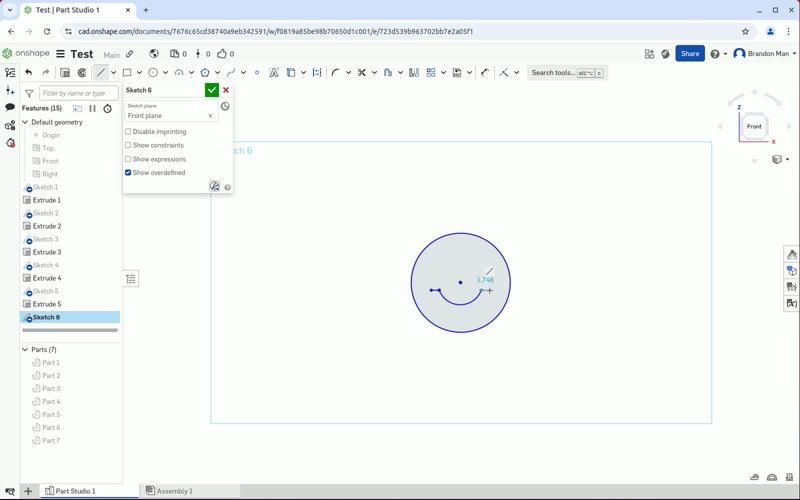
key_down(shift)
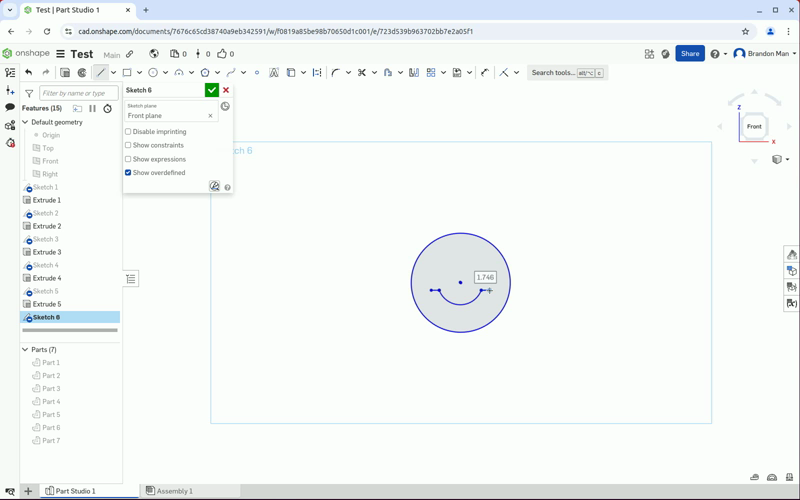
mouse_move(519, 290)
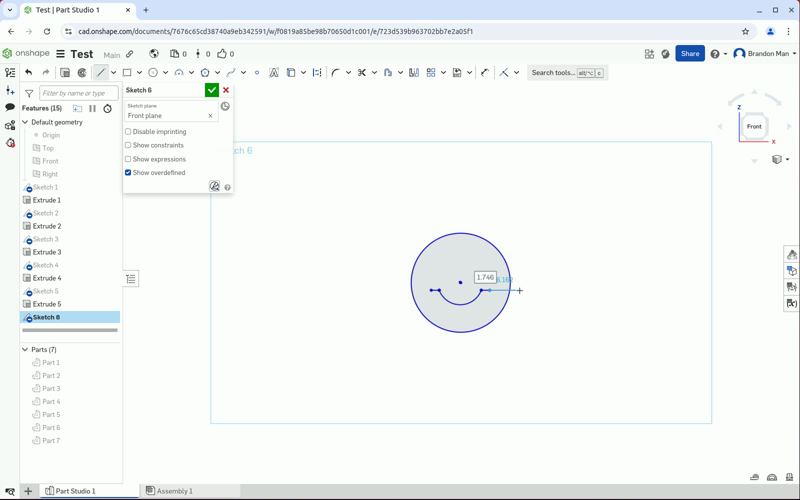
mouse_move(489, 275)
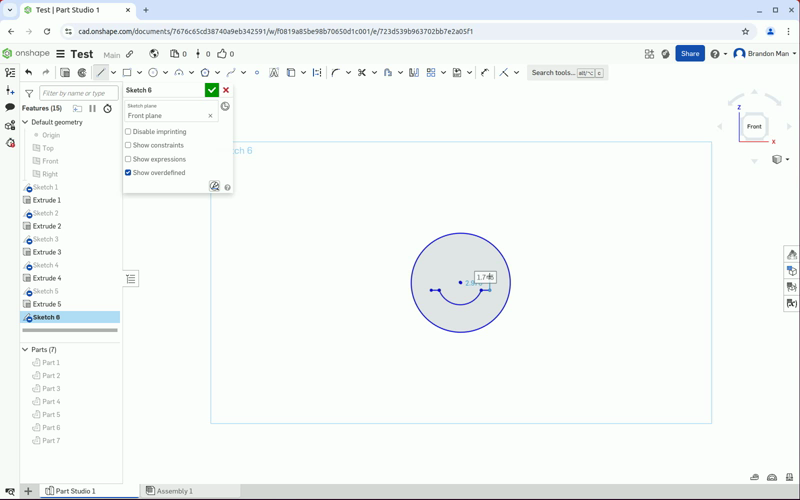
click(489, 275)
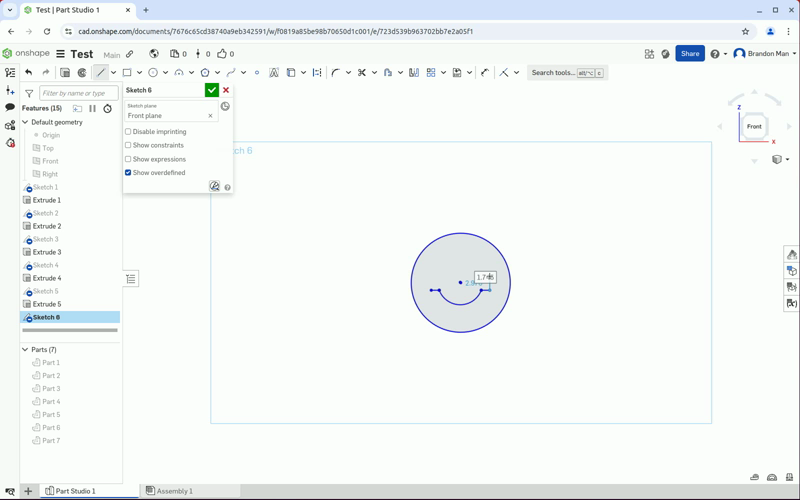
key_up(shift)
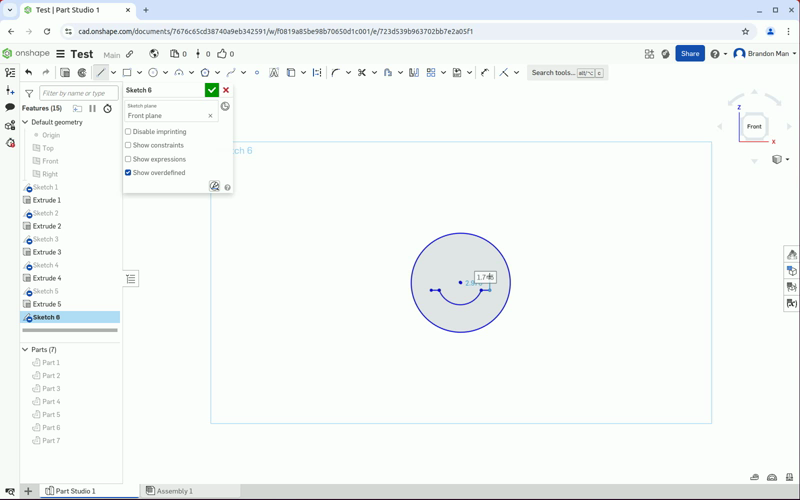
key_down(shift)
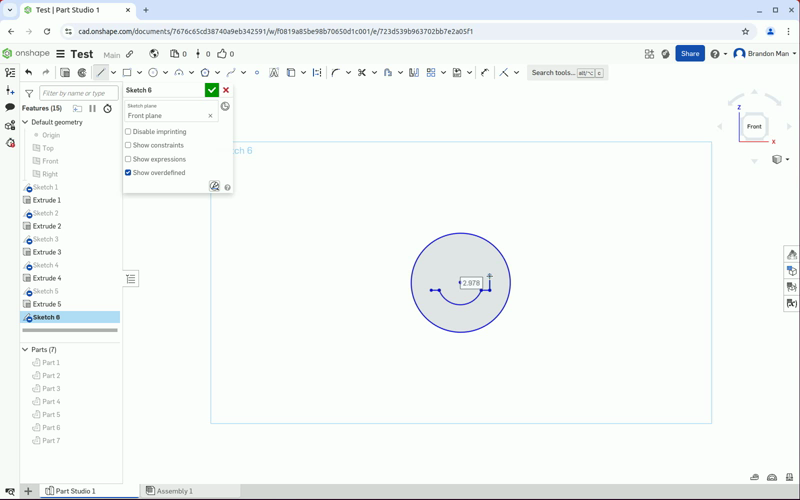
mouse_move(519, 275)
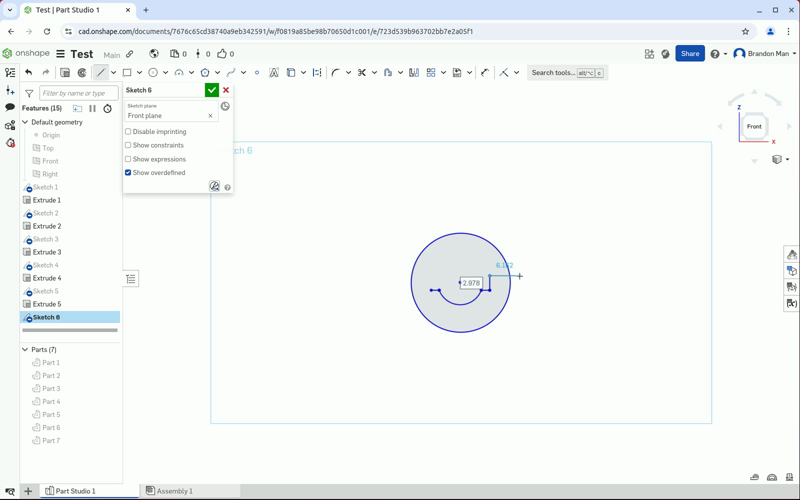
mouse_move(481, 275)
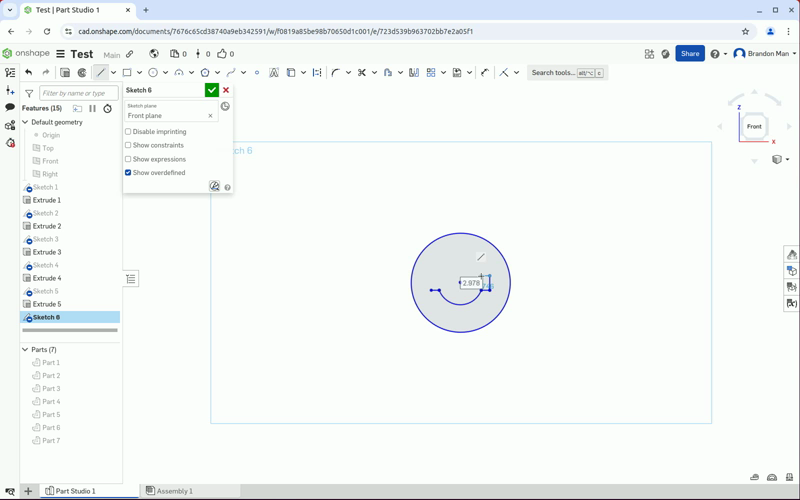
click(481, 275)
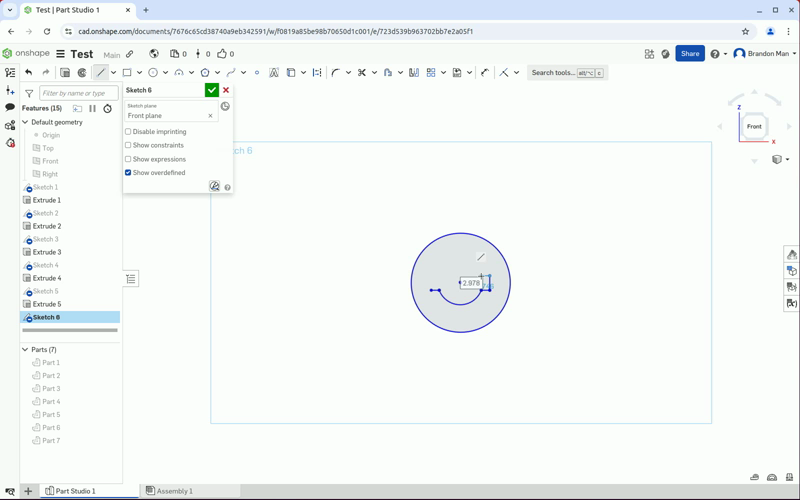
key_up(shift)
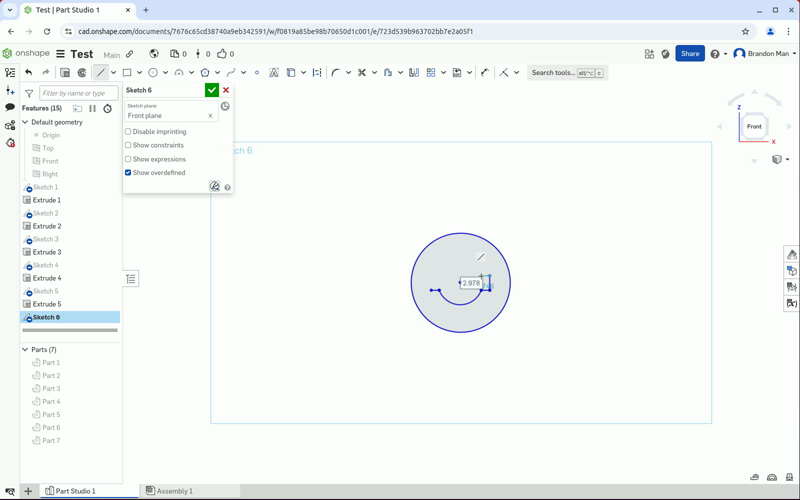
key(esc)
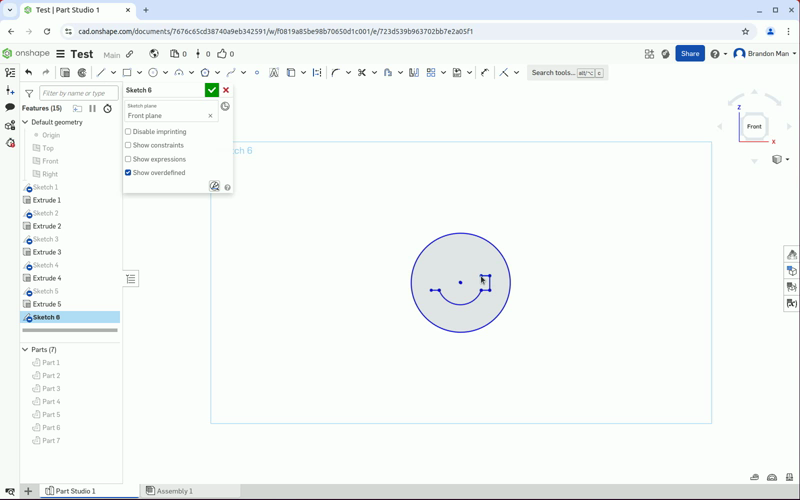
key(a)
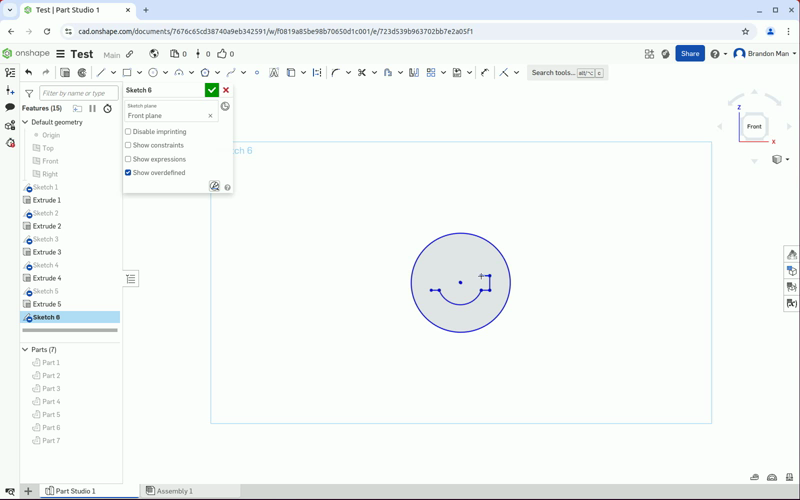
mouse_move(481, 275)
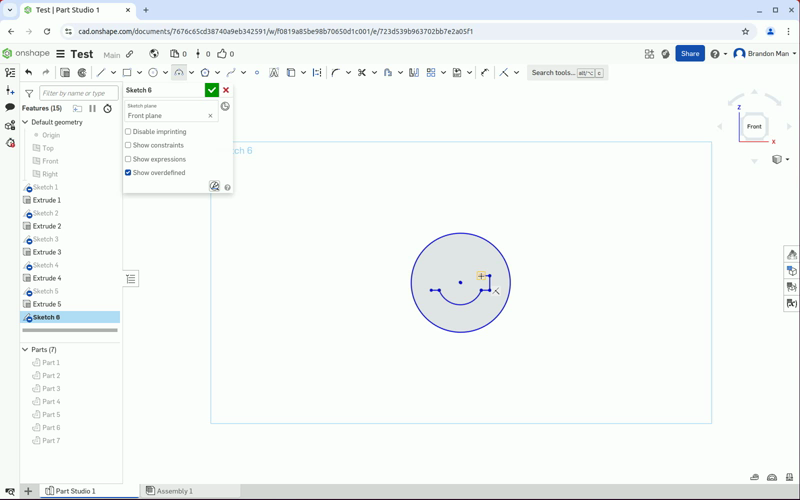
click(481, 275)
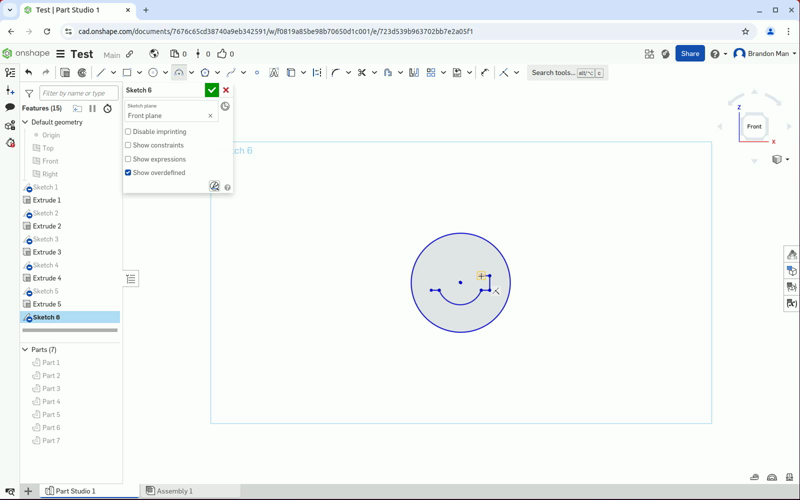
key_down(shift)
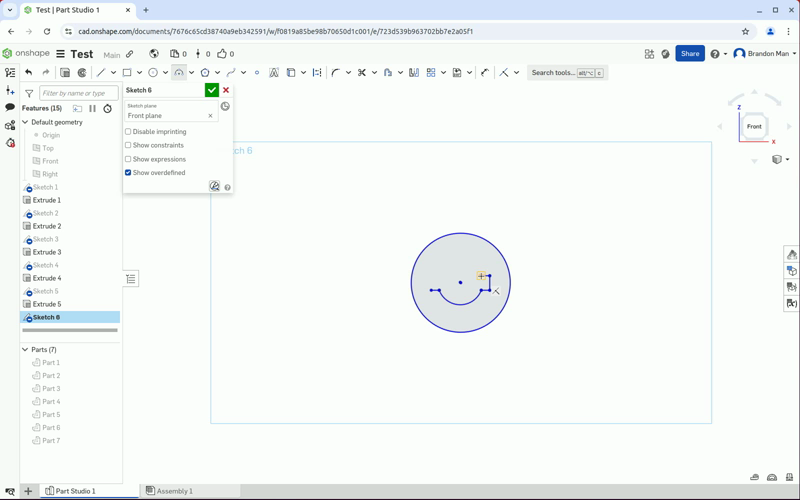
mouse_move(439, 275)
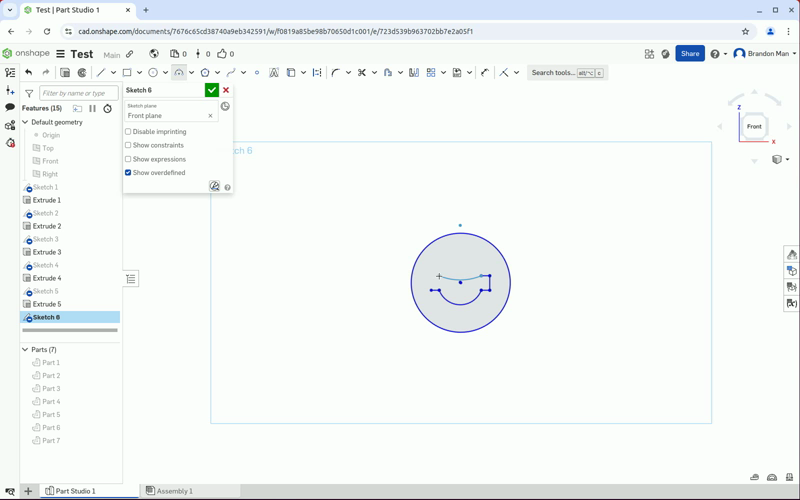
click(439, 275)
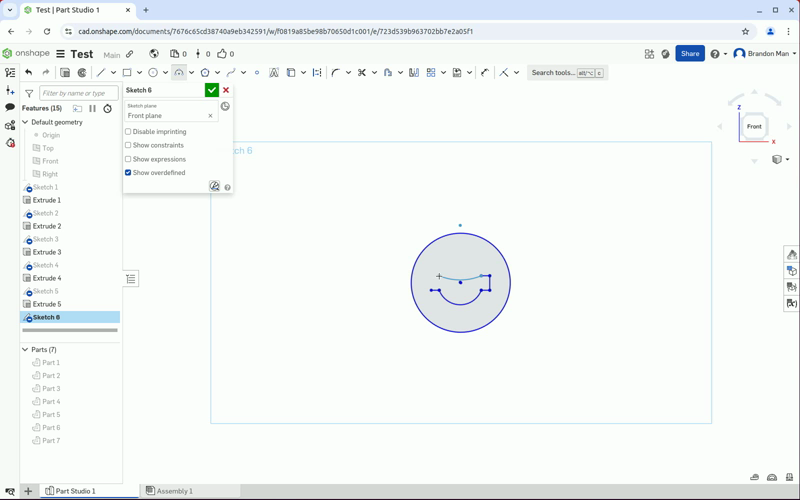
mouse_move(460, 261)
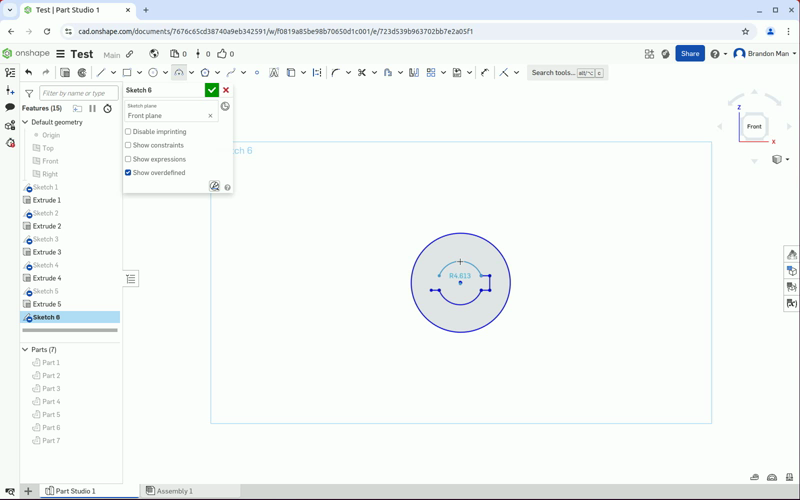
click(460, 261)
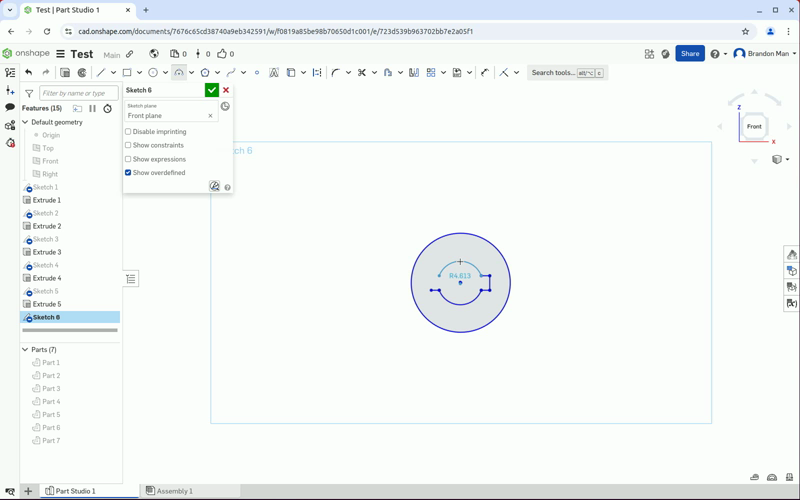
key_up(shift)
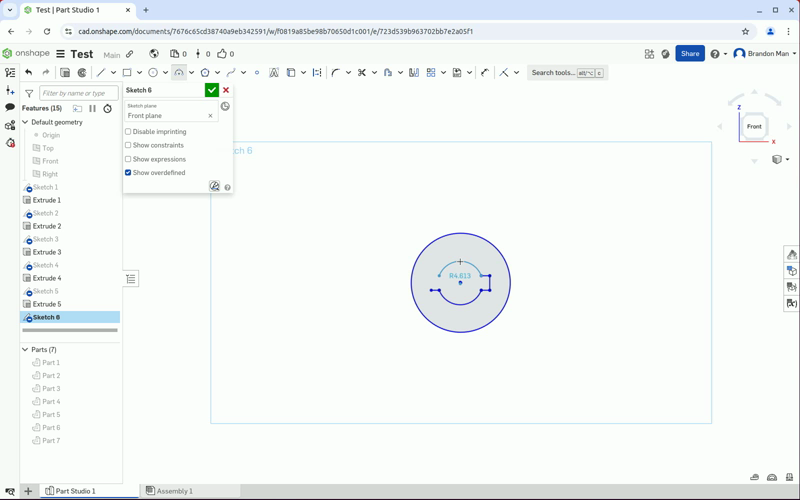
key(esc)
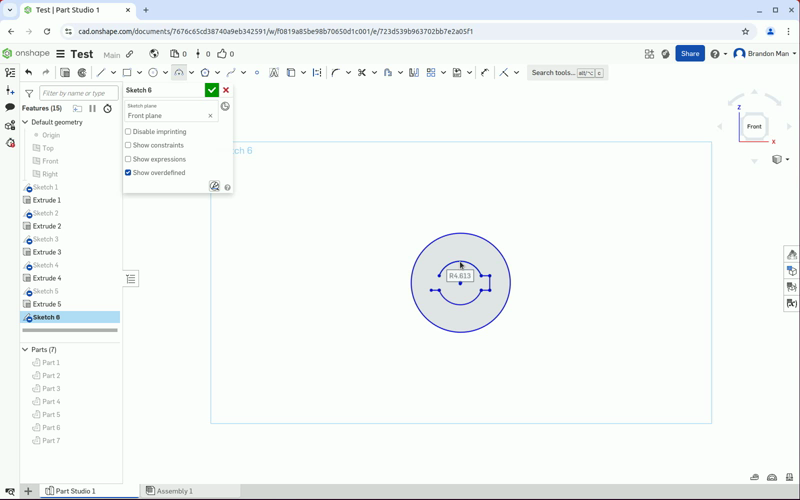
key(l)
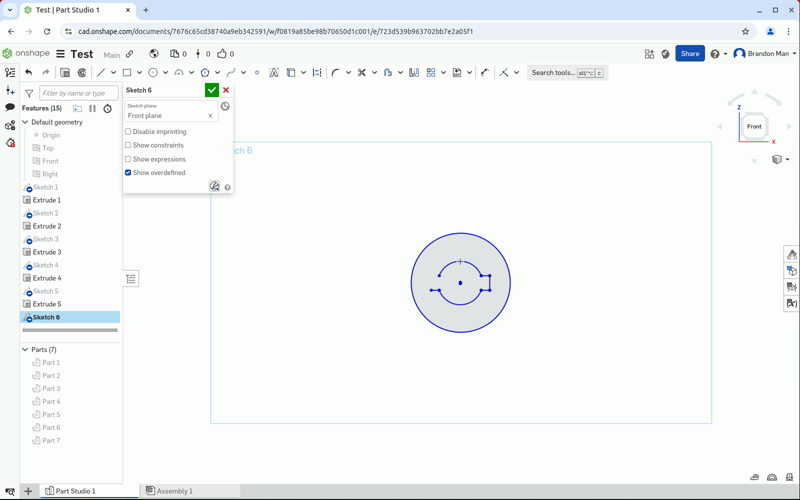
mouse_move(439, 275)
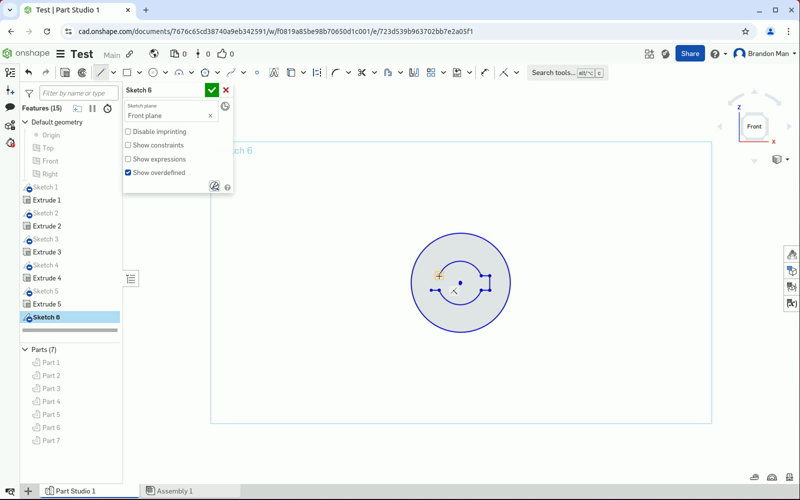
click(439, 275)
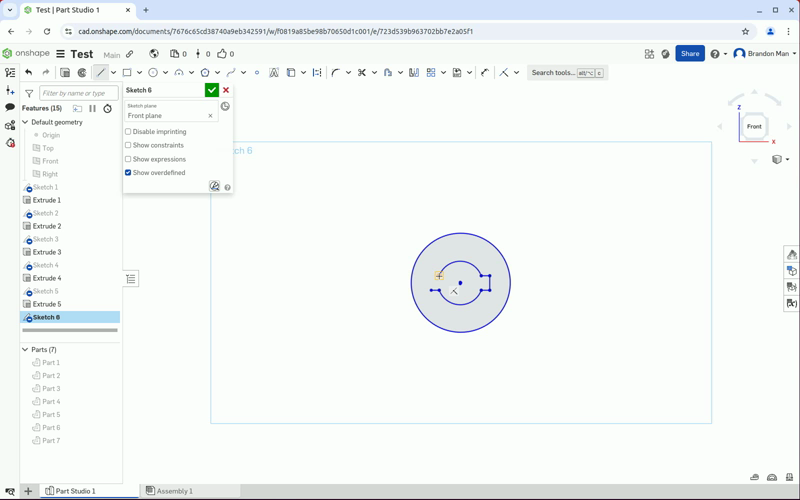
key_down(shift)
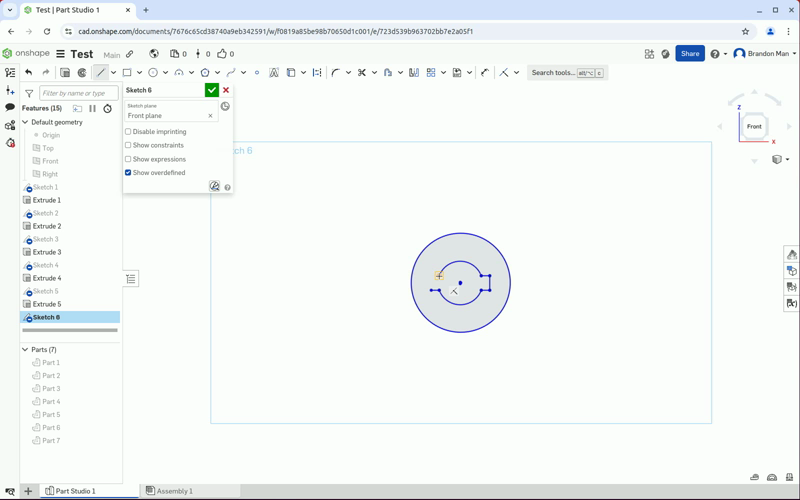
mouse_move(469, 275)
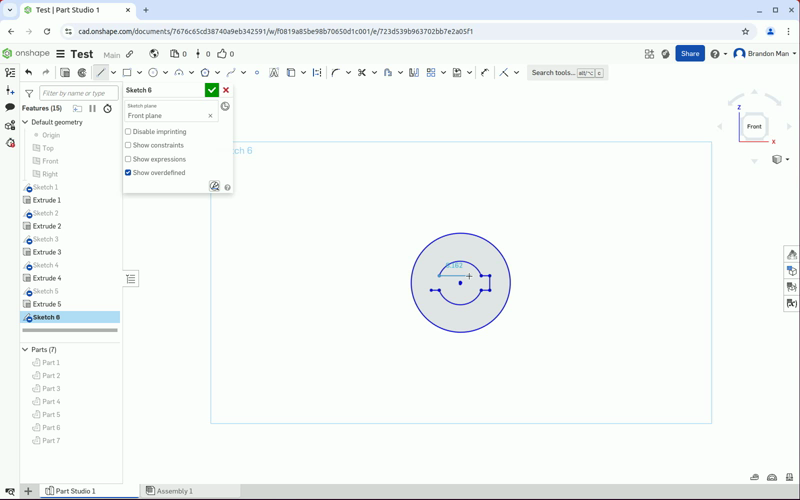
mouse_move(431, 275)
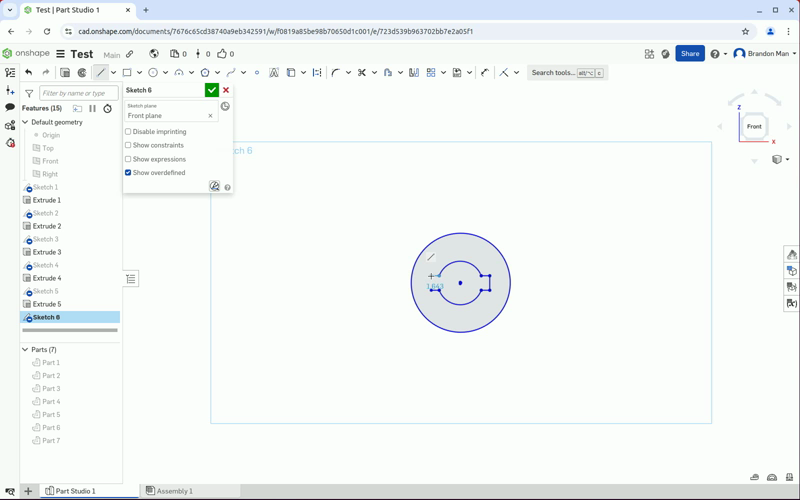
click(431, 275)
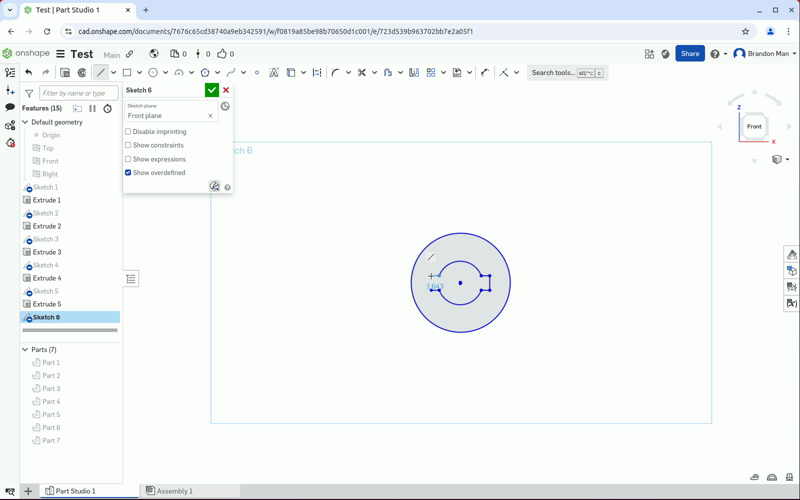
key_up(shift)
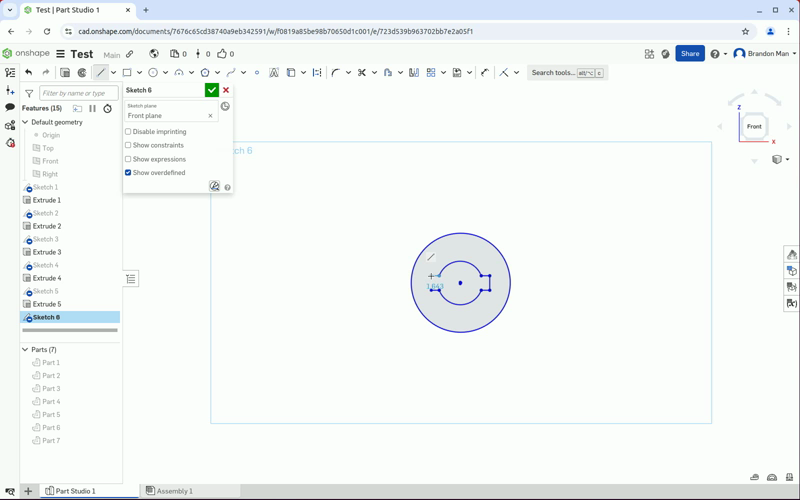
mouse_move(461, 275)
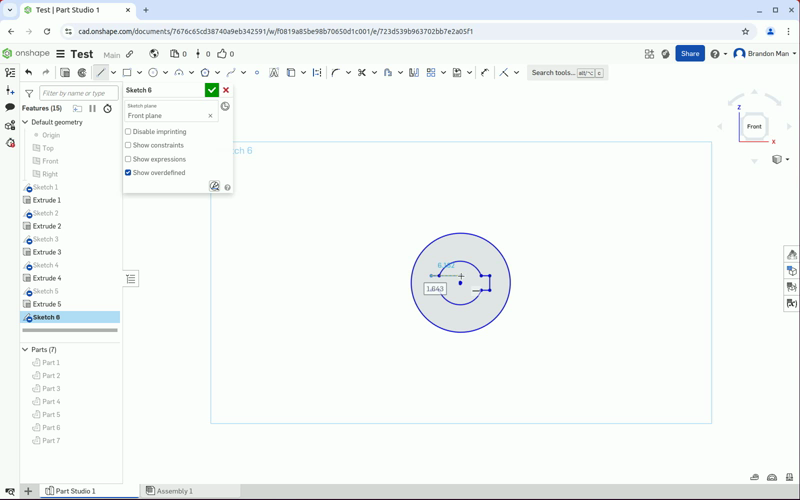
key_down(shift)
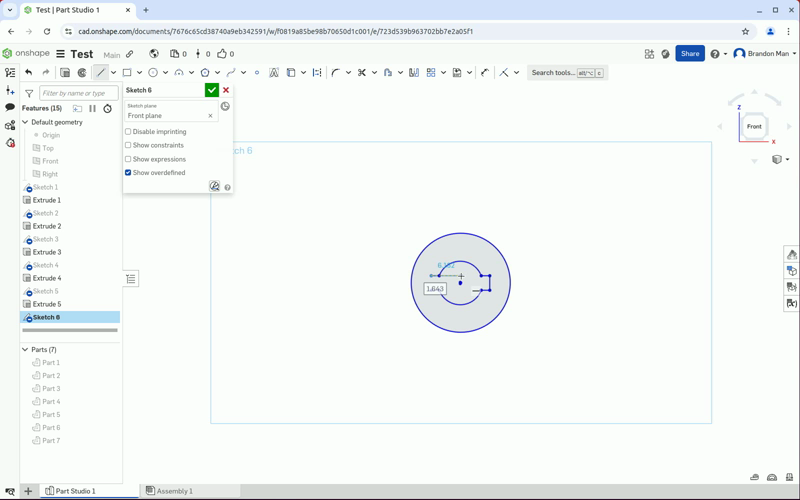
mouse_move(431, 290)
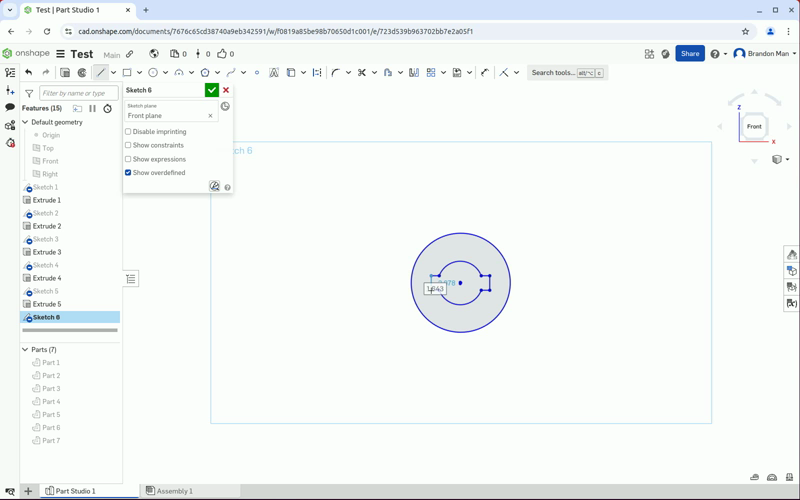
key_up(shift)
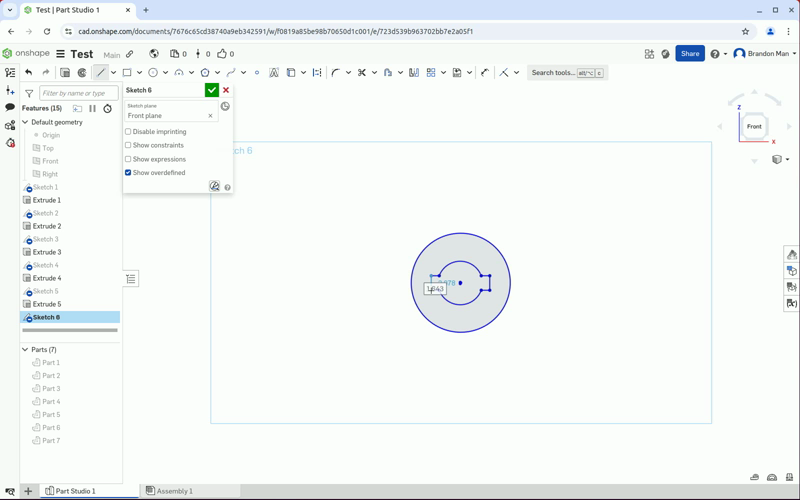
click(431, 290)
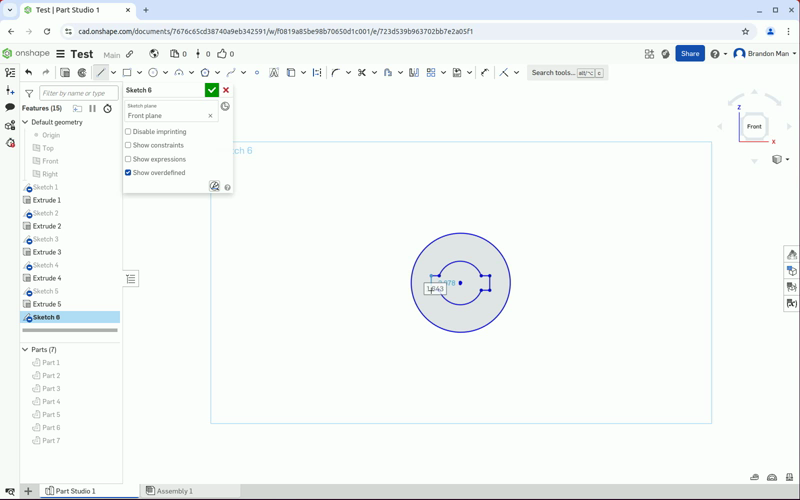
key(esc)
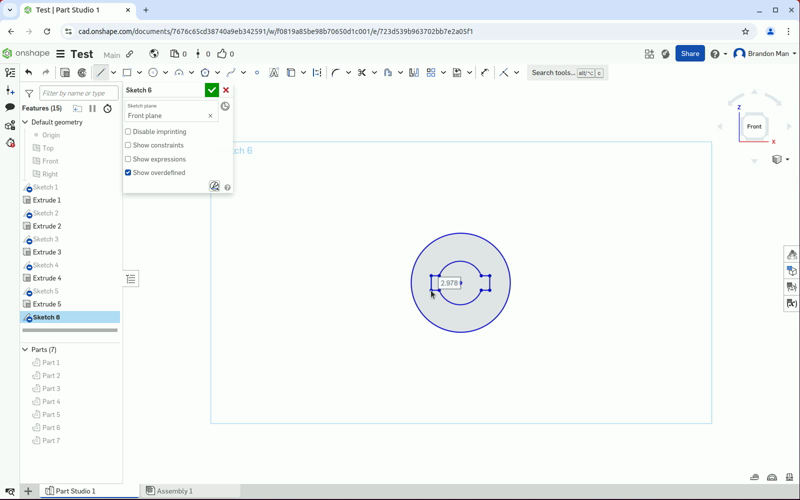
mouse_move(463, 309)
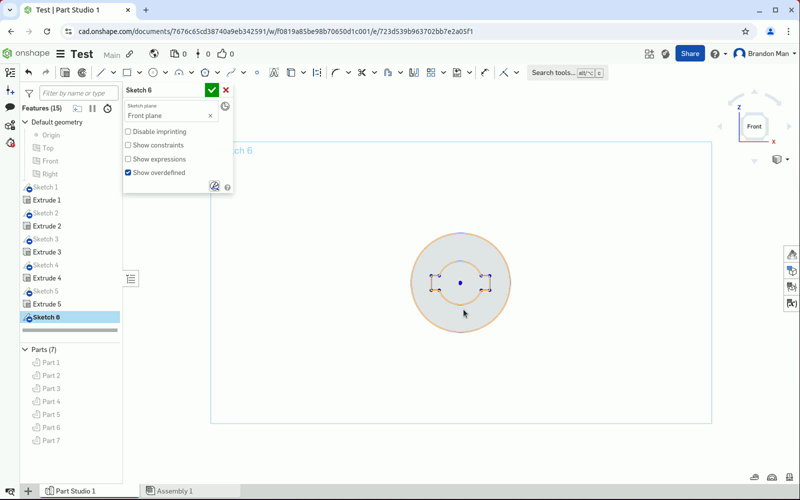
click(463, 309)
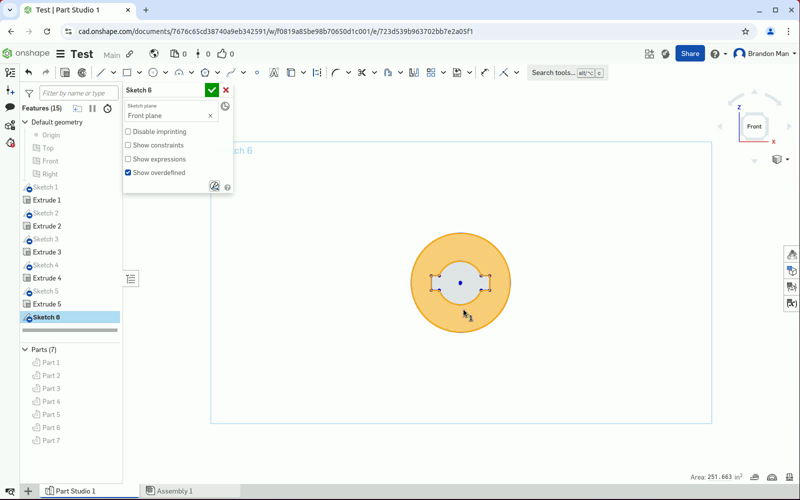
mouse_move(73, 352)
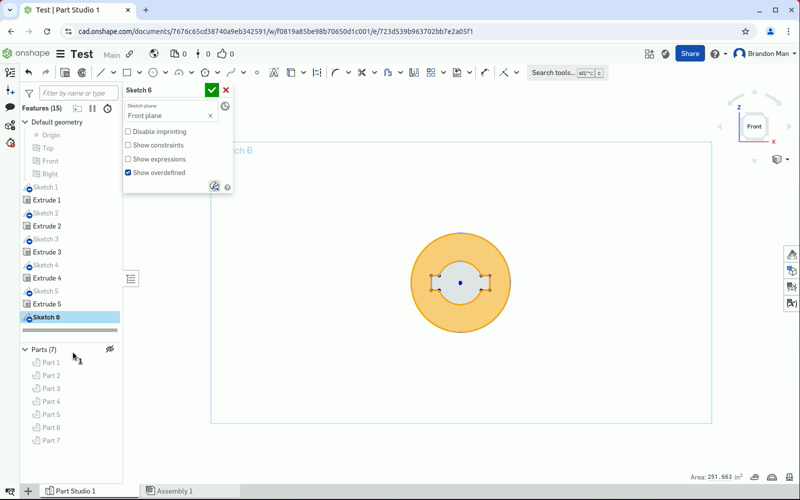
key(shift+y)
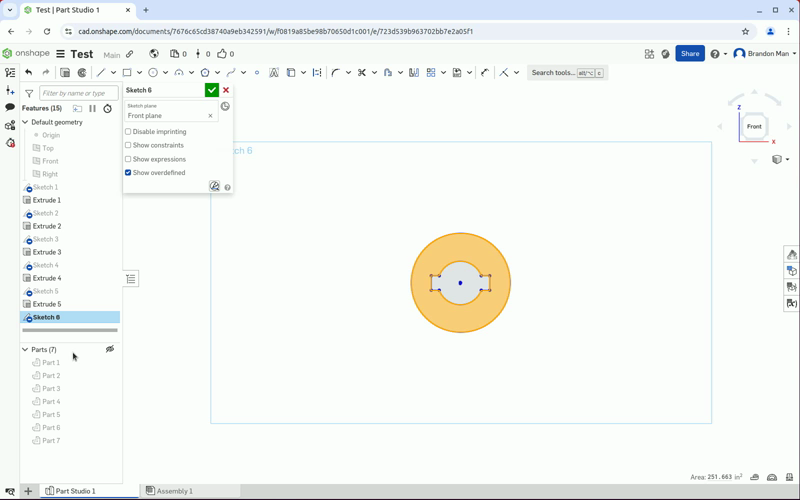
key(shift+e)
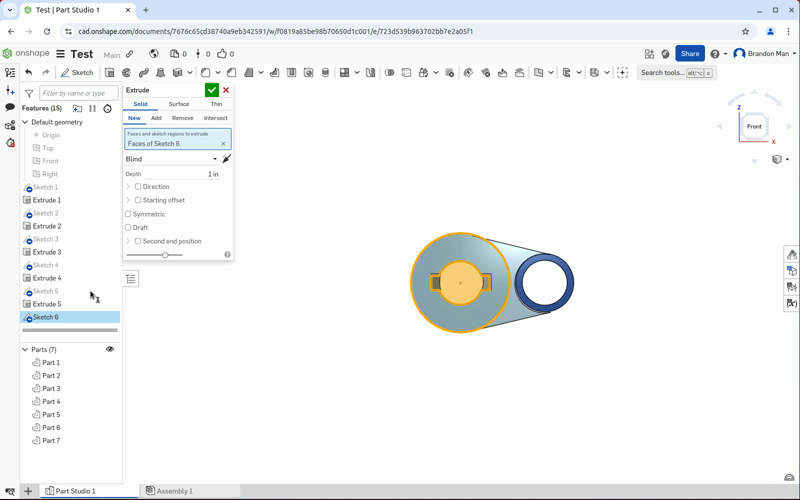
mouse_move(143, 106)
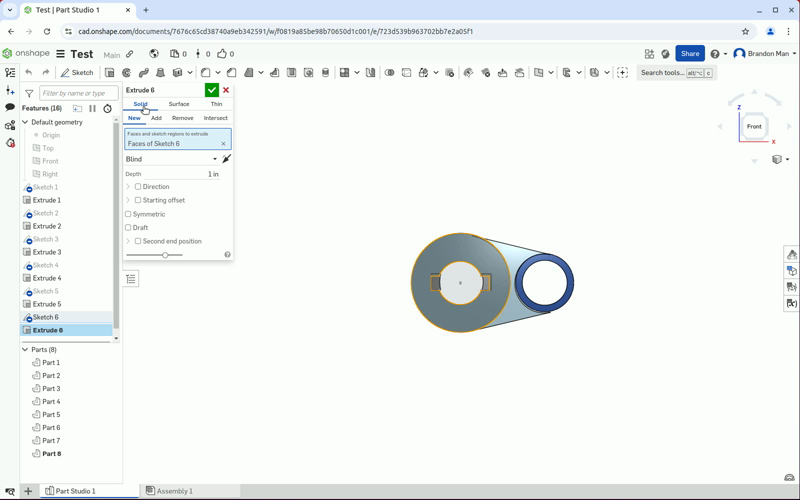
click(143, 106)
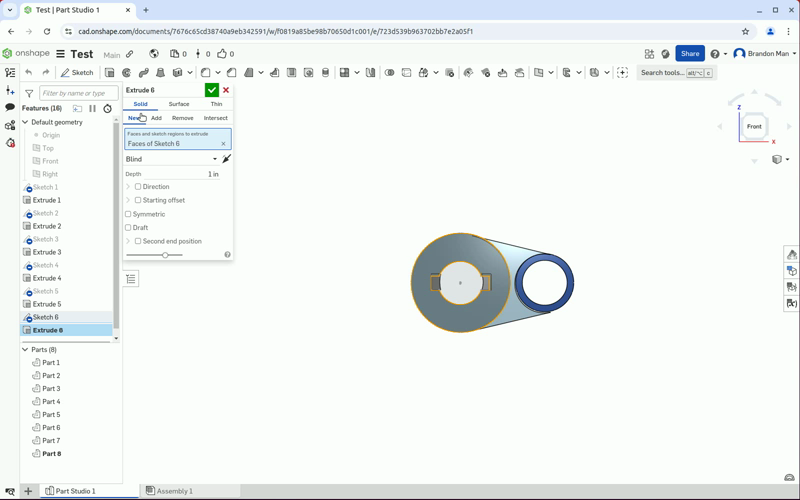
mouse_move(137, 120)
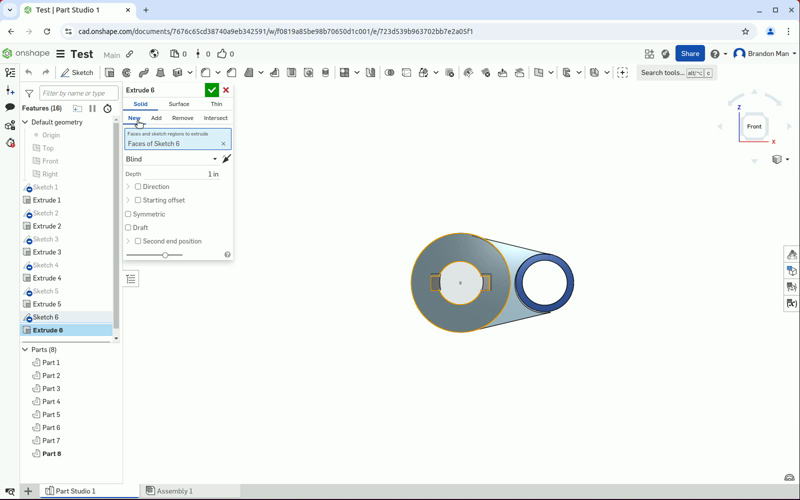
click(137, 120)
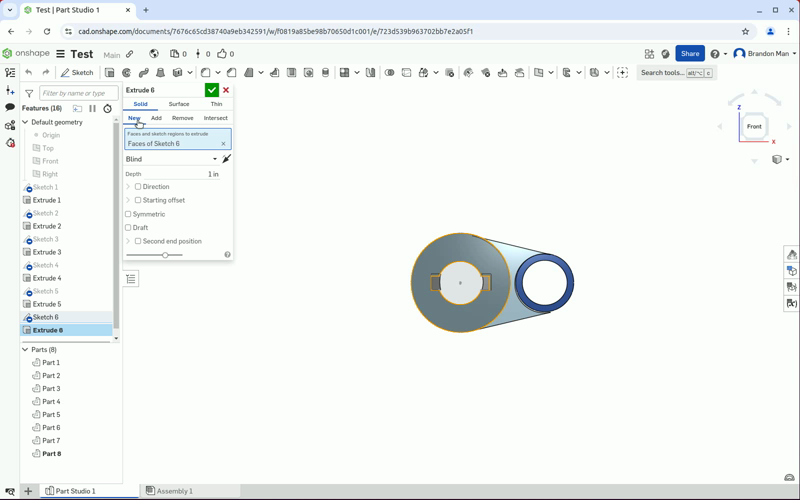
key(tab, 4)
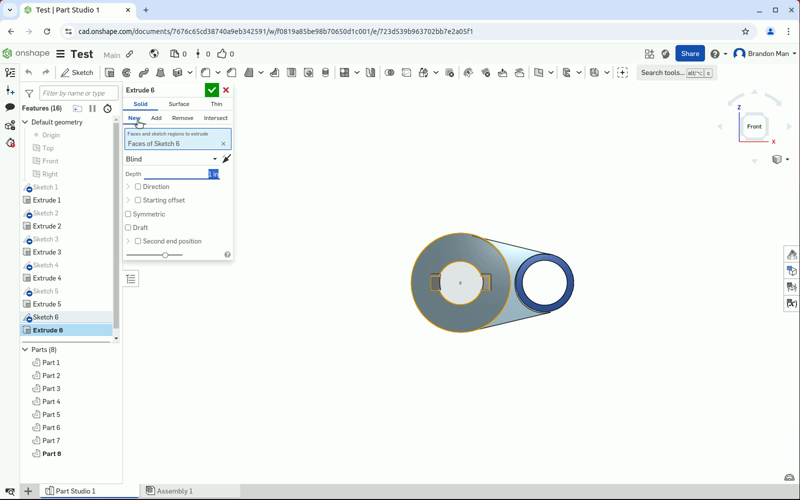
text(16.368)
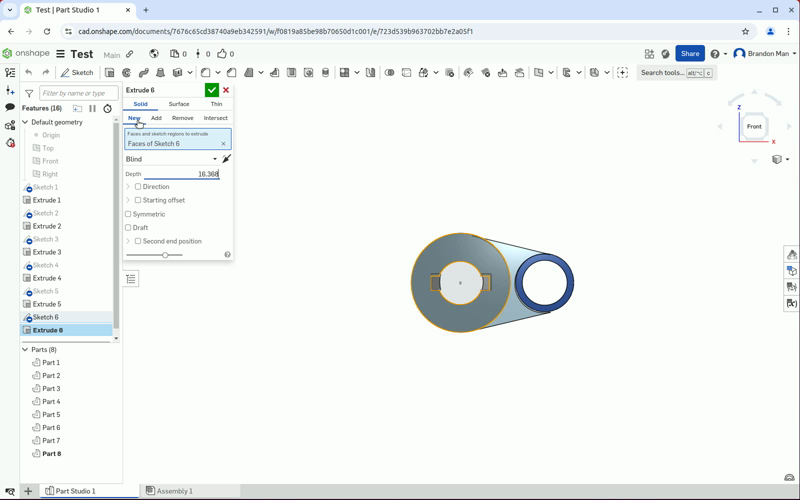
key(enter)
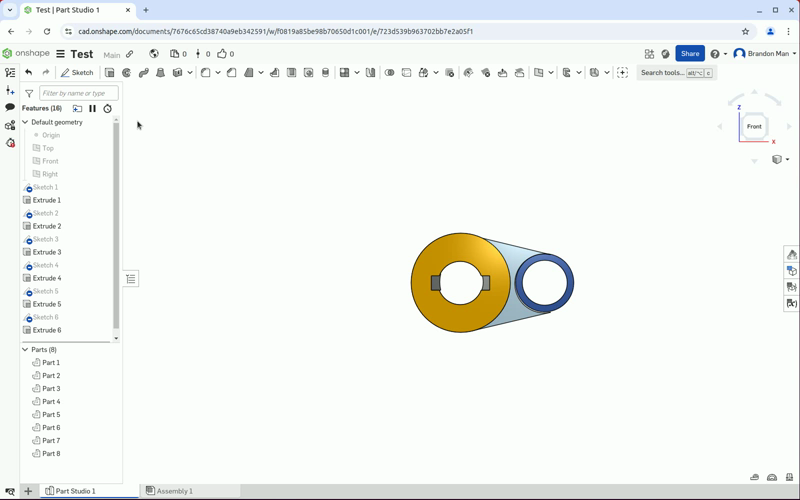
key(shift+h)
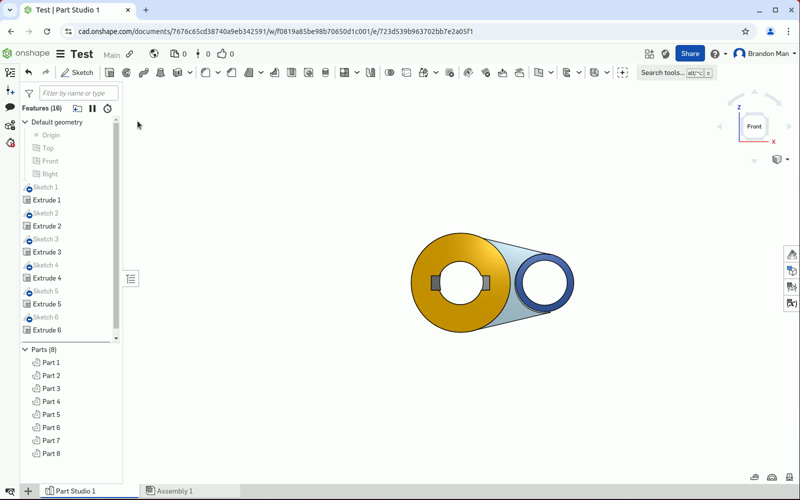
key(shift+h)
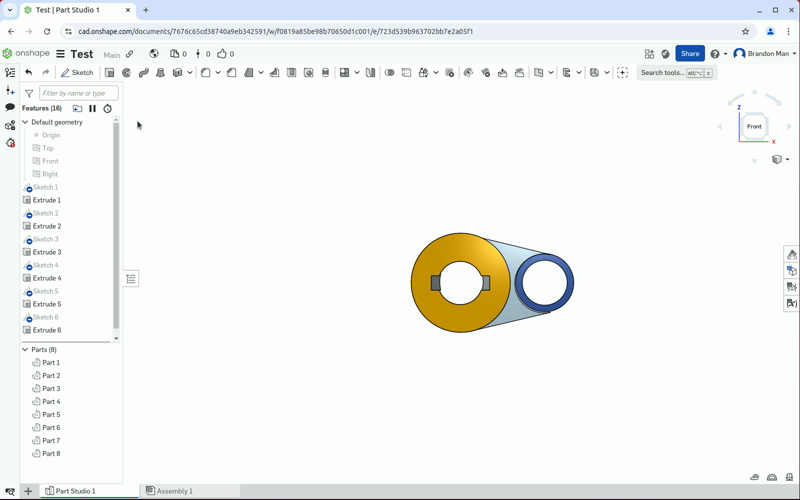
mouse_move(69, 189)
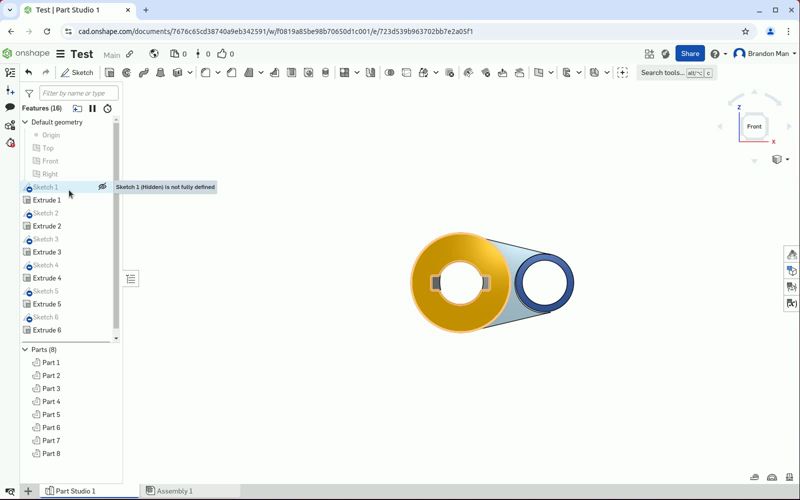
click(69, 189)
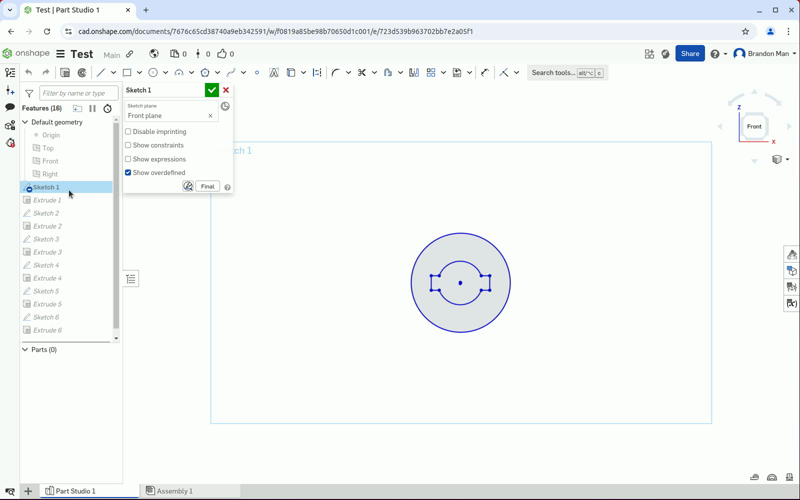
mouse_move(229, 92)
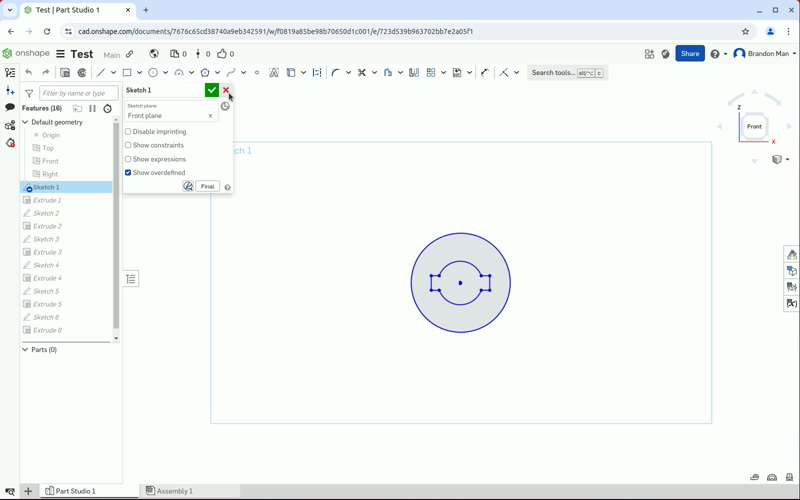
click(229, 92)
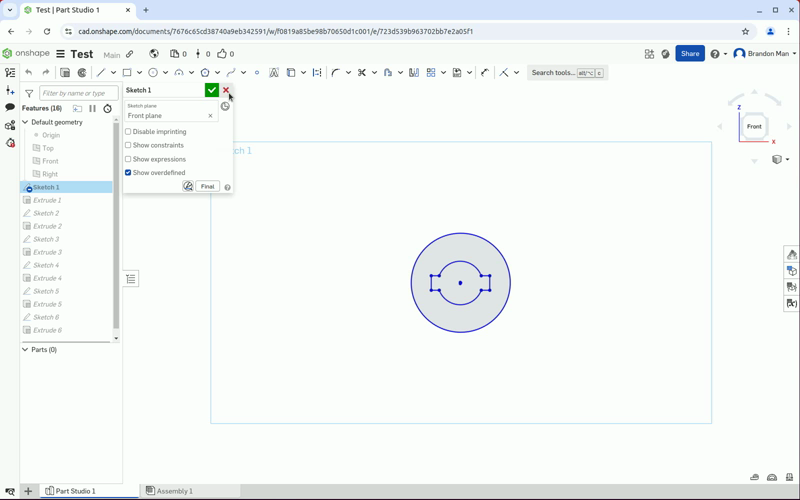
key(shift+s)
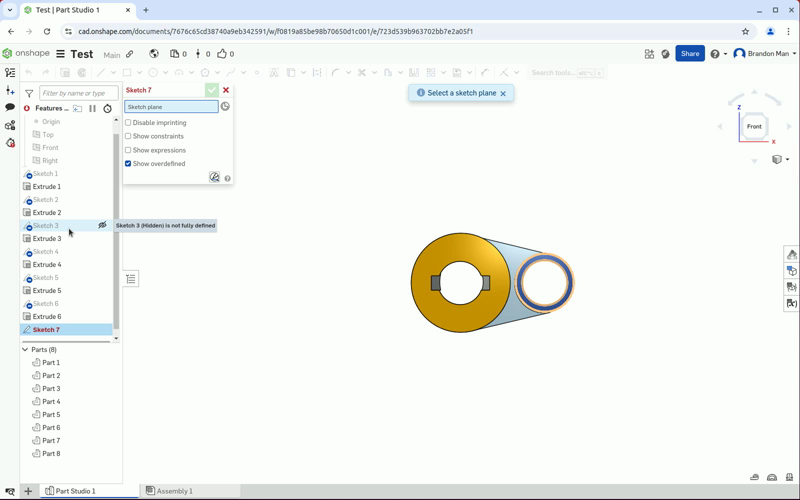
scroll(3)
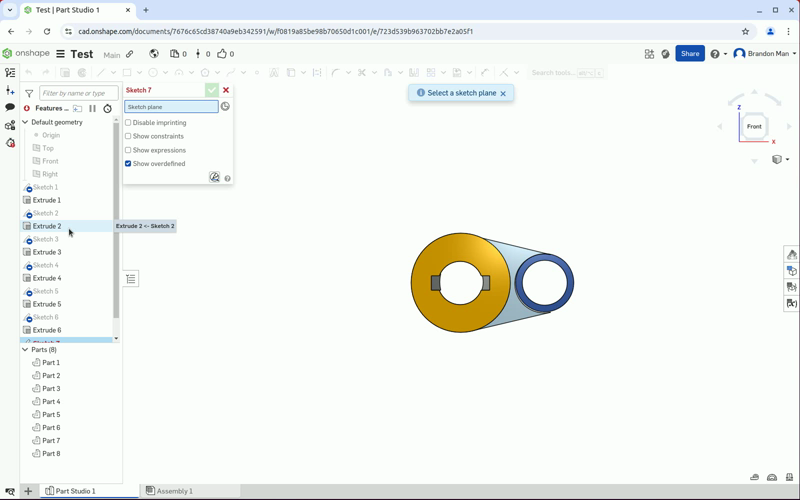
mouse_move(69, 163)
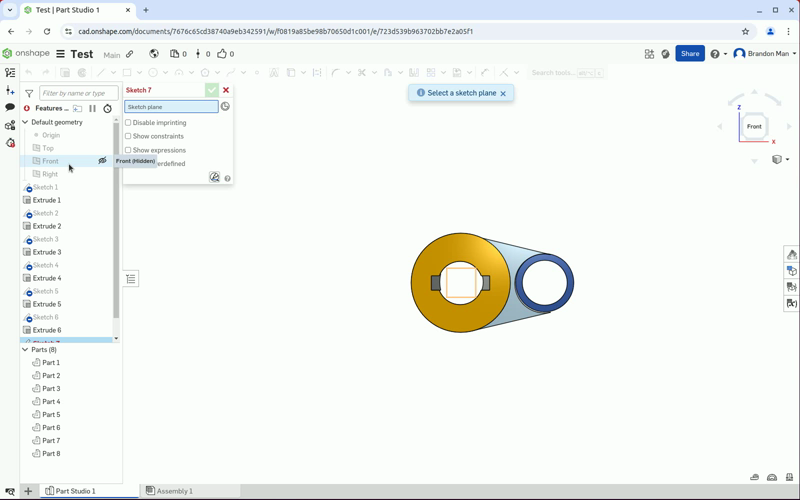
click(69, 163)
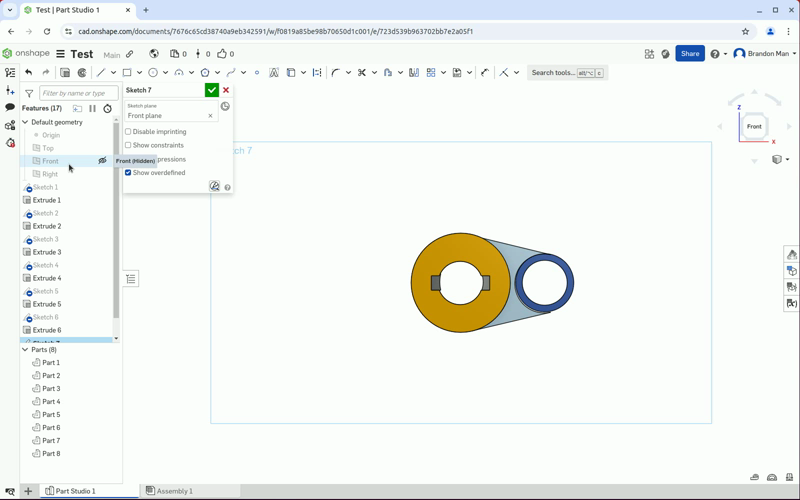
mouse_move(73, 352)
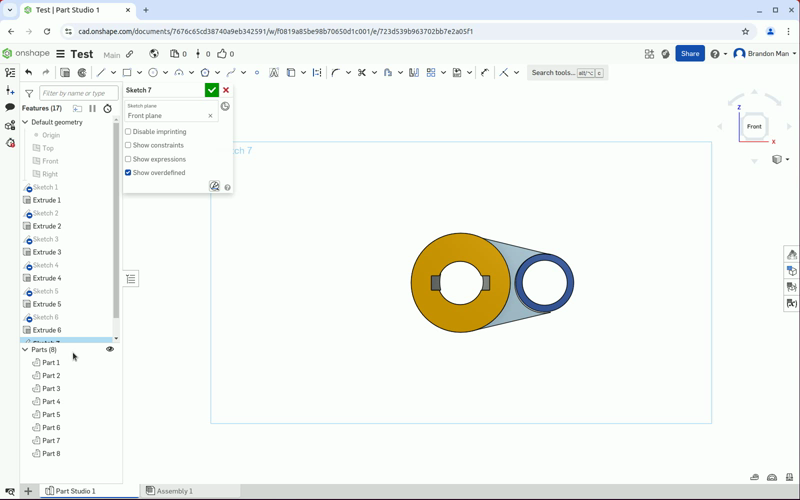
key(y)
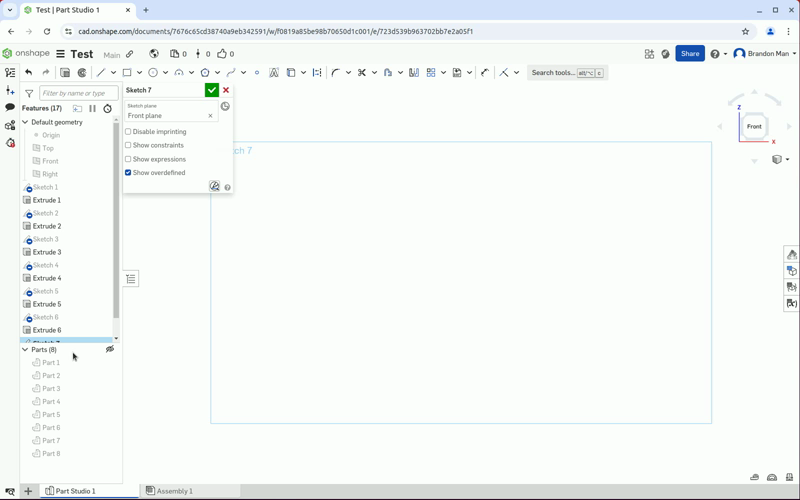
key(l)
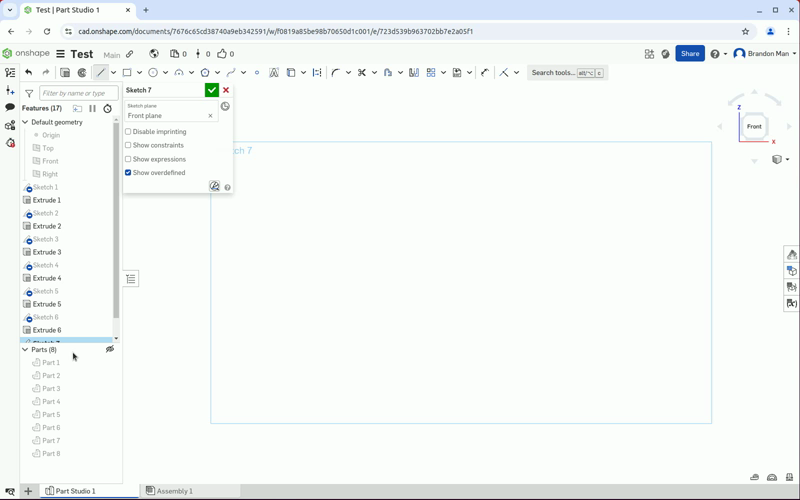
key_down(shift)
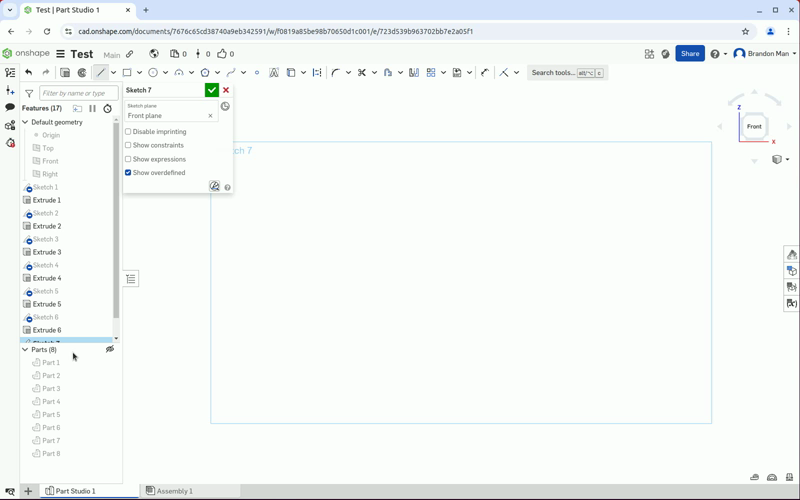
mouse_move(481, 290)
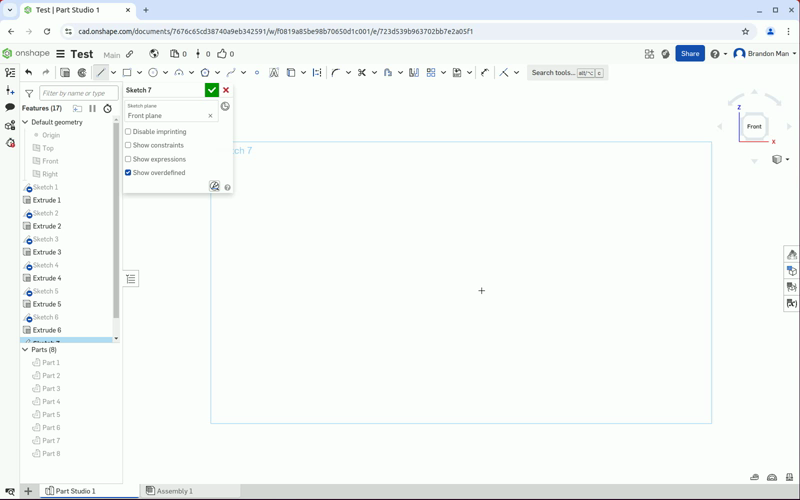
click(481, 290)
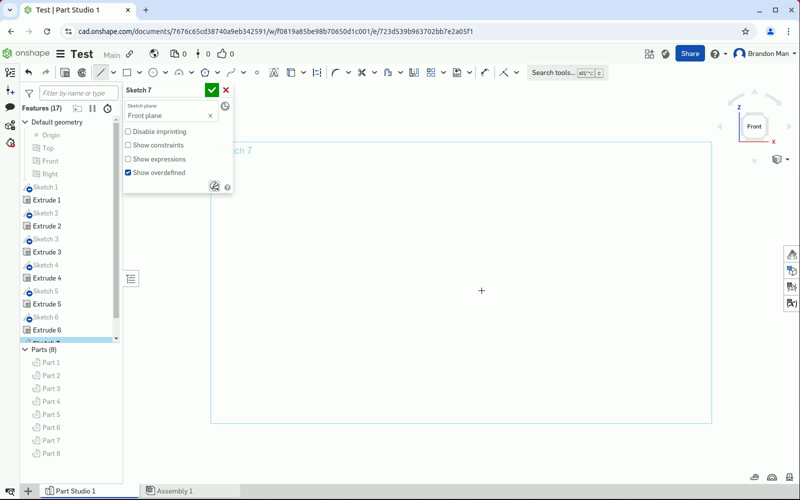
key_up(shift)
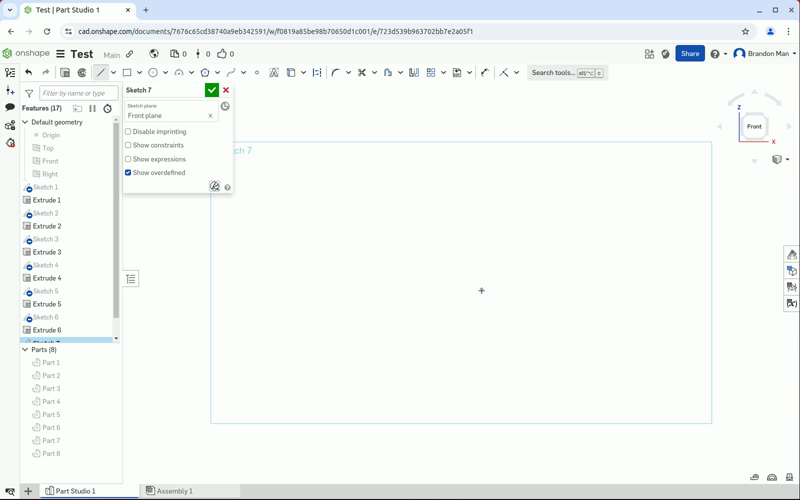
key_down(shift)
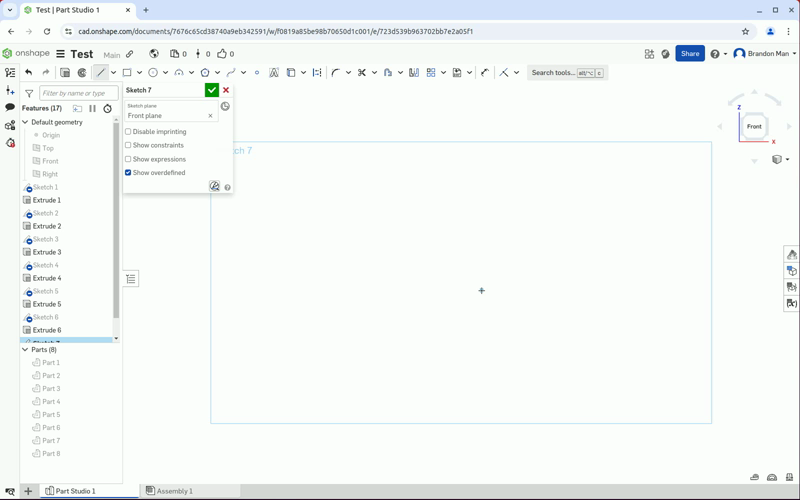
mouse_move(511, 290)
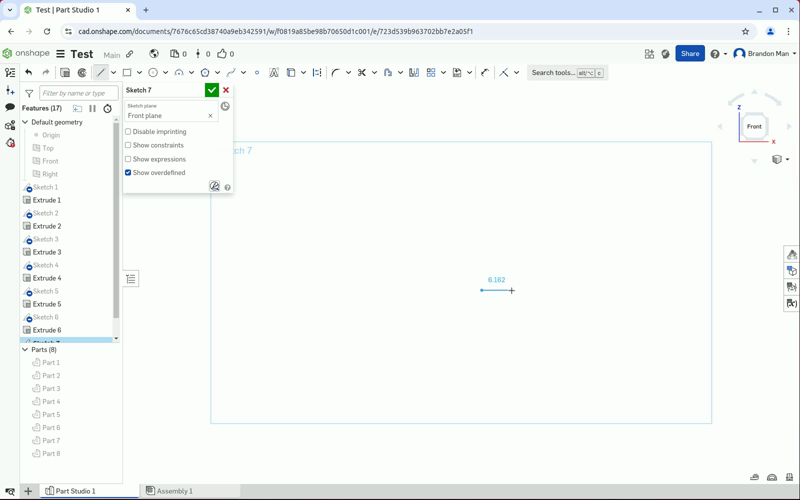
mouse_move(491, 290)
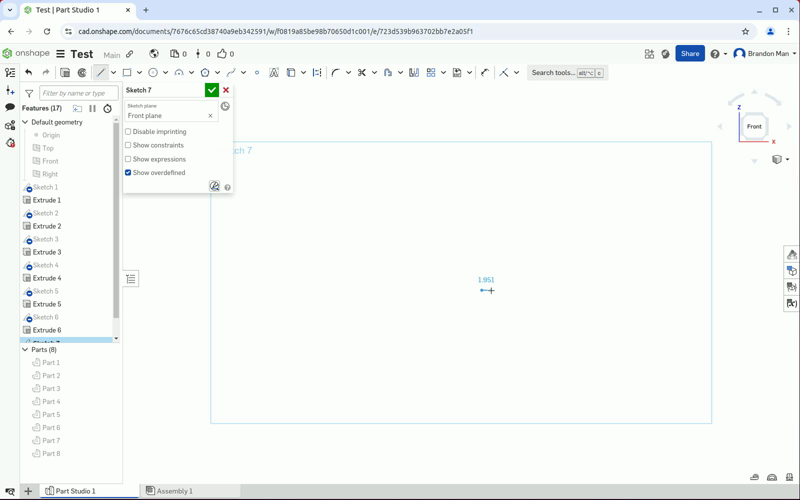
click(491, 290)
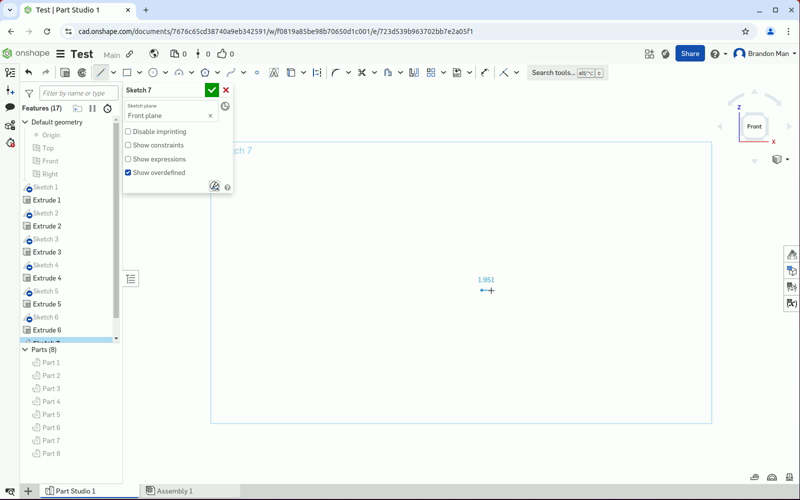
key_up(shift)
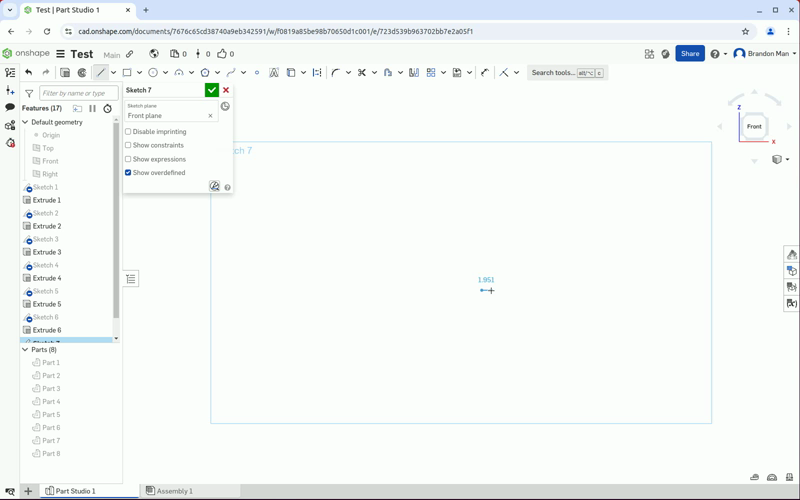
key_down(shift)
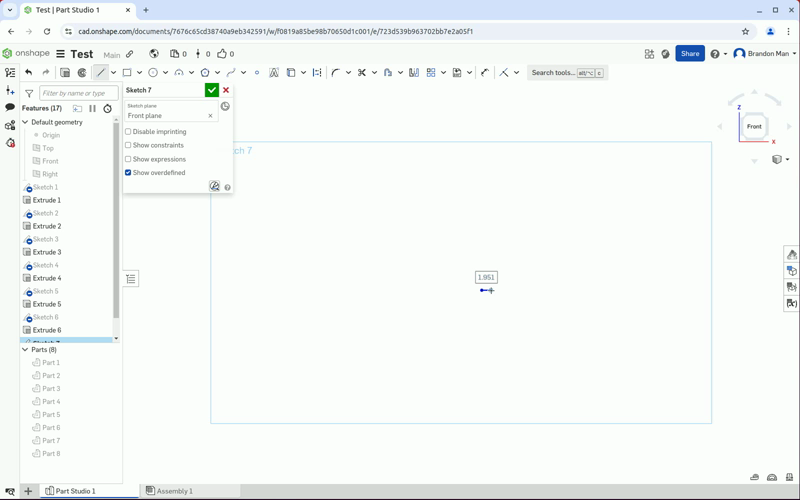
mouse_move(521, 290)
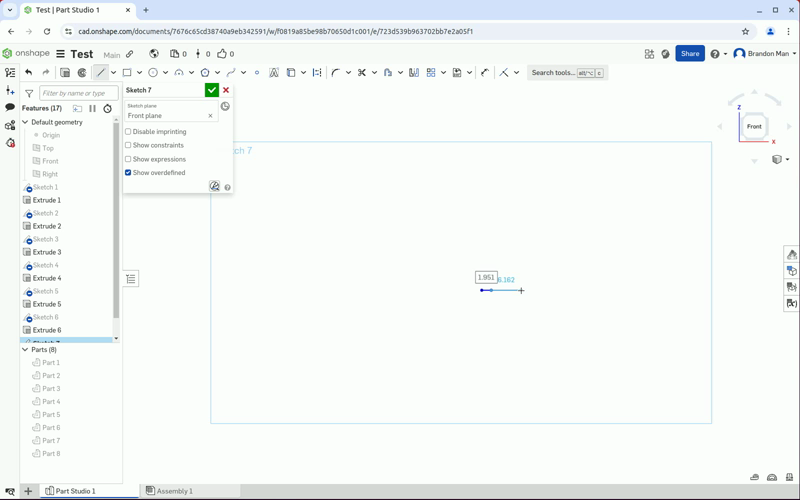
mouse_move(491, 273)
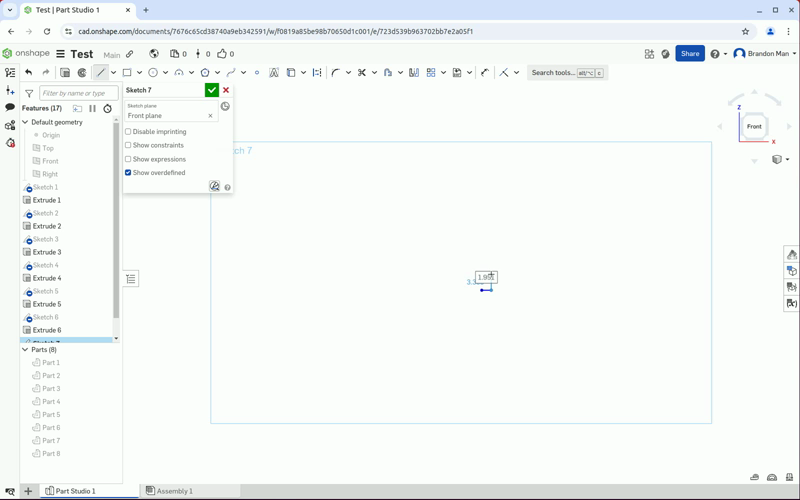
click(491, 273)
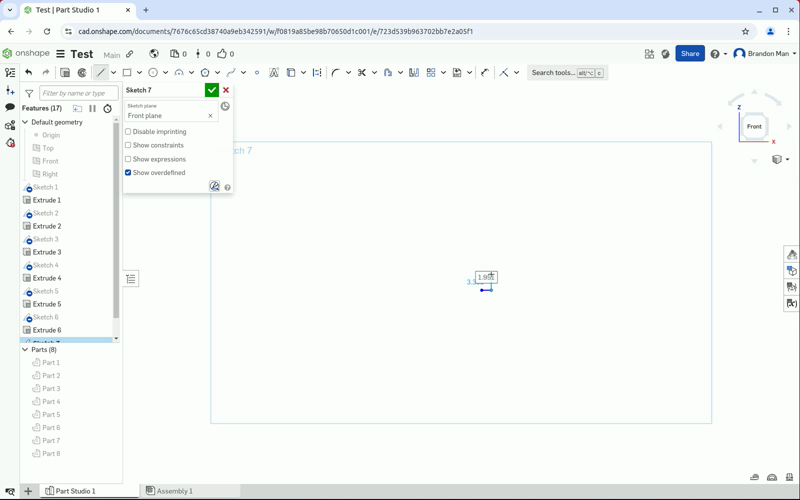
key_up(shift)
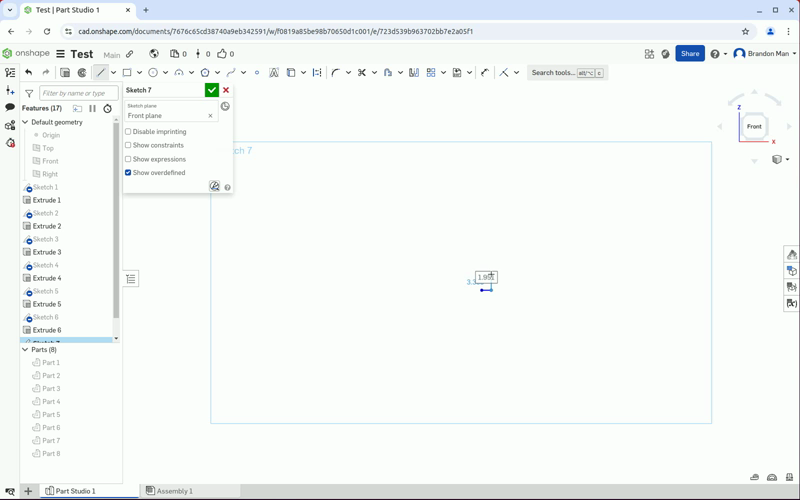
key_down(shift)
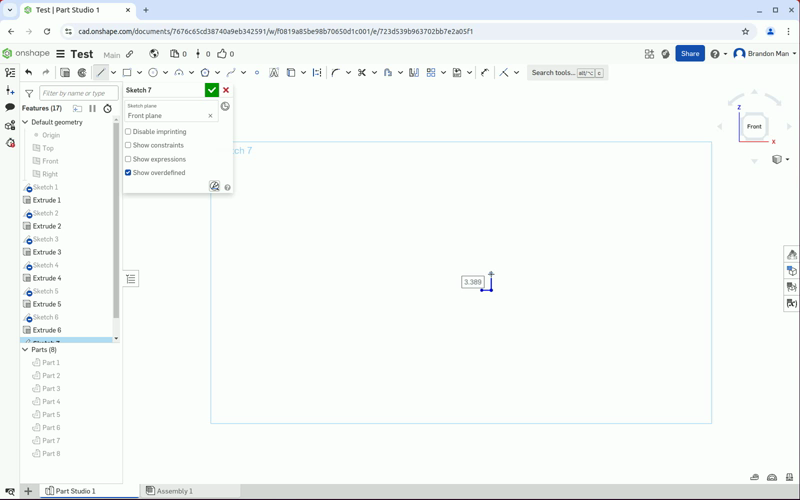
mouse_move(521, 273)
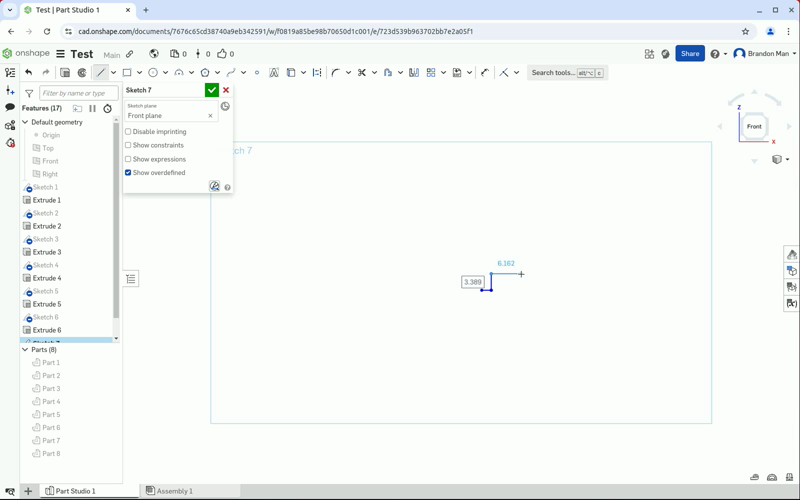
mouse_move(481, 273)
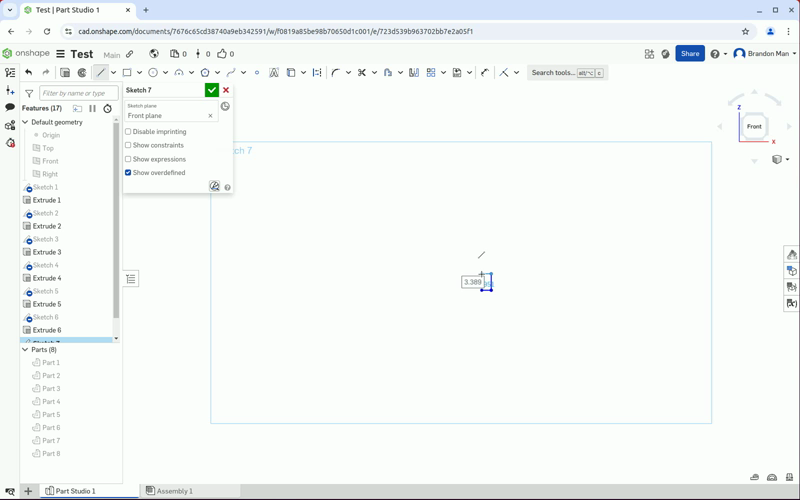
click(481, 273)
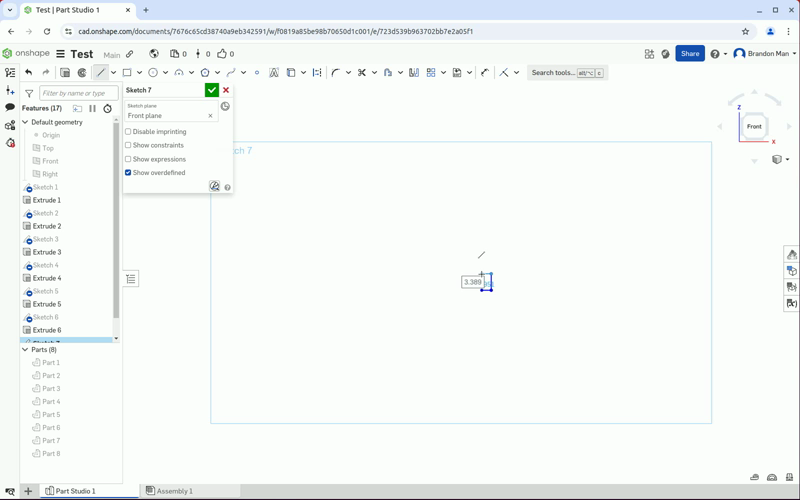
key_up(shift)
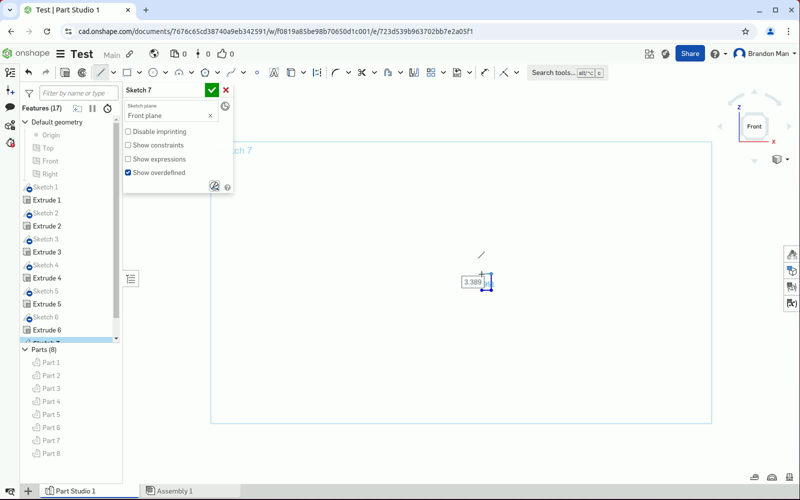
key(esc)
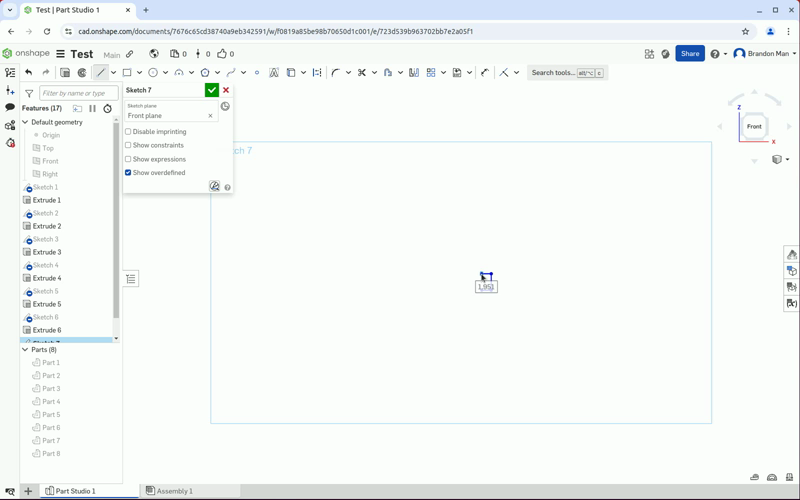
key(a)
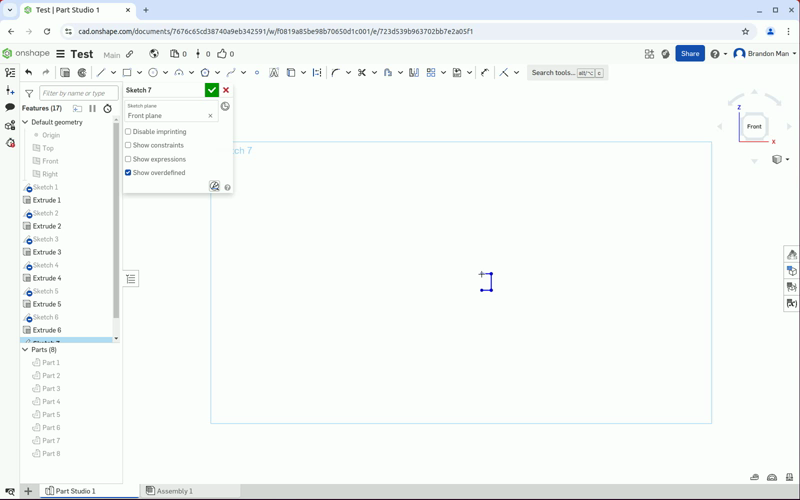
mouse_move(481, 273)
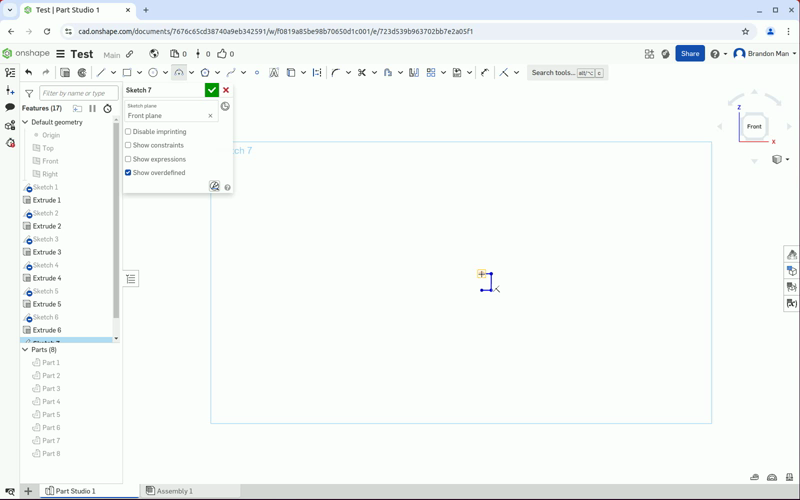
click(481, 273)
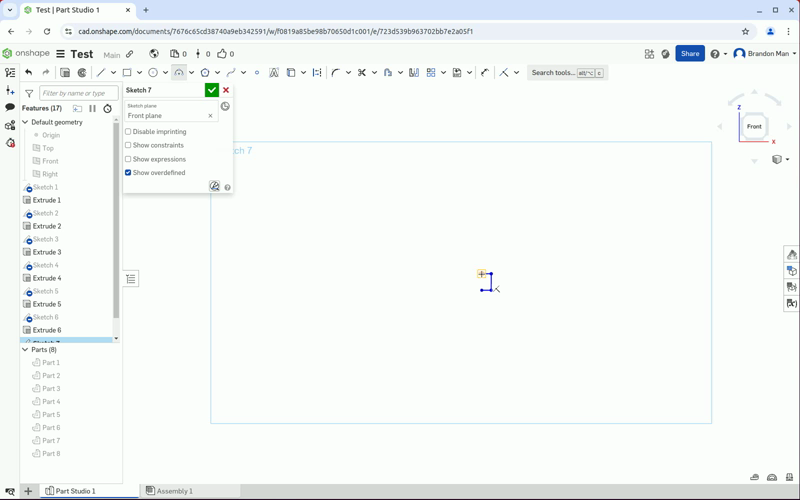
mouse_move(481, 290)
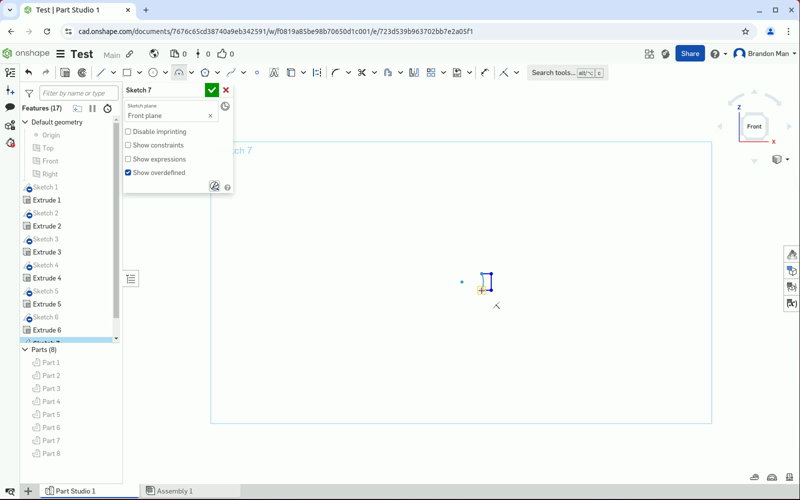
click(481, 290)
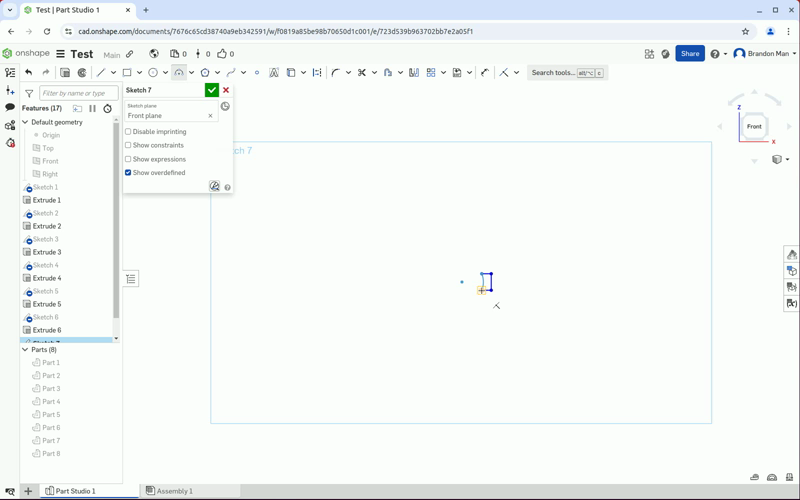
key_down(shift)
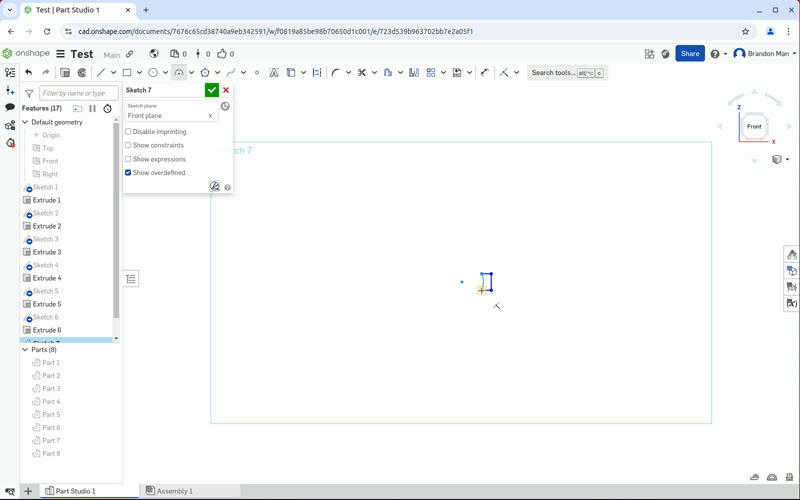
mouse_move(483, 281)
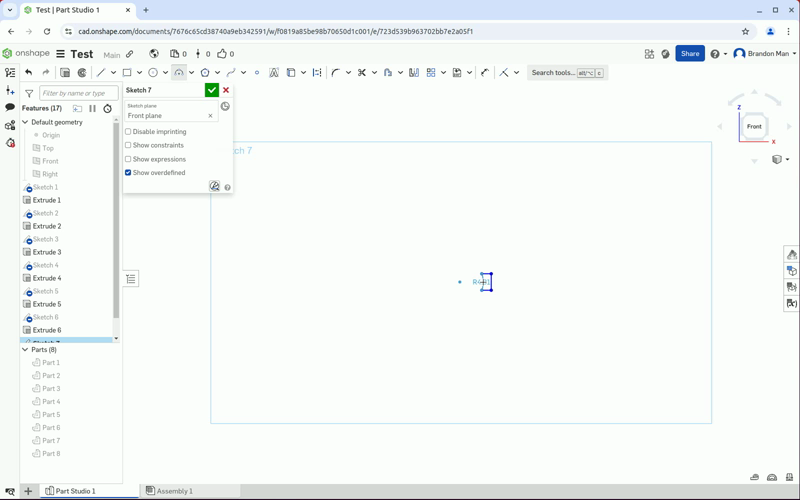
click(483, 281)
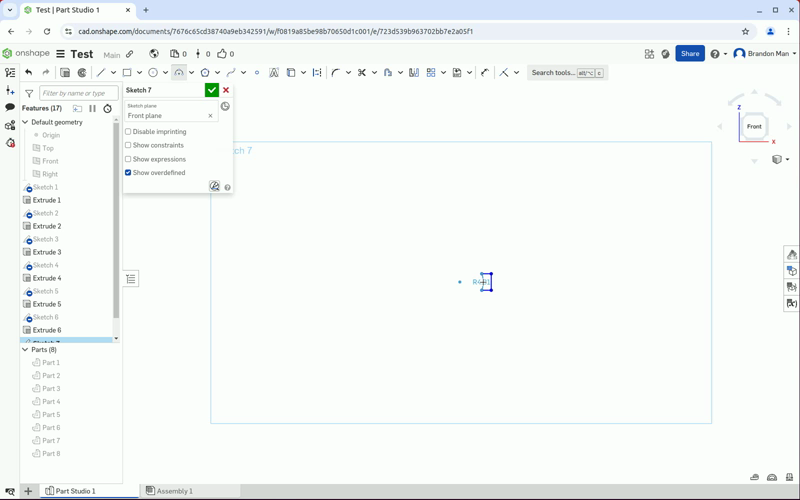
key_up(shift)
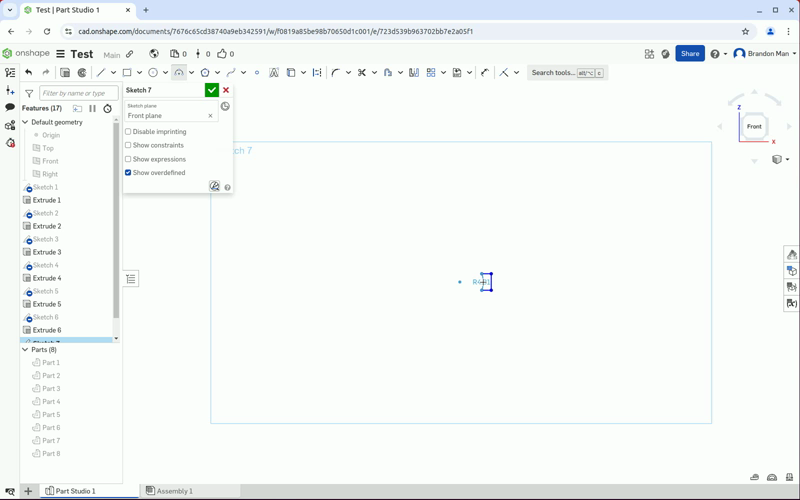
key(esc)
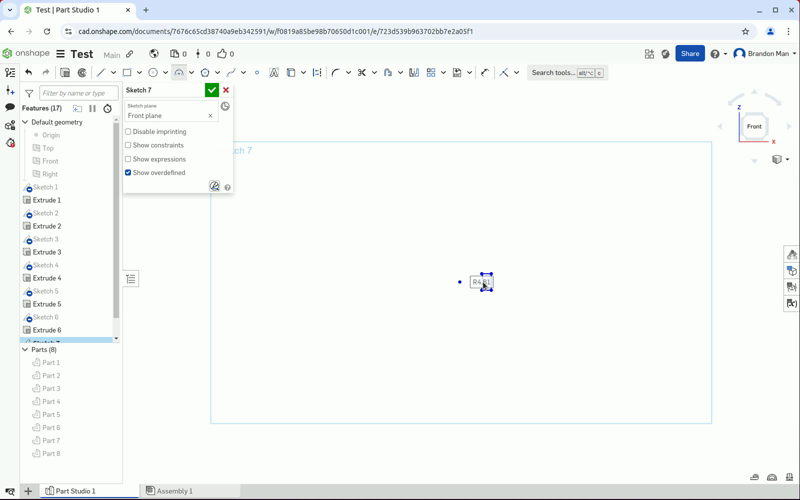
mouse_move(484, 284)
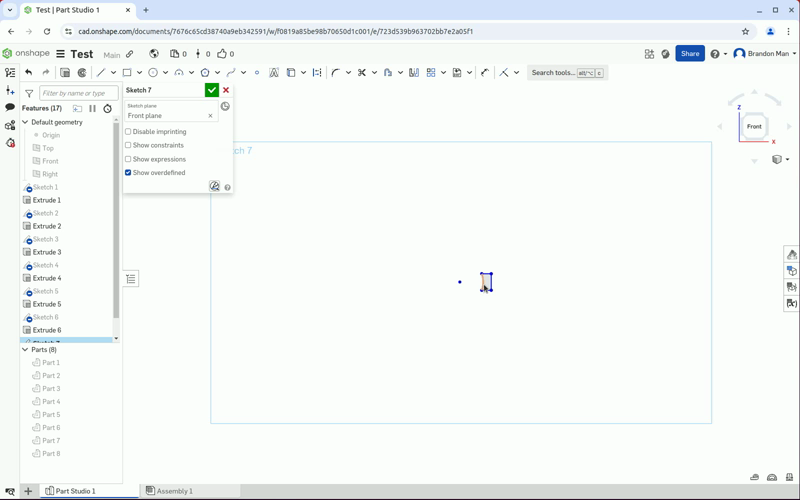
scroll(6)
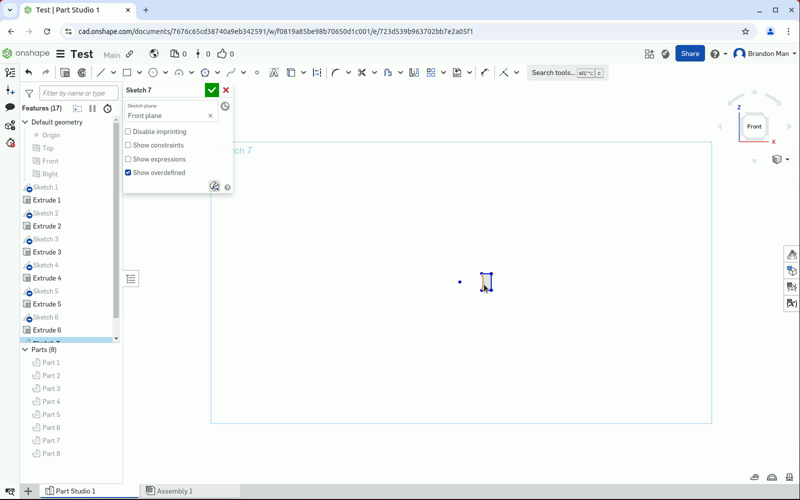
scroll(6)
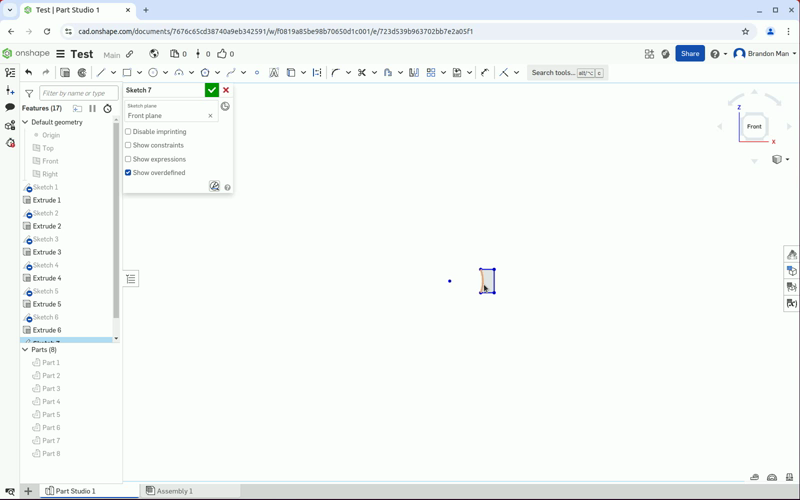
scroll(6)
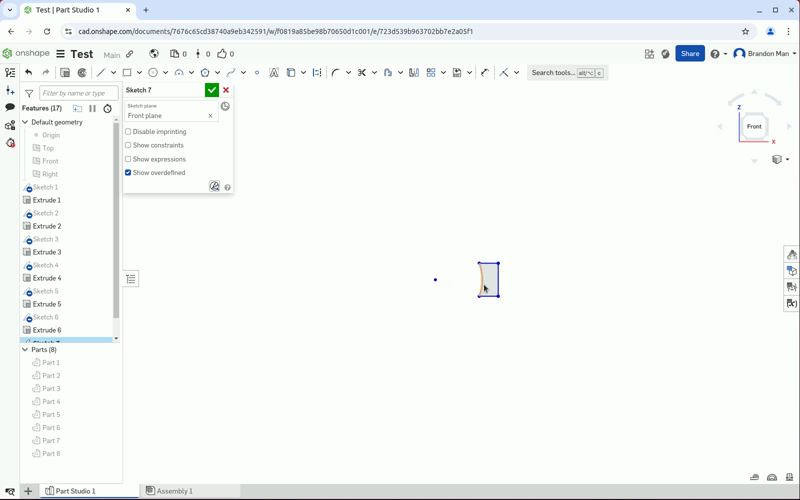
scroll(6)
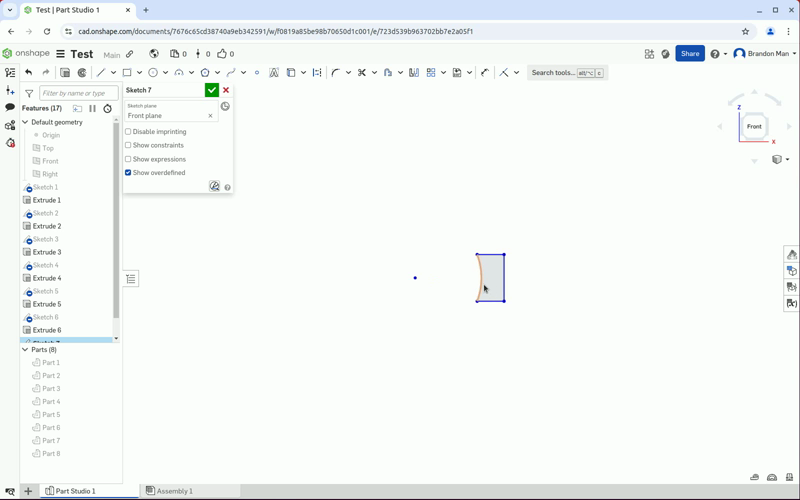
scroll(6)
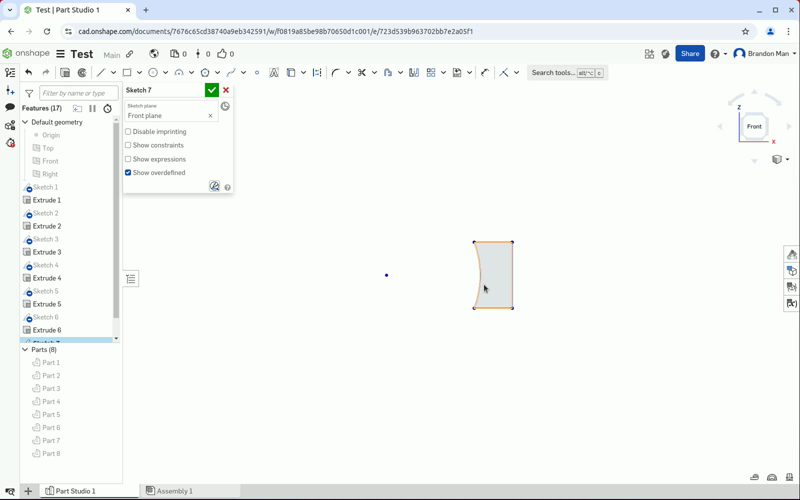
scroll(6)
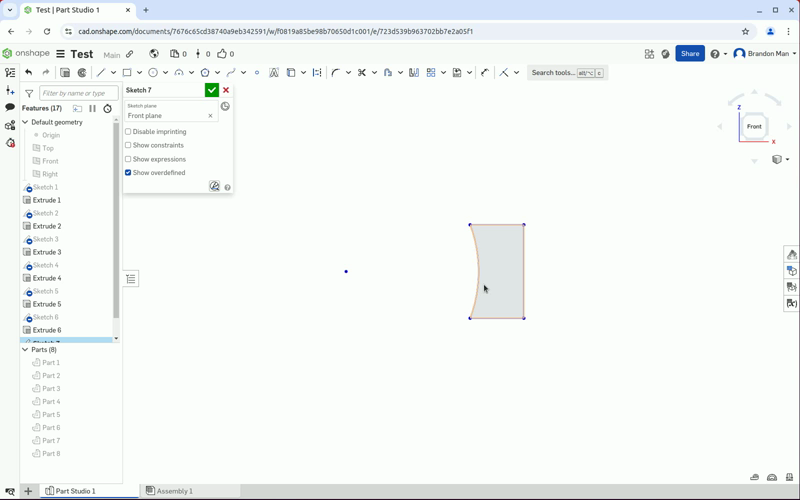
scroll(6)
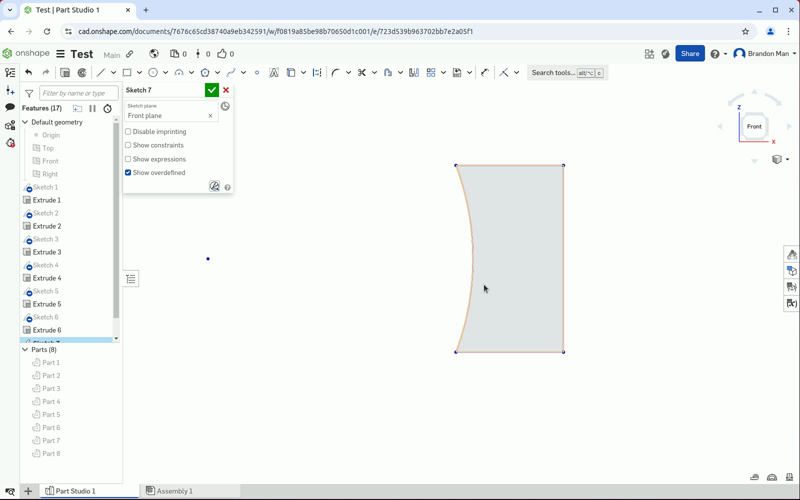
click(484, 284)
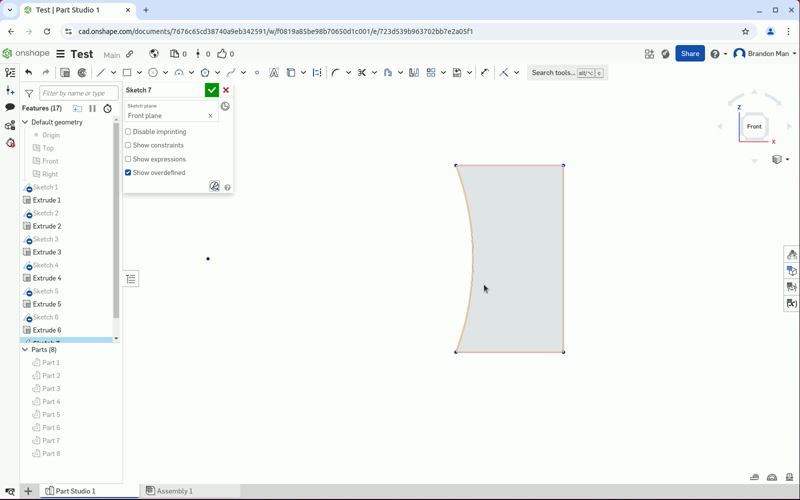
scroll(-6)
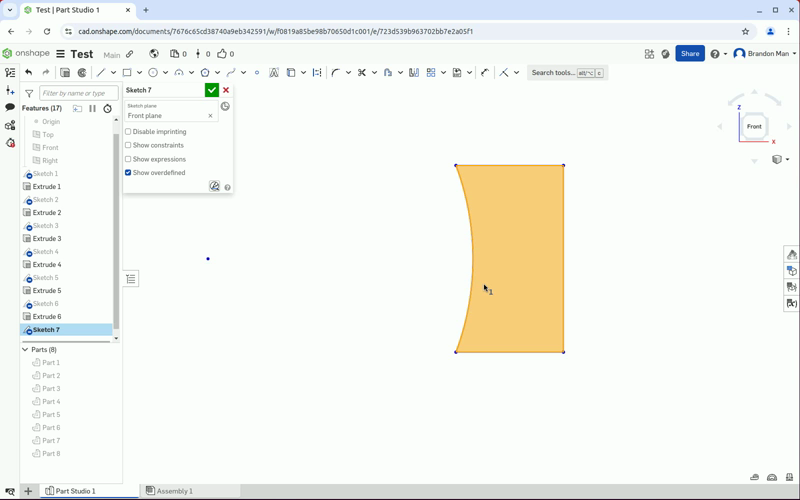
scroll(-6)
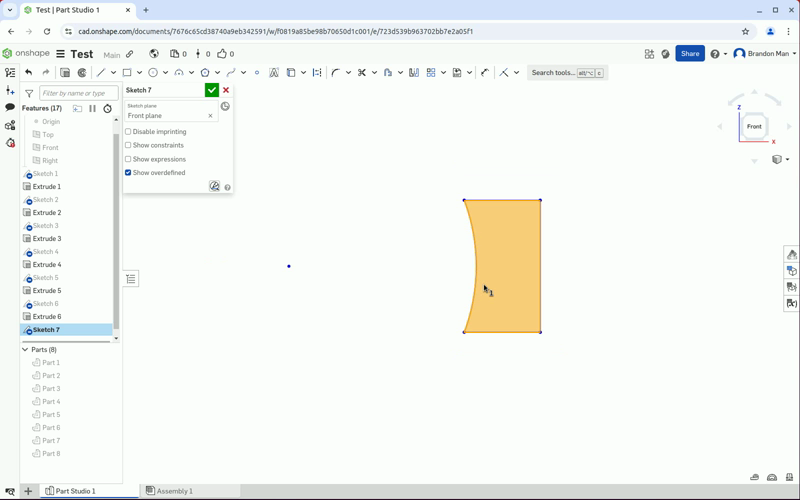
scroll(-6)
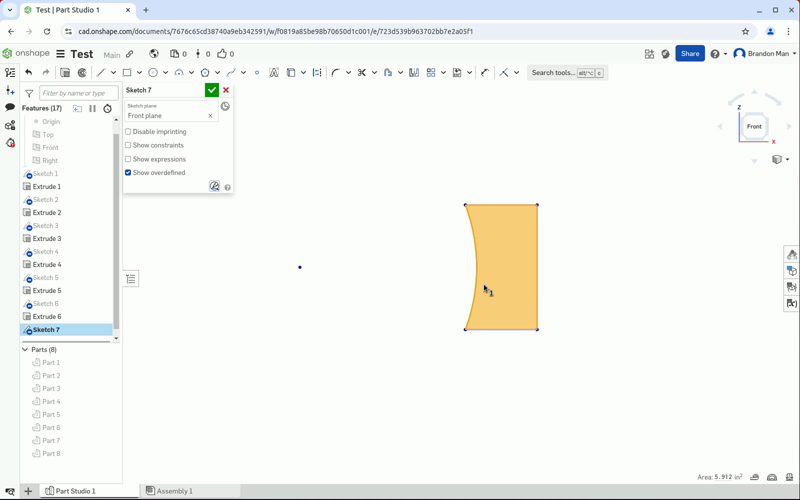
scroll(-6)
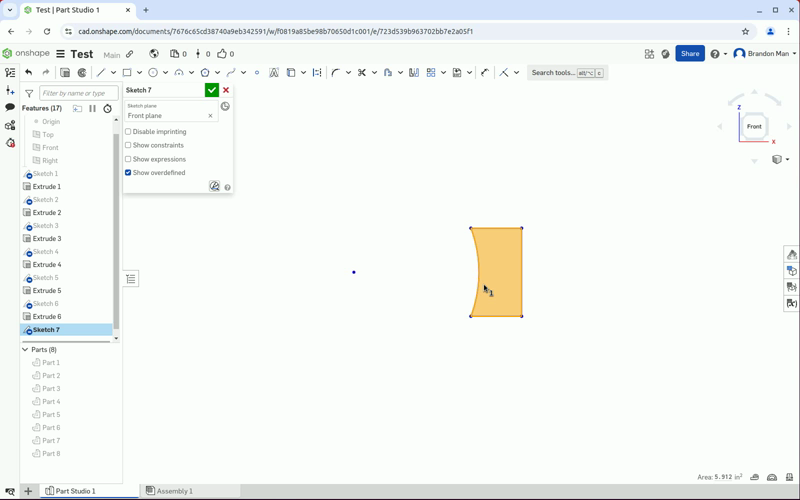
scroll(-6)
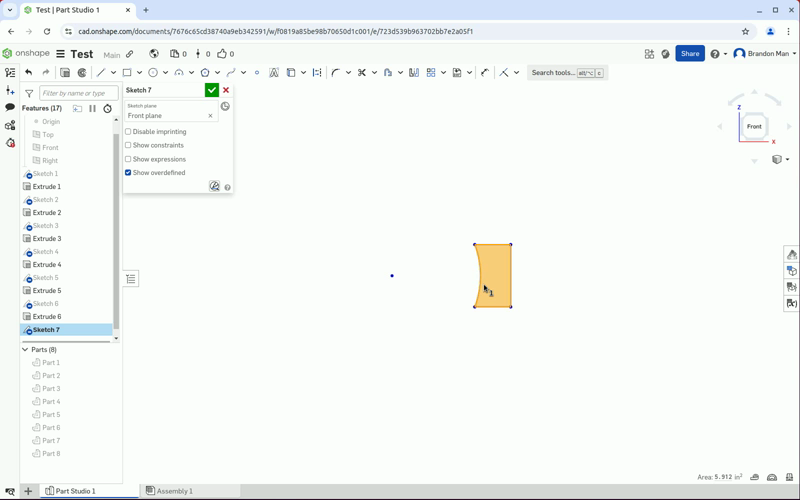
scroll(-6)
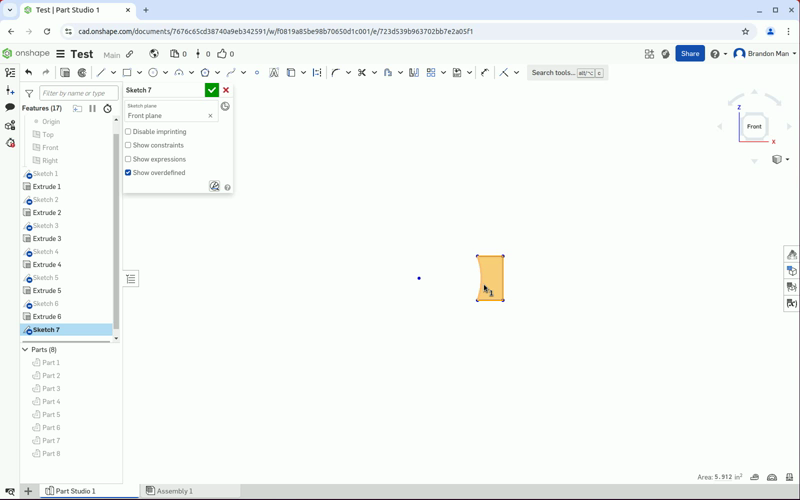
scroll(-6)
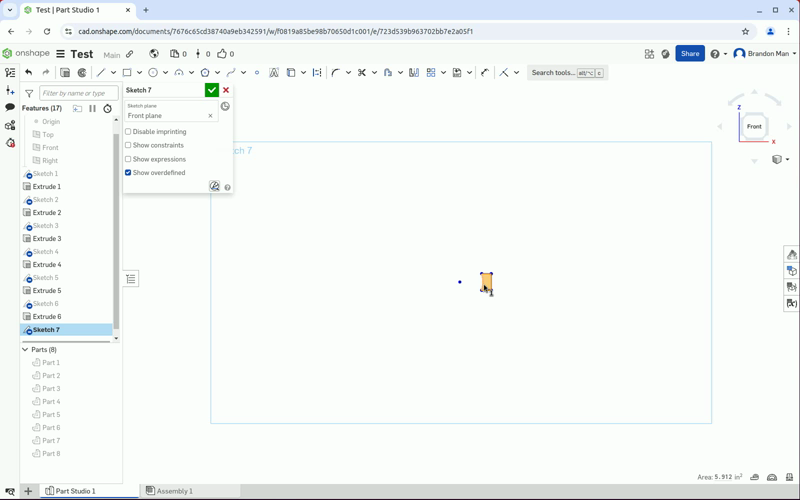
mouse_move(73, 352)
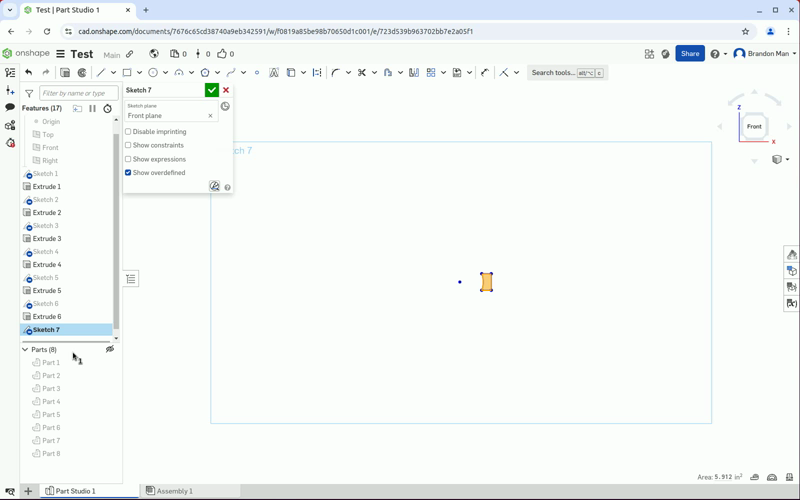
key(shift+y)
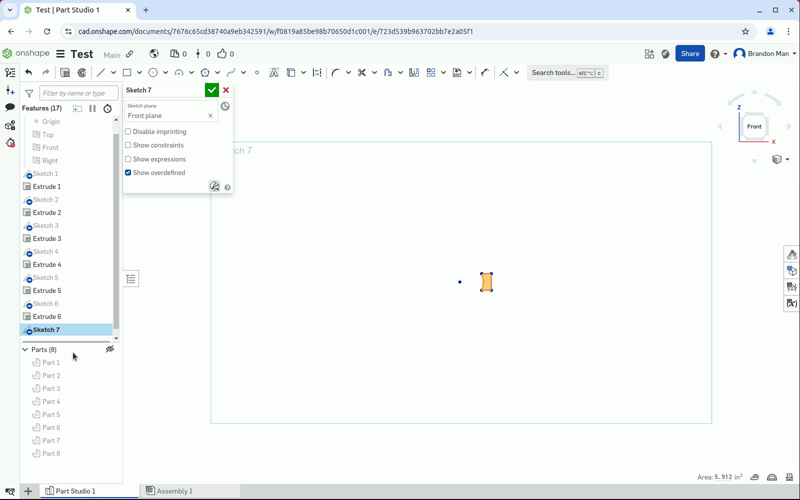
key(shift+e)
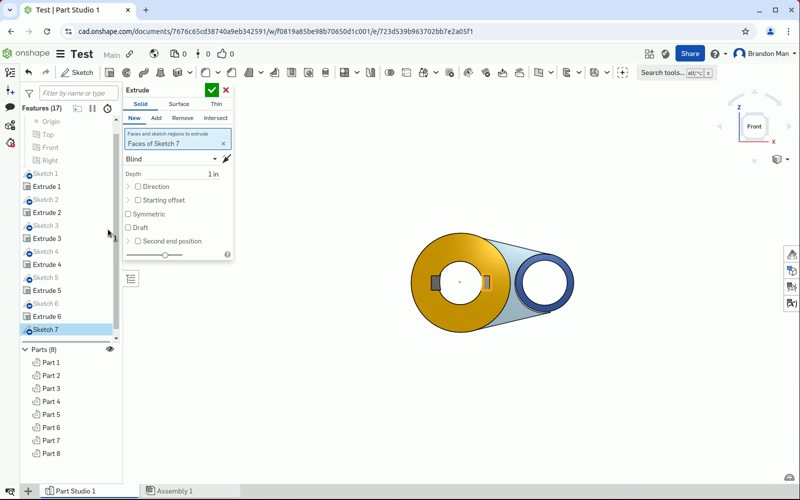
mouse_move(143, 106)
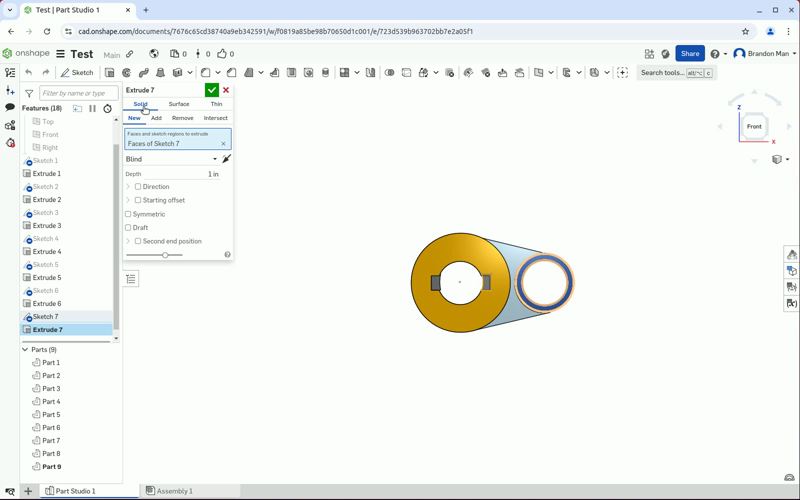
click(143, 106)
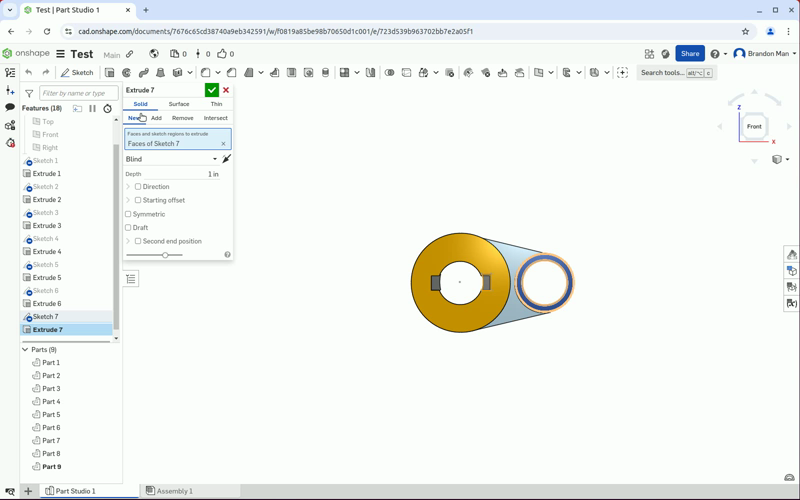
mouse_move(137, 120)
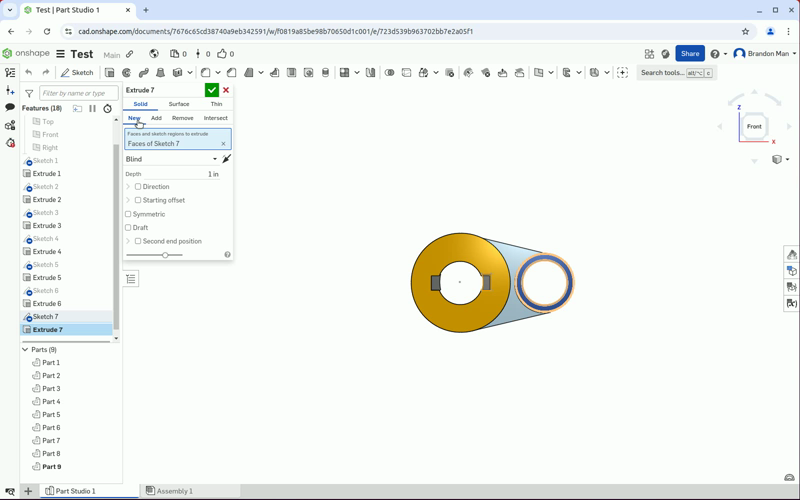
click(137, 120)
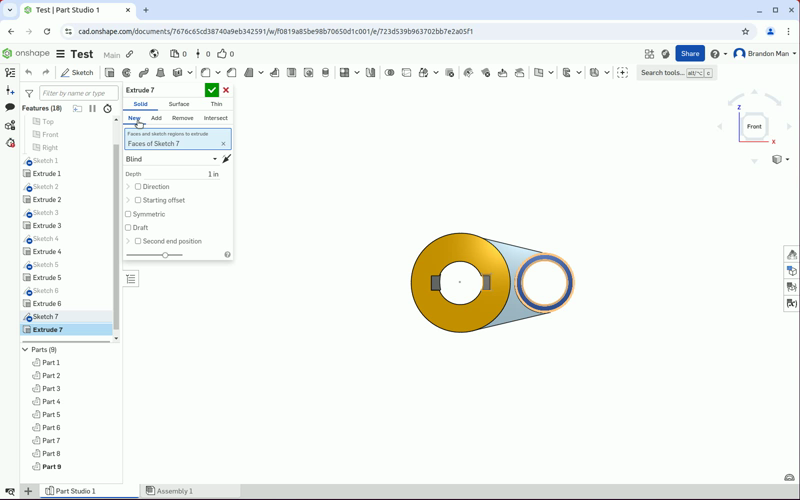
key(tab, 4)
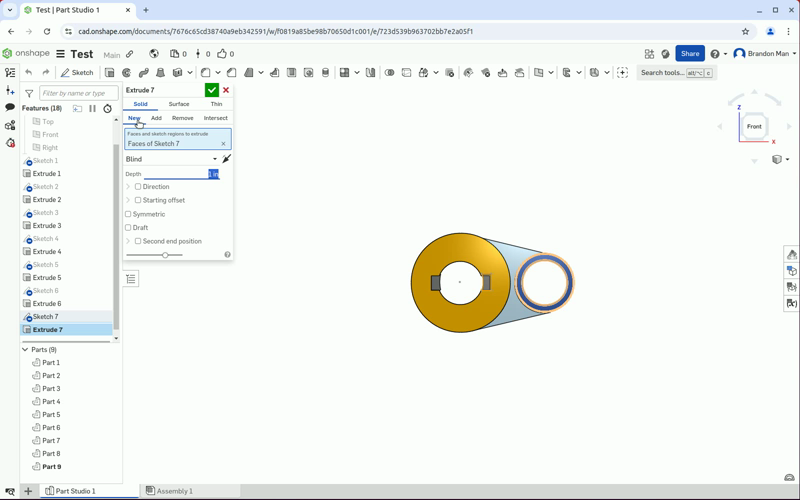
text(16.368)
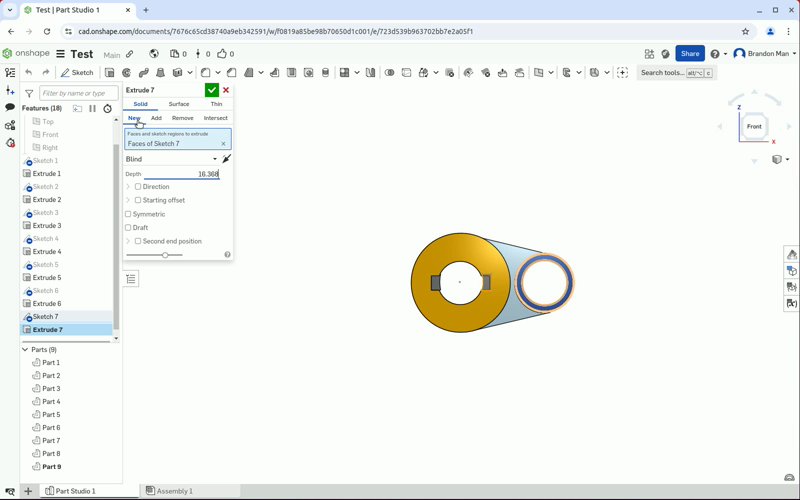
key(enter)
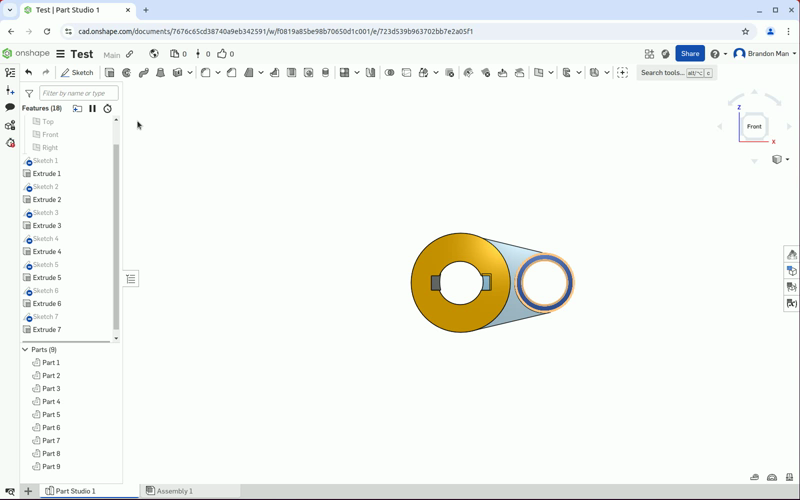
key(shift+h)
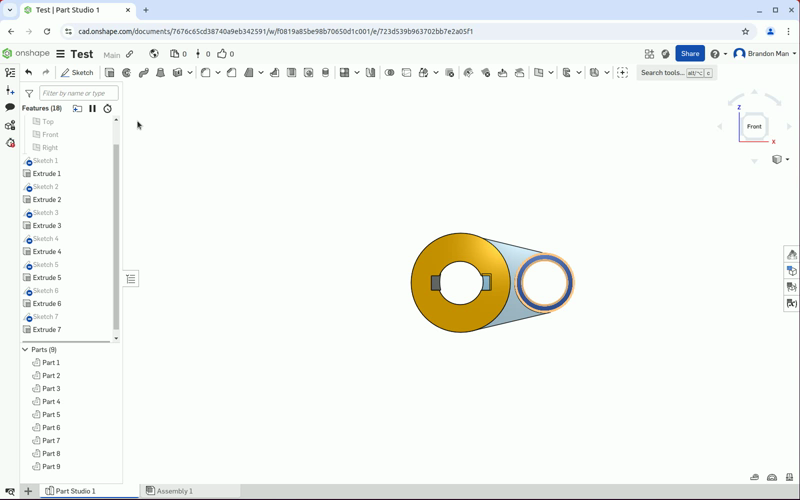
key(shift+h)
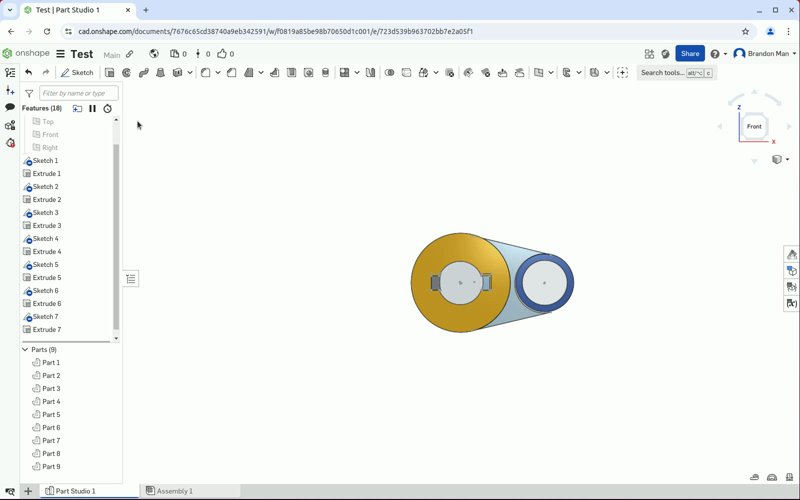
key(shift+7)
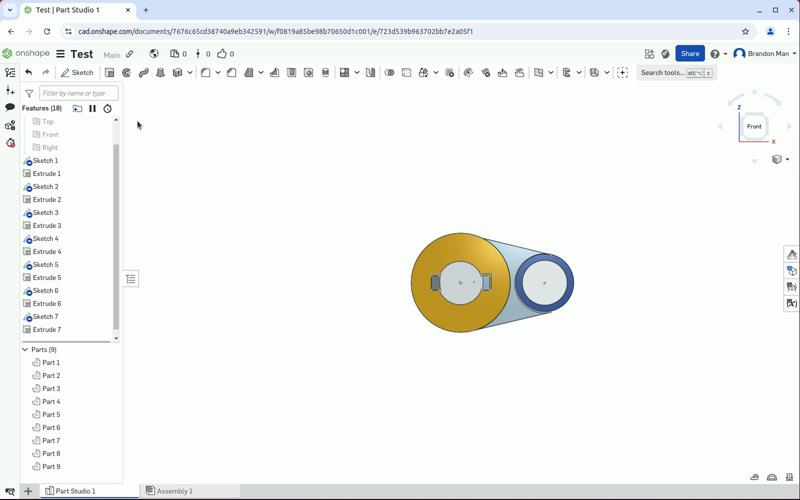
key(left, 2)
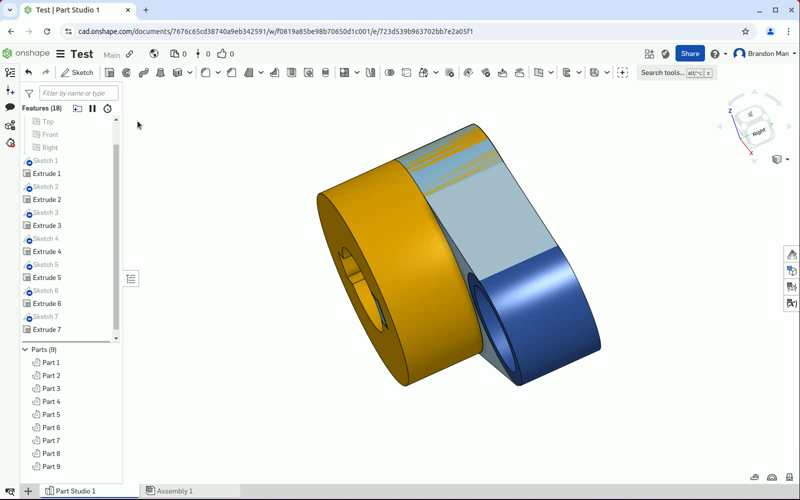
key(down, 2)
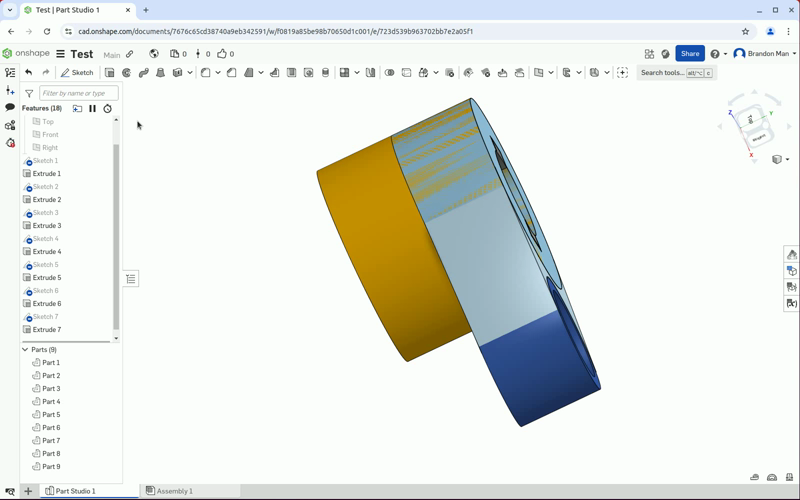
key(up, 2)
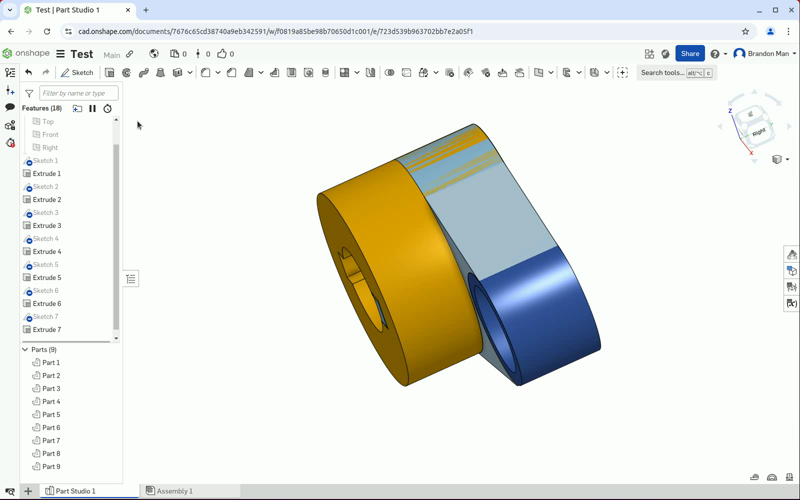
key(right, 2)
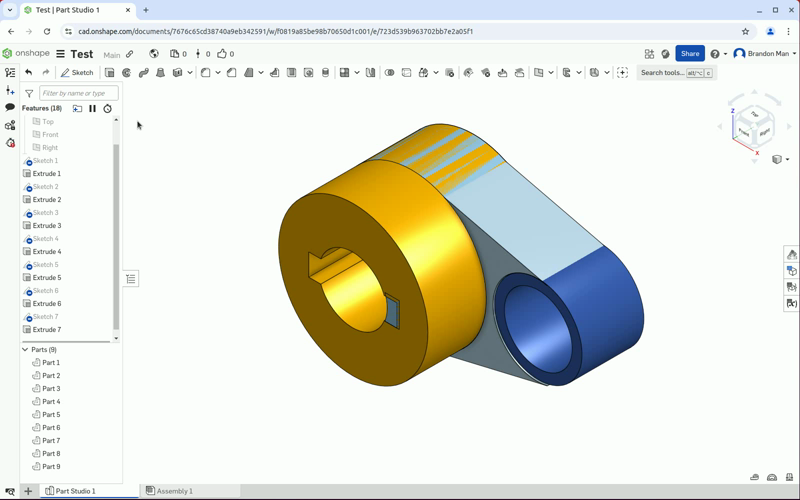
mouse_move(69, 163)
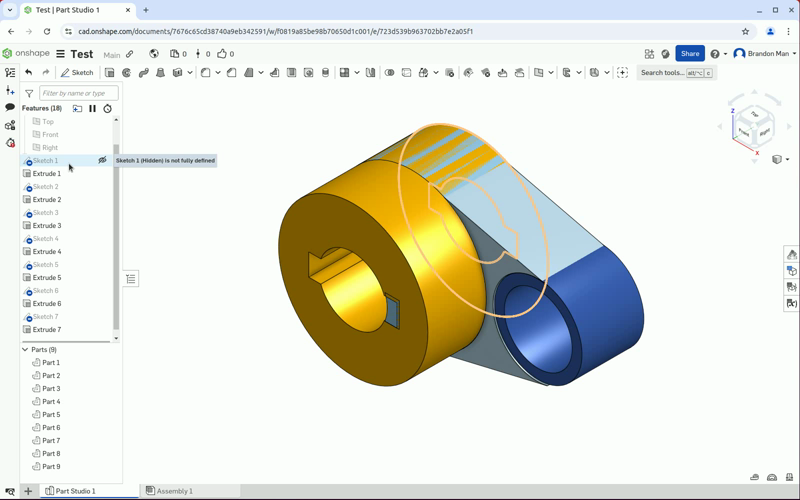
click(69, 163)